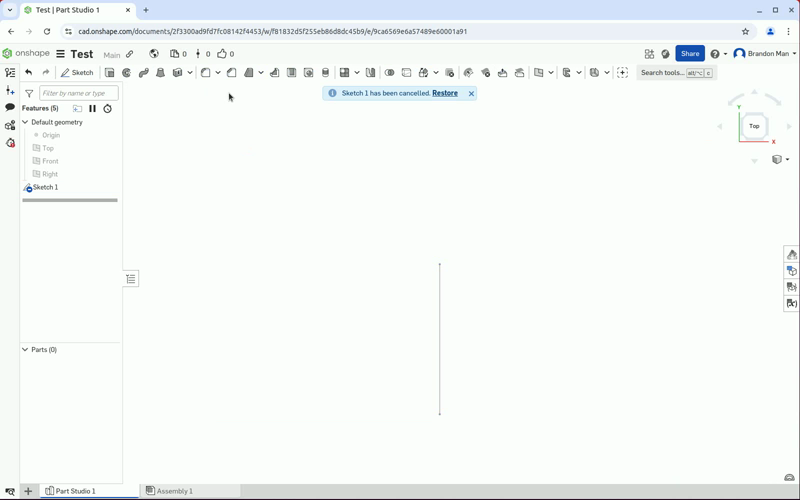
key(shift+h)
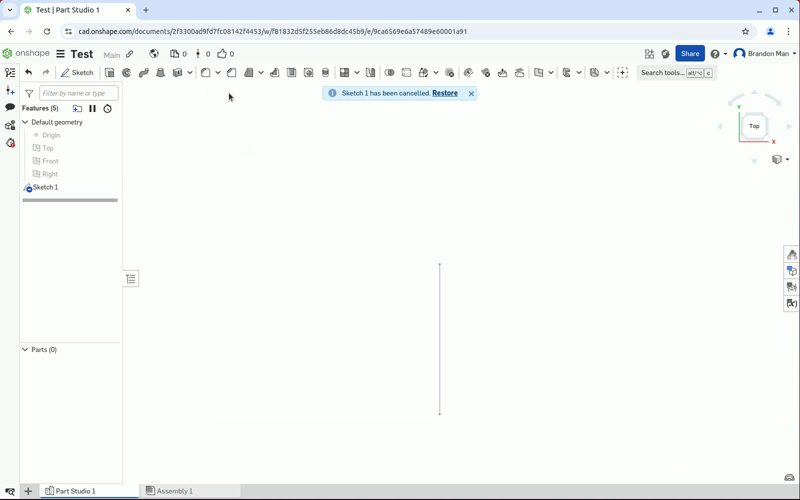
key(shift+s)
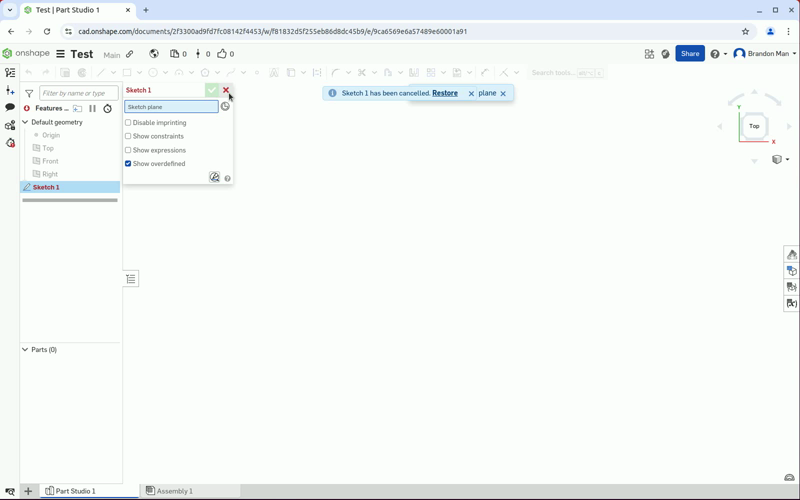
mouse_move(73, 150)
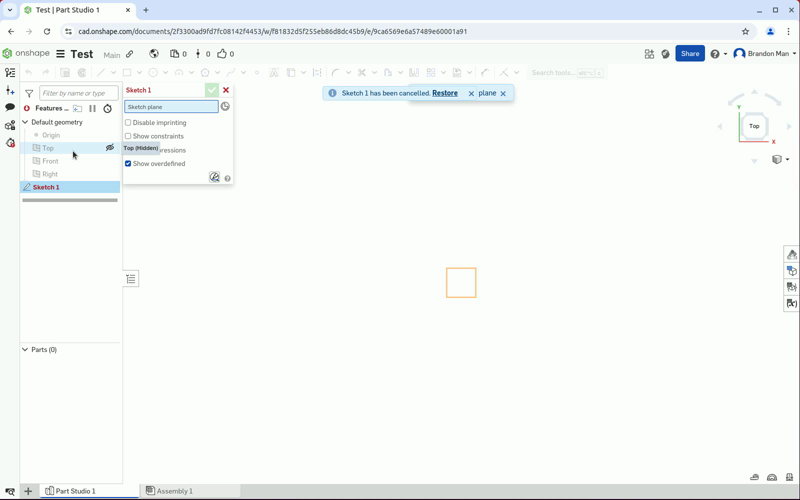
click(73, 150)
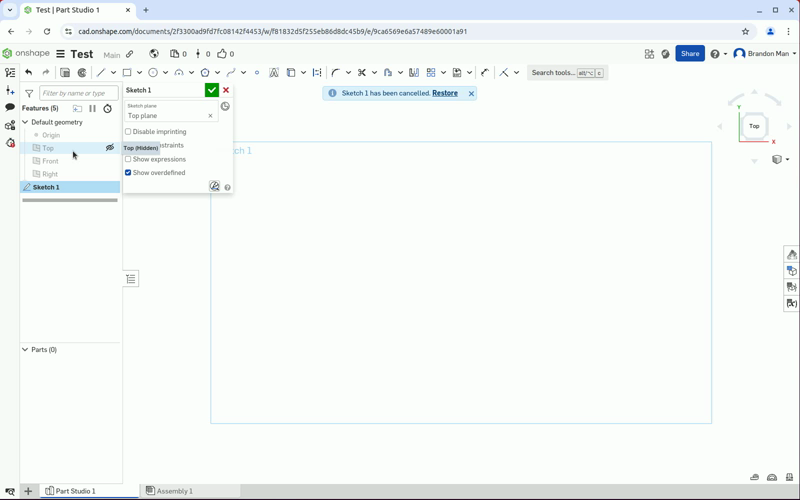
mouse_move(73, 352)
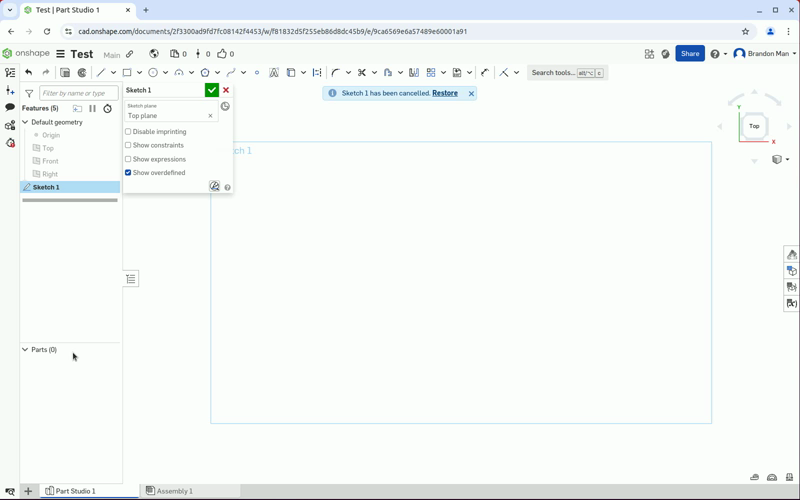
key(y)
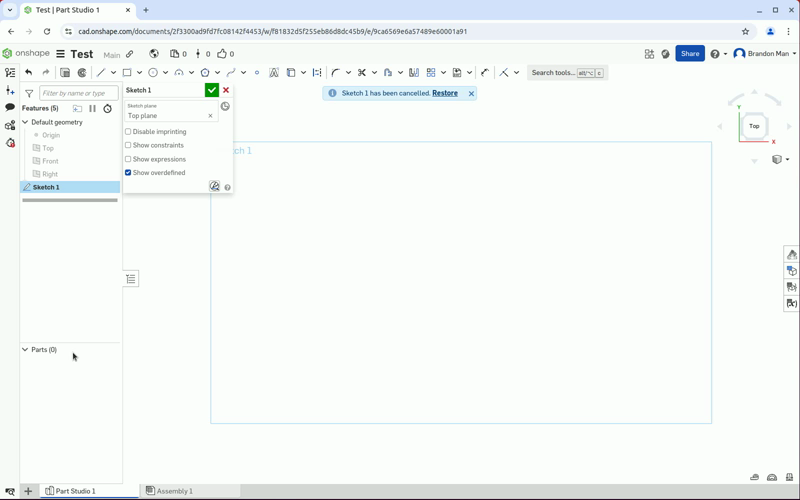
key(l)
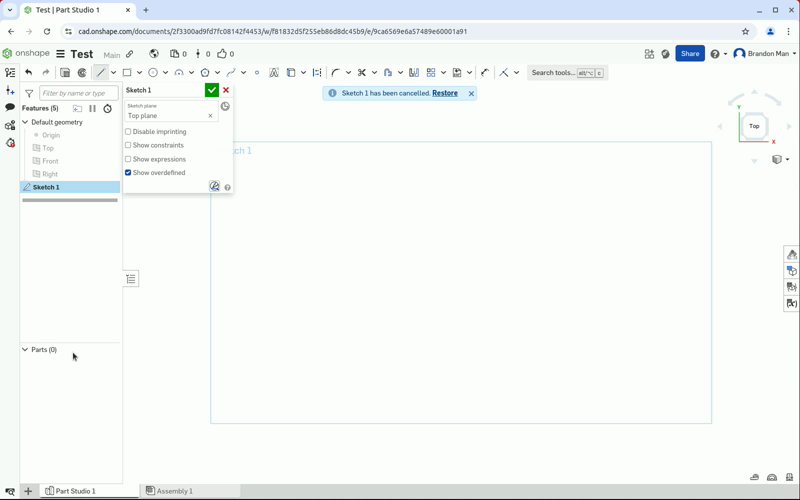
key_down(shift)
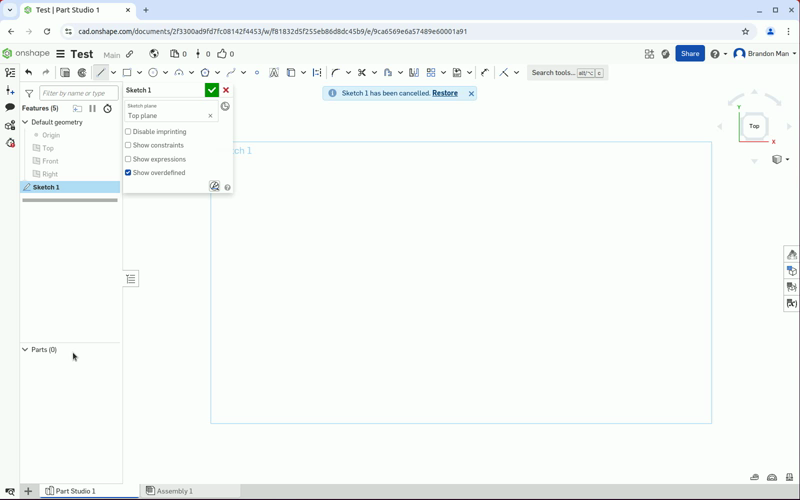
mouse_move(460, 314)
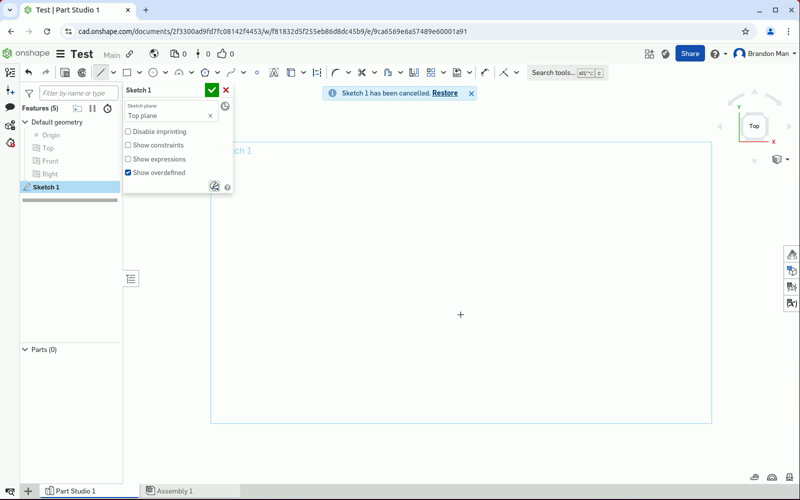
click(460, 314)
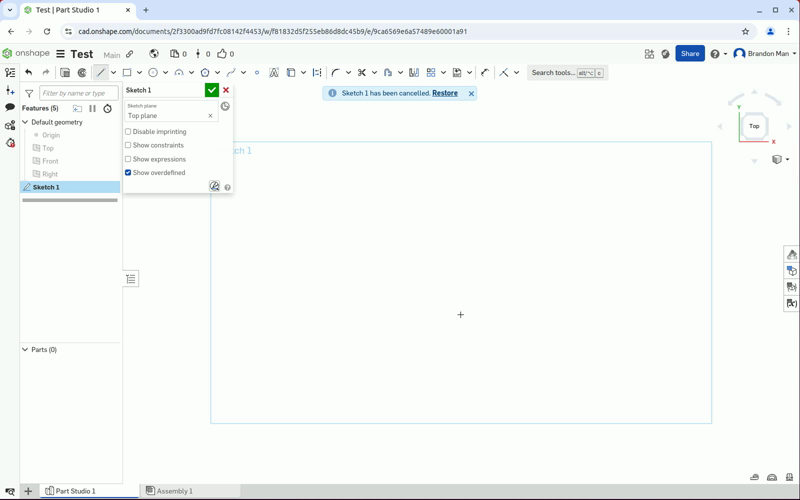
key_up(shift)
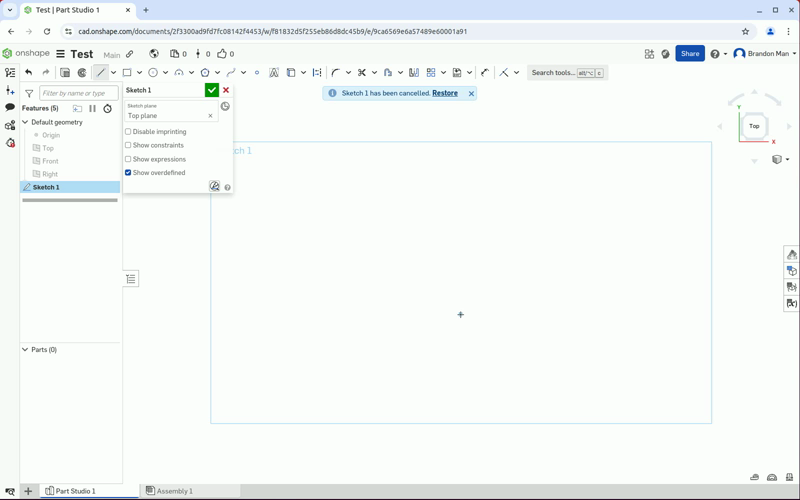
key_down(shift)
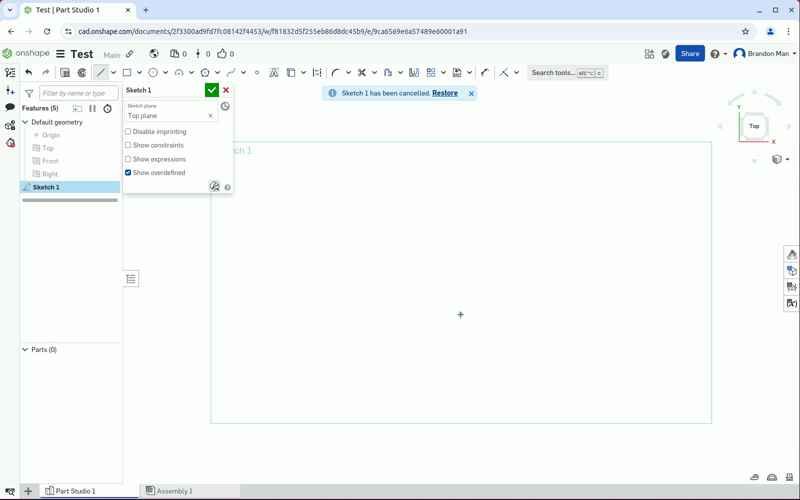
mouse_move(490, 314)
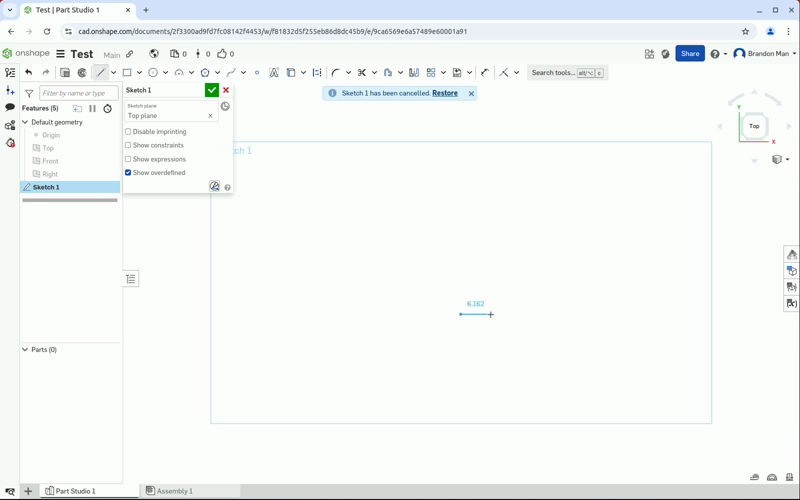
mouse_move(497, 314)
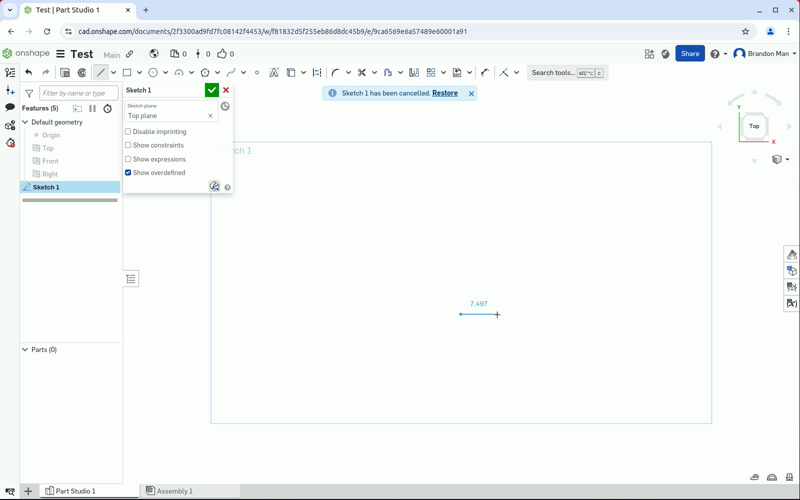
click(497, 314)
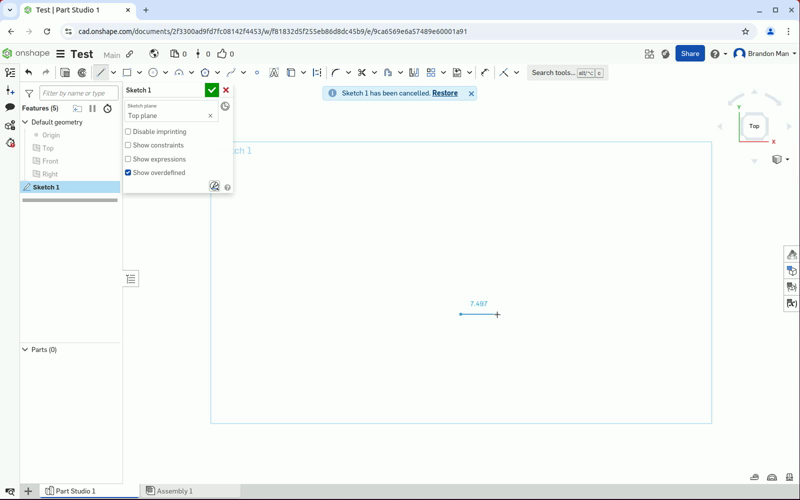
key_up(shift)
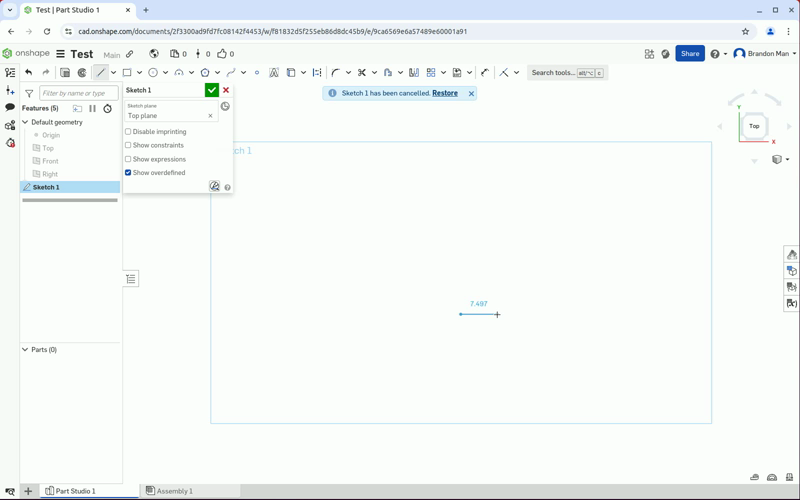
key_down(shift)
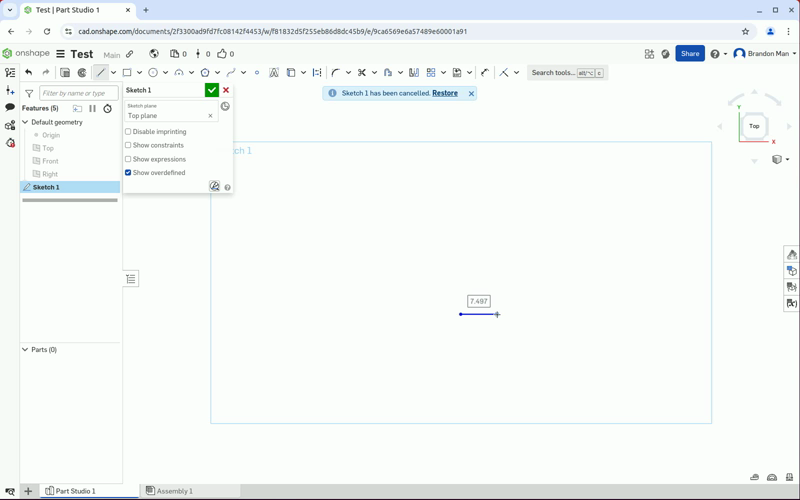
mouse_move(527, 314)
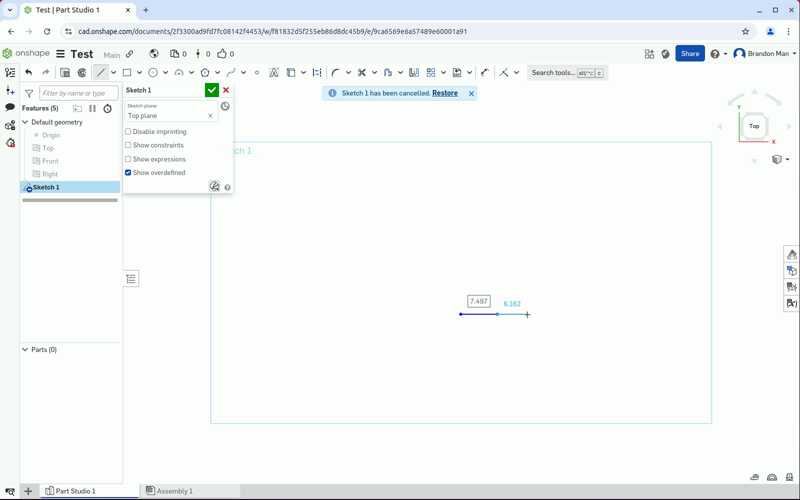
mouse_move(497, 282)
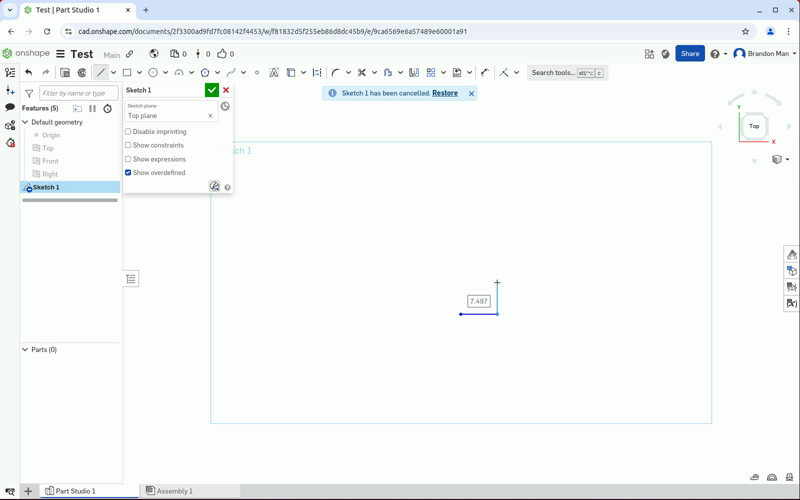
click(497, 282)
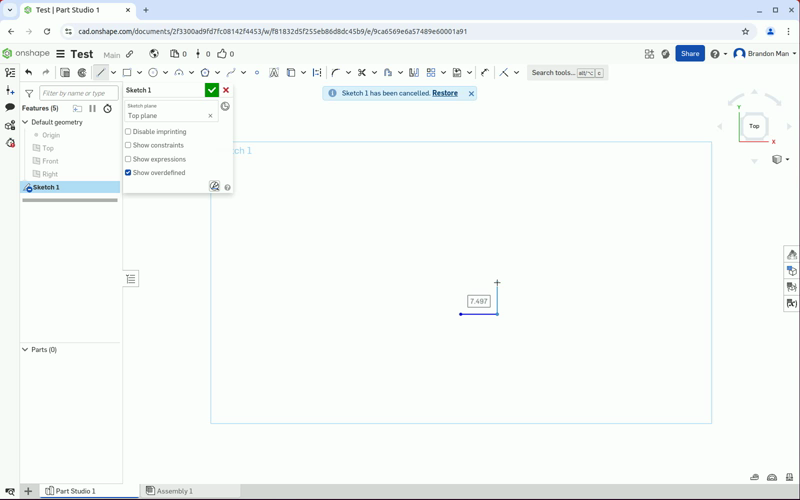
key_up(shift)
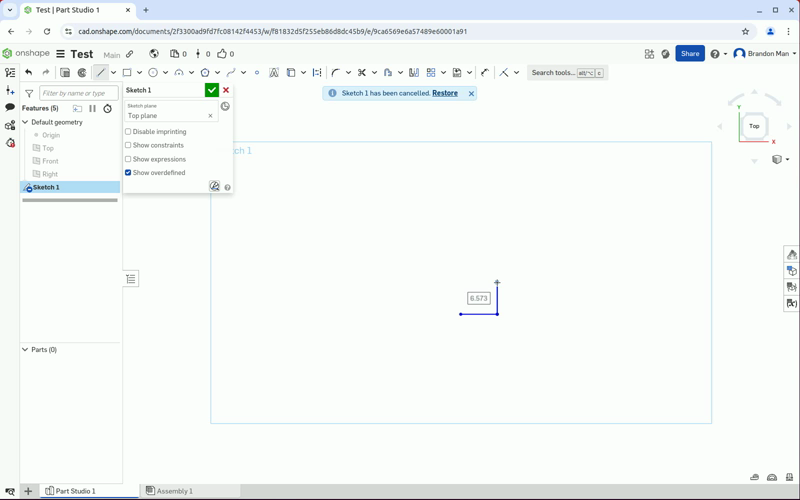
key_down(shift)
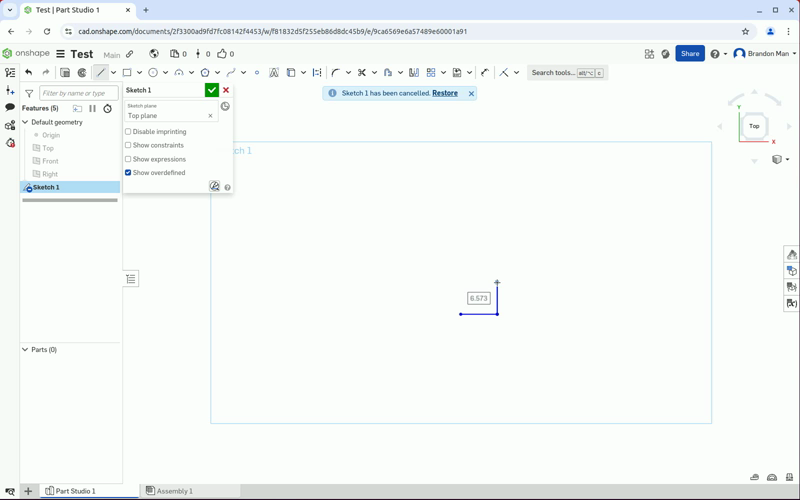
mouse_move(527, 282)
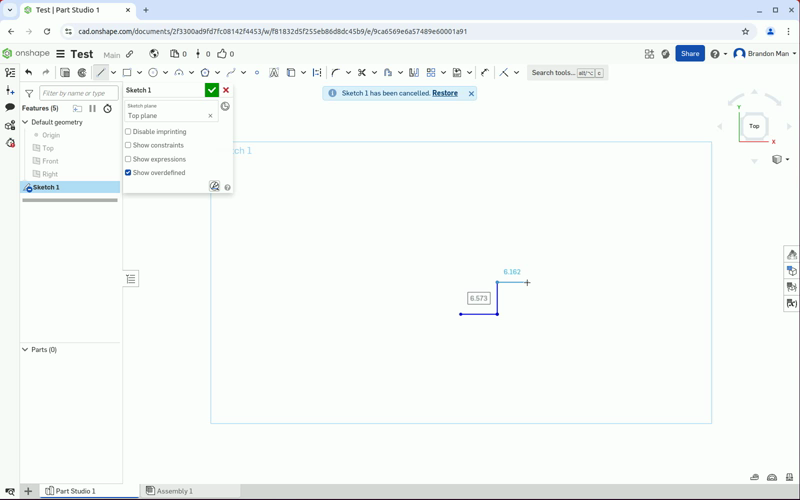
mouse_move(497, 250)
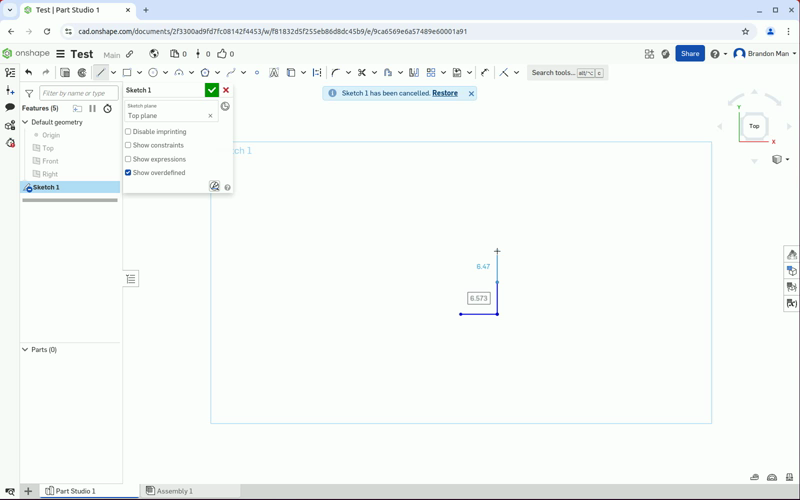
click(497, 250)
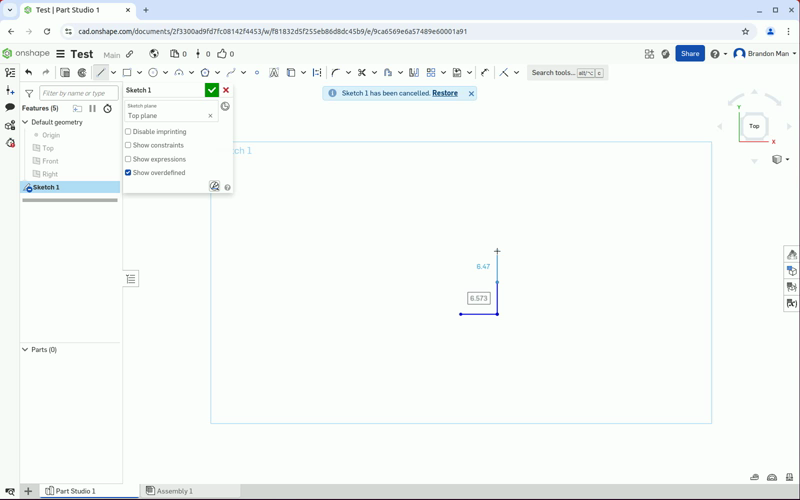
key_up(shift)
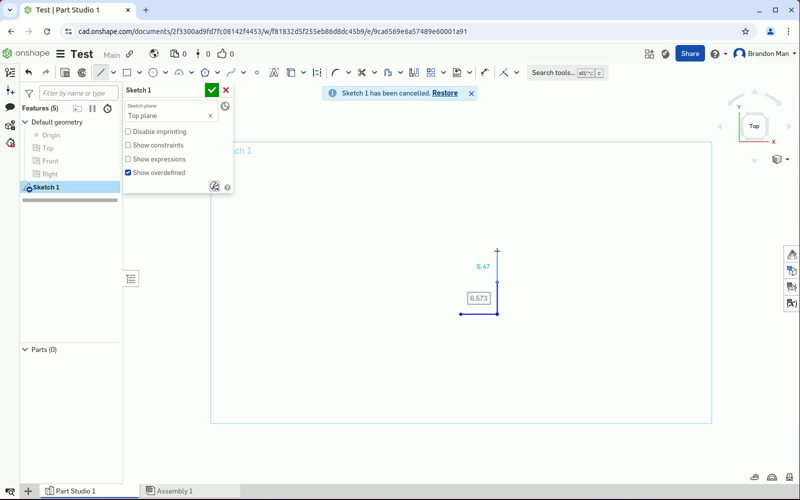
key_down(shift)
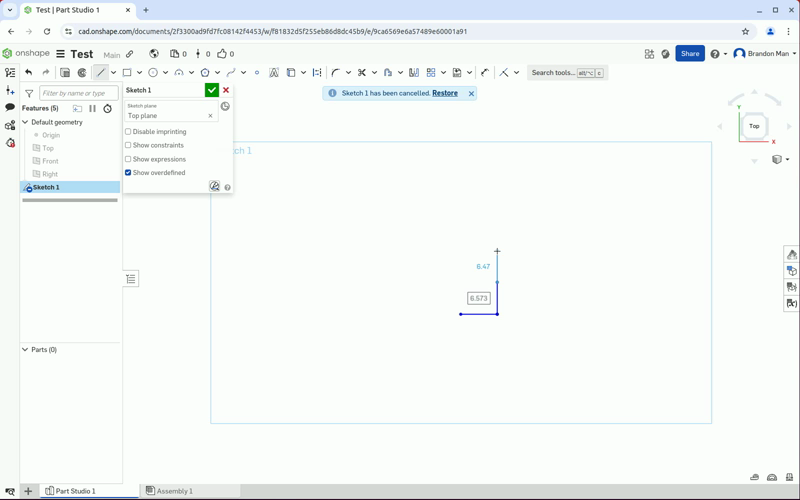
mouse_move(527, 250)
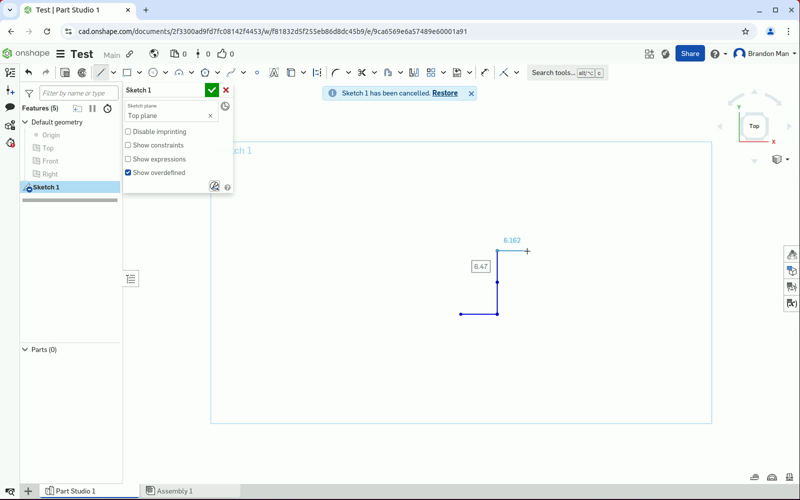
mouse_move(460, 250)
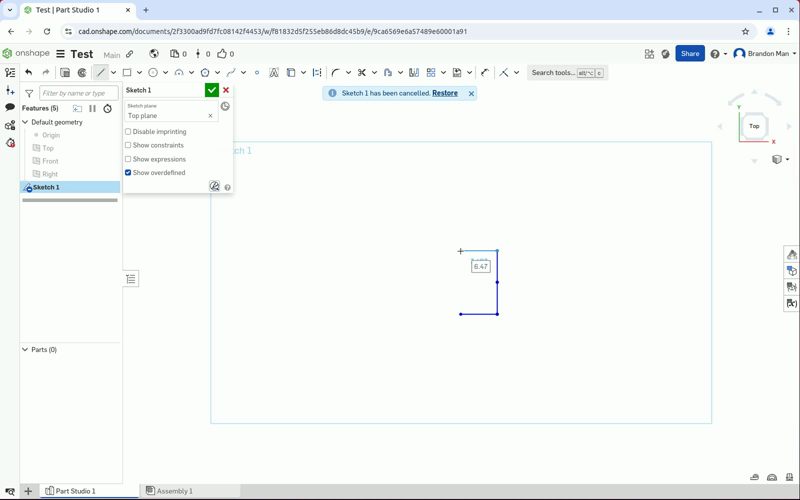
click(460, 250)
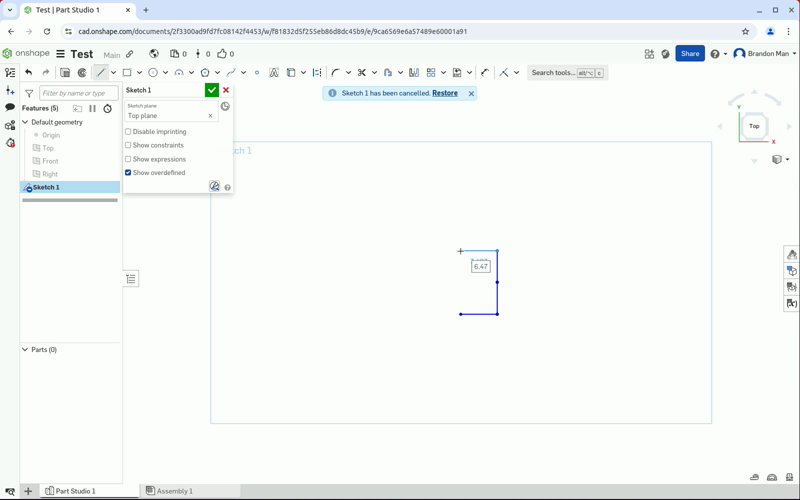
key_up(shift)
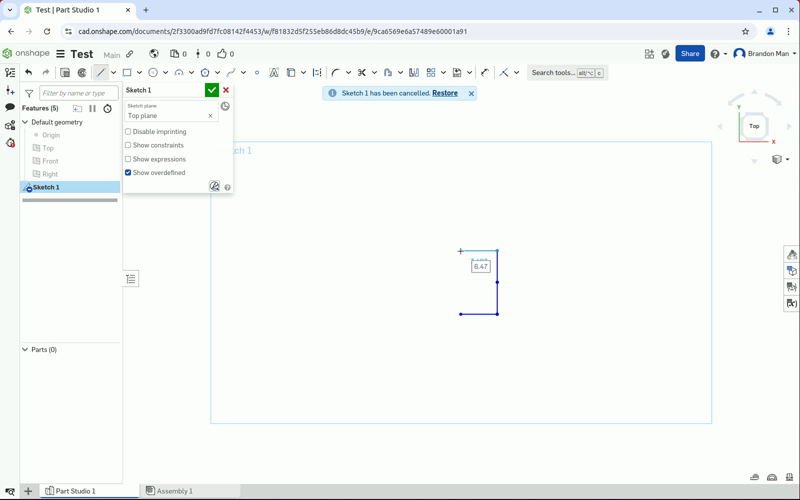
key(esc)
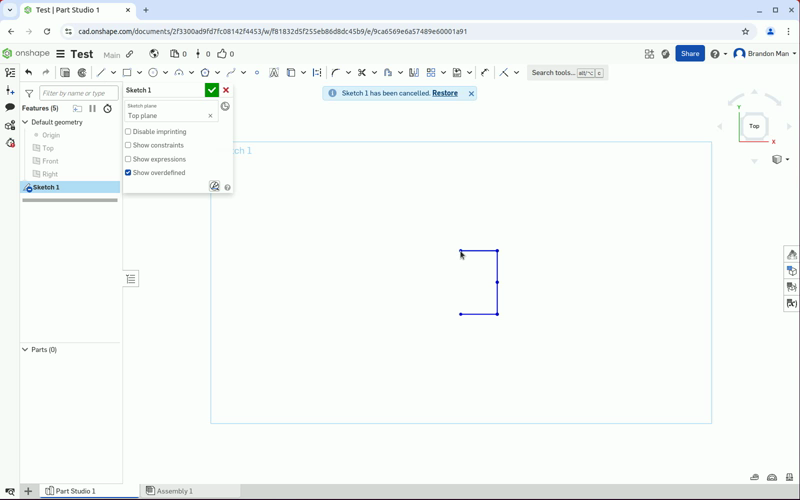
key(a)
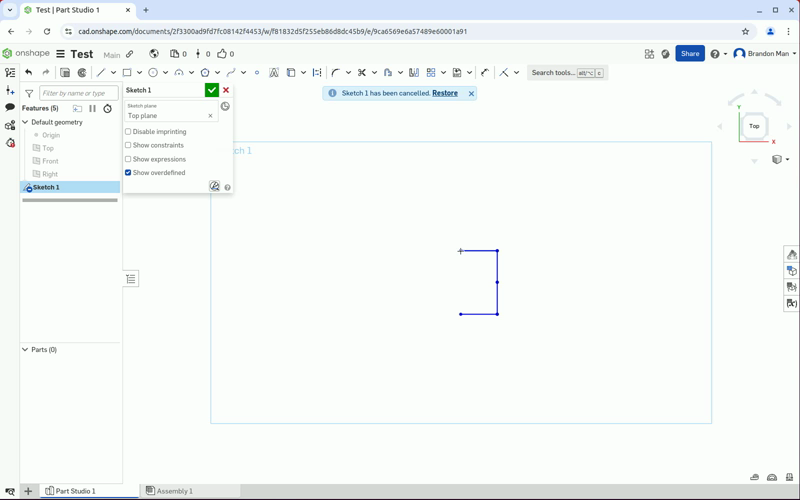
mouse_move(460, 250)
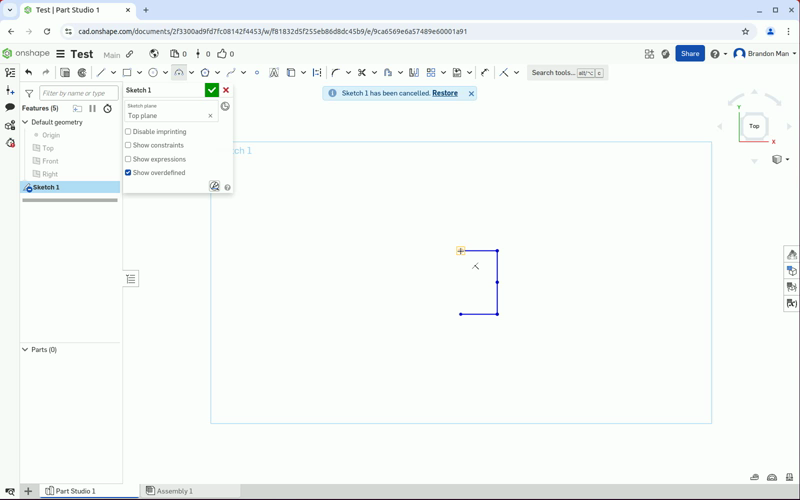
click(460, 250)
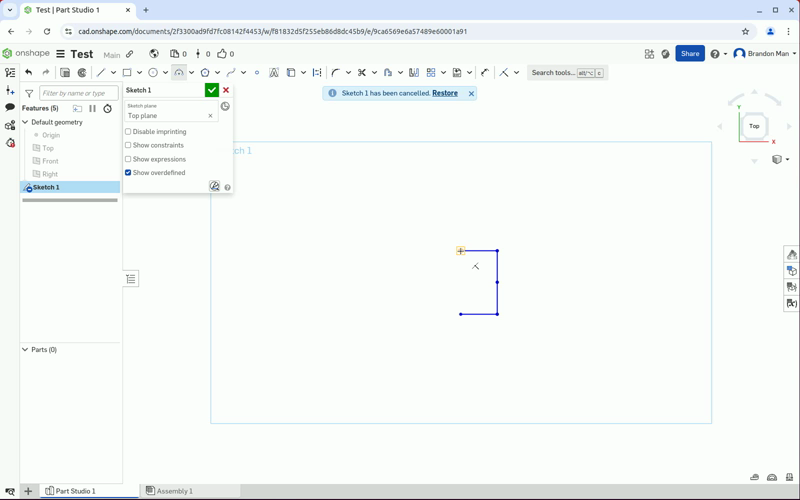
mouse_move(460, 314)
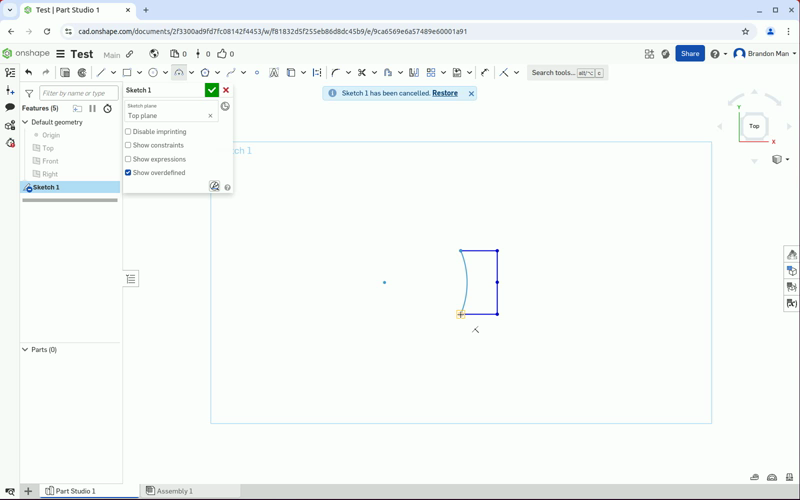
click(460, 314)
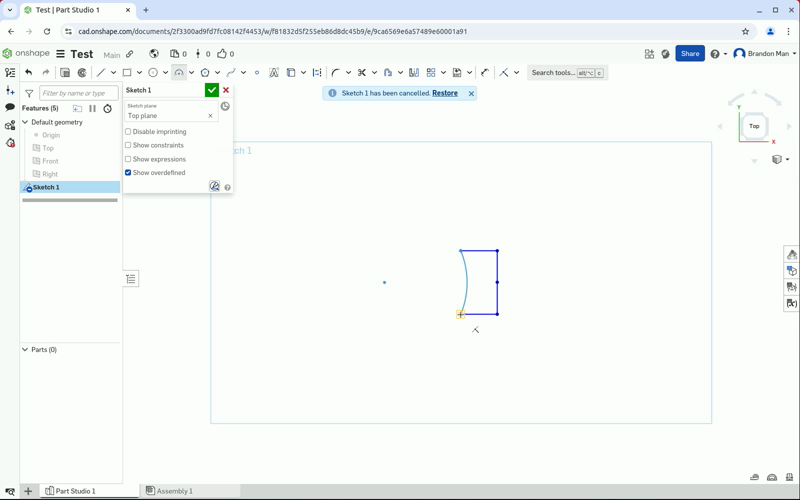
key_down(shift)
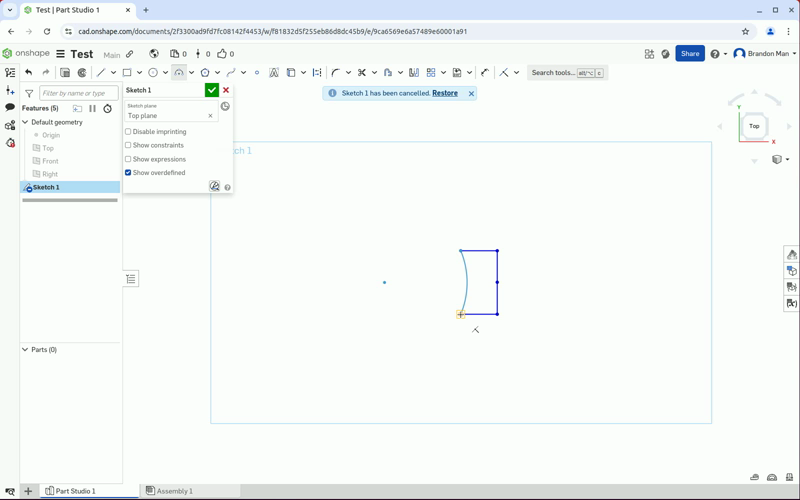
mouse_move(429, 282)
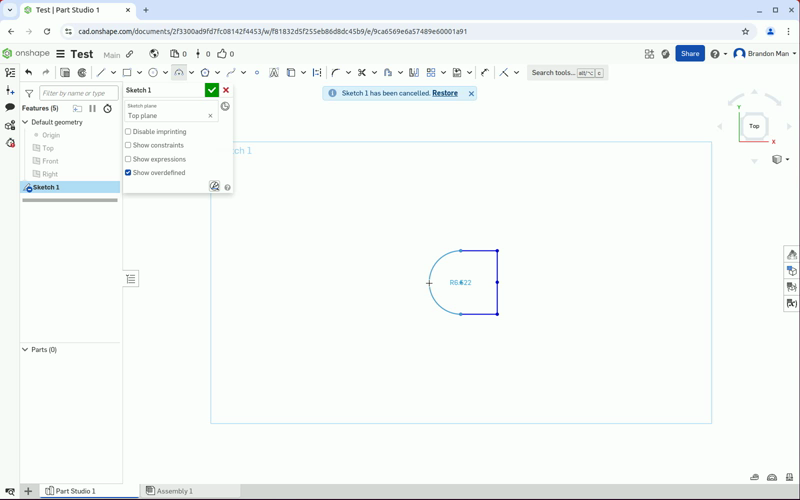
click(429, 282)
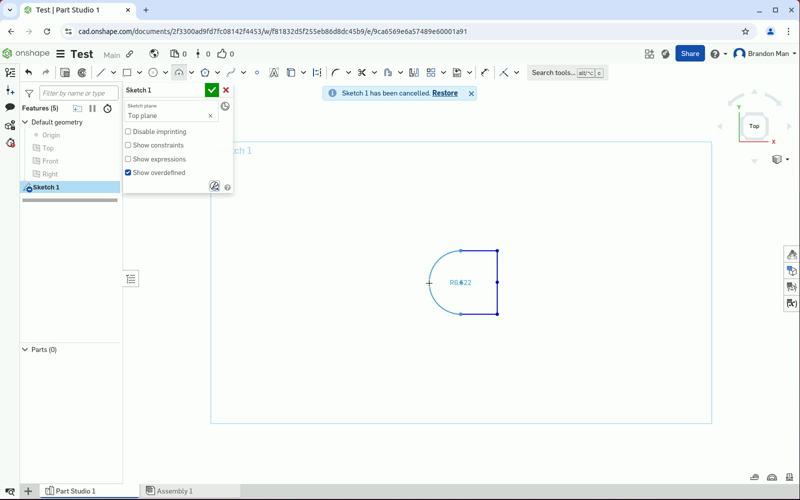
key_up(shift)
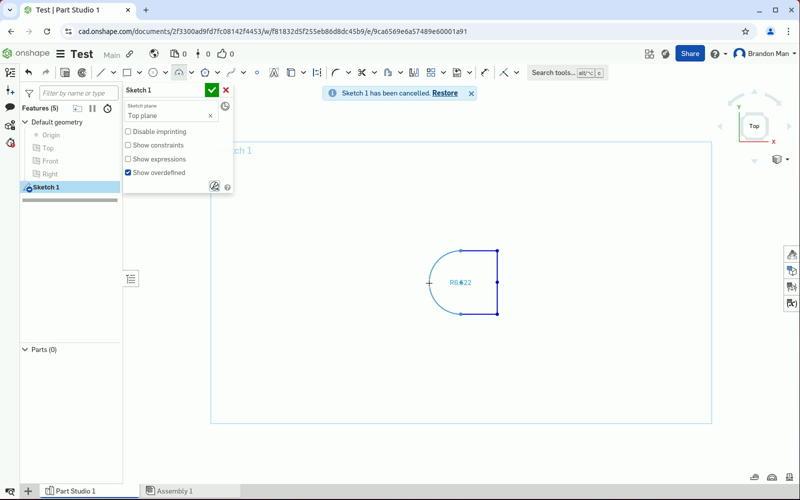
key(esc)
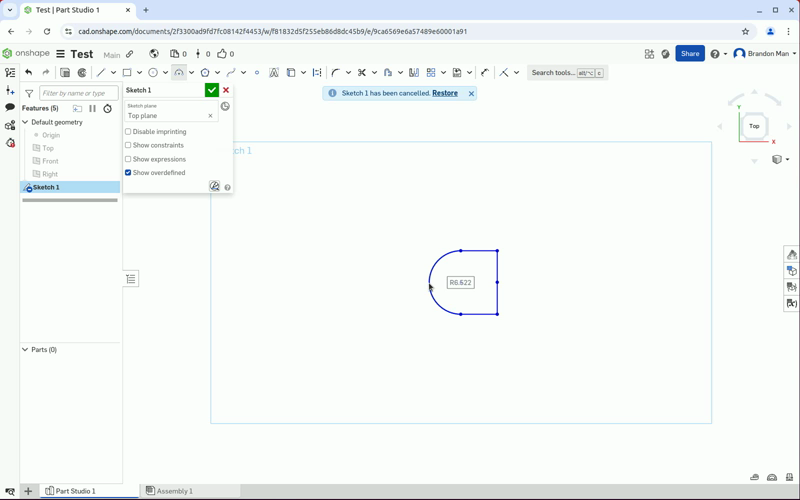
mouse_move(467, 280)
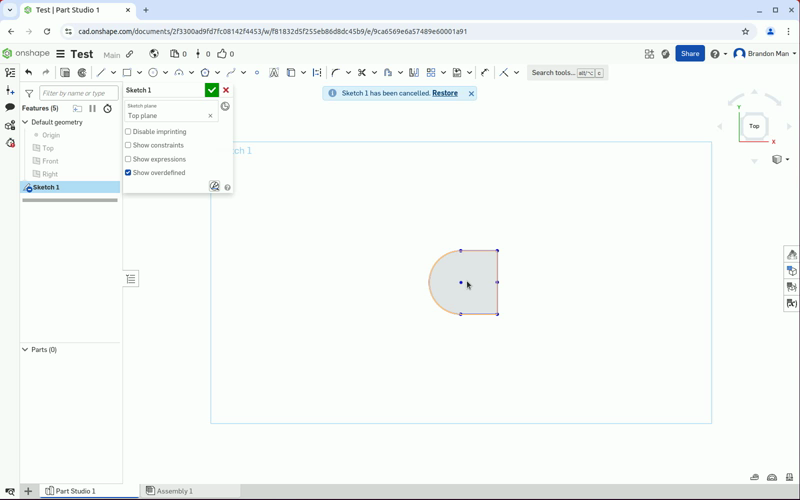
click(467, 280)
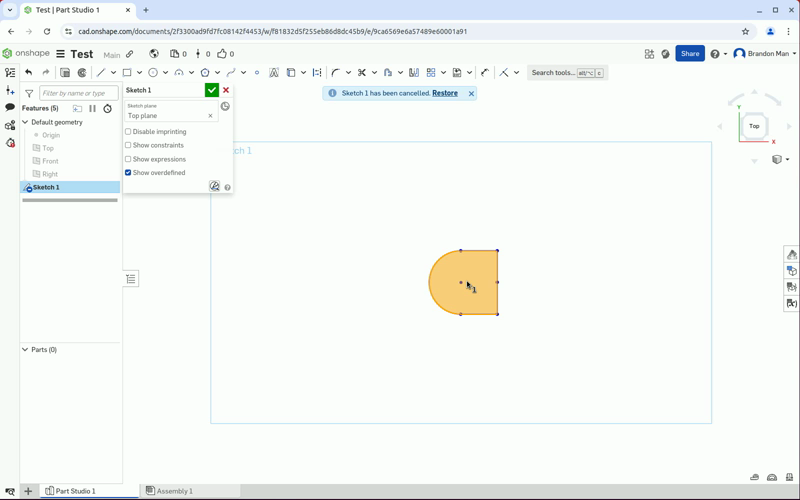
mouse_move(73, 352)
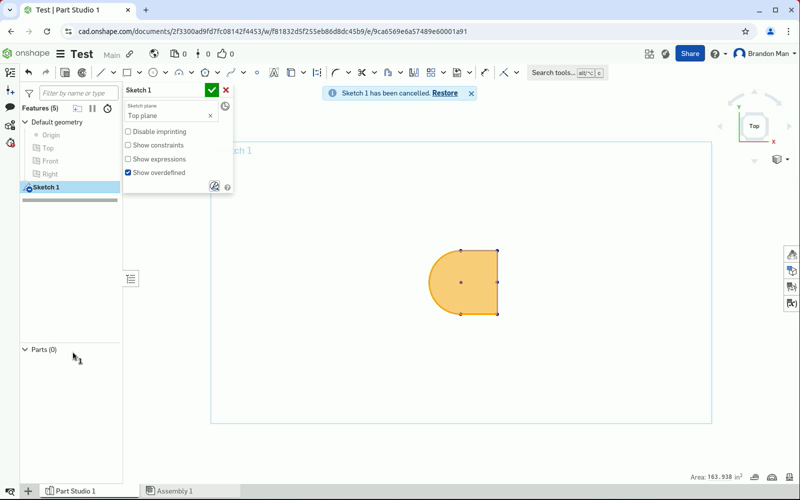
key(shift+y)
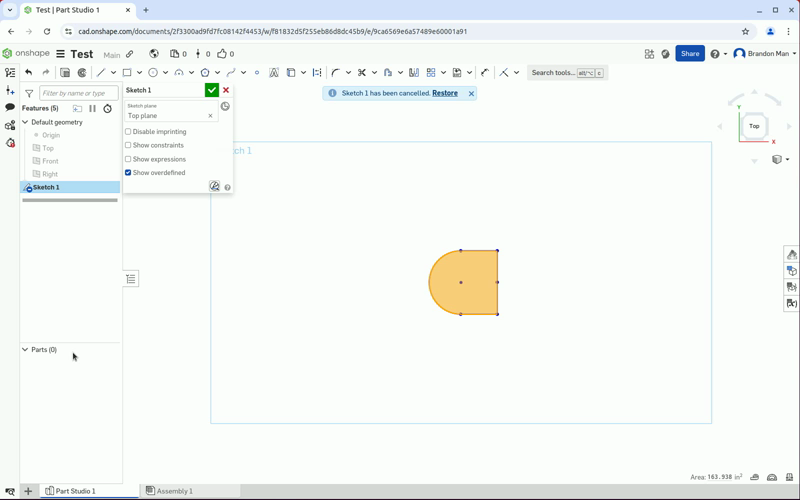
key(shift+e)
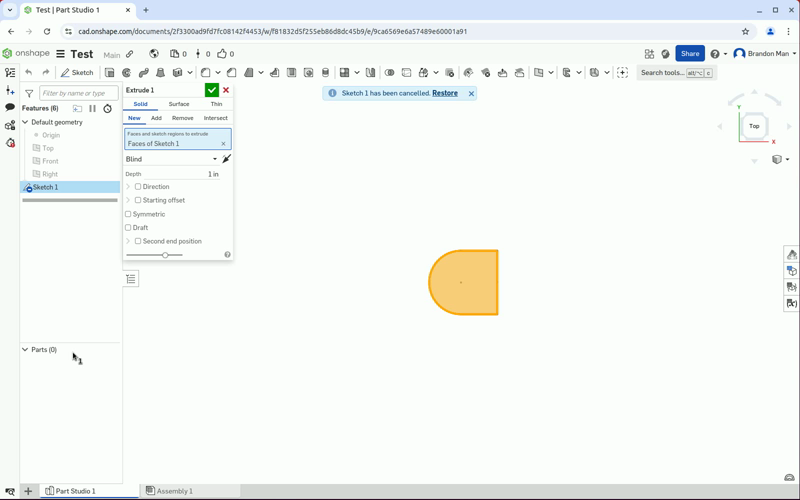
mouse_move(143, 106)
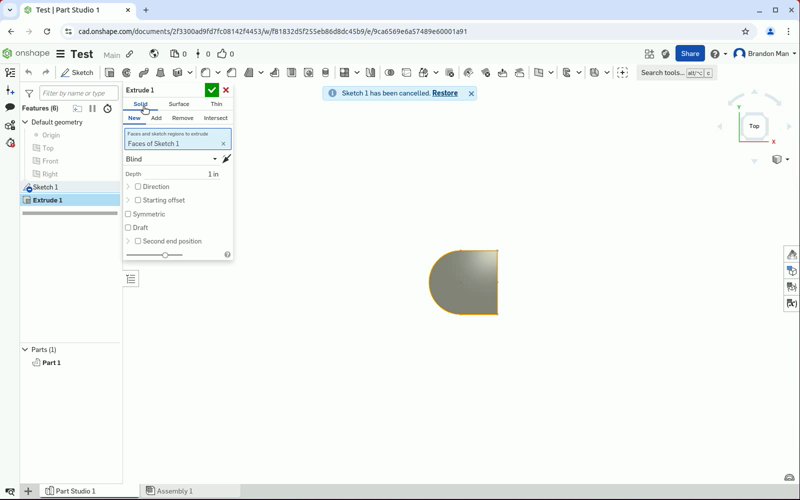
click(143, 106)
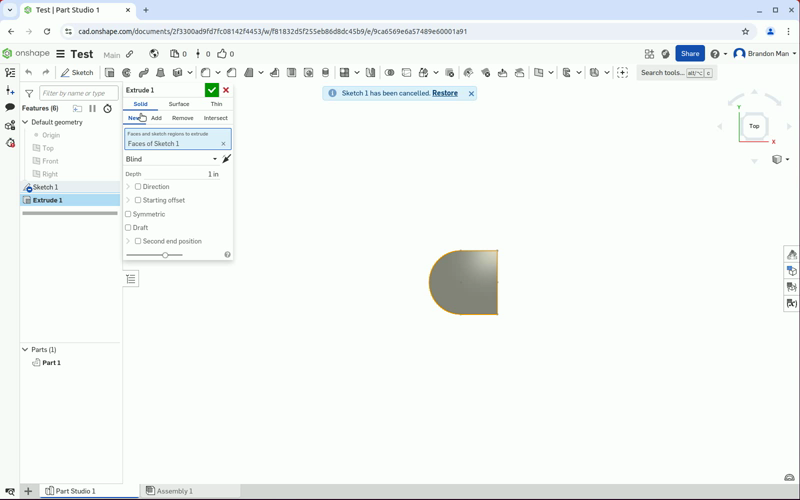
mouse_move(137, 120)
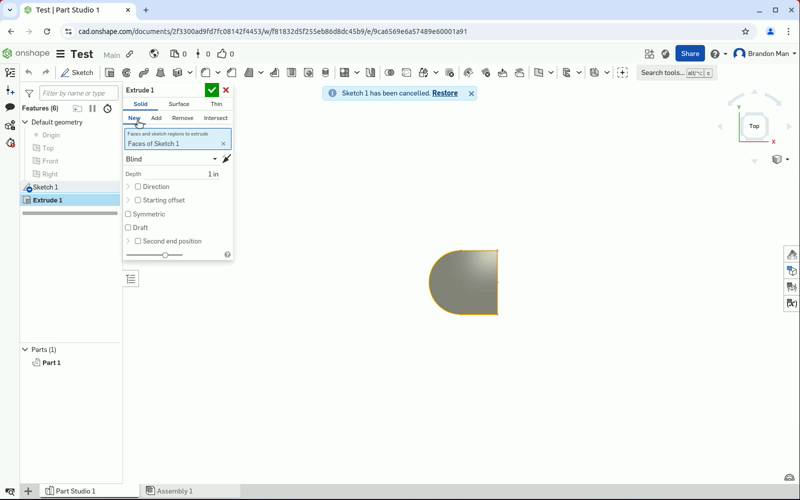
click(137, 120)
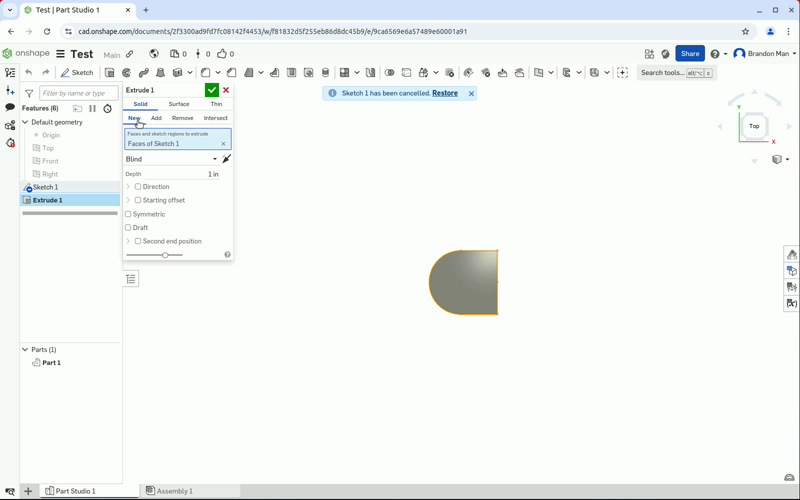
key(tab, 4)
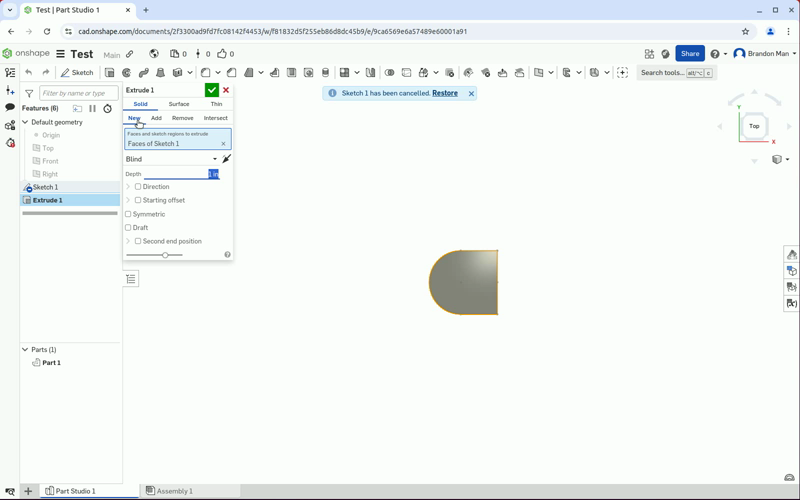
text(2.889)
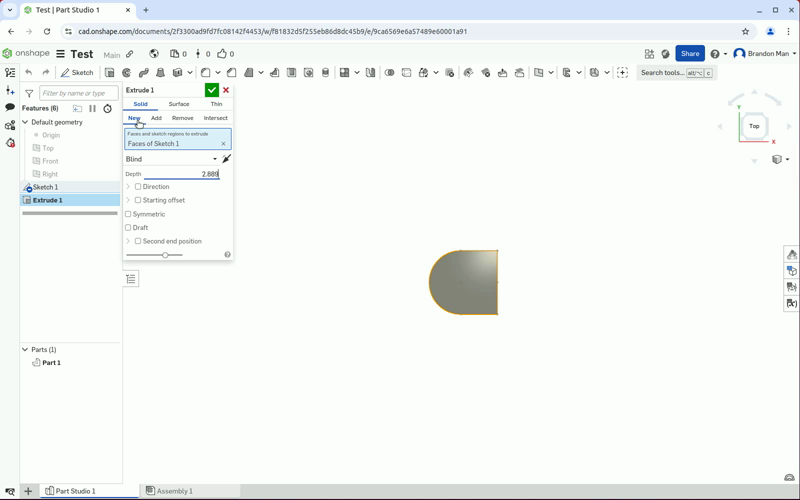
key(enter)
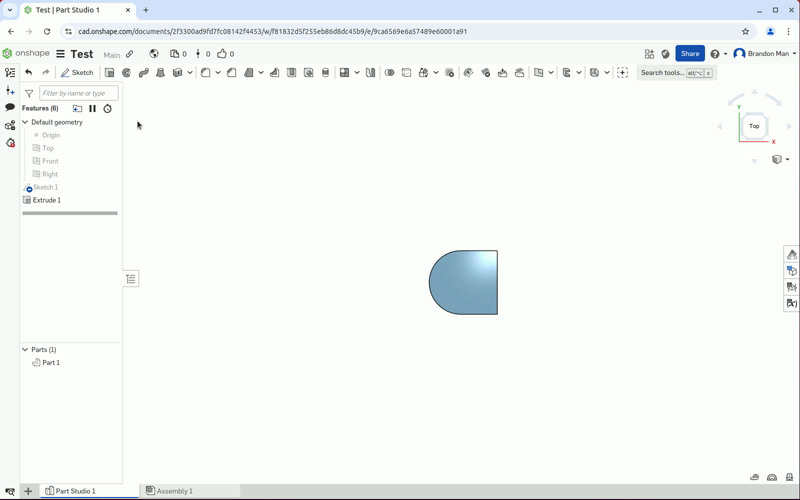
key(shift+h)
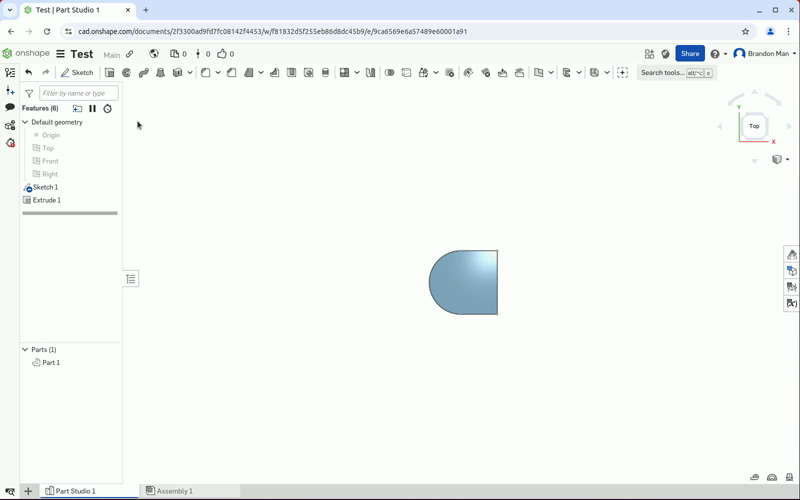
key(shift+h)
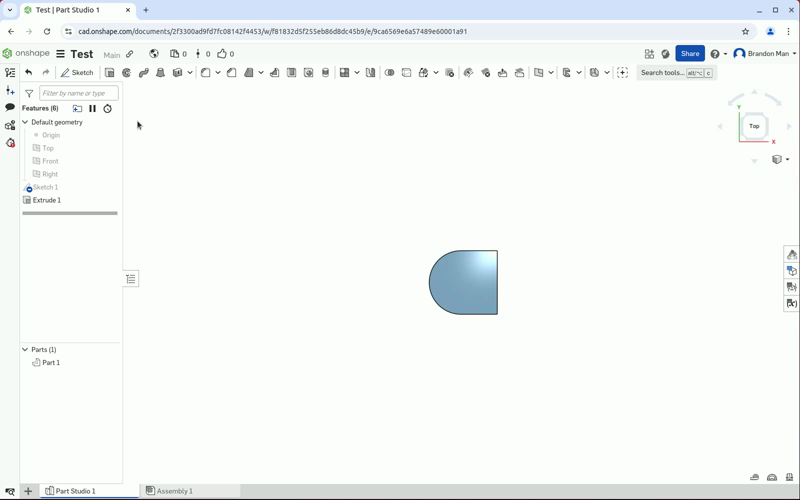
mouse_move(73, 189)
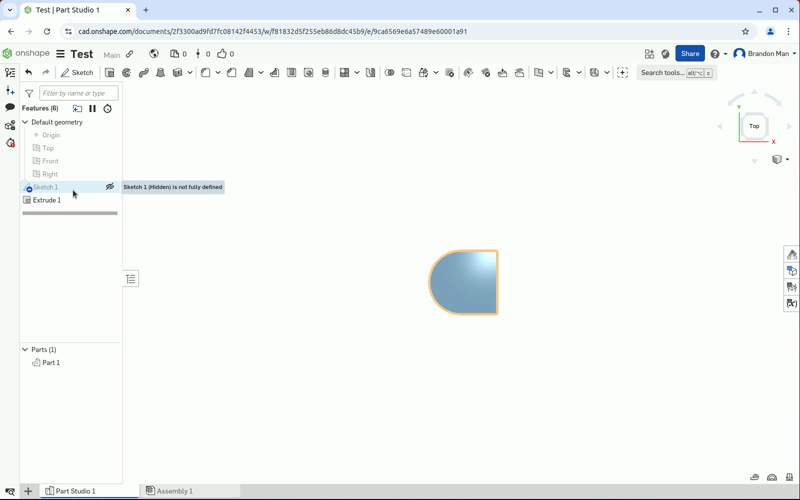
click(73, 189)
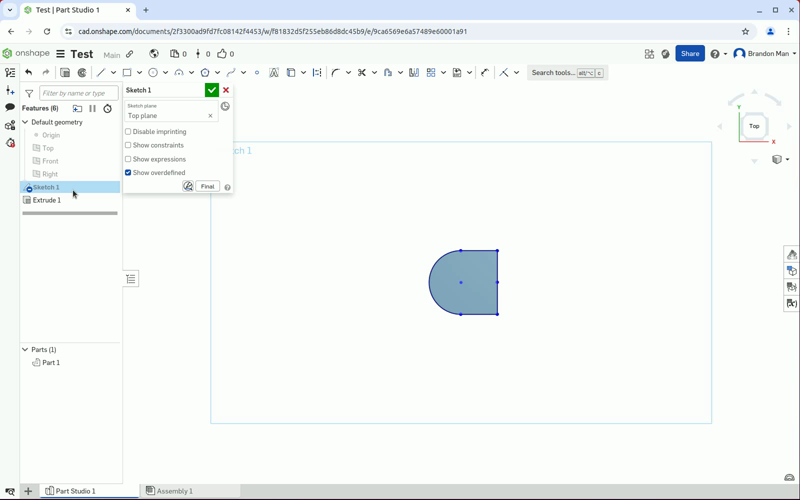
mouse_move(229, 92)
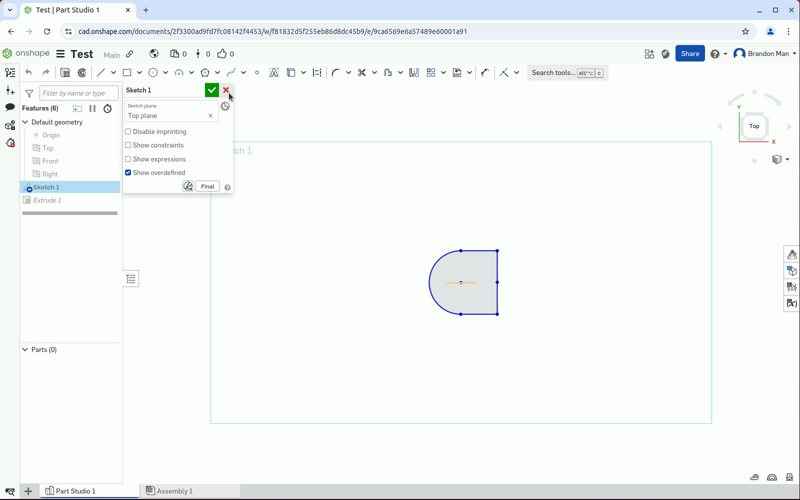
click(229, 92)
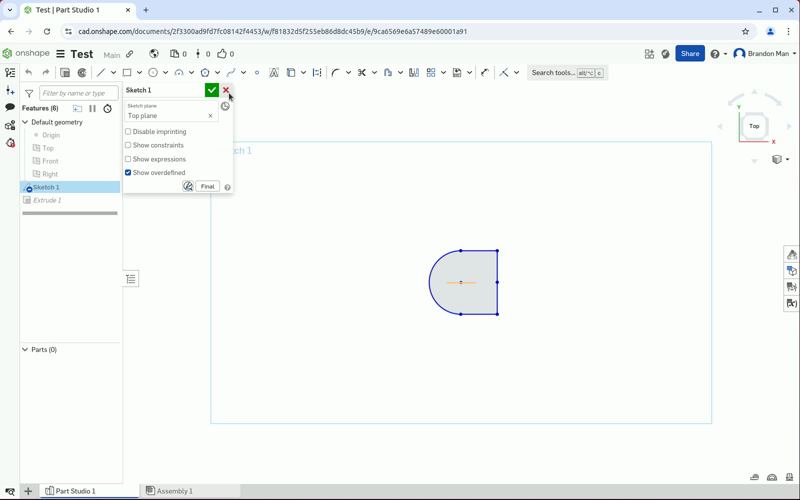
key(shift+s)
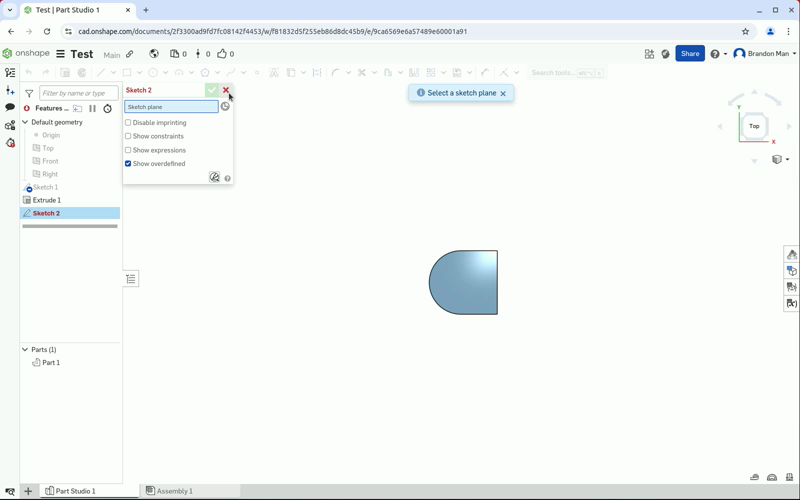
mouse_move(73, 150)
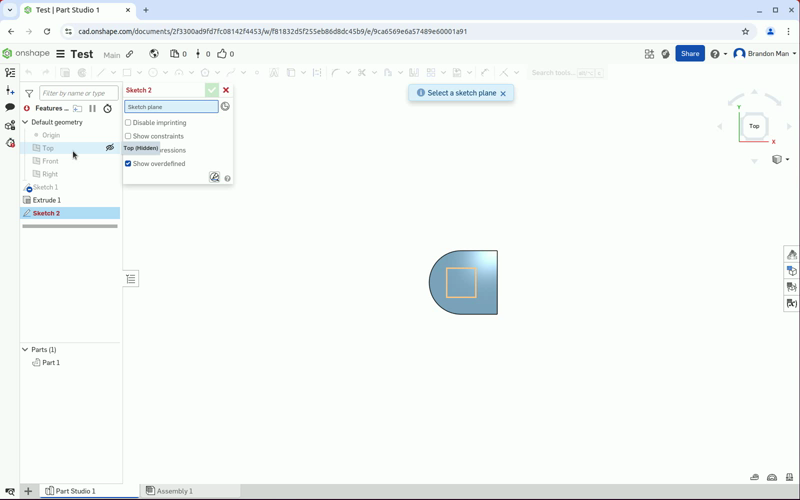
click(73, 150)
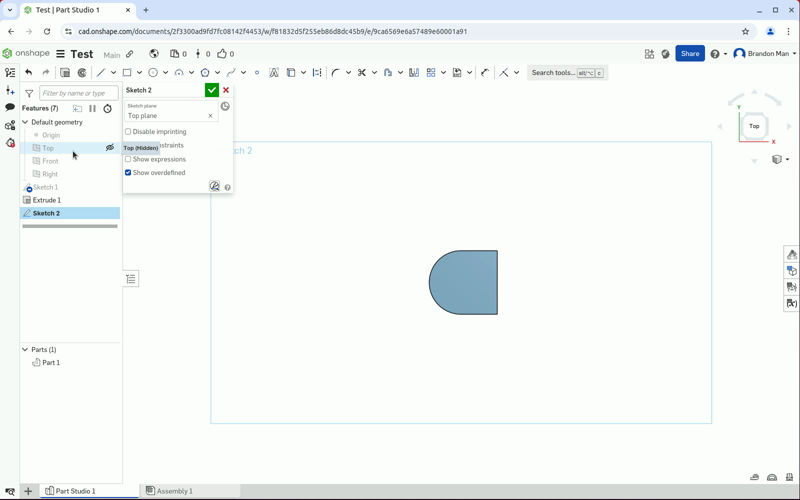
mouse_move(73, 352)
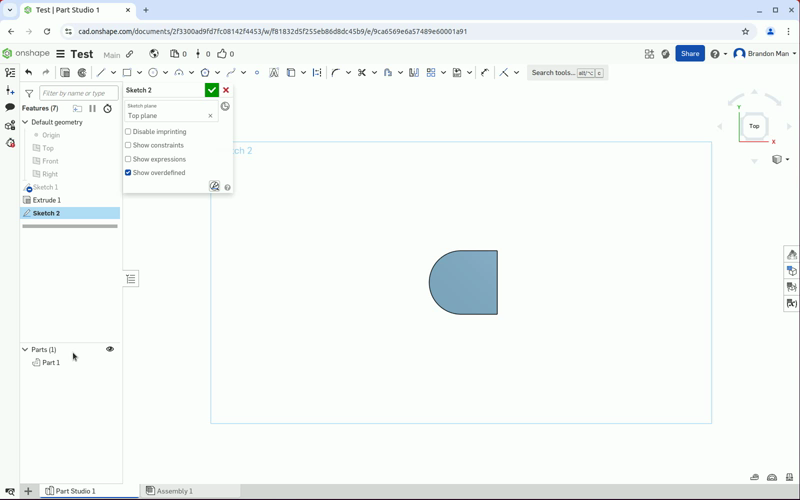
key(y)
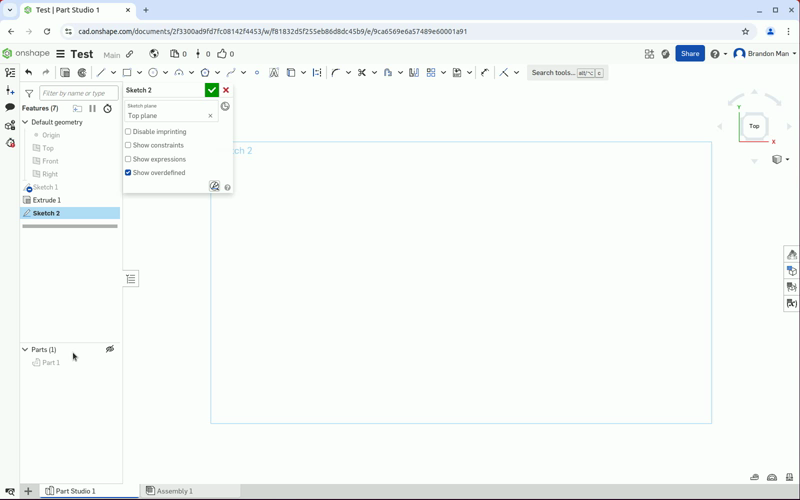
key(l)
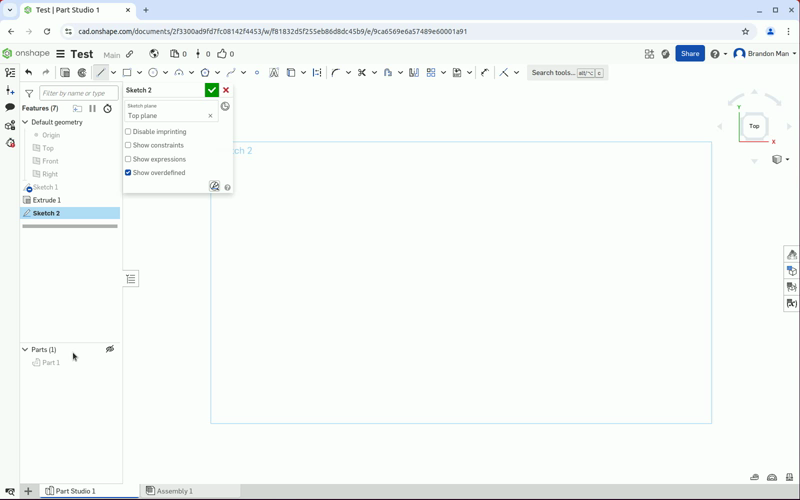
key_down(shift)
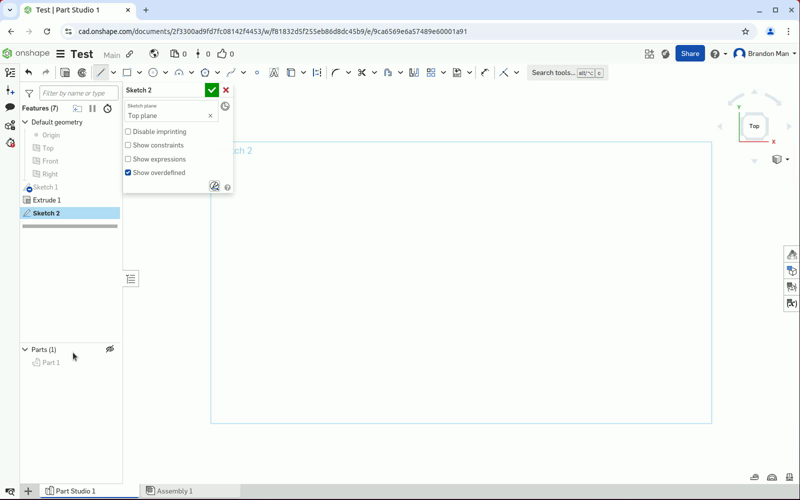
mouse_move(460, 314)
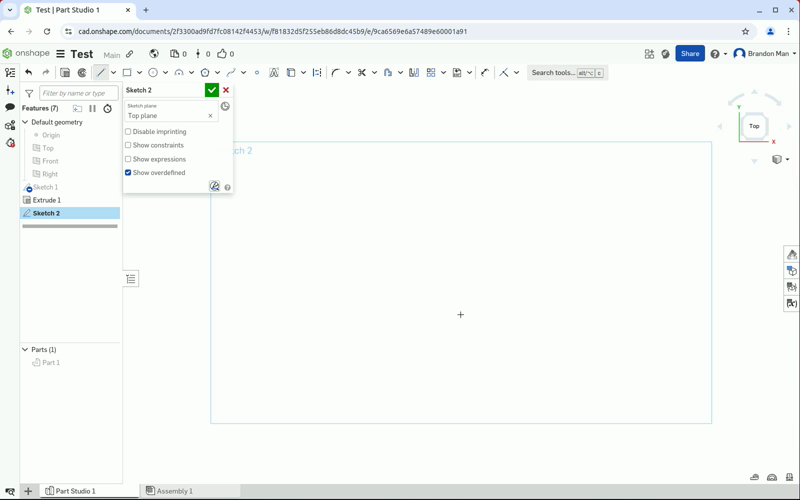
click(460, 314)
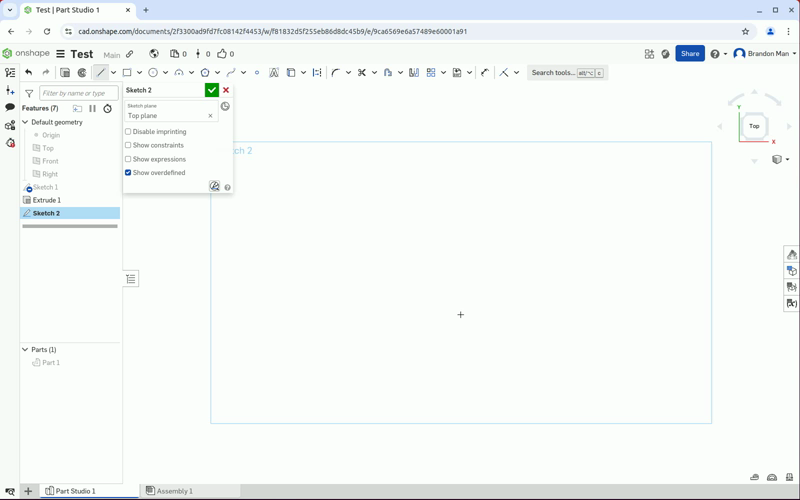
key_up(shift)
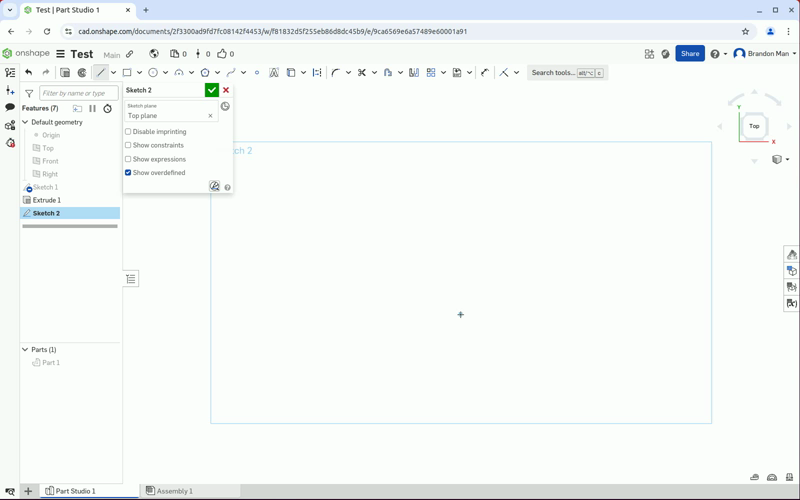
key_down(shift)
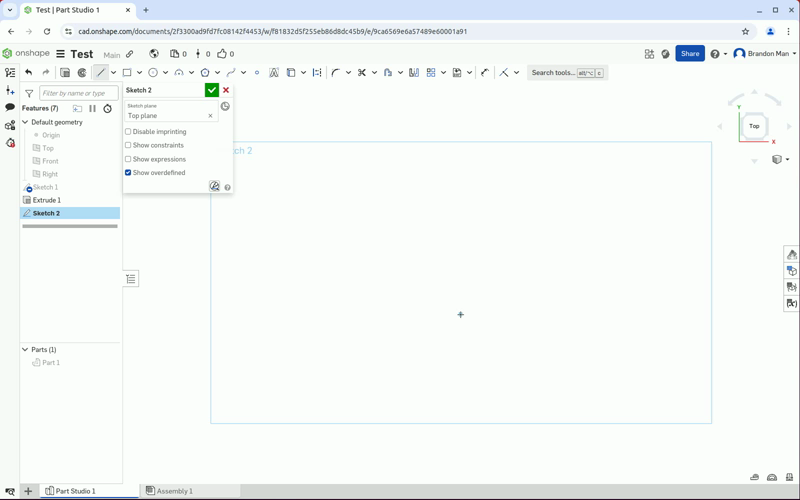
mouse_move(490, 314)
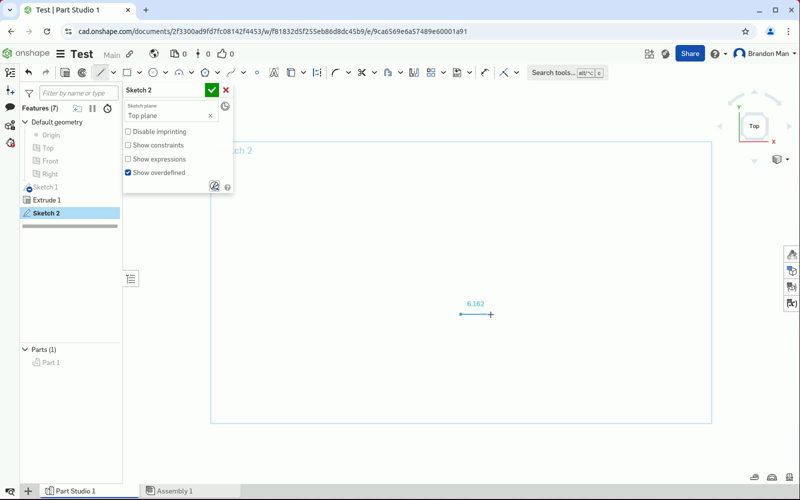
mouse_move(497, 314)
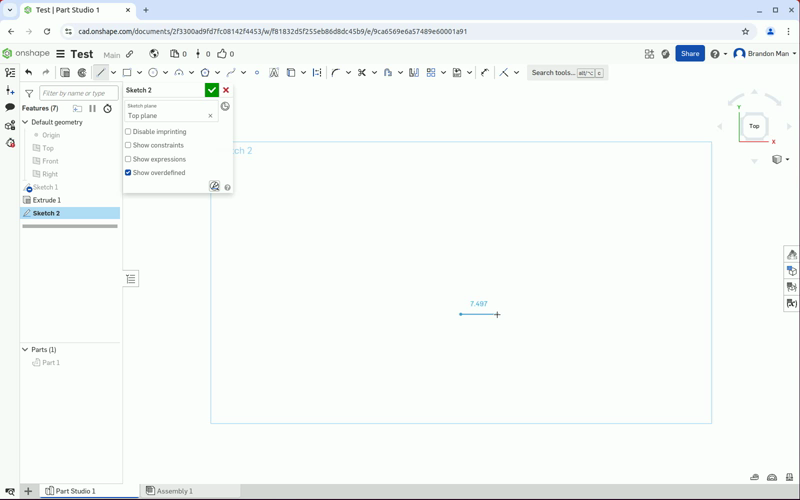
click(497, 314)
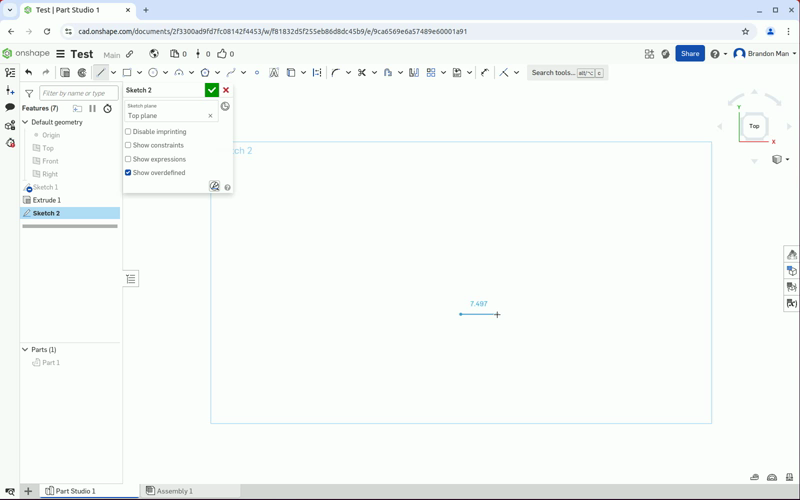
key_up(shift)
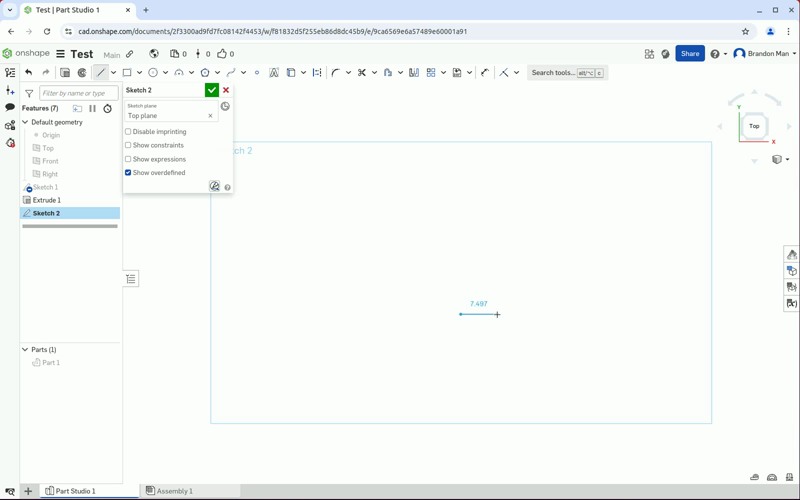
key_down(shift)
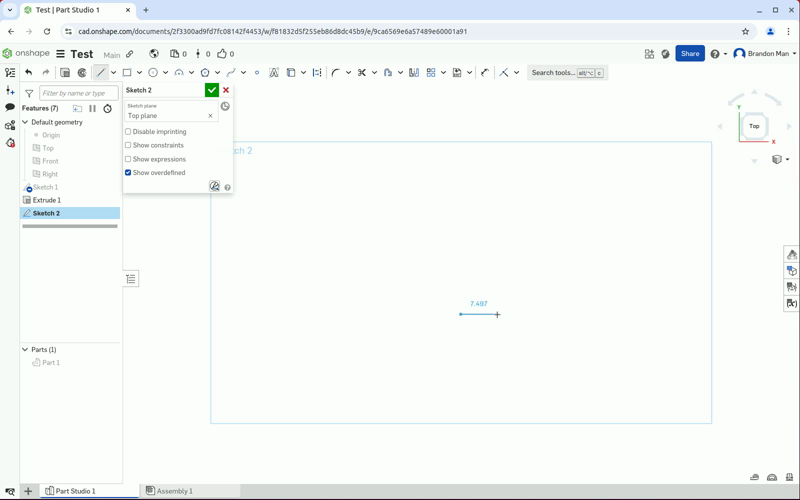
mouse_move(527, 314)
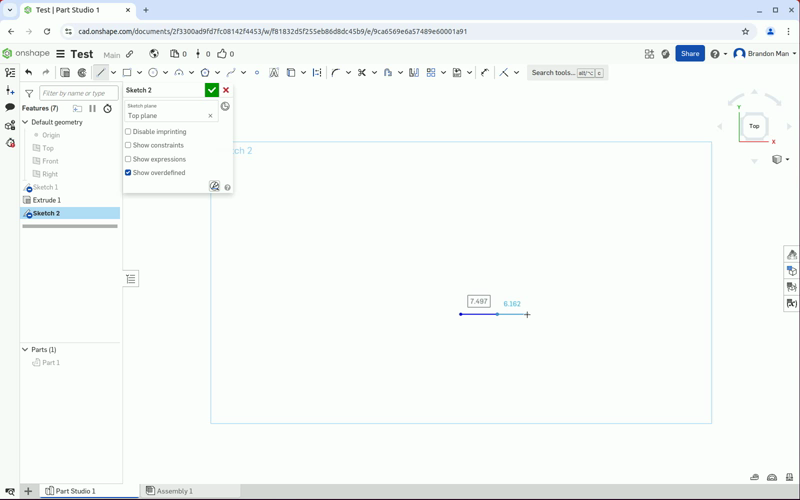
mouse_move(497, 282)
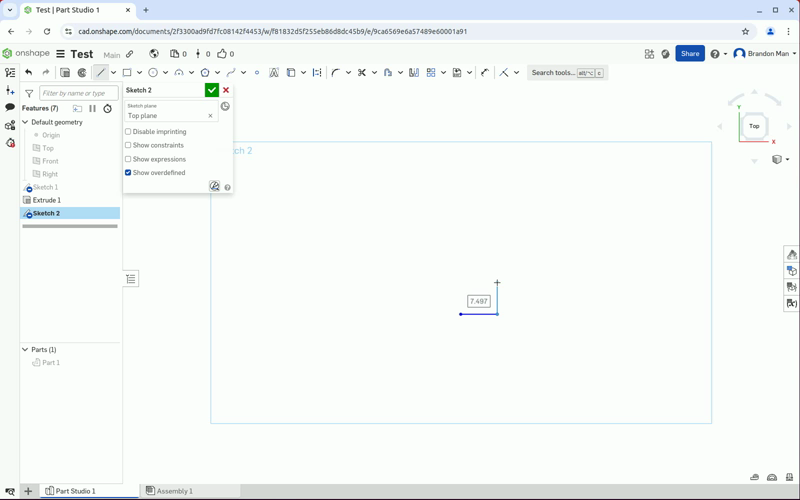
click(497, 282)
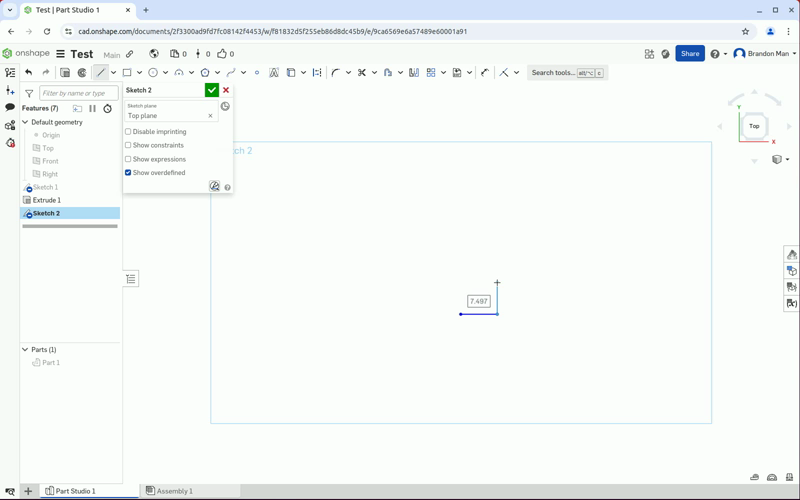
key_up(shift)
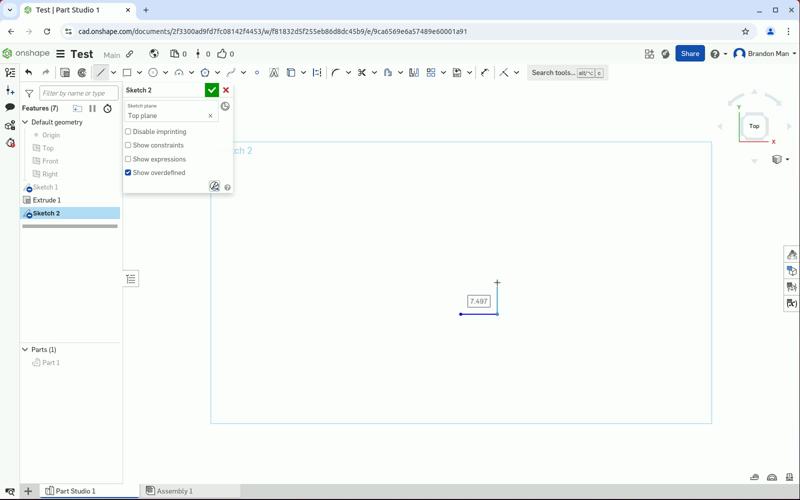
key_down(shift)
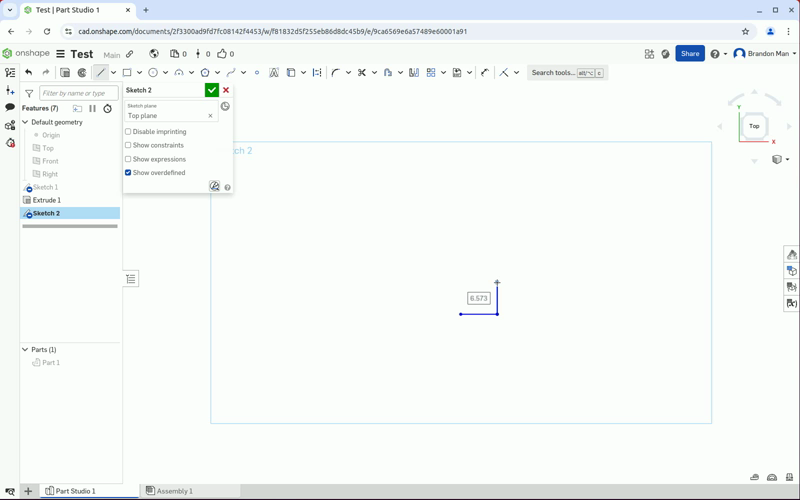
mouse_move(527, 282)
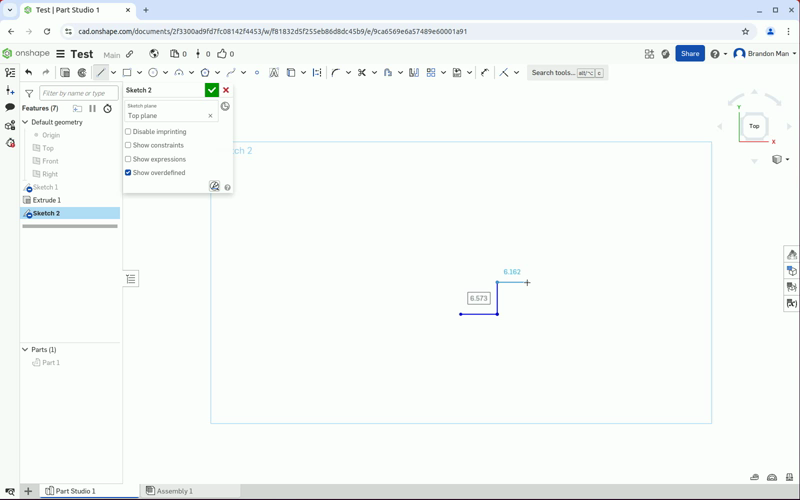
mouse_move(497, 250)
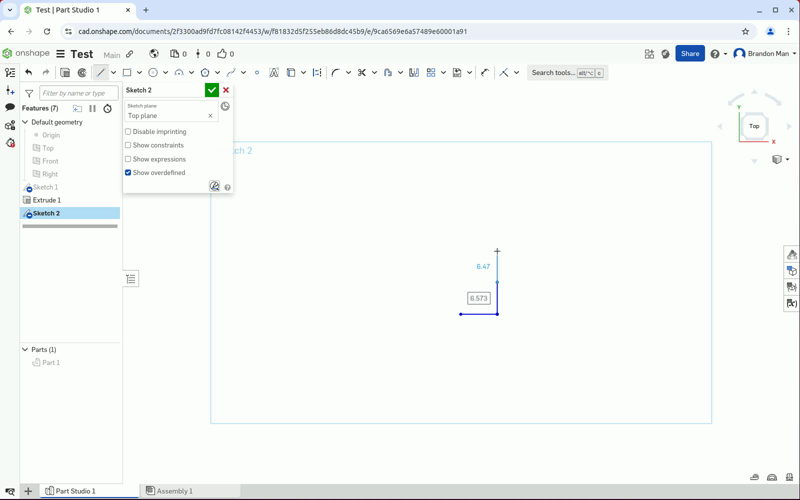
click(497, 250)
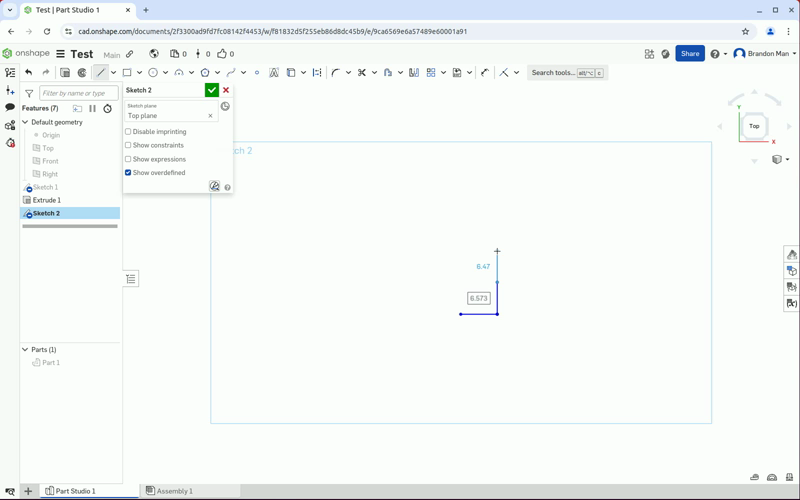
key_up(shift)
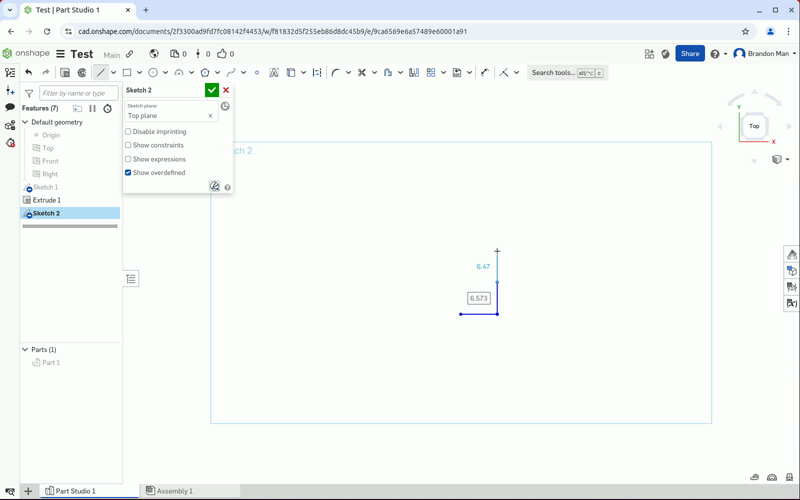
key_down(shift)
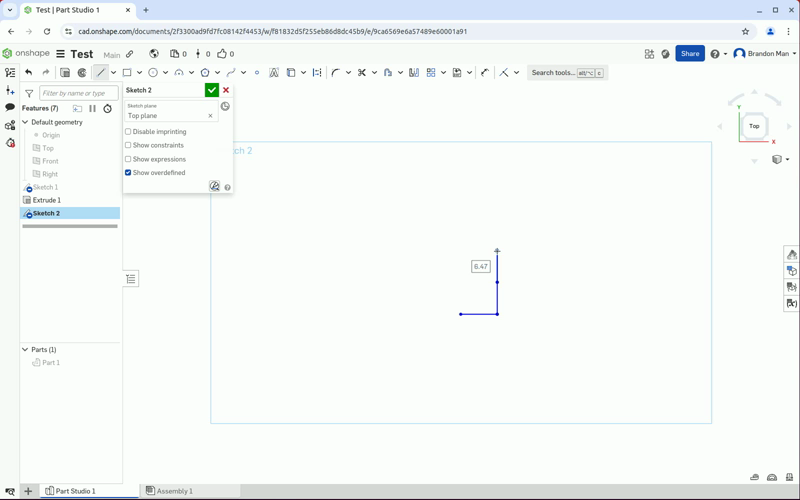
mouse_move(527, 250)
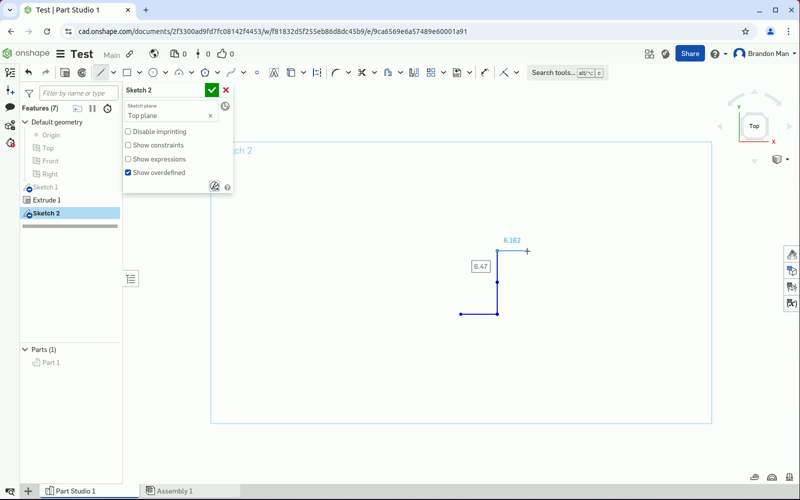
mouse_move(460, 250)
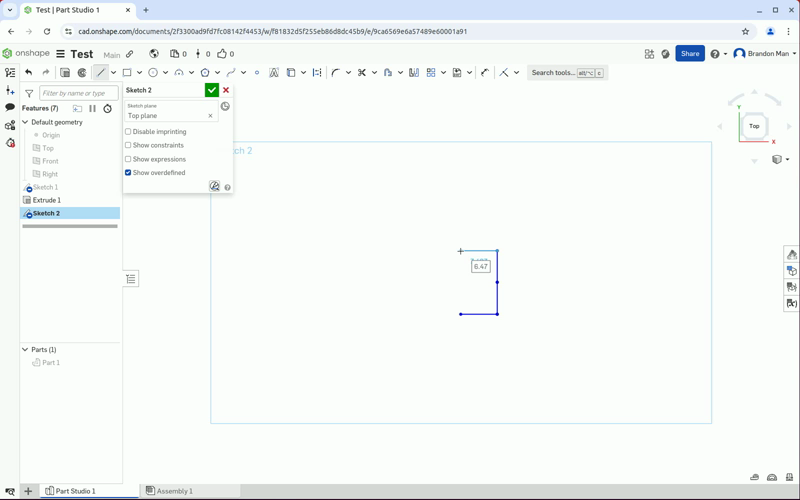
click(460, 250)
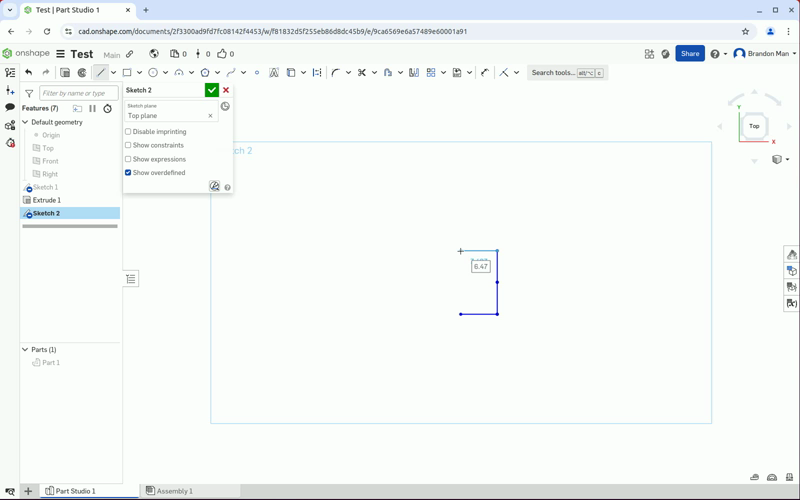
key_up(shift)
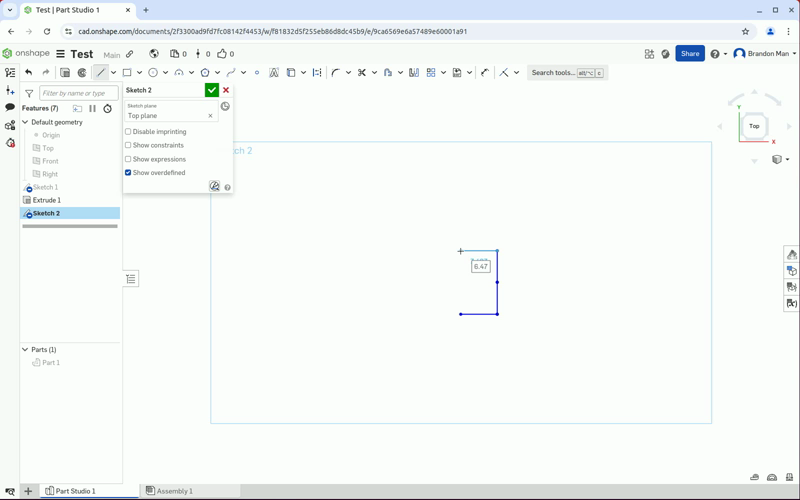
key(esc)
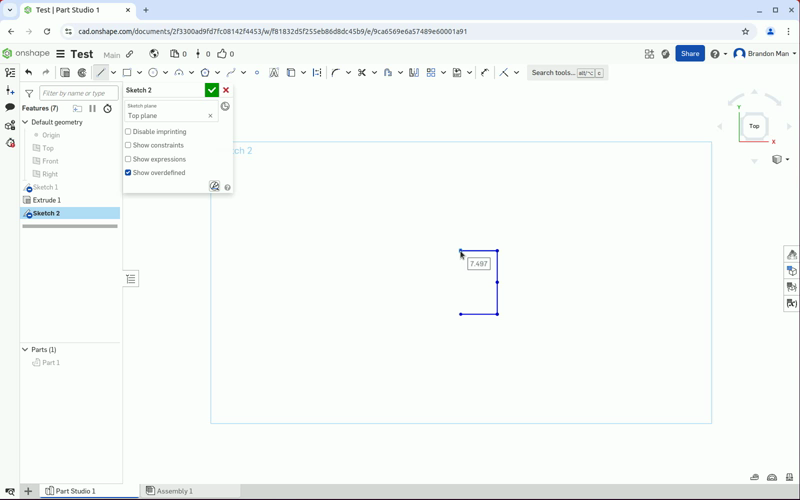
key(a)
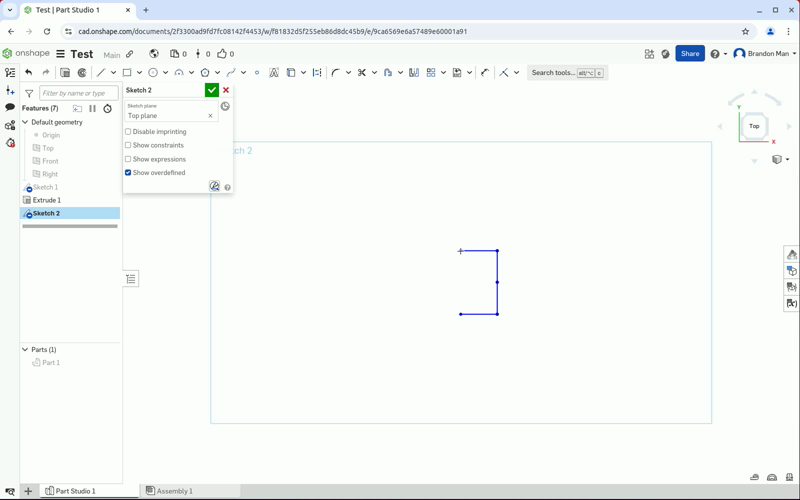
mouse_move(460, 250)
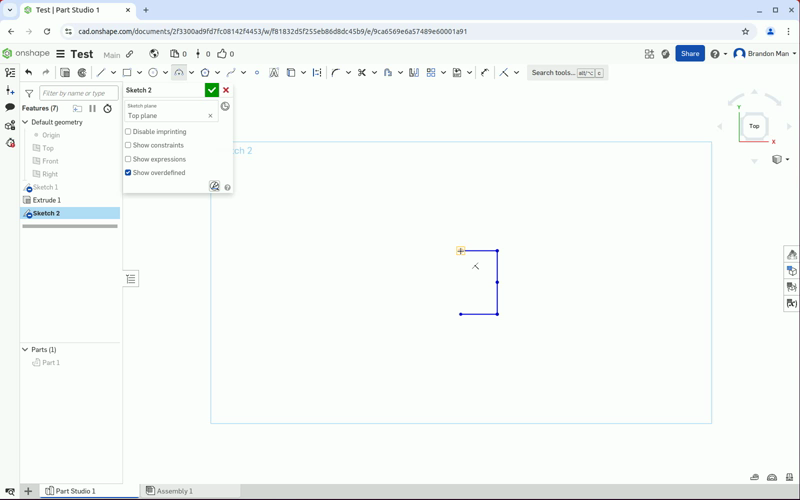
click(460, 250)
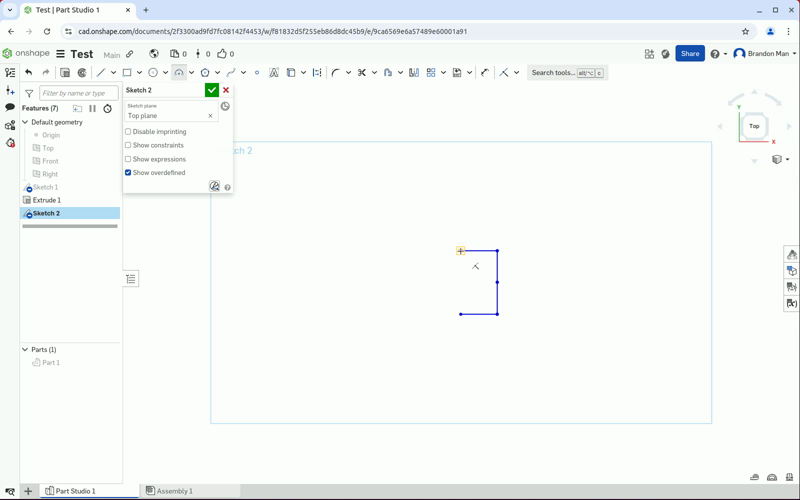
mouse_move(460, 314)
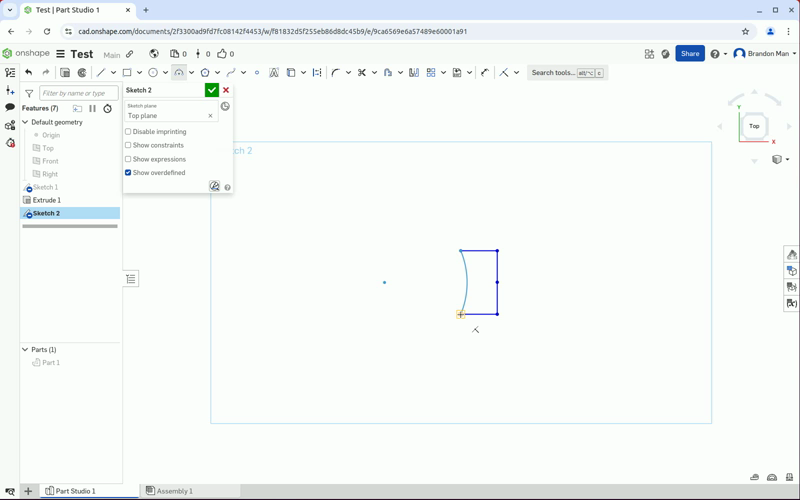
click(460, 314)
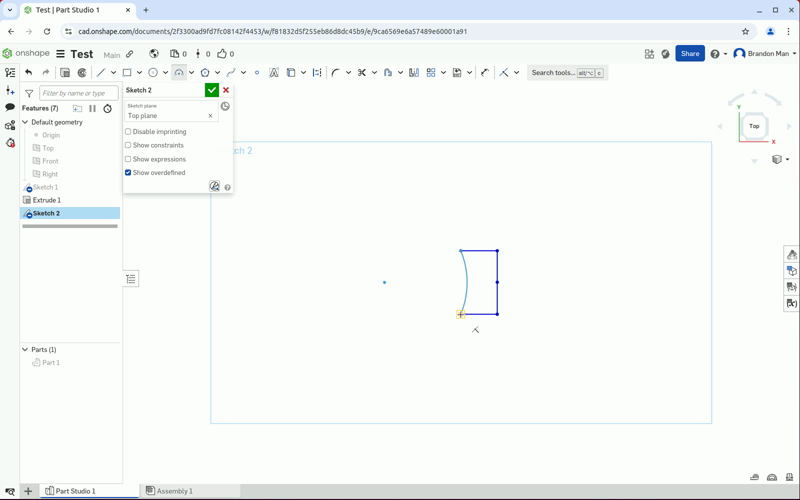
key_down(shift)
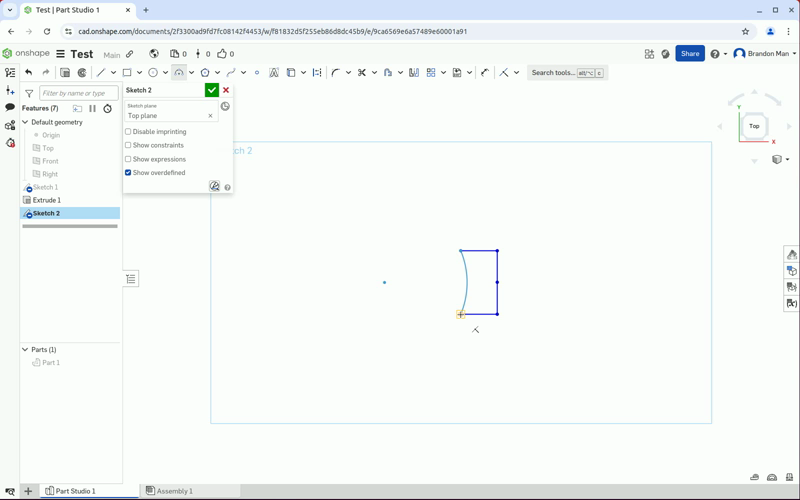
mouse_move(429, 282)
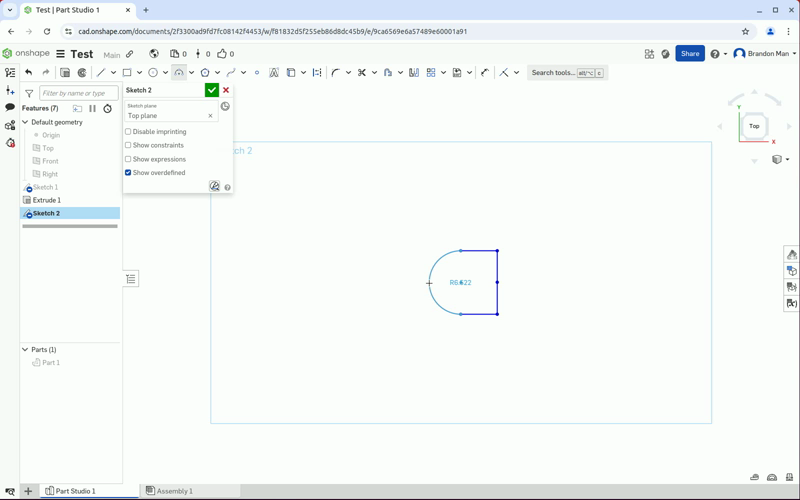
click(429, 282)
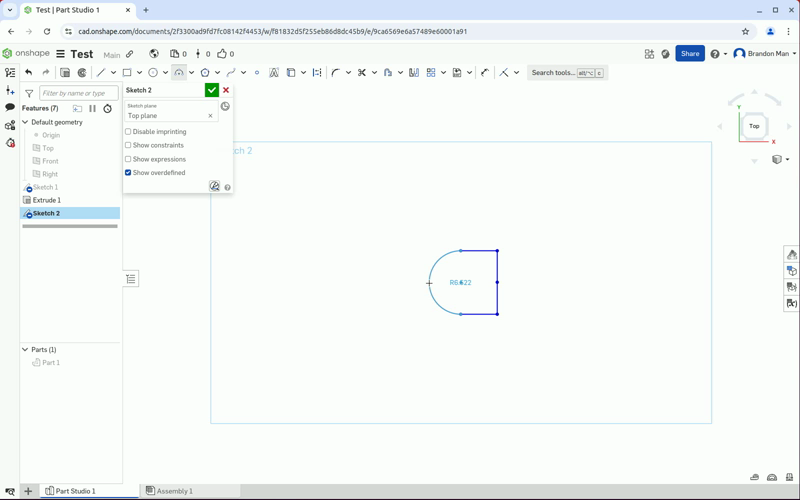
key_up(shift)
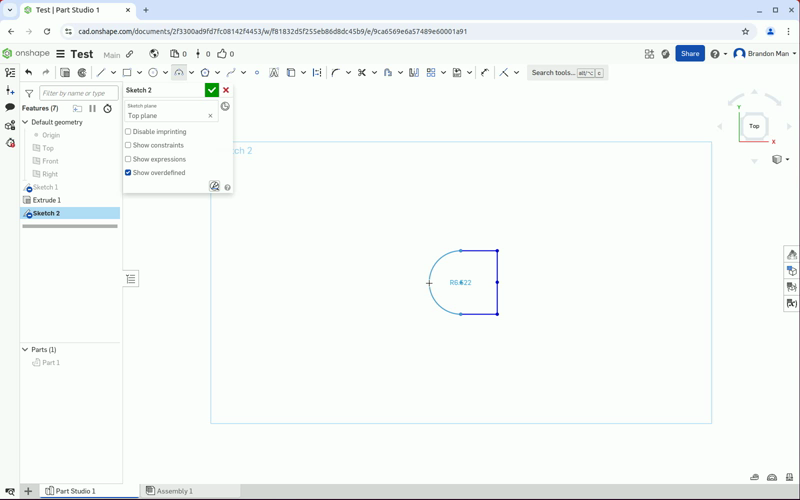
key(esc)
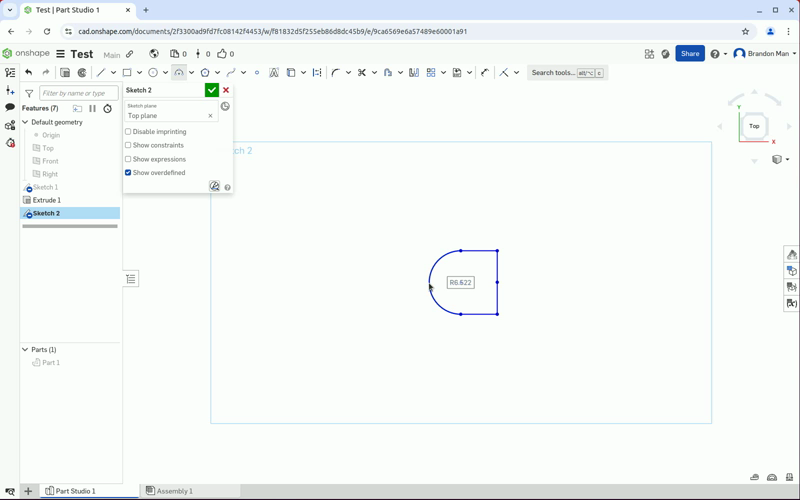
mouse_move(456, 281)
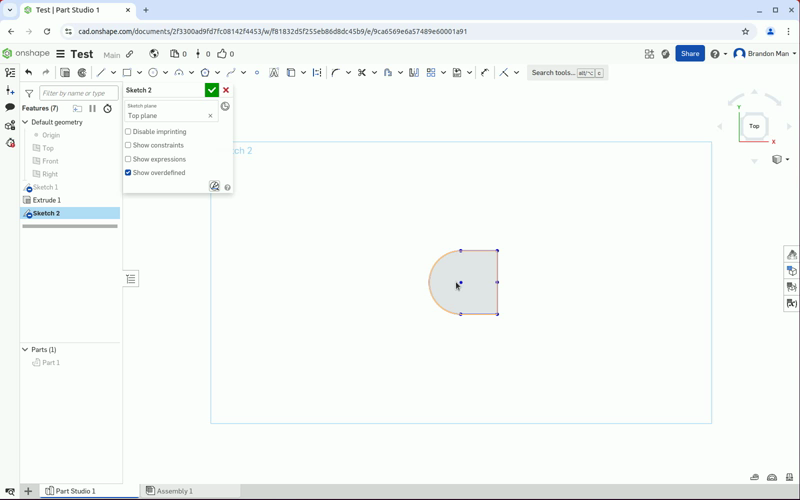
click(456, 281)
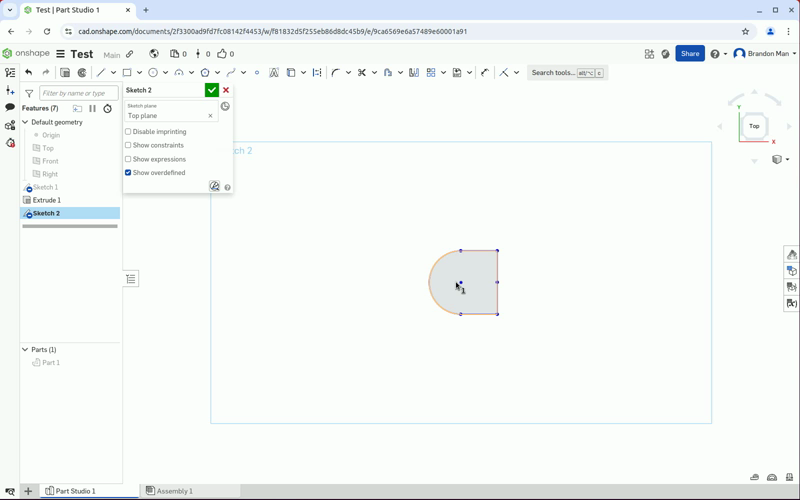
mouse_move(73, 352)
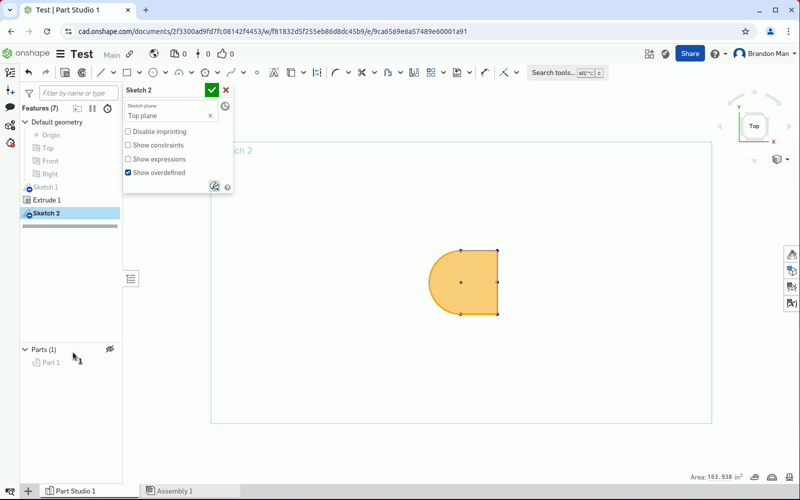
key(shift+y)
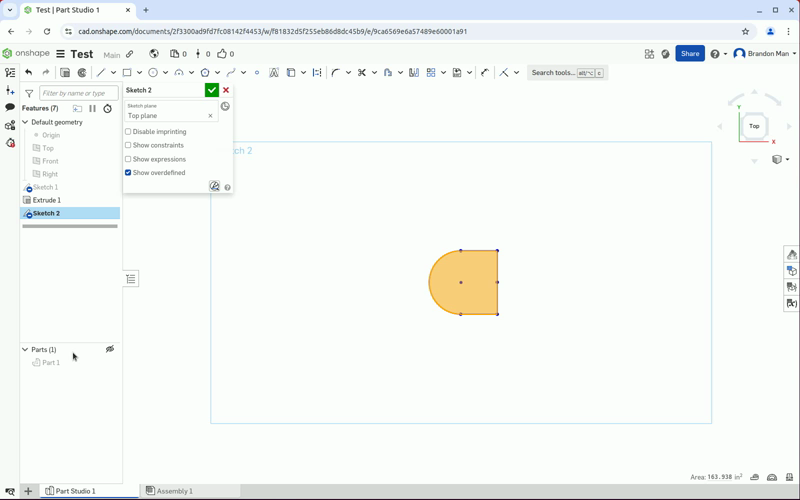
key(shift+e)
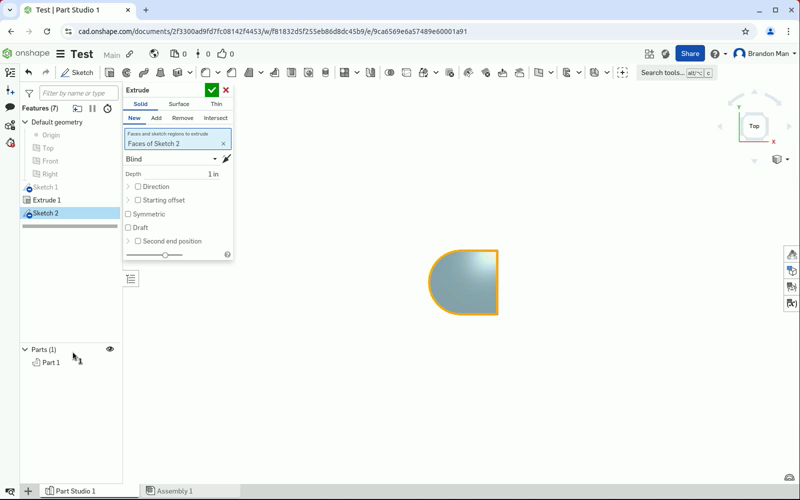
mouse_move(143, 106)
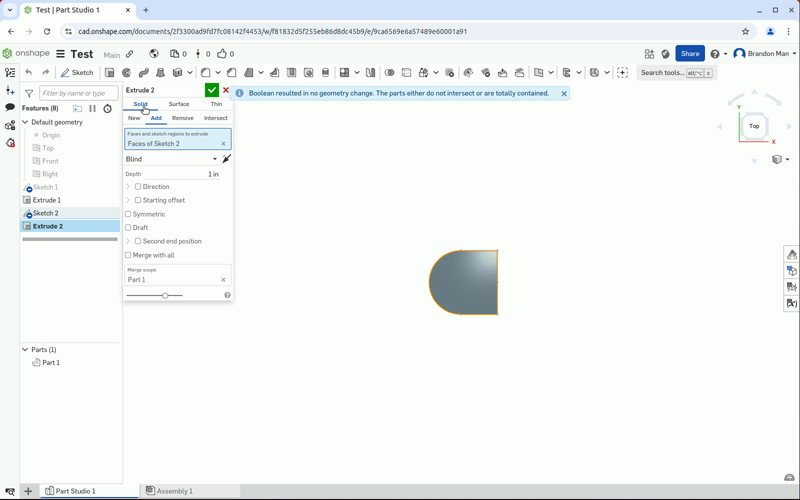
click(143, 106)
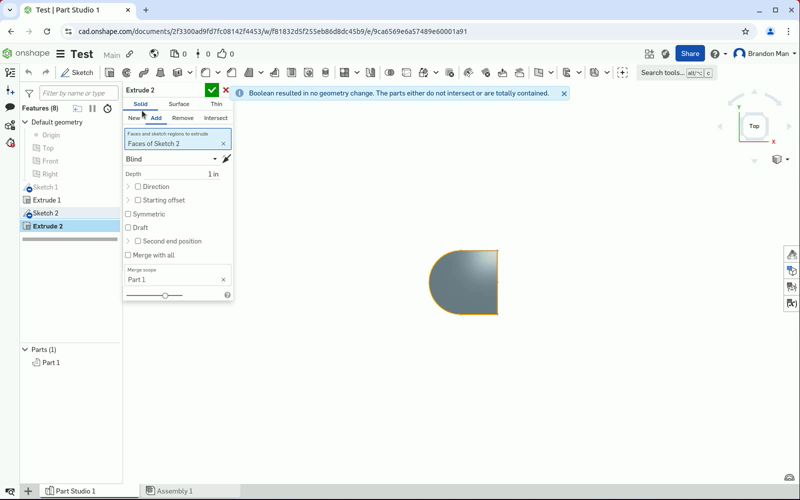
mouse_move(137, 120)
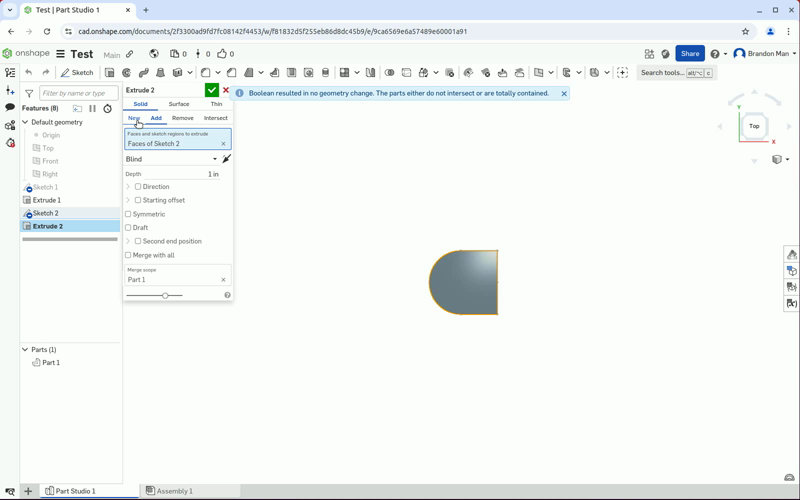
click(137, 120)
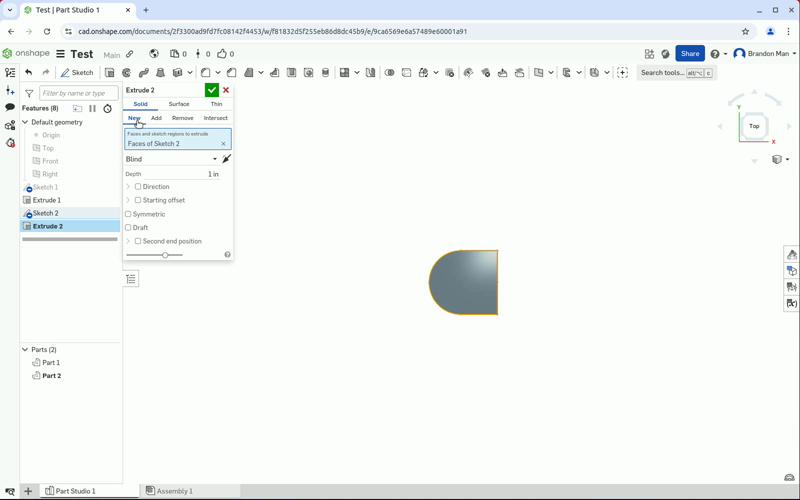
key(tab, 4)
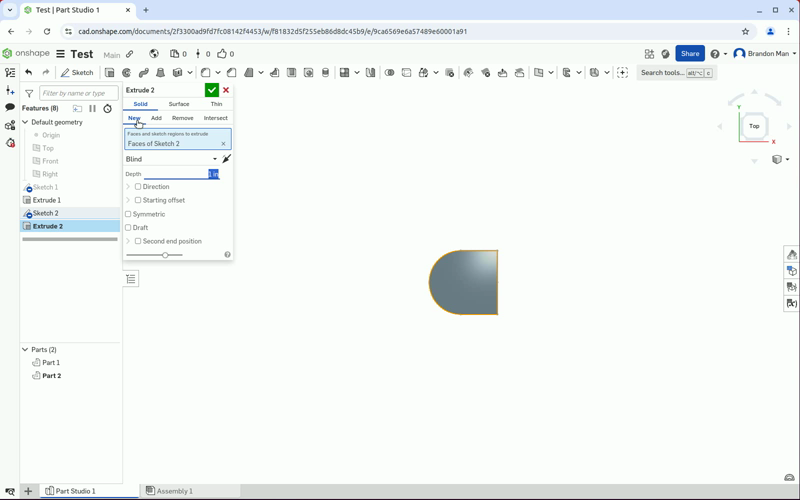
text(2.889)
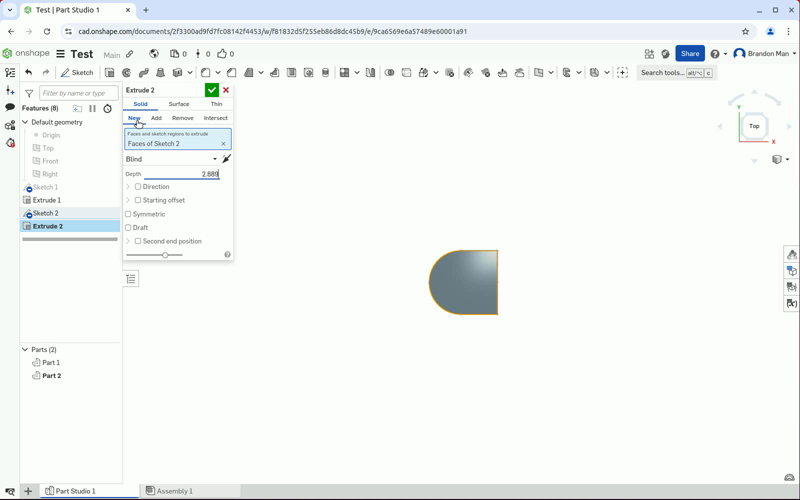
key(enter)
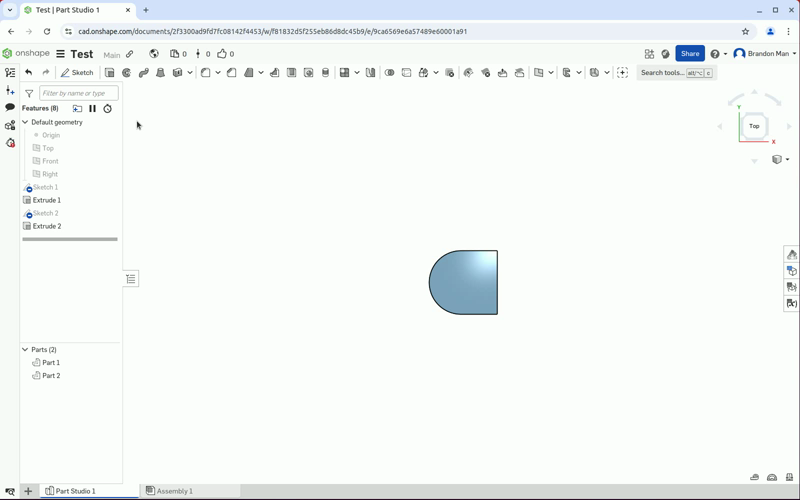
key(shift+h)
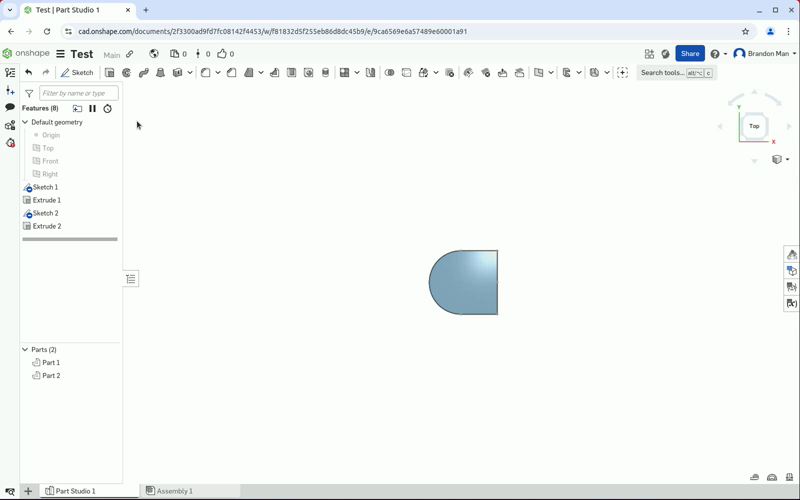
key(shift+h)
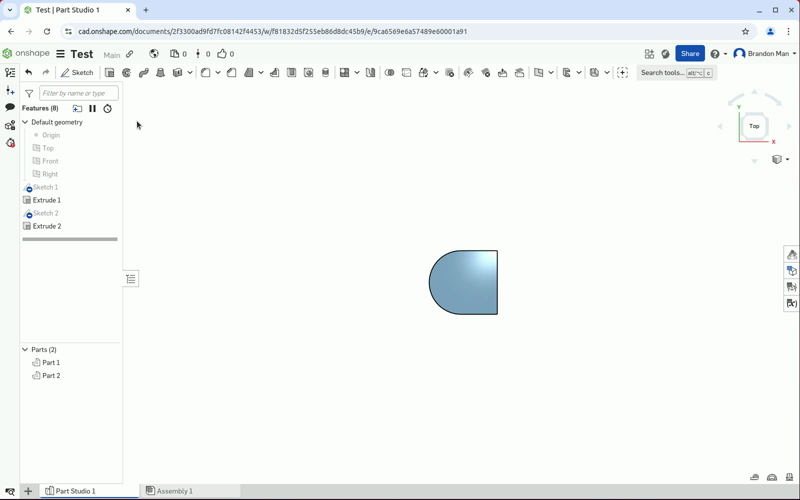
mouse_move(73, 189)
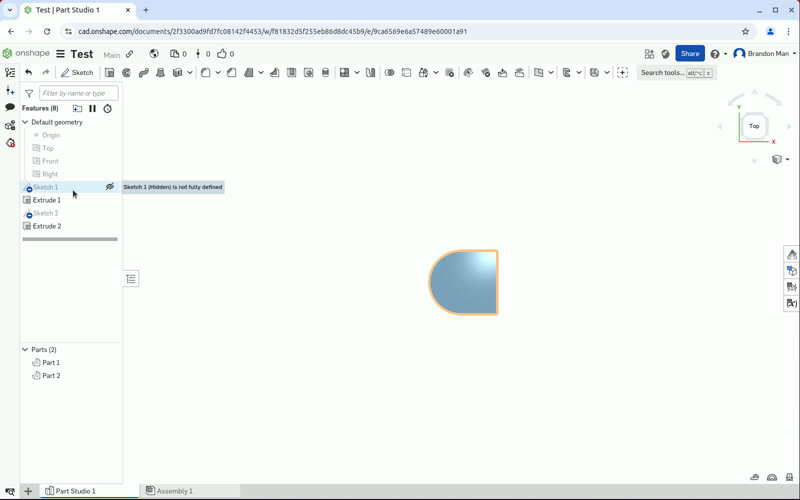
click(73, 189)
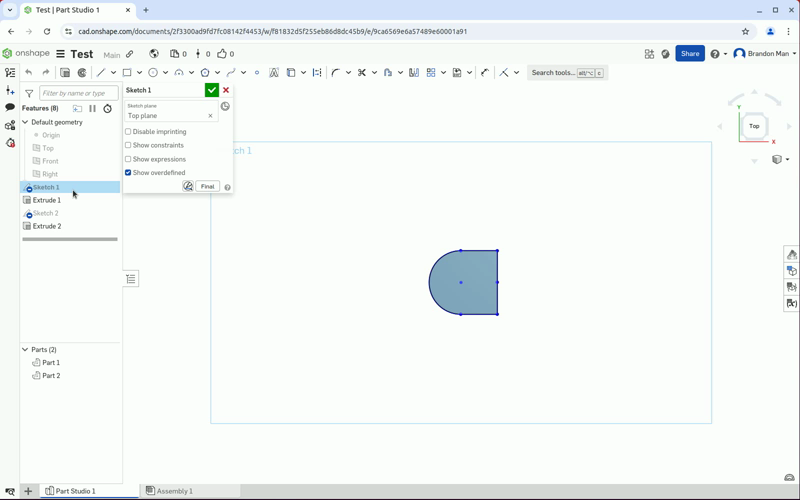
mouse_move(229, 92)
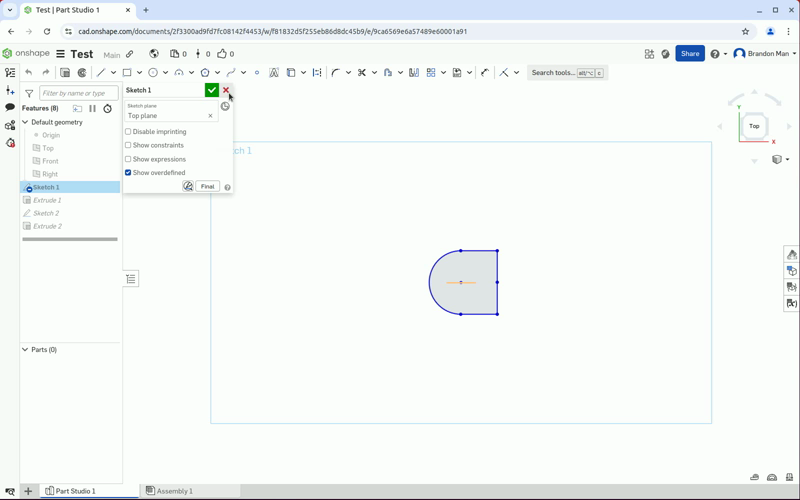
click(229, 92)
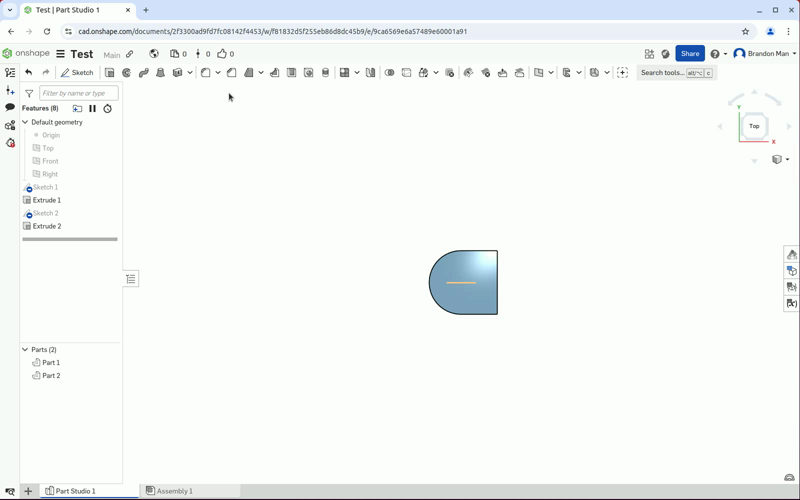
mouse_move(541, 75)
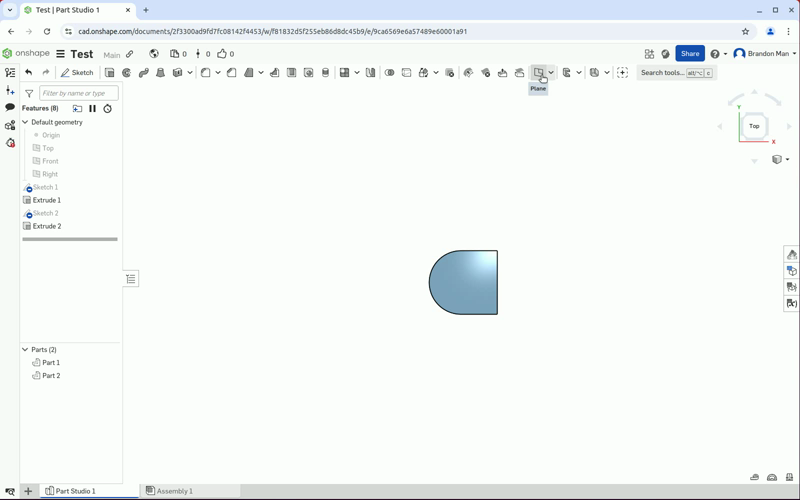
click(541, 75)
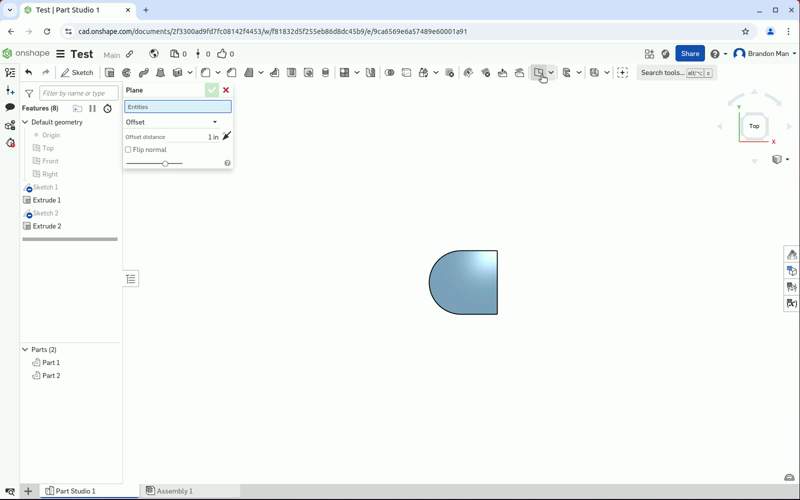
mouse_move(73, 150)
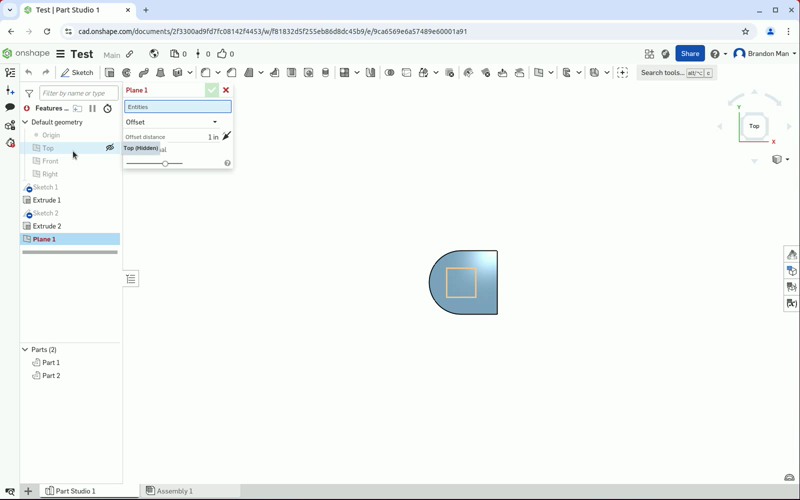
click(73, 150)
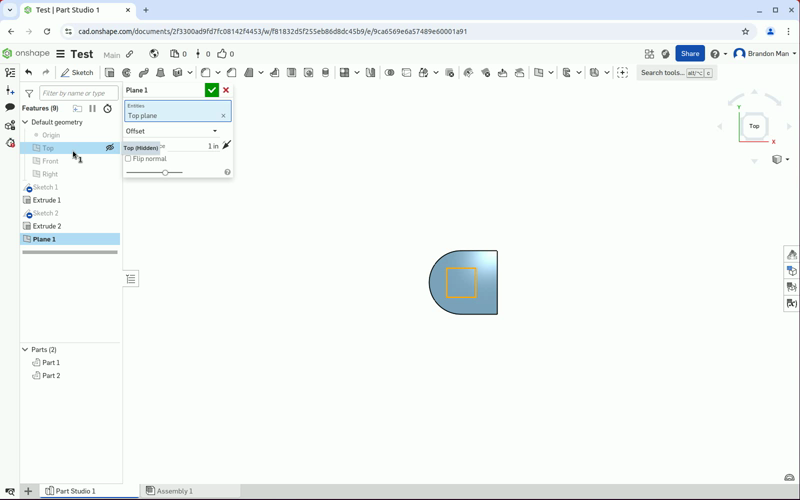
key(tab, 2)
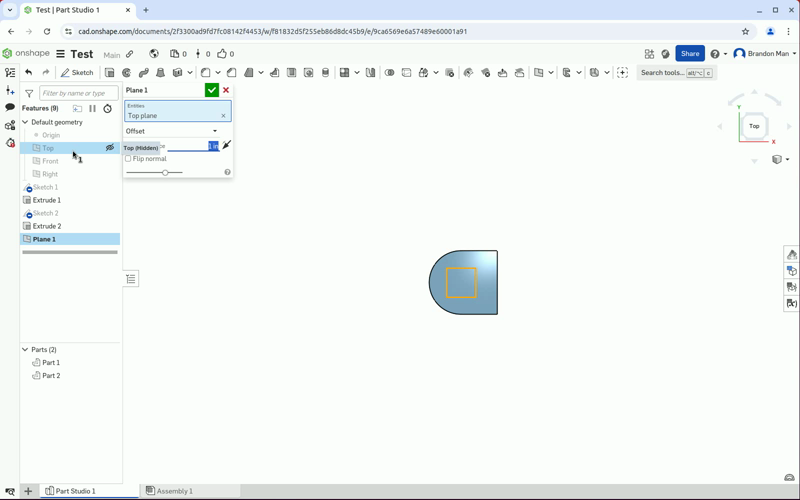
text(2.896)
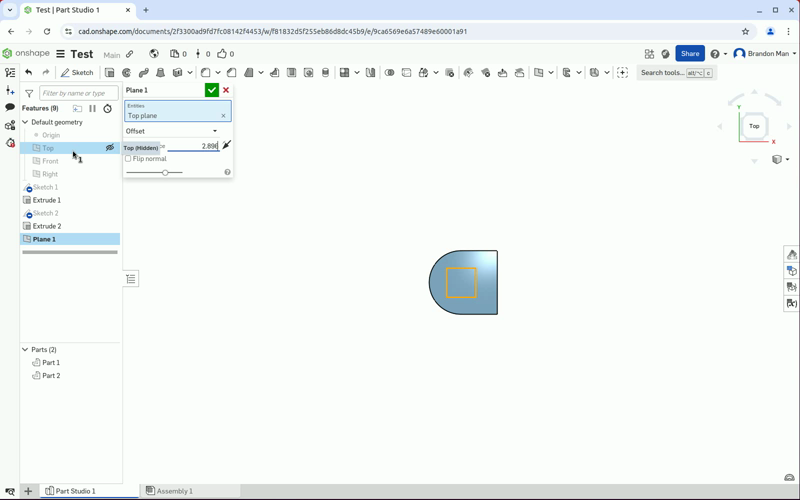
key(enter, 2)
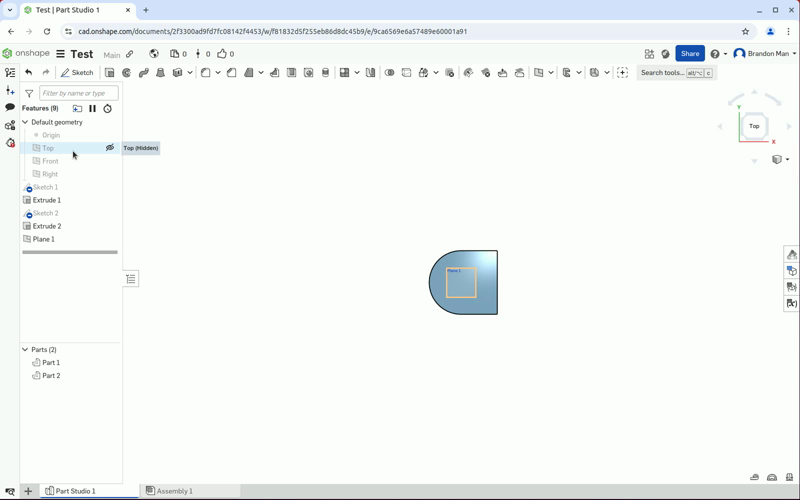
key(shift+s)
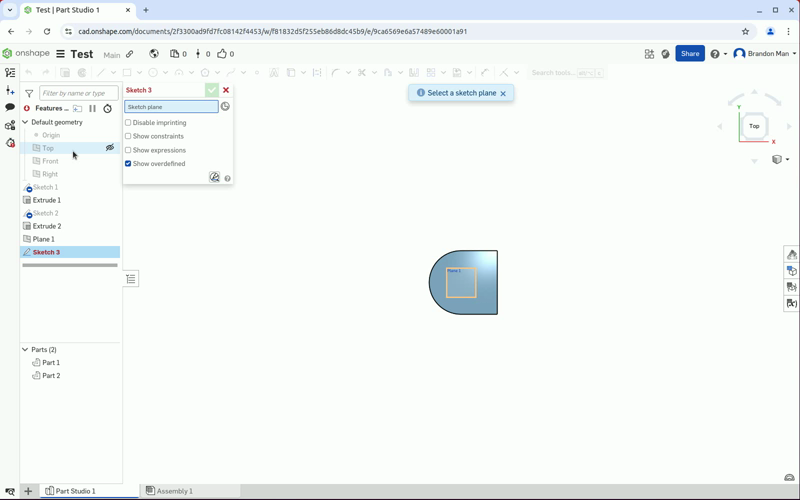
mouse_move(73, 241)
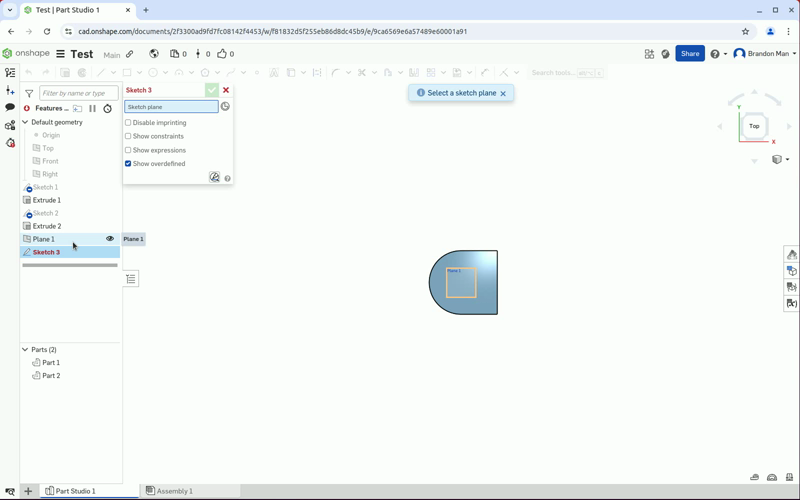
click(73, 241)
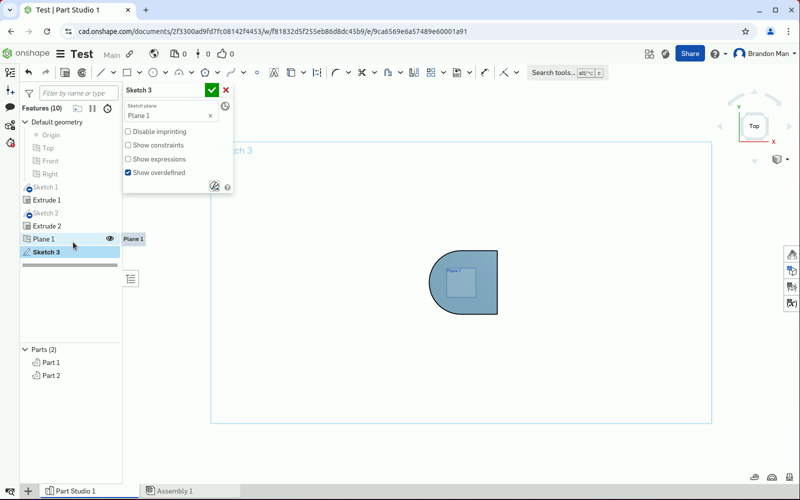
mouse_move(73, 352)
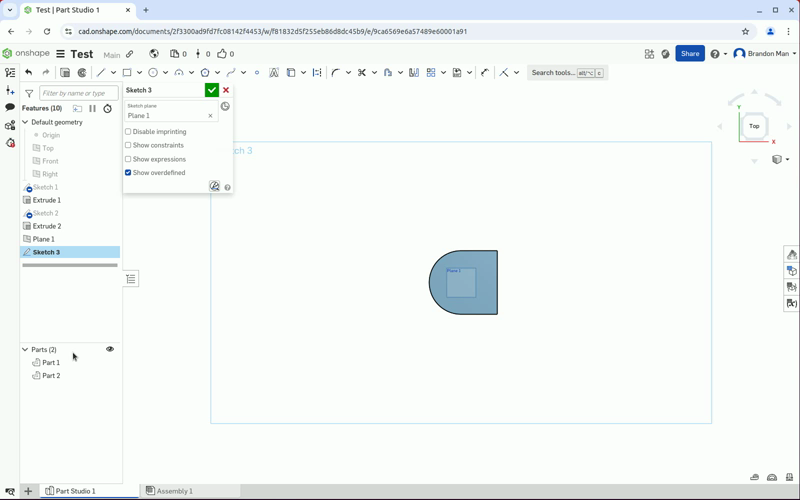
key(y)
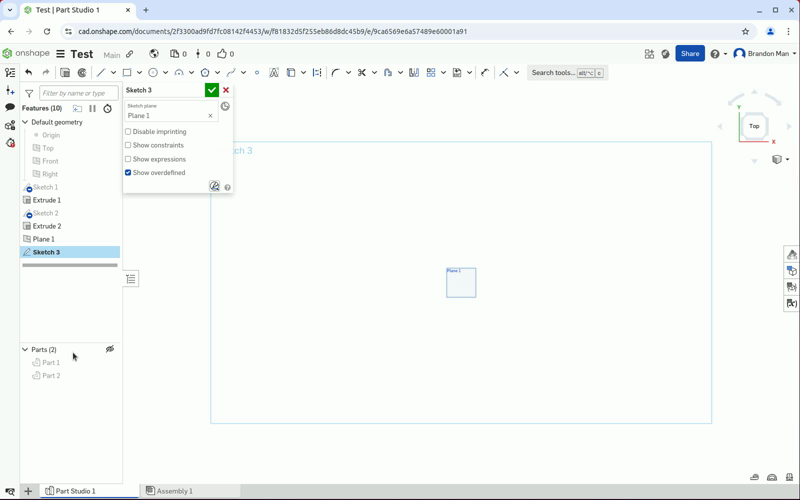
key(l)
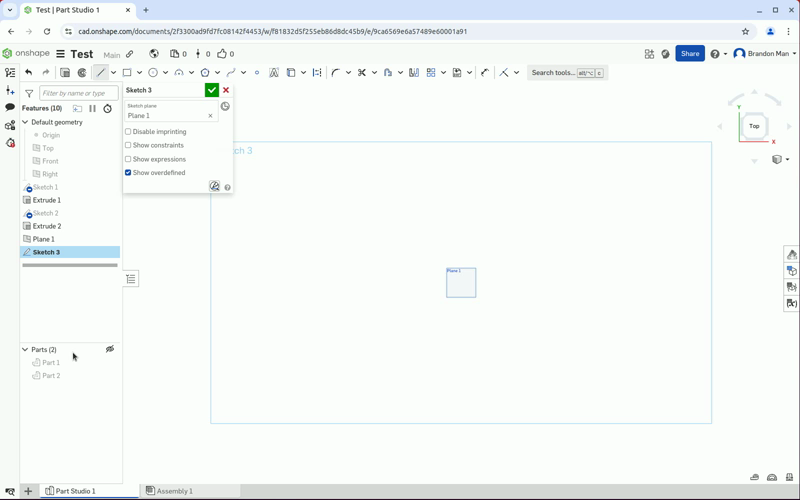
key_down(shift)
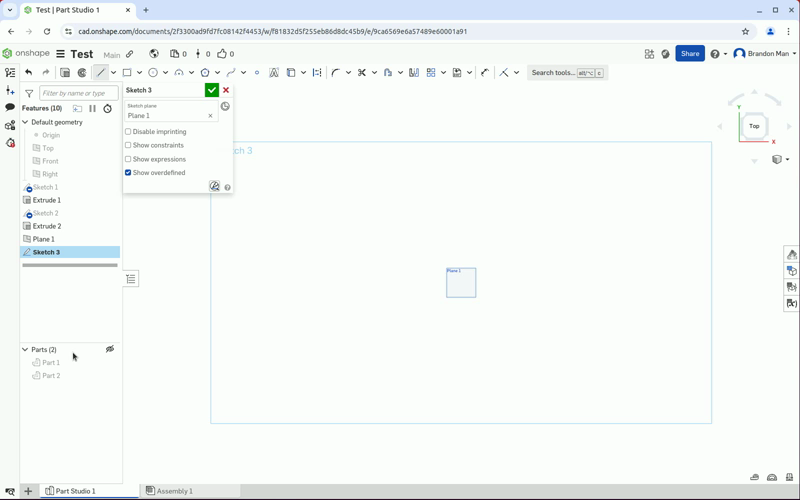
mouse_move(460, 314)
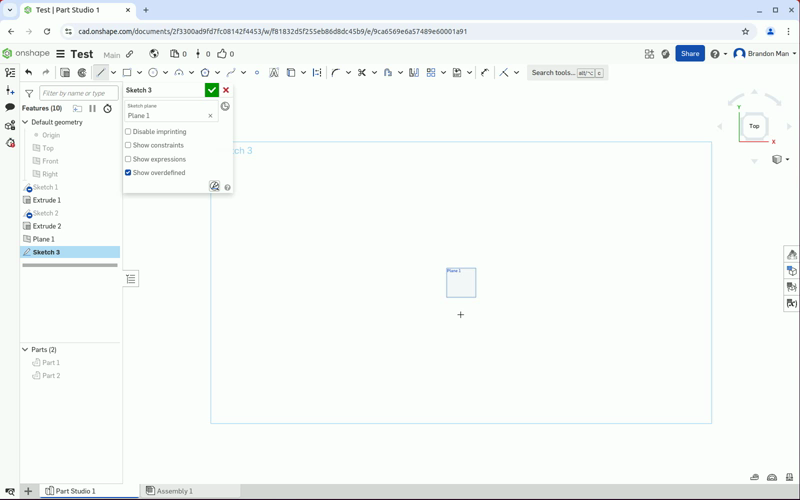
click(460, 314)
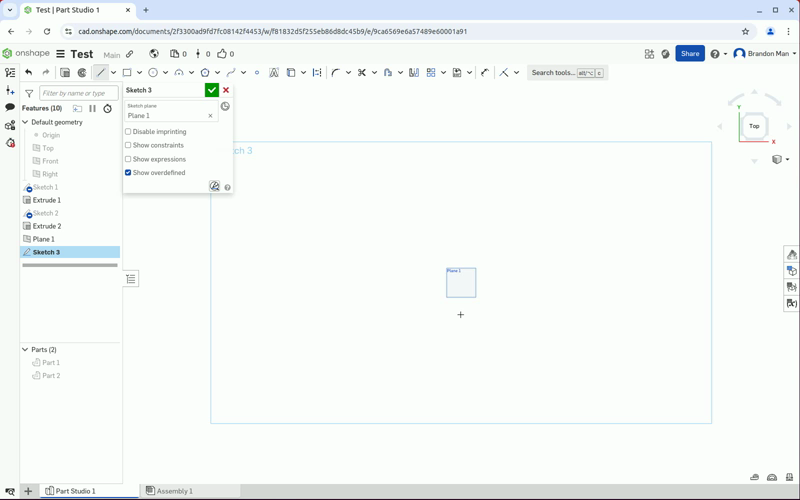
key_up(shift)
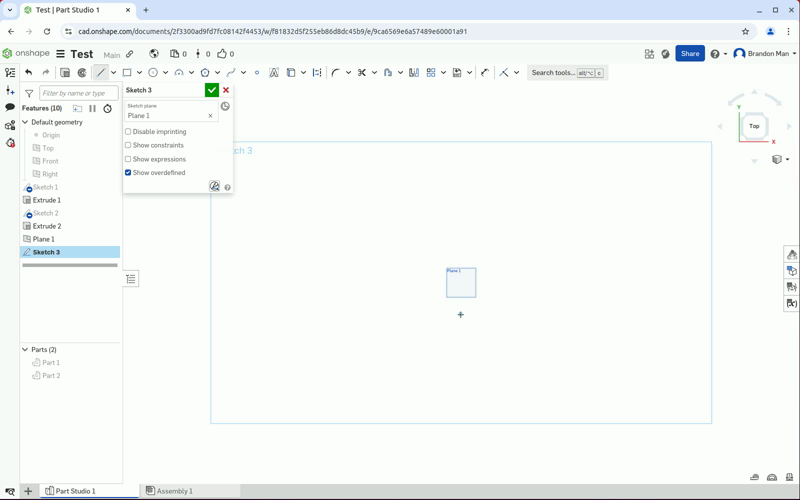
key_down(shift)
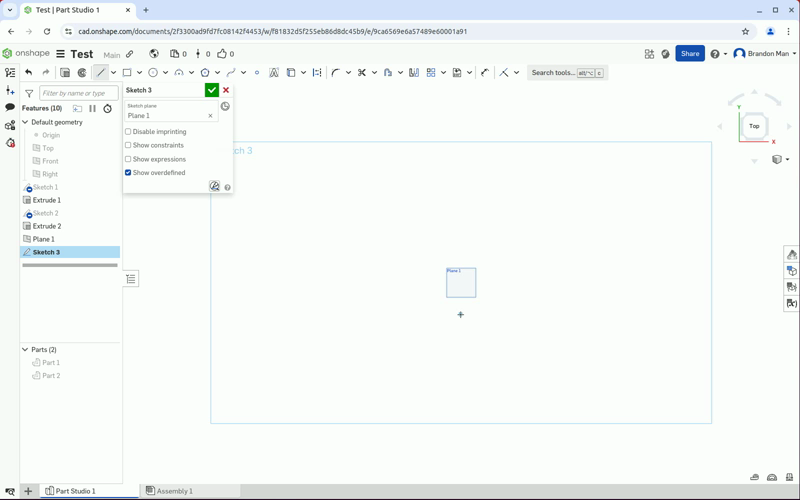
mouse_move(490, 314)
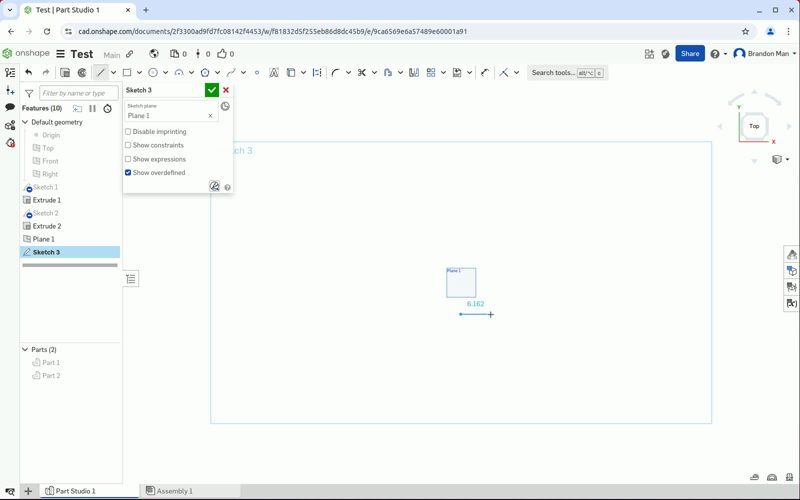
mouse_move(497, 314)
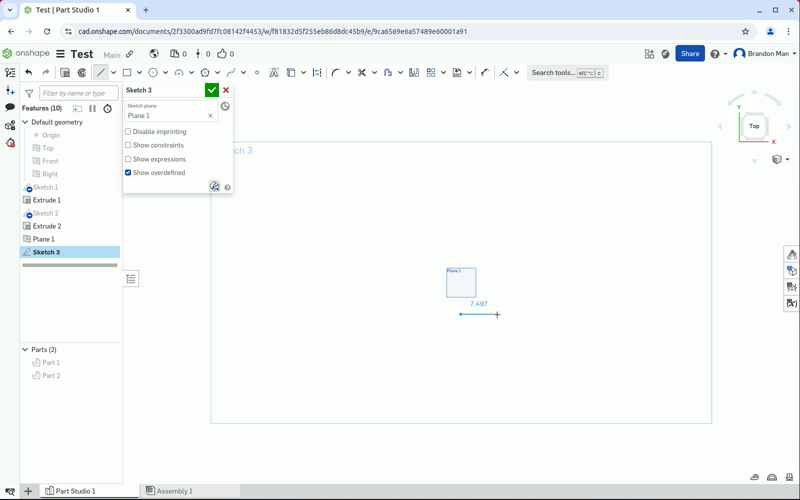
click(497, 314)
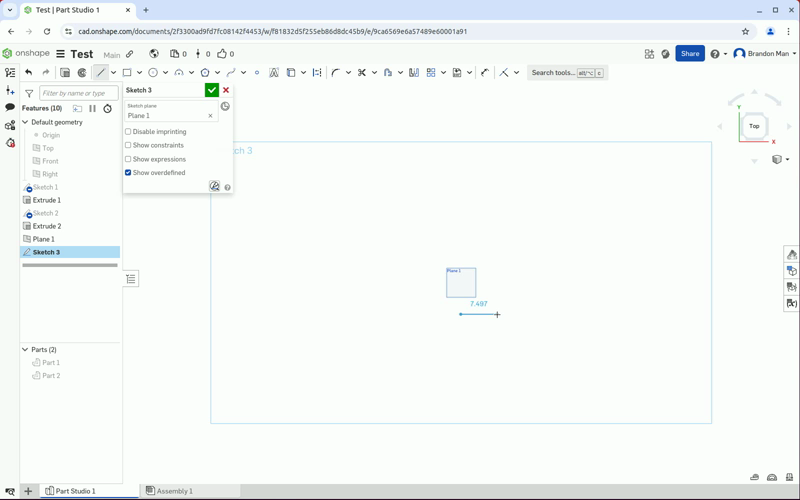
key_up(shift)
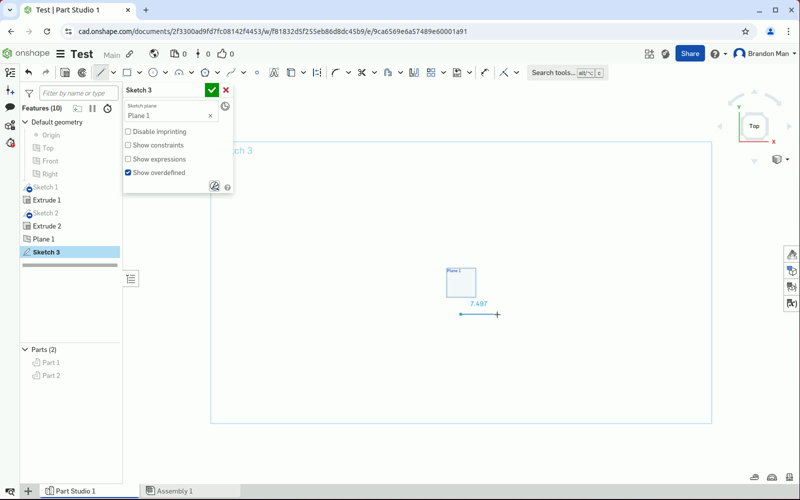
key_down(shift)
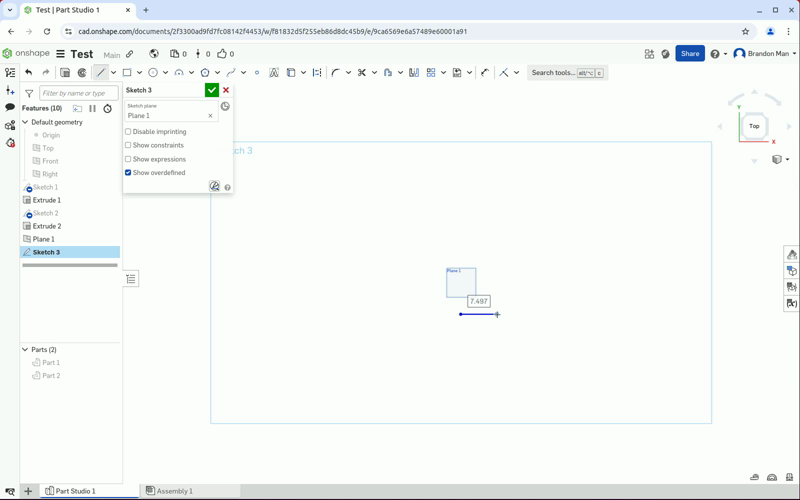
mouse_move(497, 250)
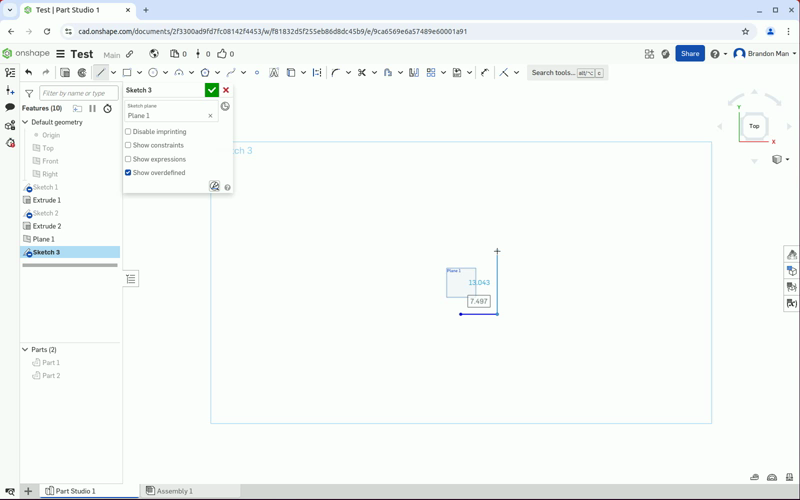
click(497, 250)
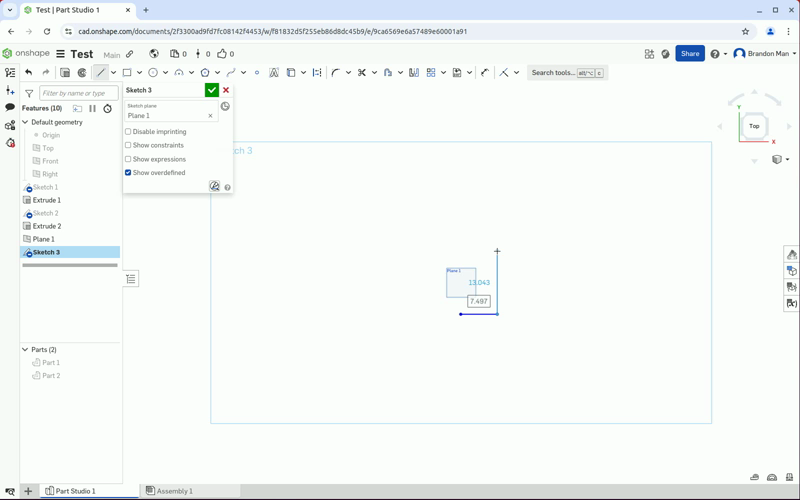
key_up(shift)
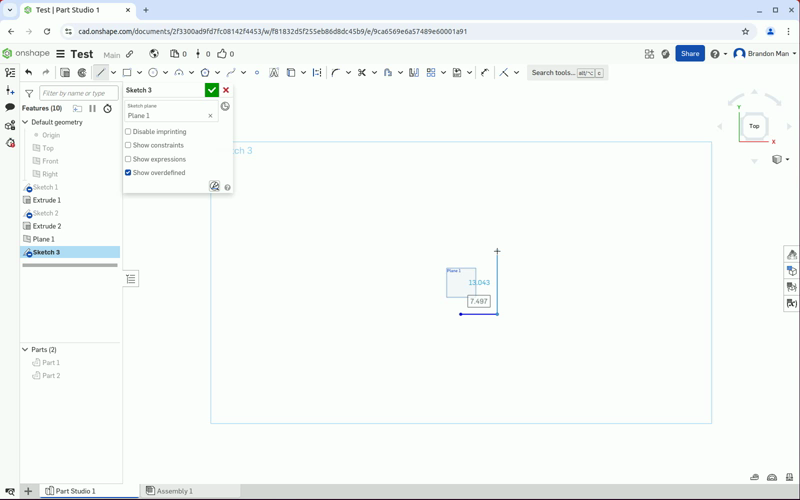
key_down(shift)
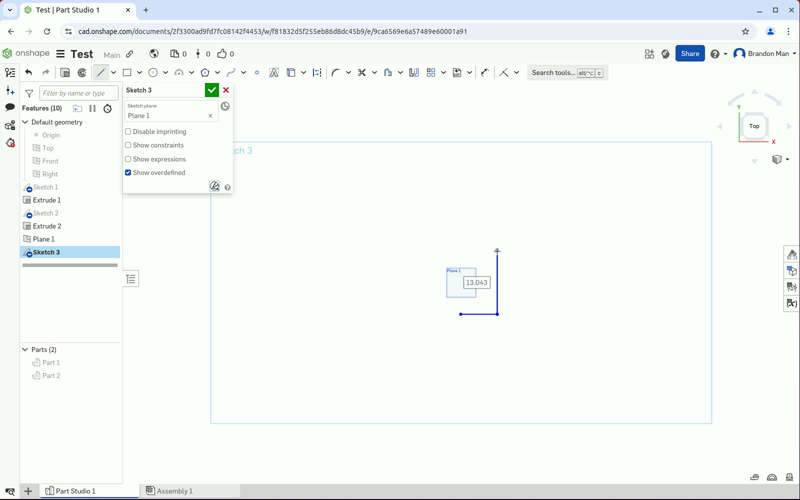
mouse_move(527, 250)
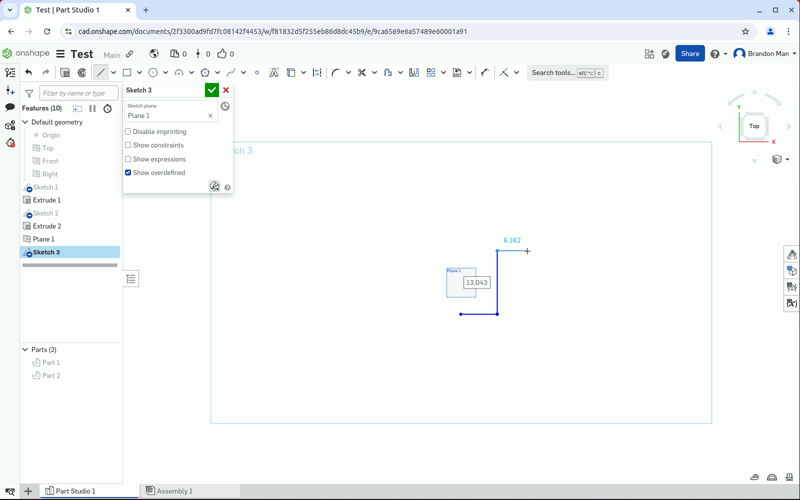
mouse_move(460, 250)
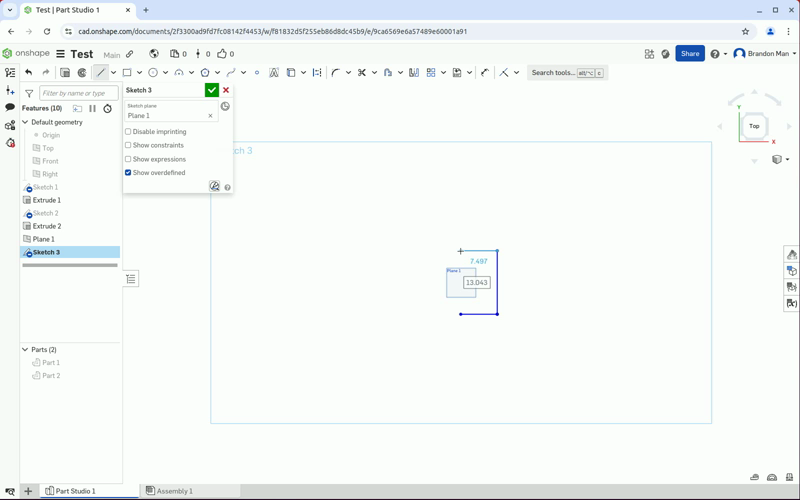
click(460, 250)
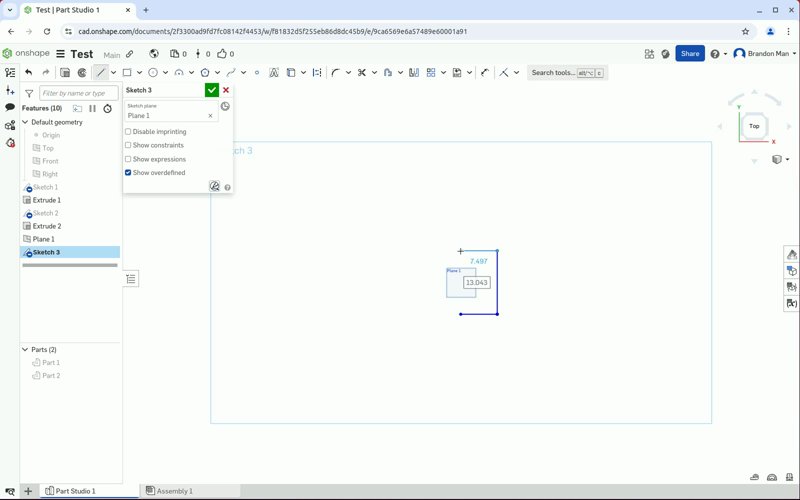
key_up(shift)
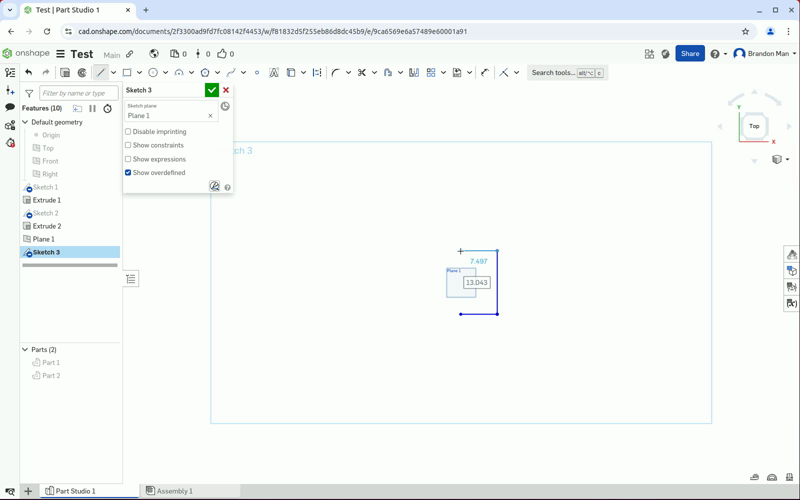
key_down(shift)
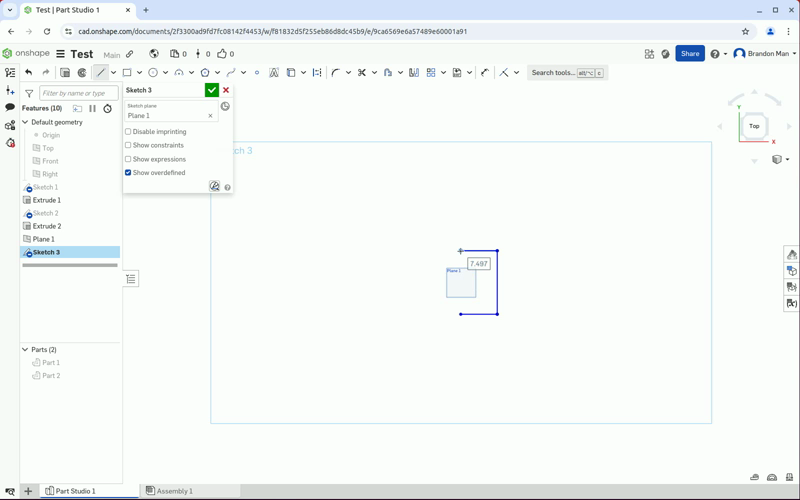
mouse_move(490, 250)
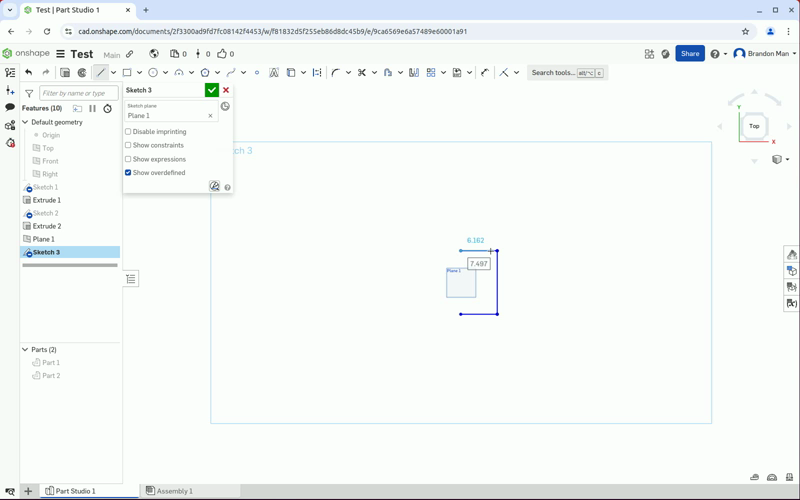
mouse_move(460, 252)
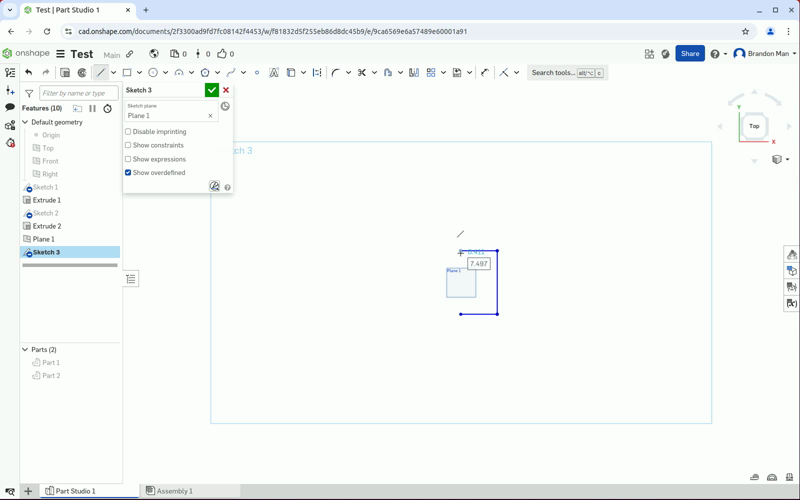
scroll(6)
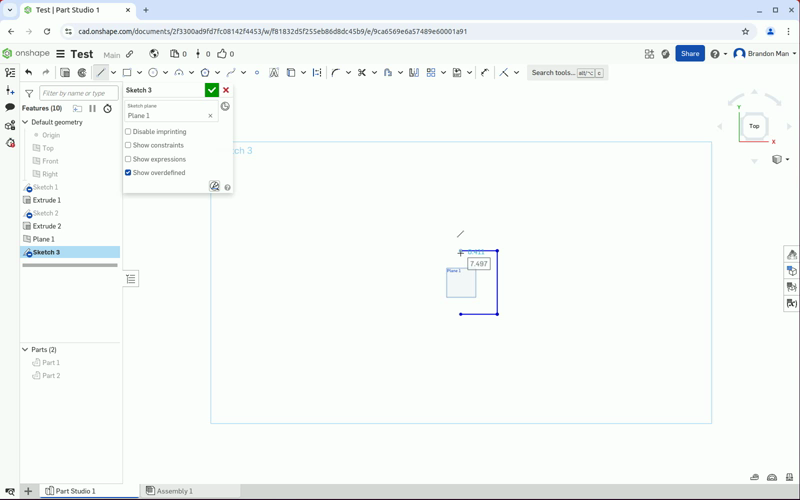
scroll(6)
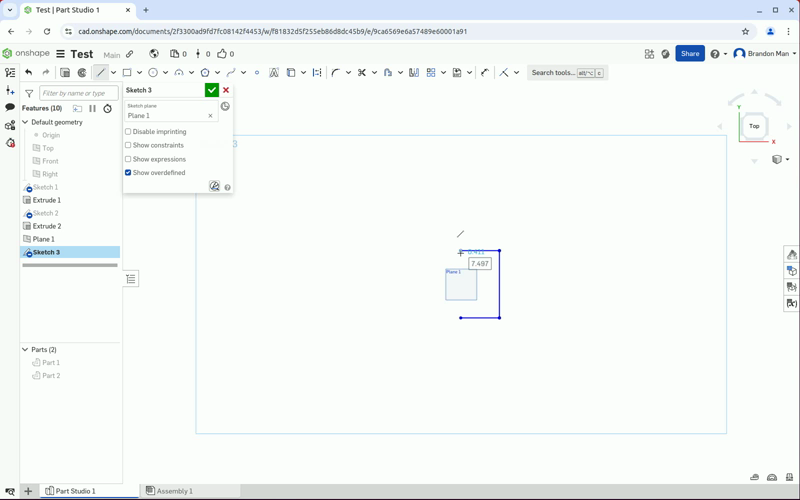
scroll(6)
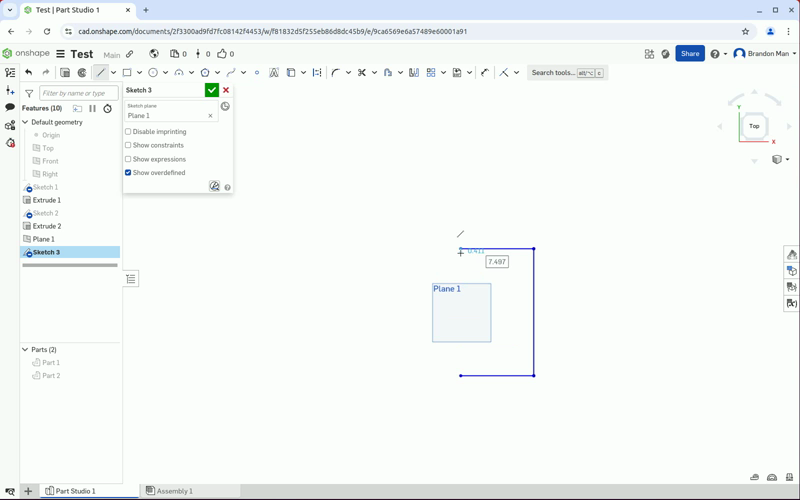
scroll(6)
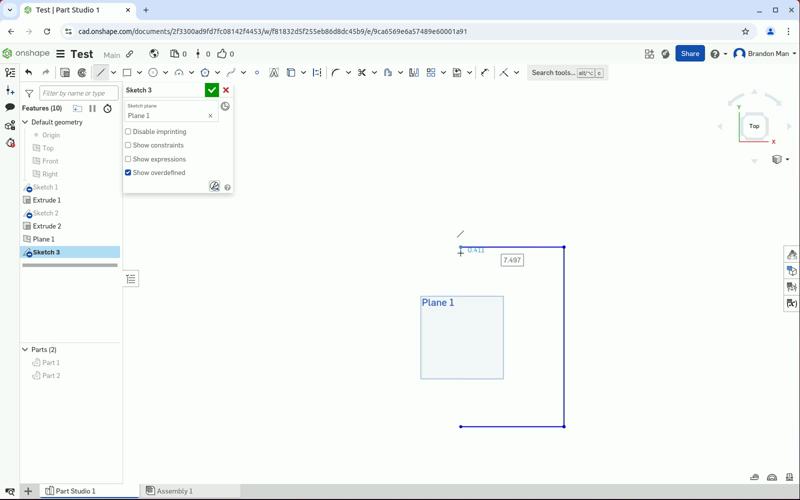
scroll(6)
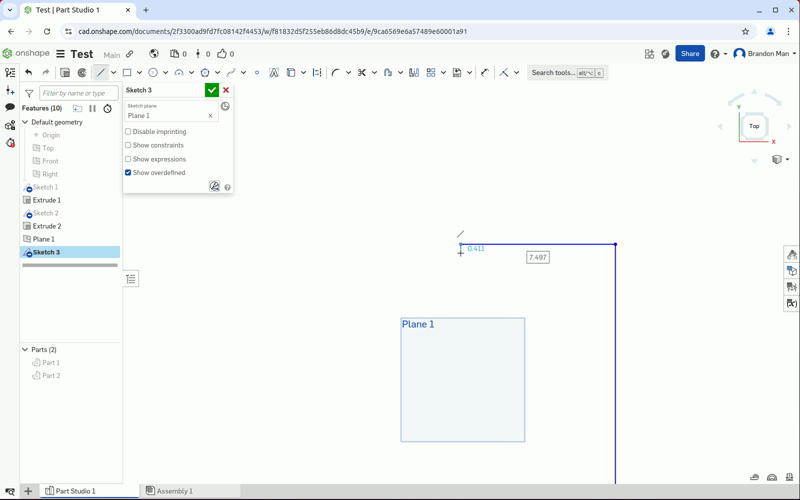
scroll(6)
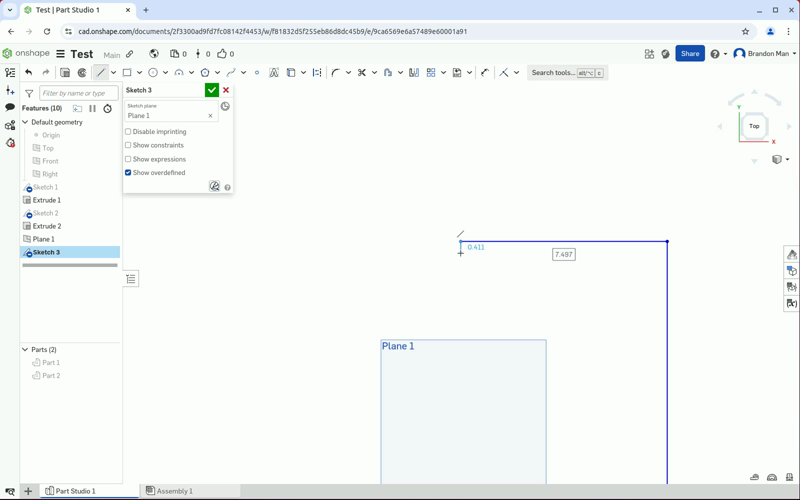
scroll(6)
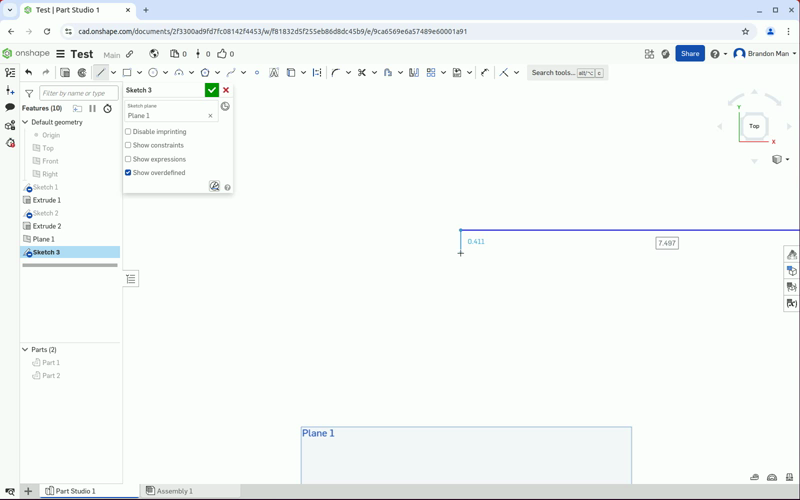
click(460, 252)
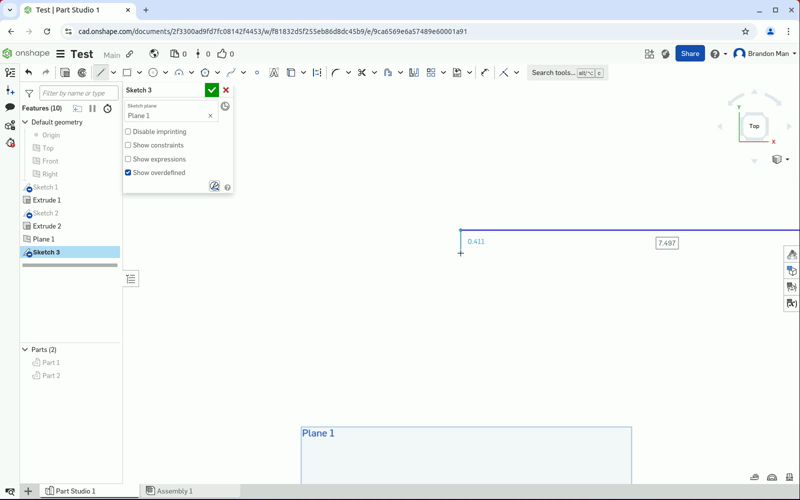
scroll(-6)
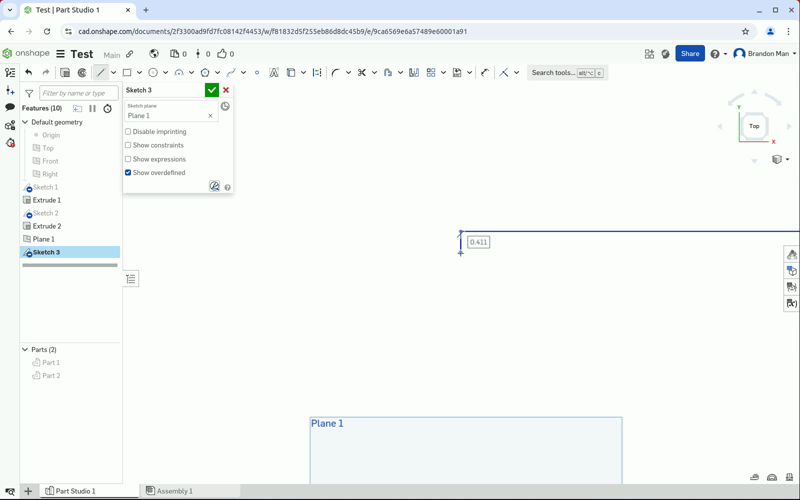
scroll(-6)
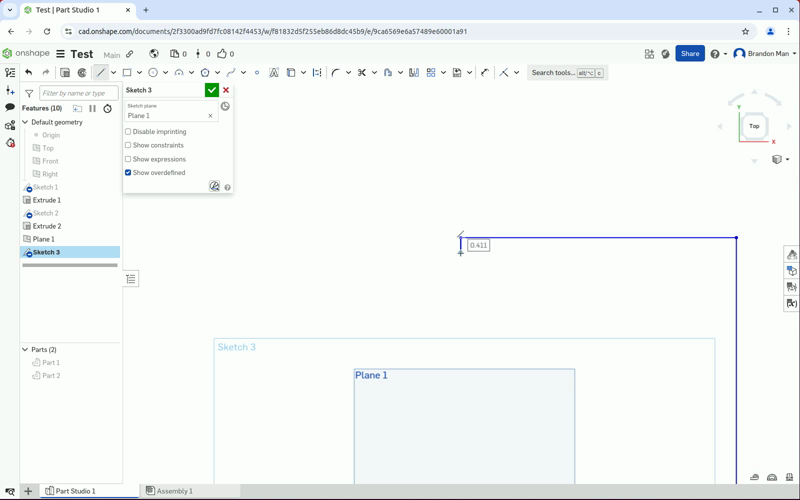
scroll(-6)
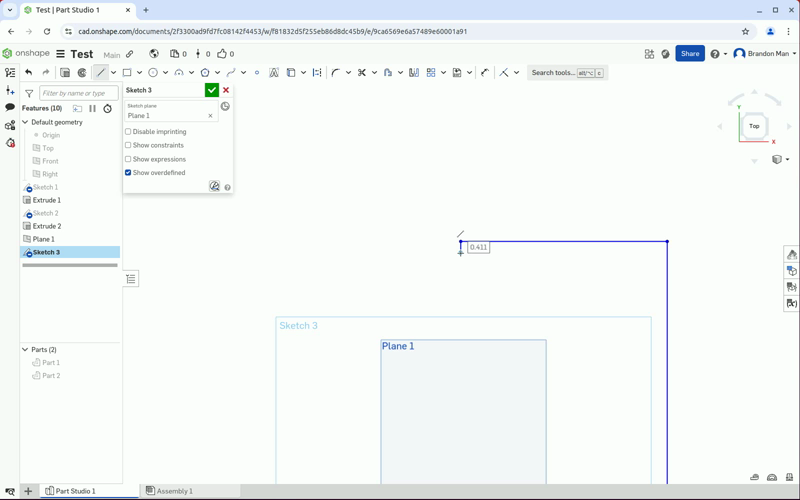
scroll(-6)
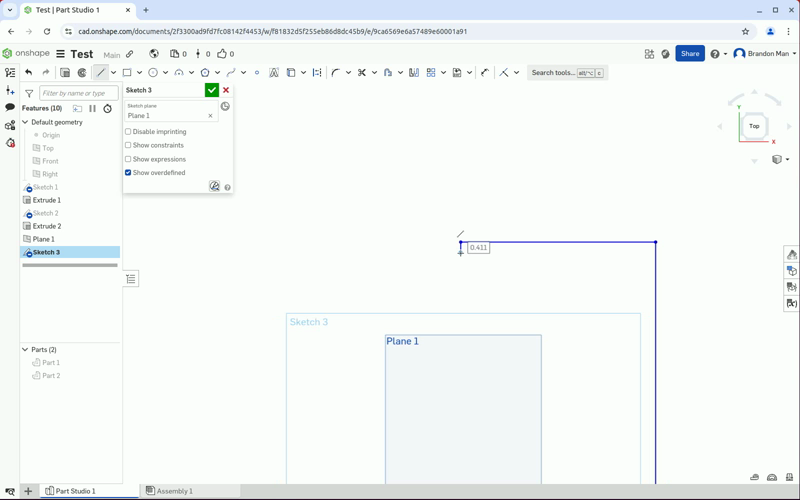
scroll(-6)
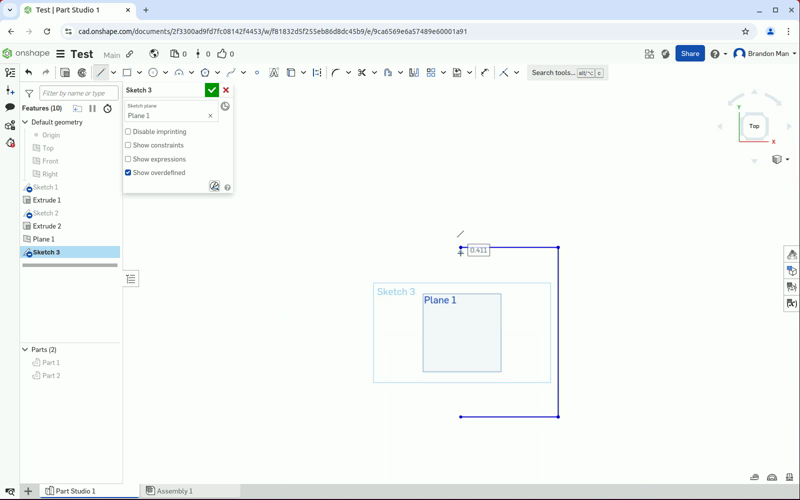
scroll(-6)
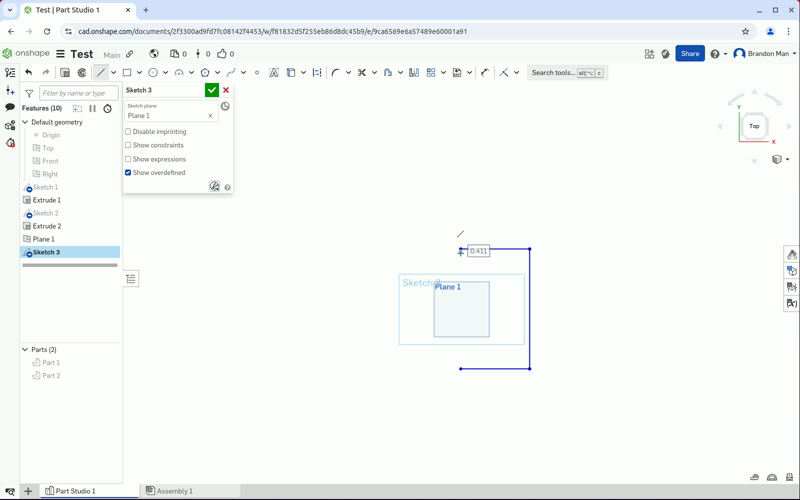
scroll(-6)
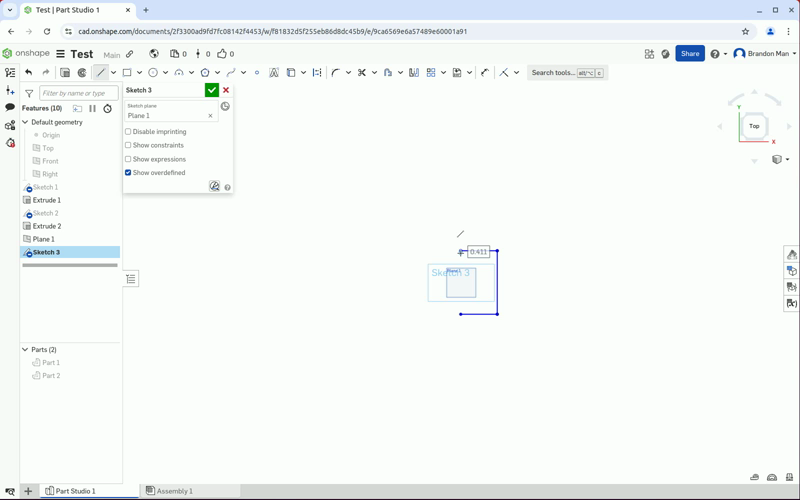
key_up(shift)
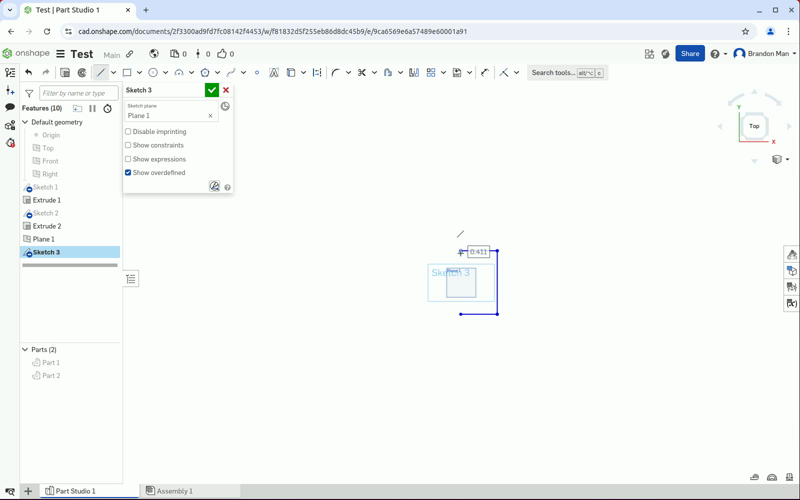
key_down(shift)
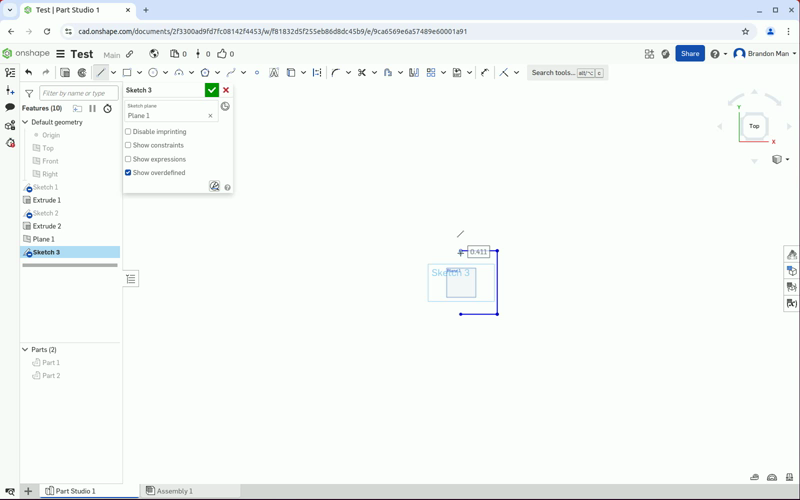
mouse_move(490, 252)
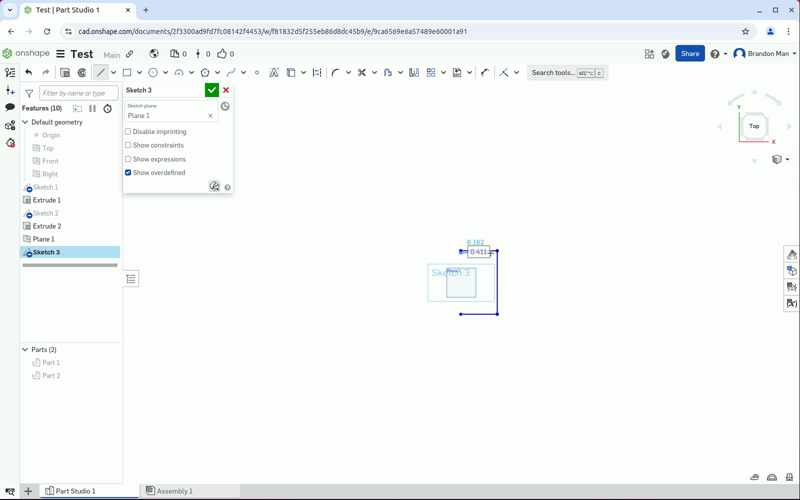
mouse_move(495, 252)
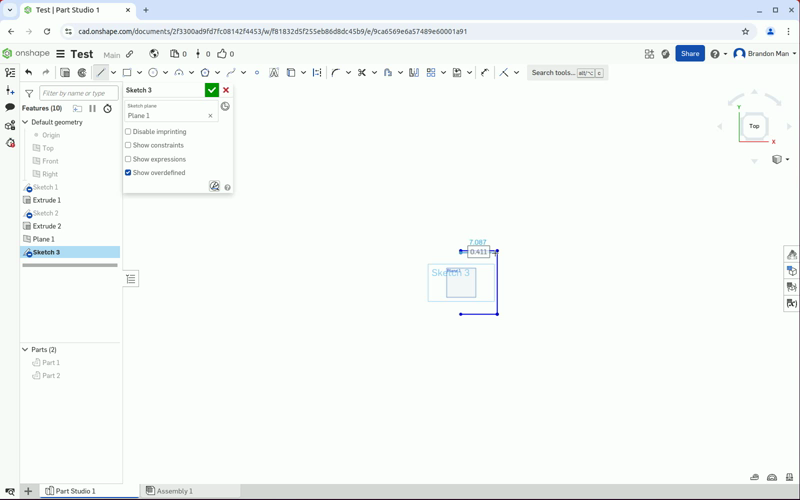
scroll(6)
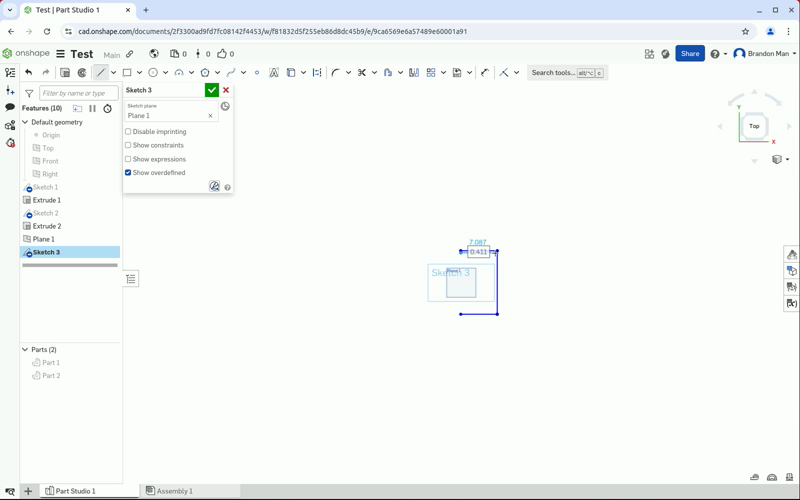
scroll(6)
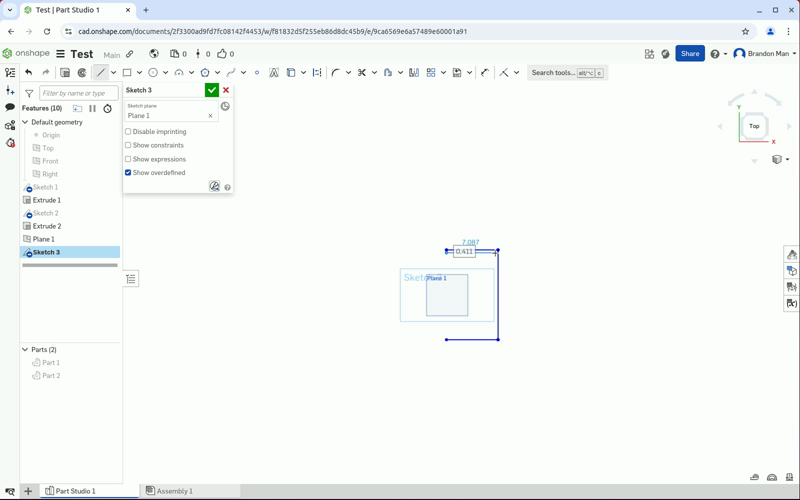
scroll(6)
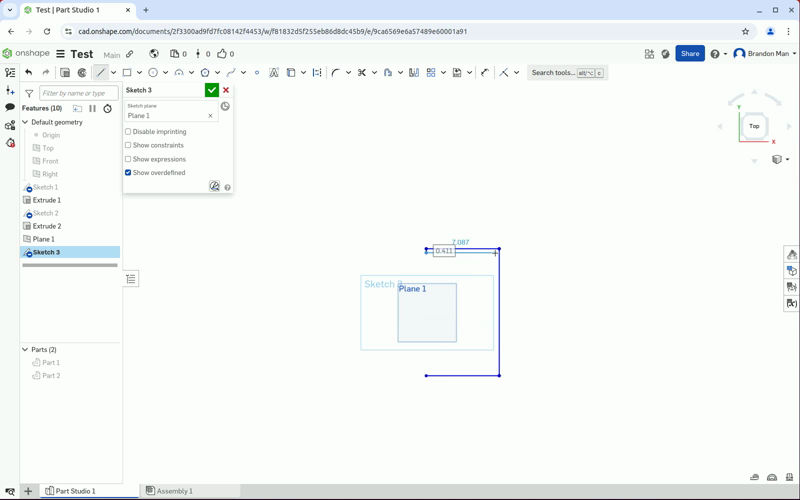
scroll(6)
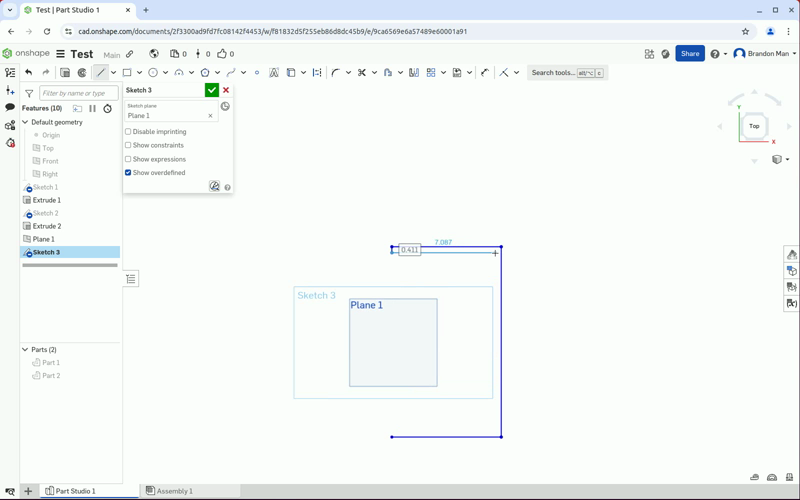
scroll(6)
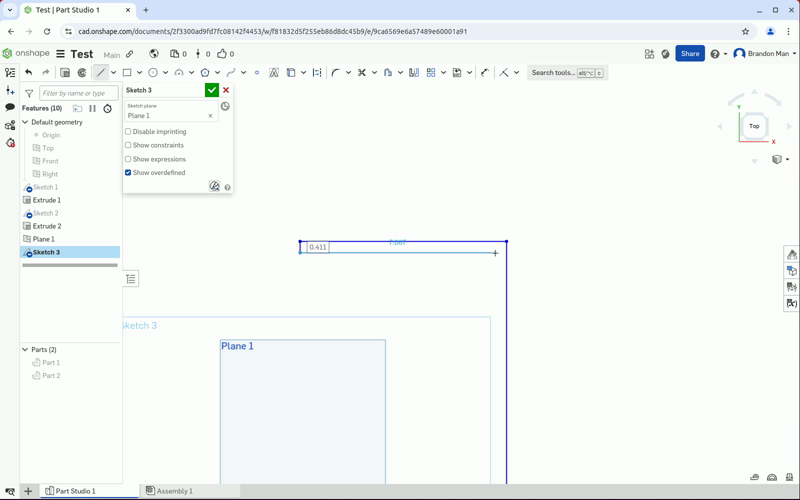
scroll(6)
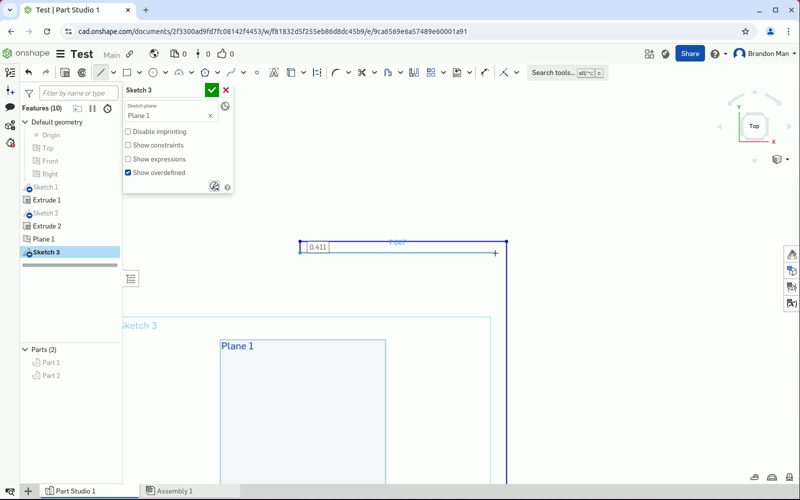
scroll(6)
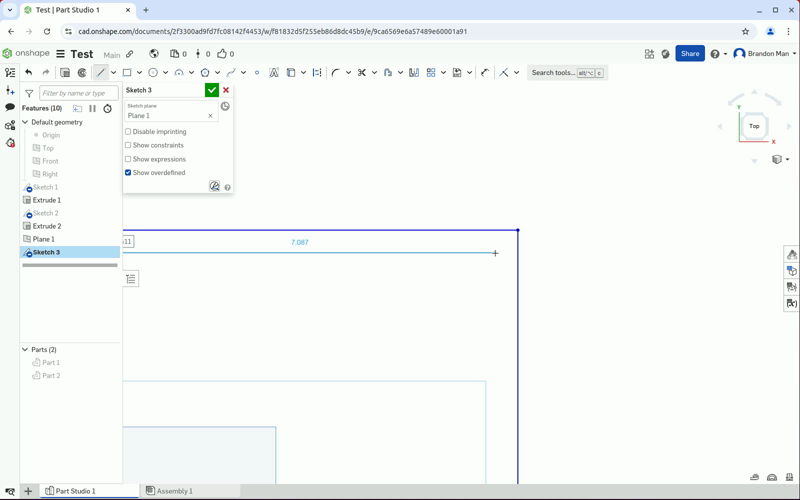
click(495, 252)
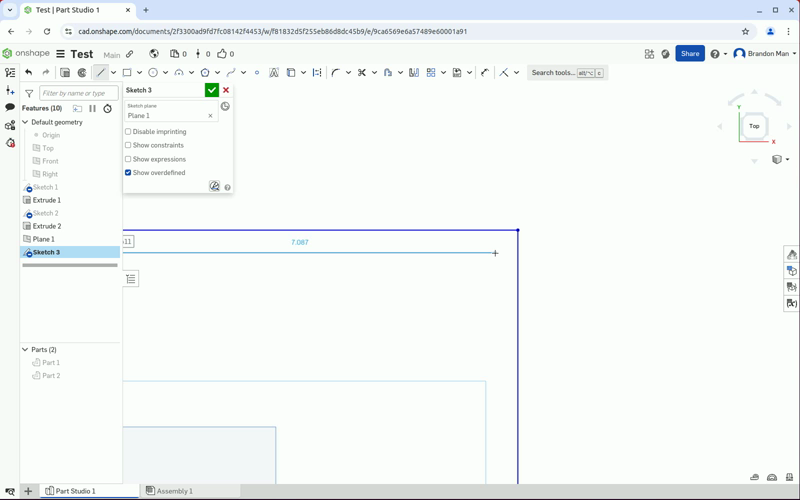
scroll(-6)
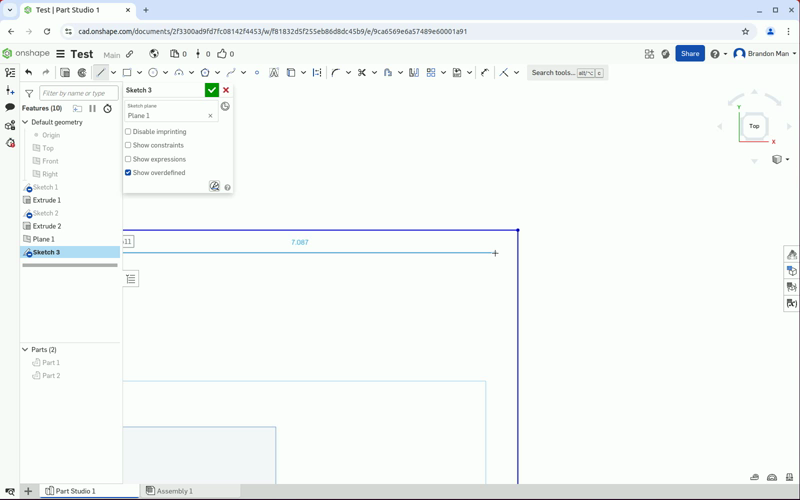
scroll(-6)
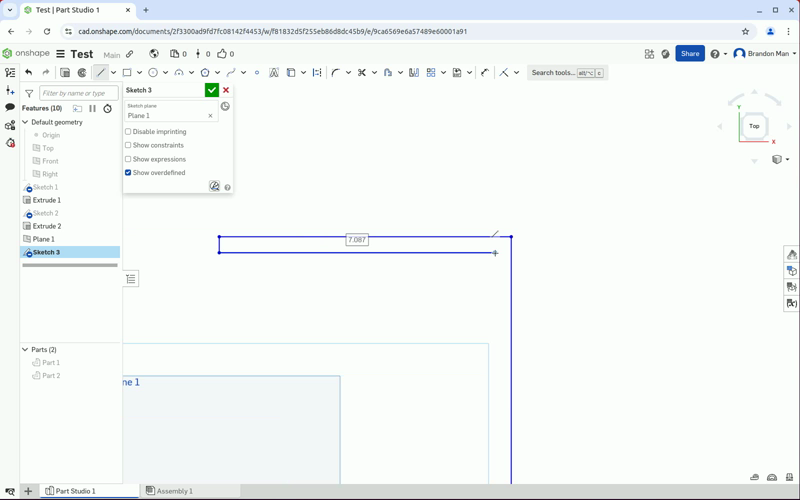
scroll(-6)
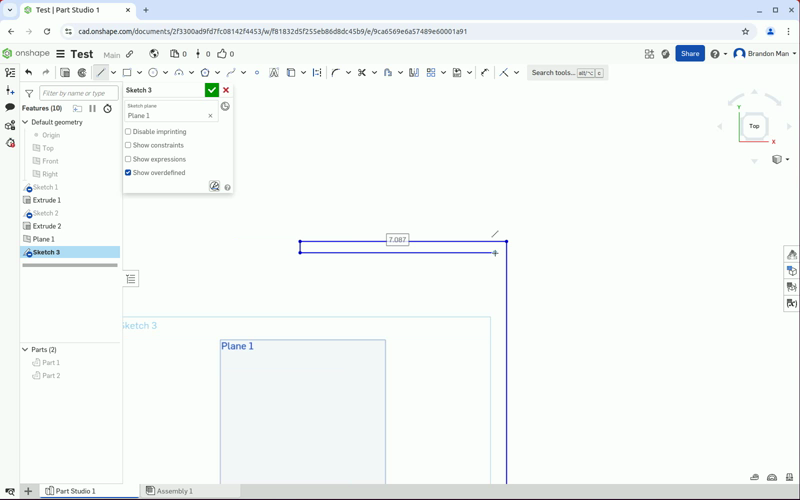
scroll(-6)
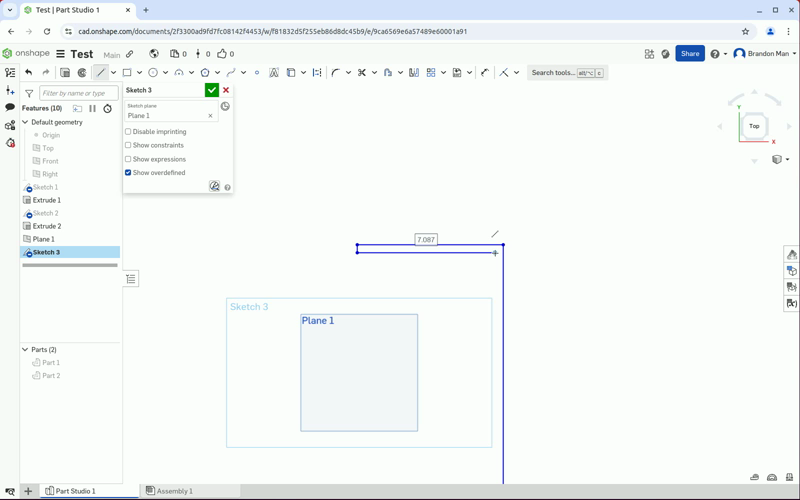
scroll(-6)
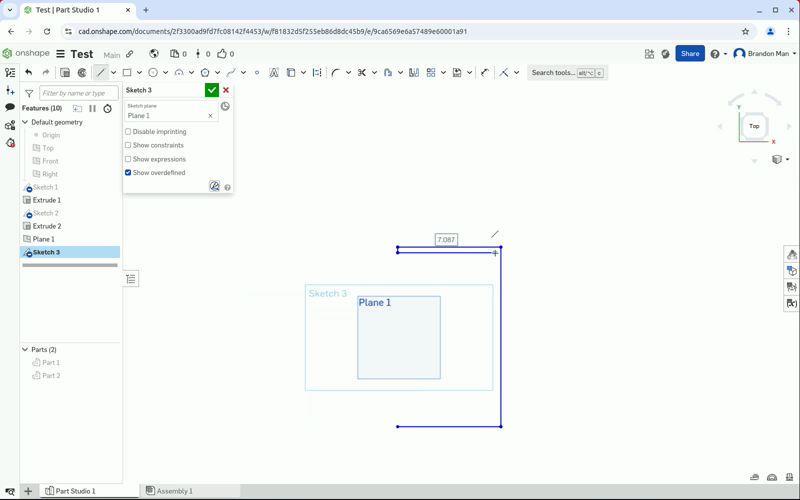
scroll(-6)
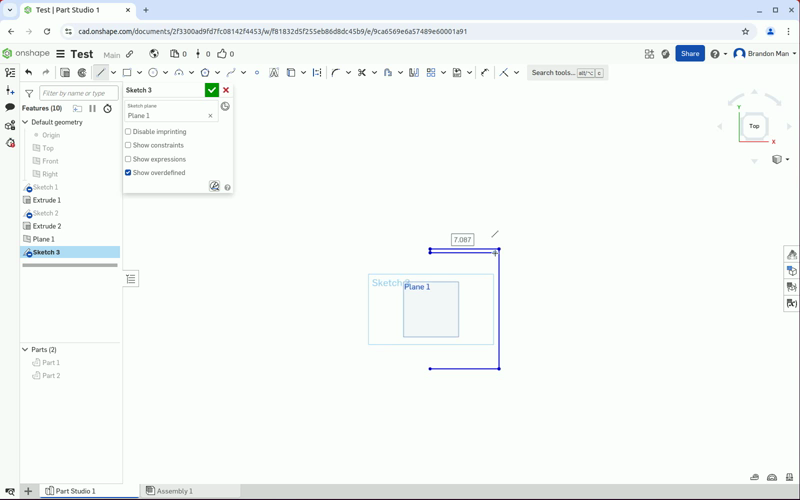
scroll(-6)
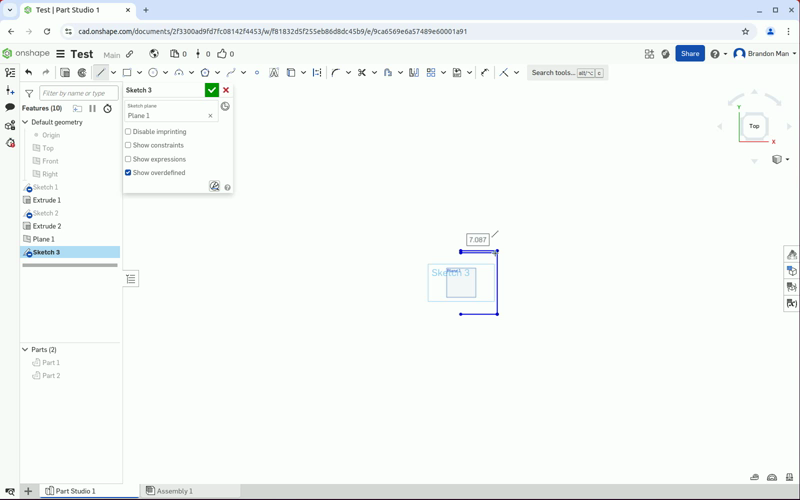
key_up(shift)
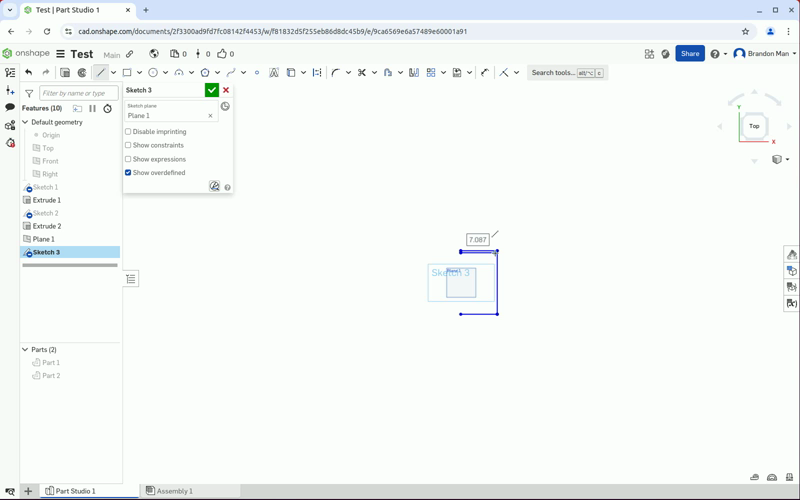
key_down(shift)
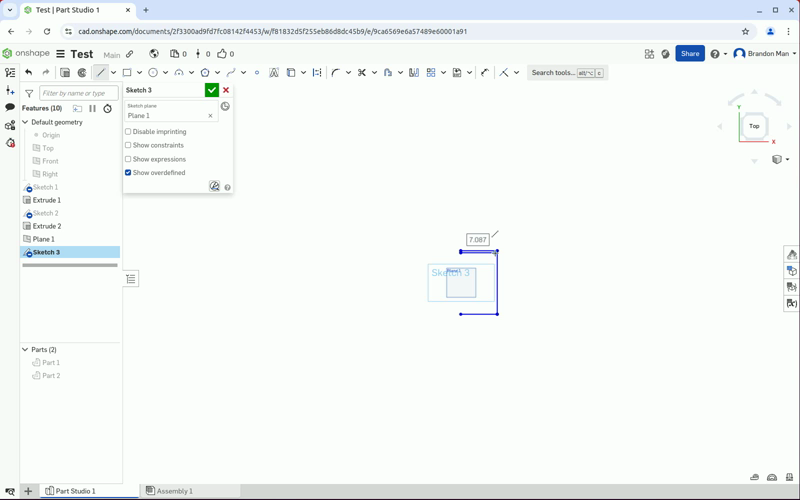
mouse_move(525, 252)
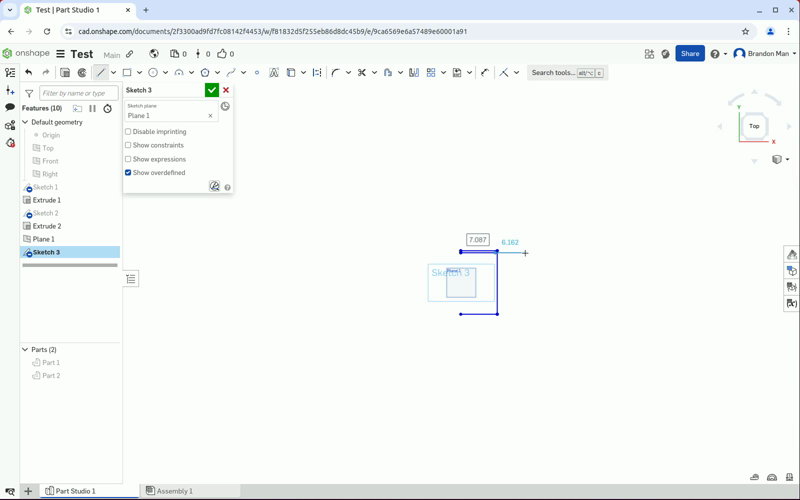
mouse_move(495, 312)
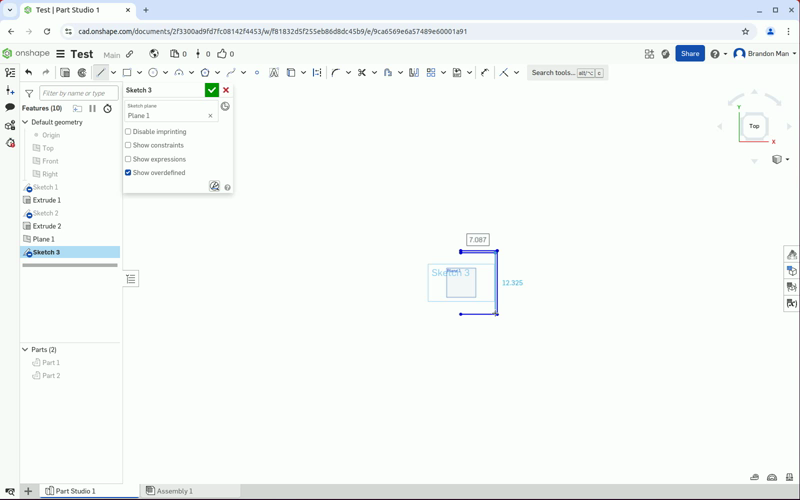
scroll(6)
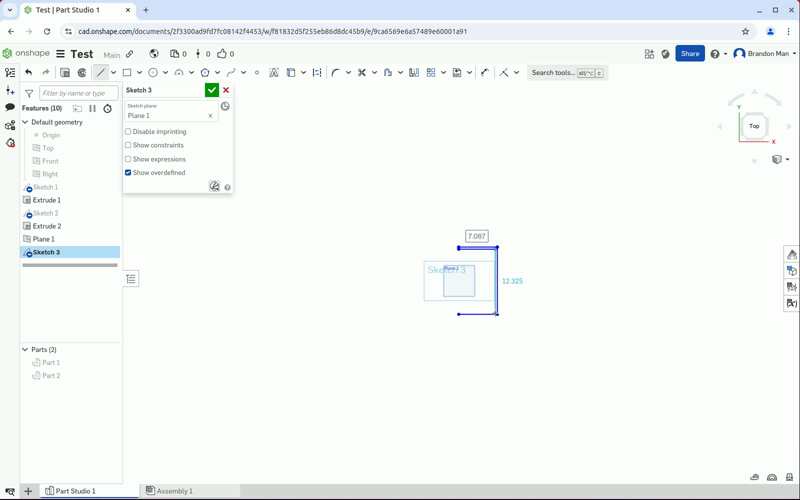
scroll(6)
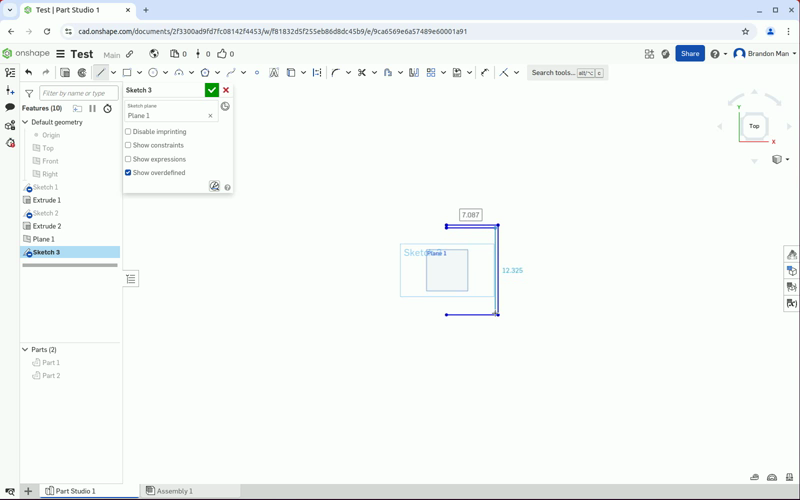
scroll(6)
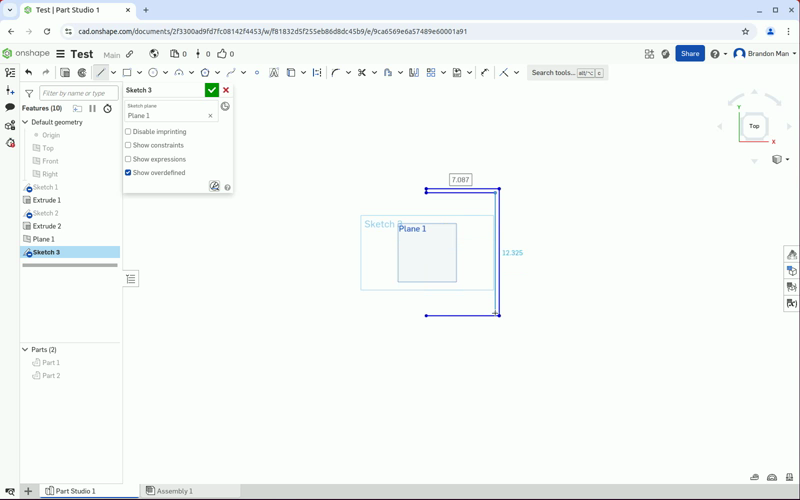
scroll(6)
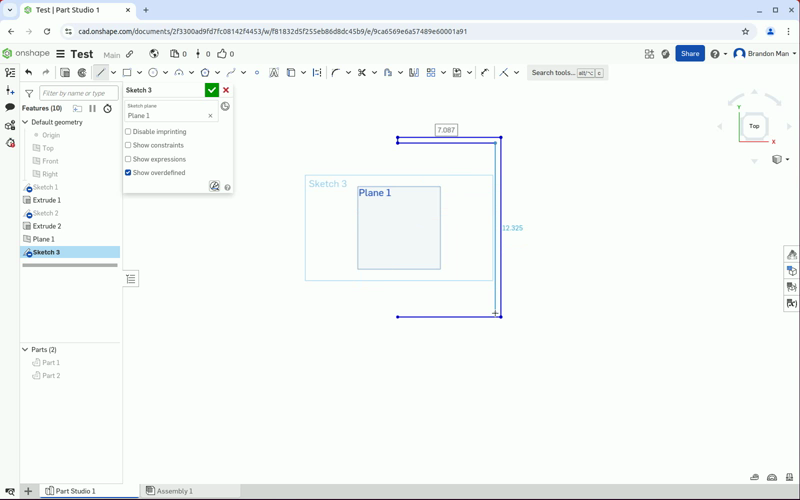
scroll(6)
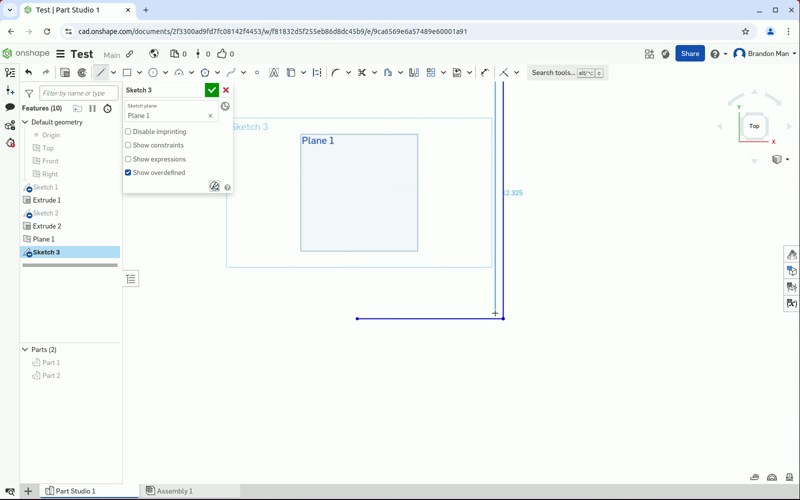
scroll(6)
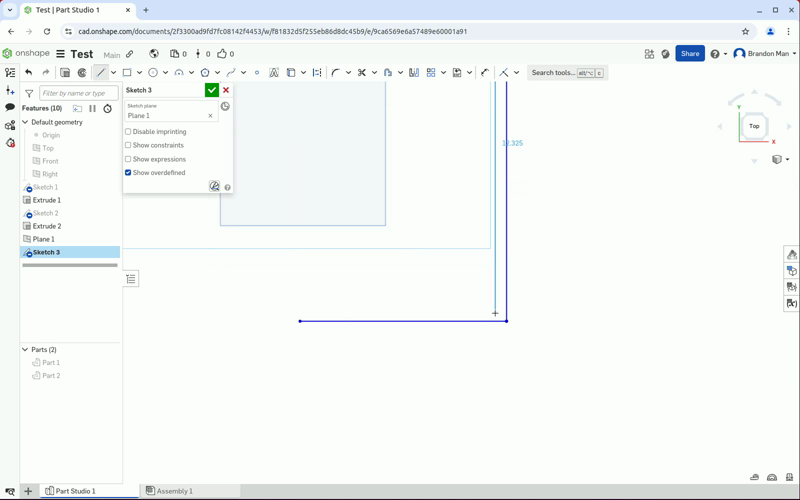
scroll(6)
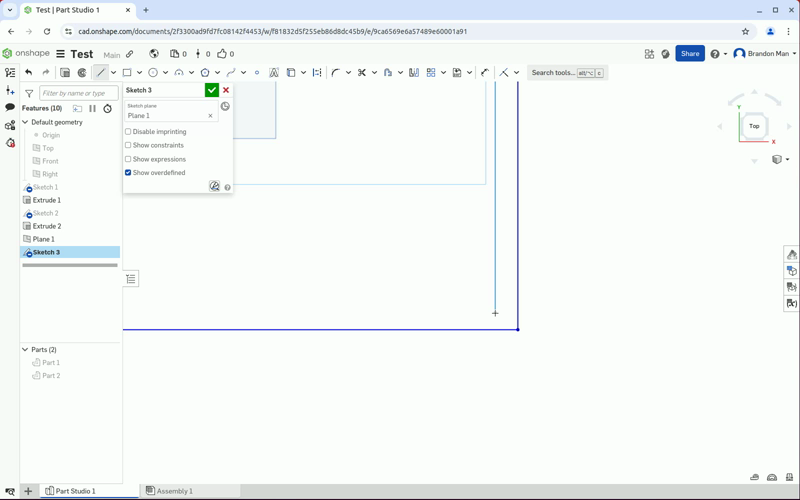
click(495, 312)
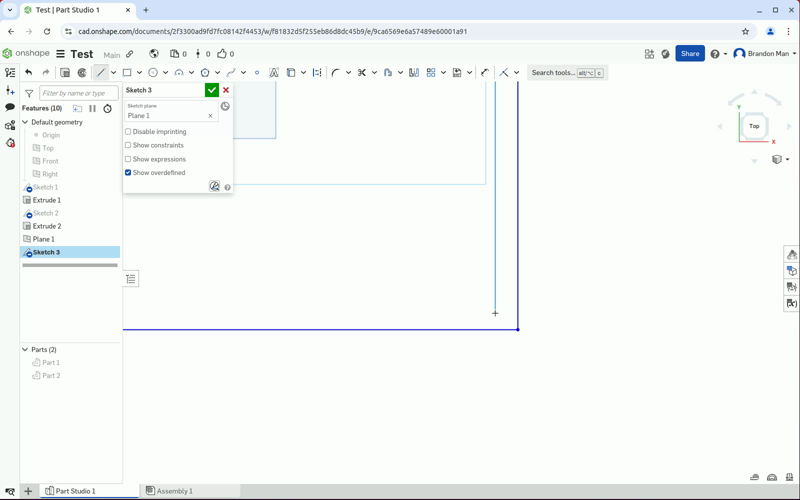
scroll(-6)
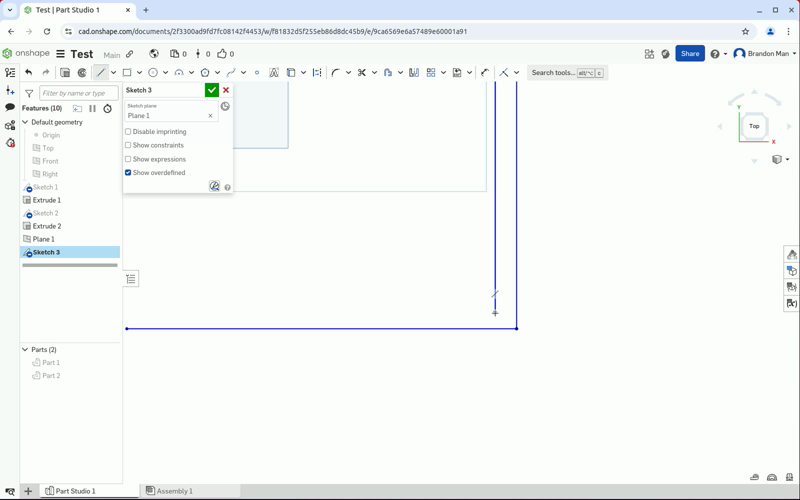
scroll(-6)
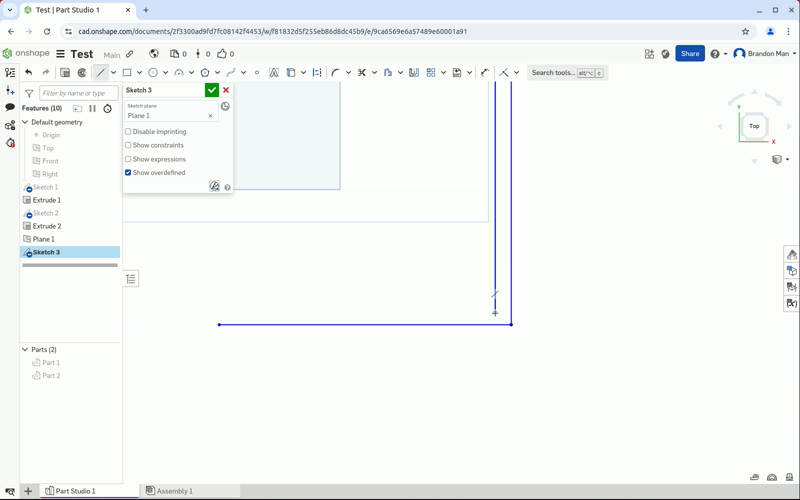
scroll(-6)
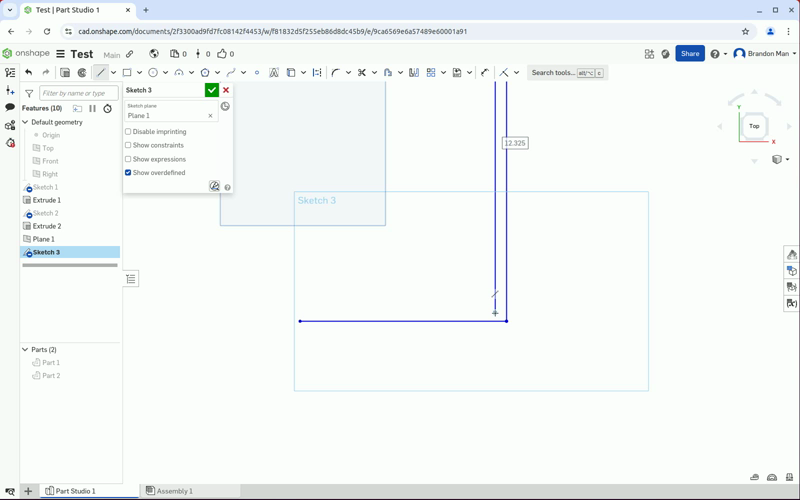
scroll(-6)
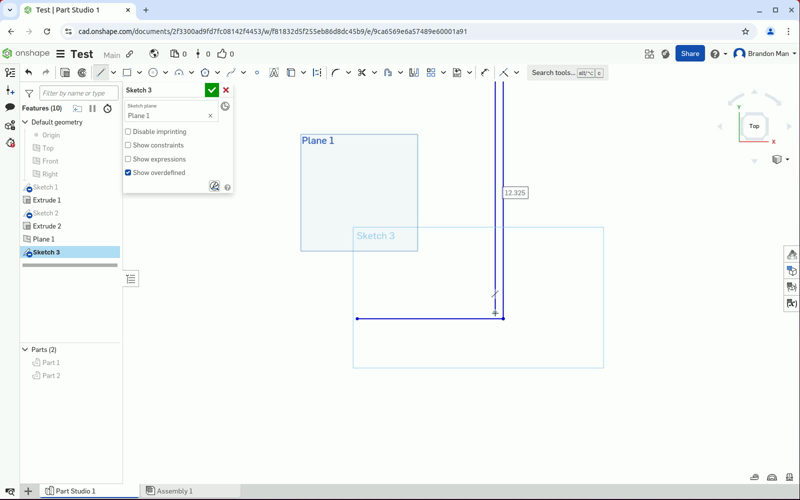
scroll(-6)
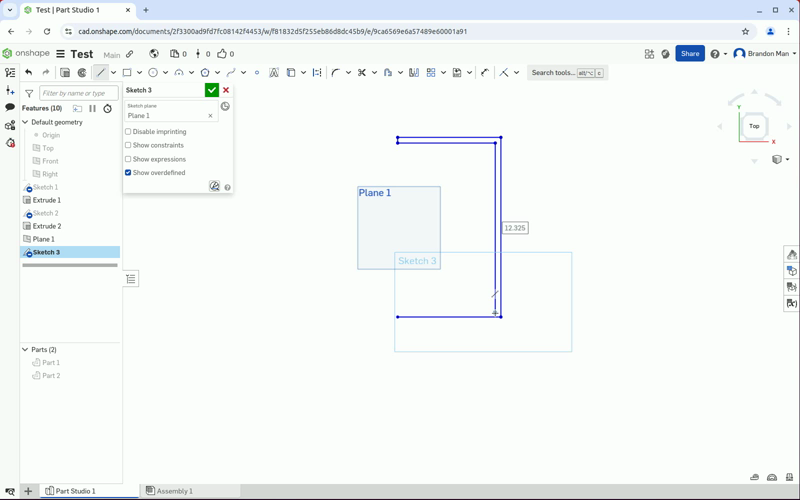
scroll(-6)
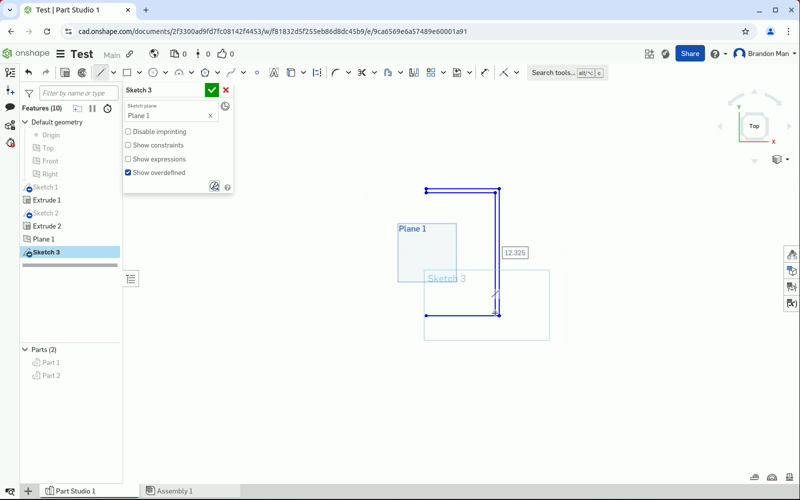
scroll(-6)
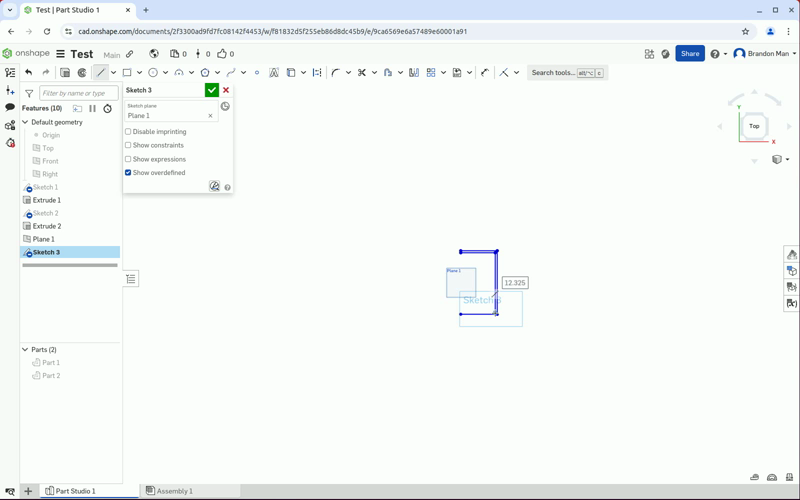
key_up(shift)
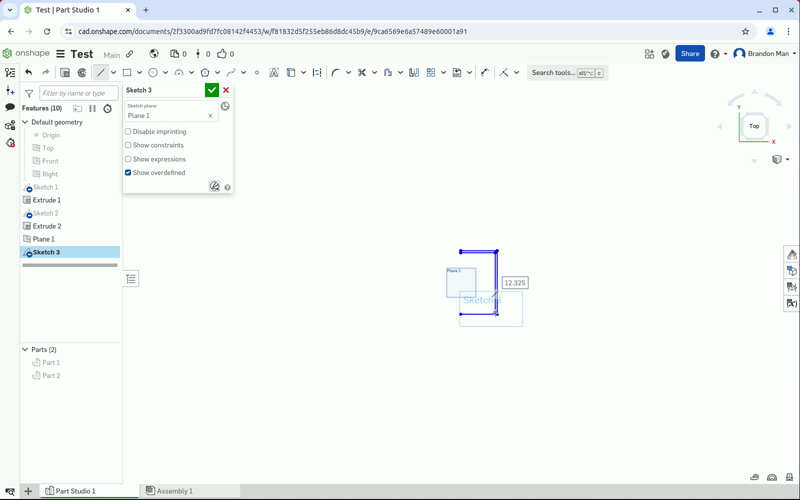
key_down(shift)
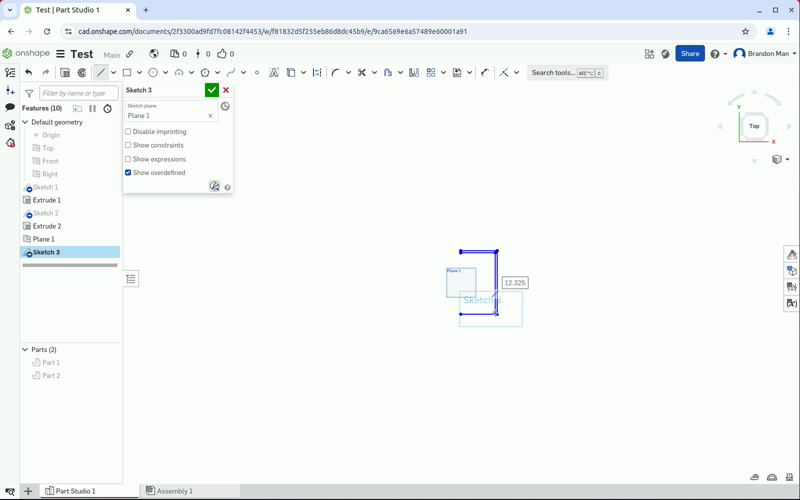
mouse_move(525, 312)
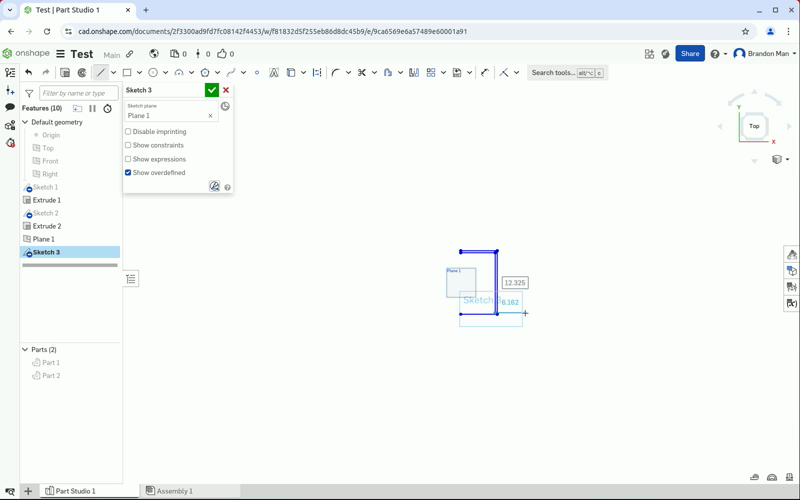
mouse_move(460, 312)
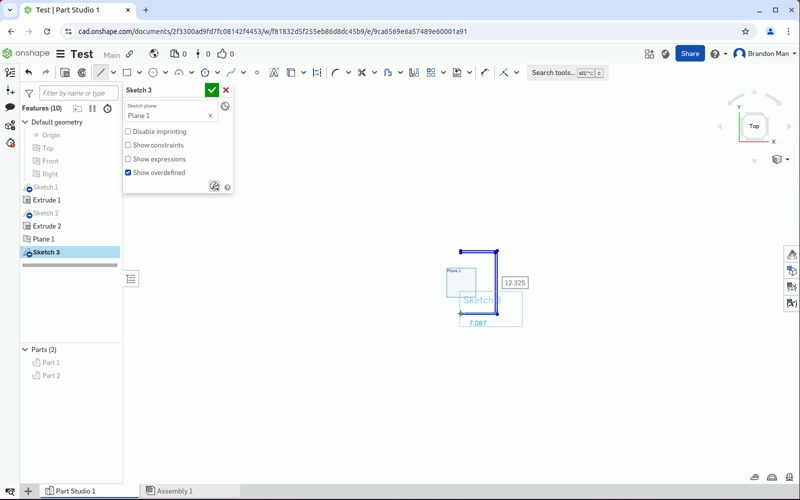
scroll(6)
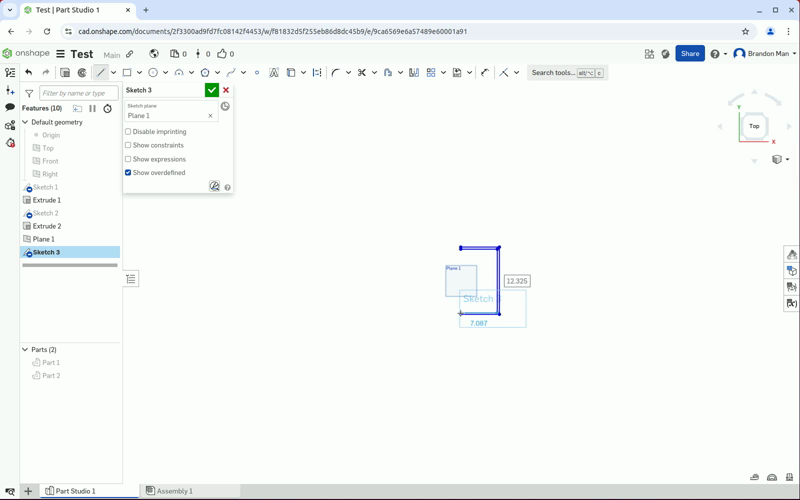
scroll(6)
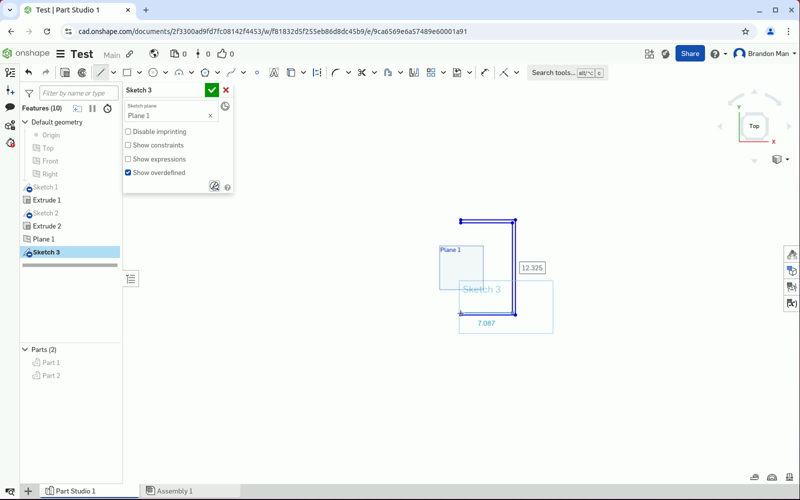
scroll(6)
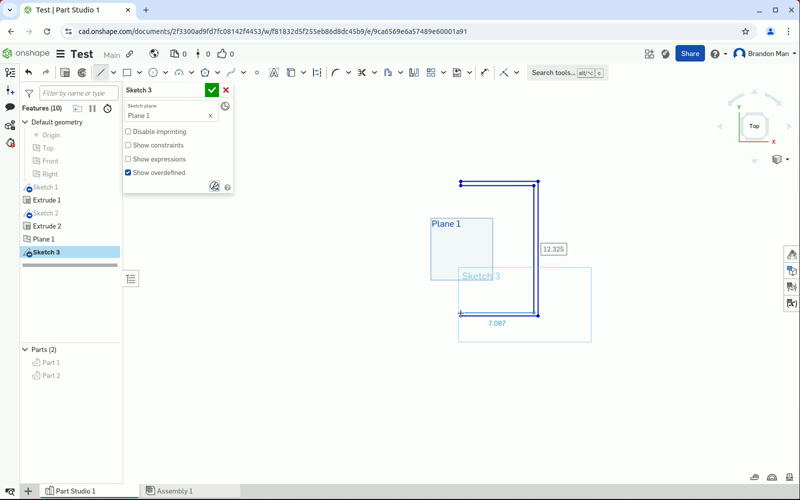
scroll(6)
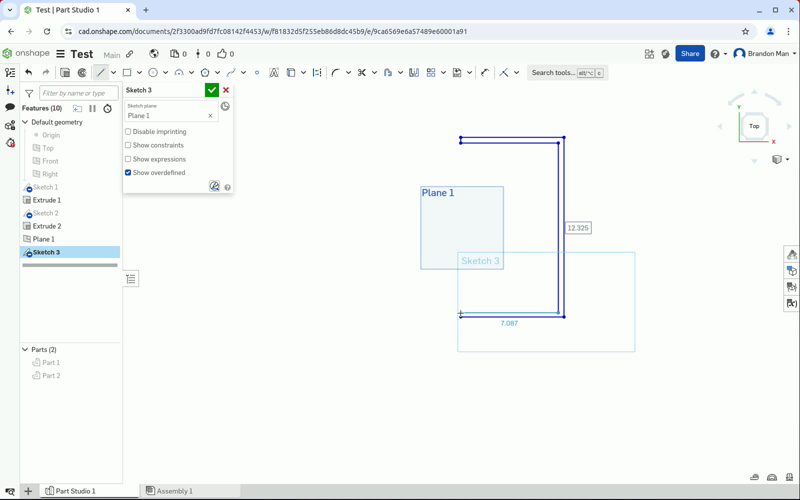
scroll(6)
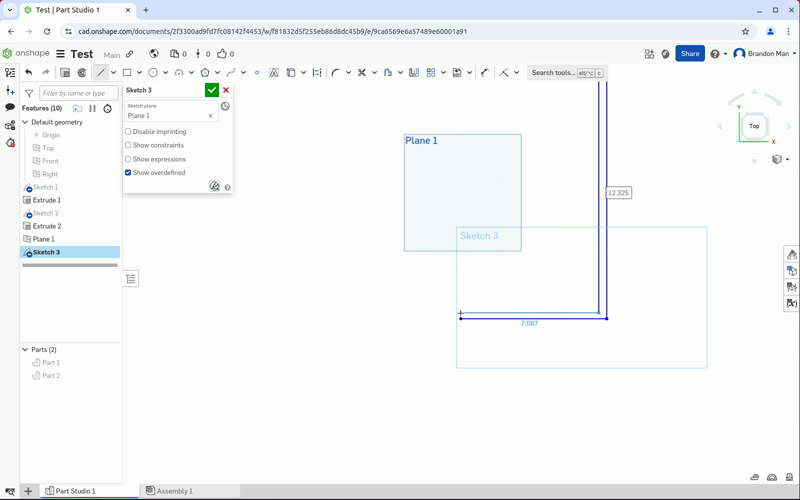
scroll(6)
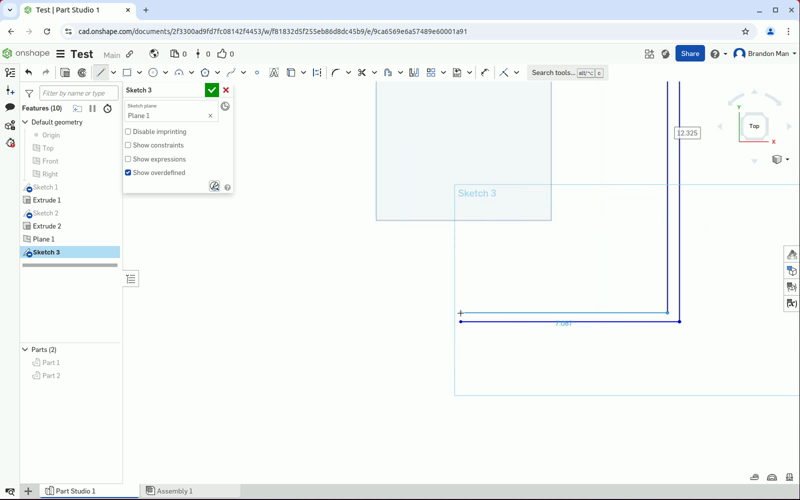
scroll(6)
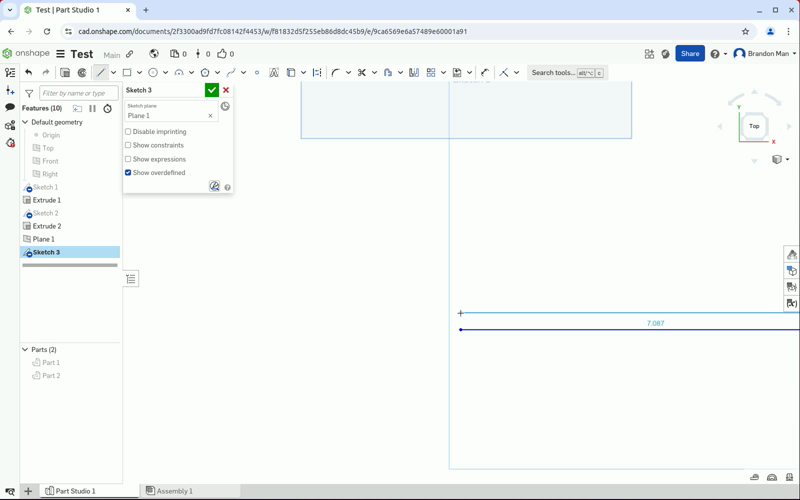
click(460, 312)
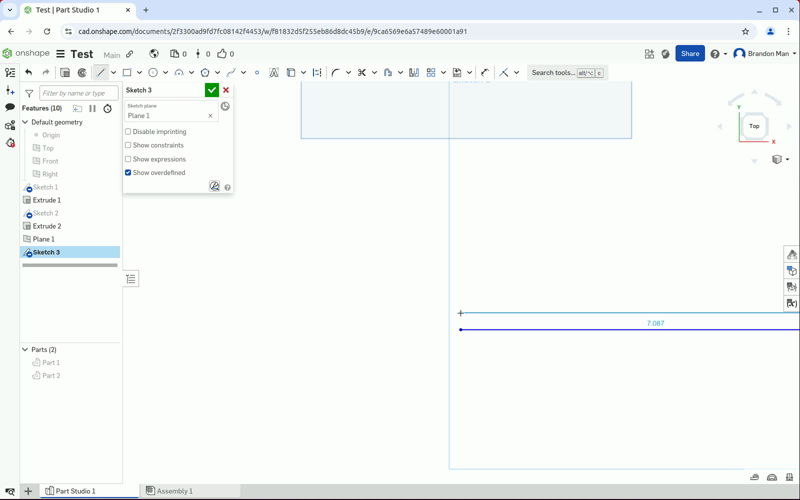
scroll(-6)
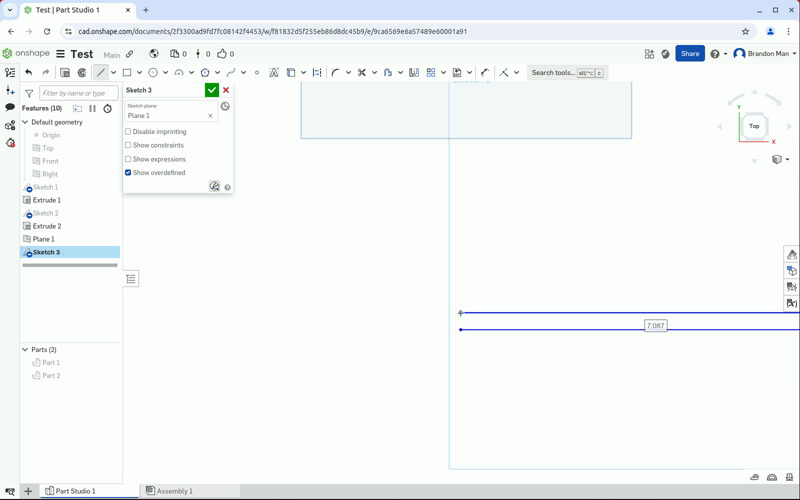
scroll(-6)
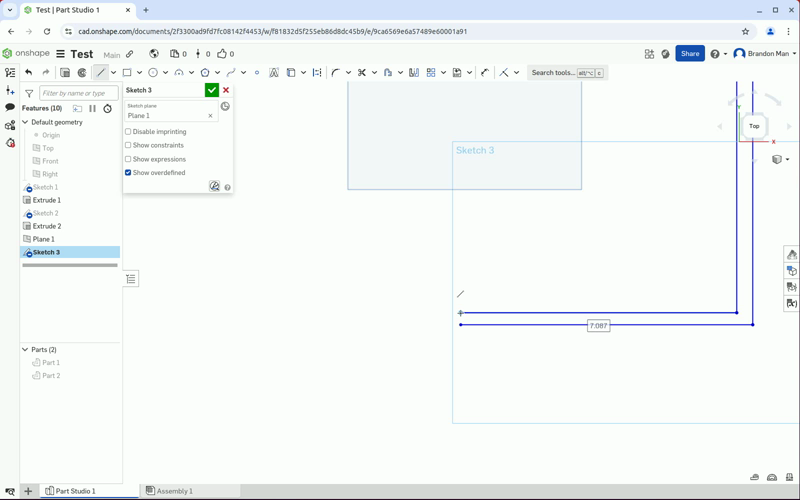
scroll(-6)
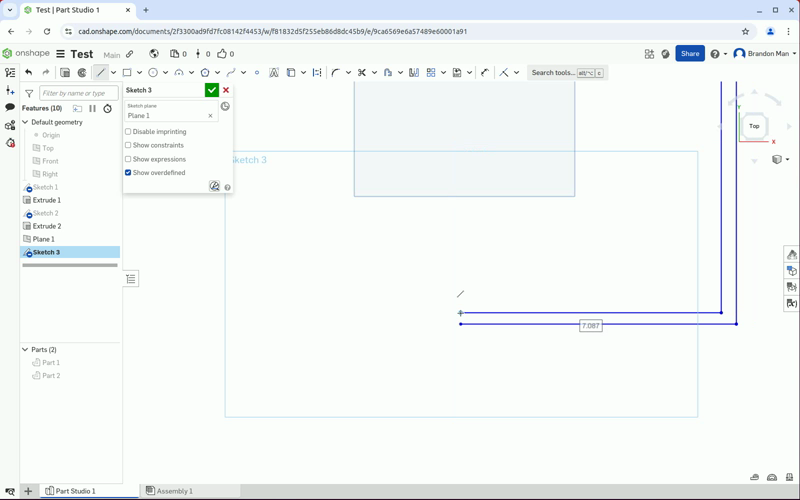
scroll(-6)
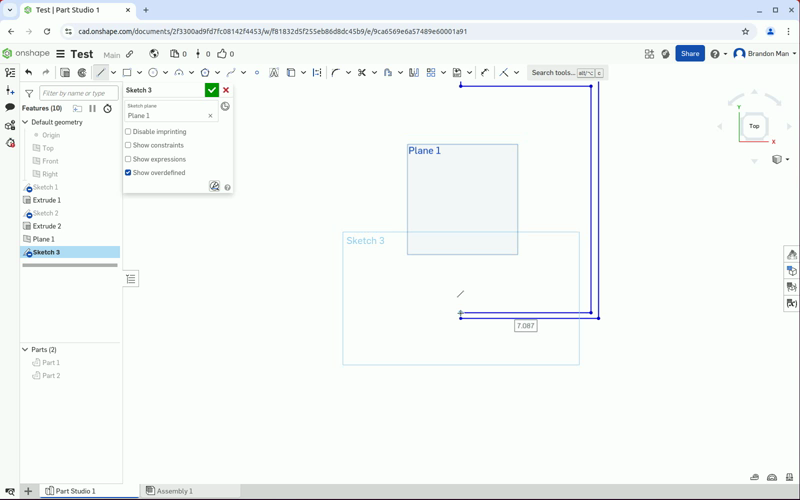
scroll(-6)
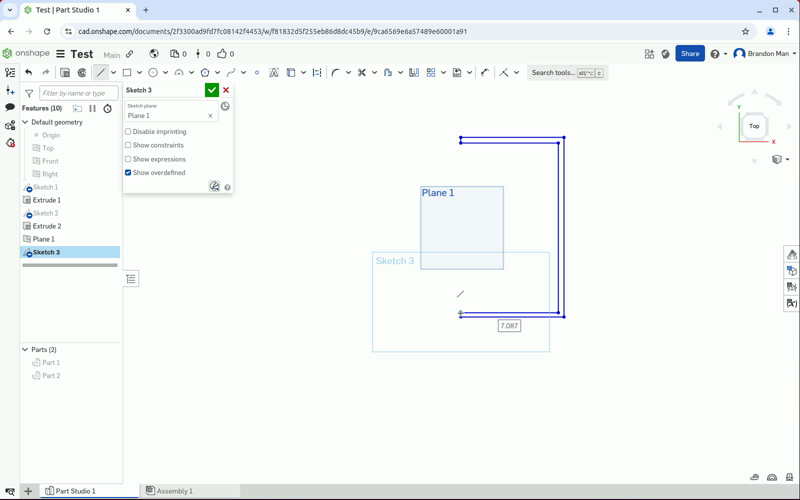
scroll(-6)
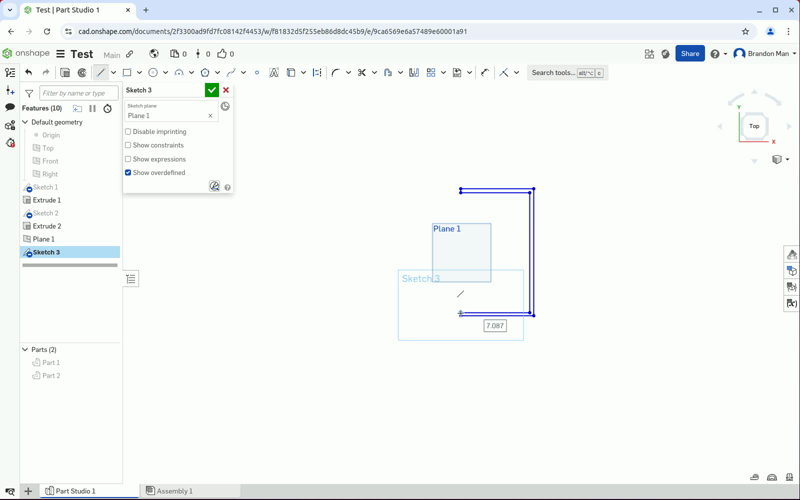
scroll(-6)
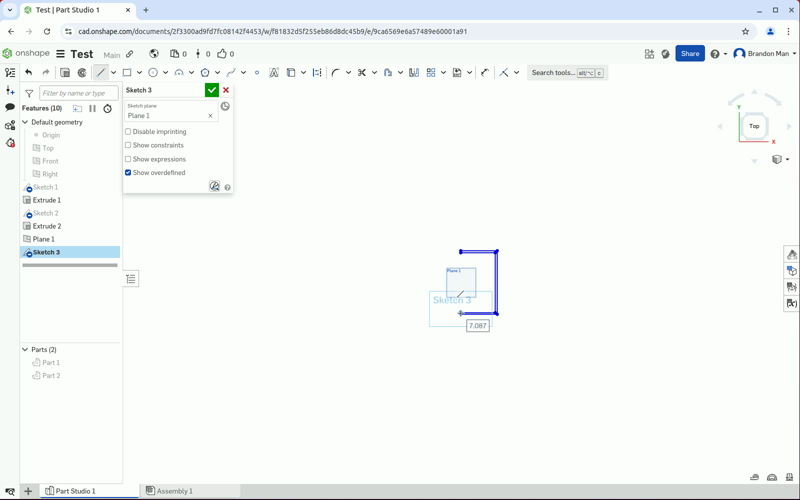
key_up(shift)
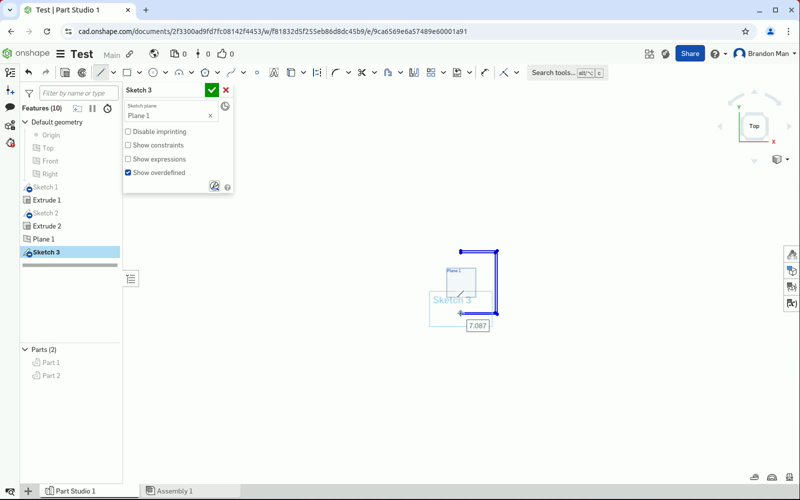
mouse_move(490, 312)
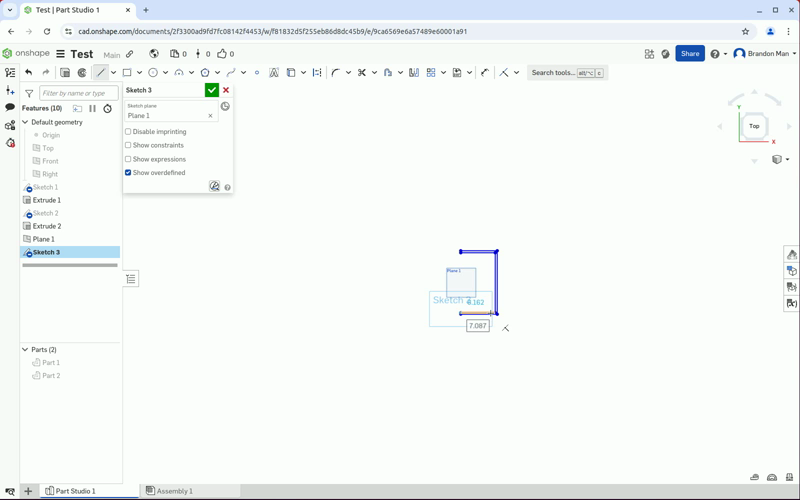
key_down(shift)
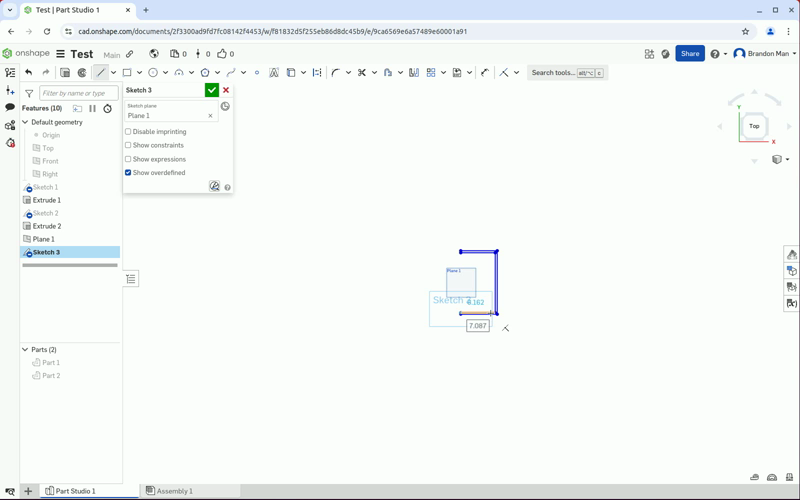
mouse_move(460, 314)
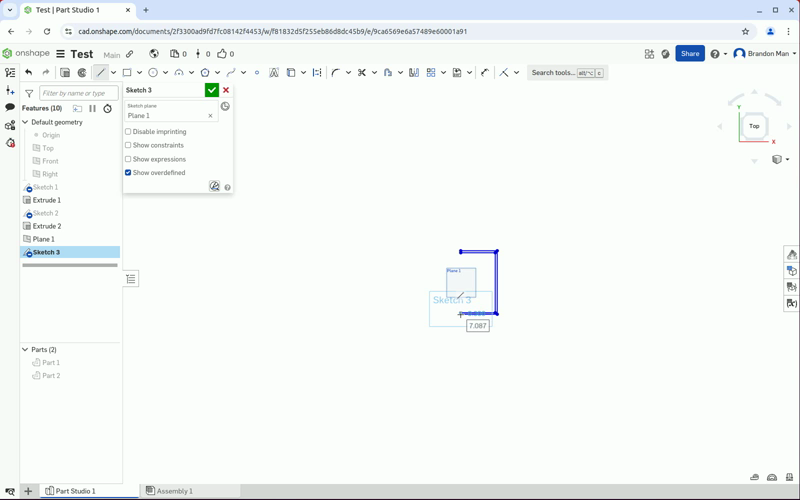
scroll(6)
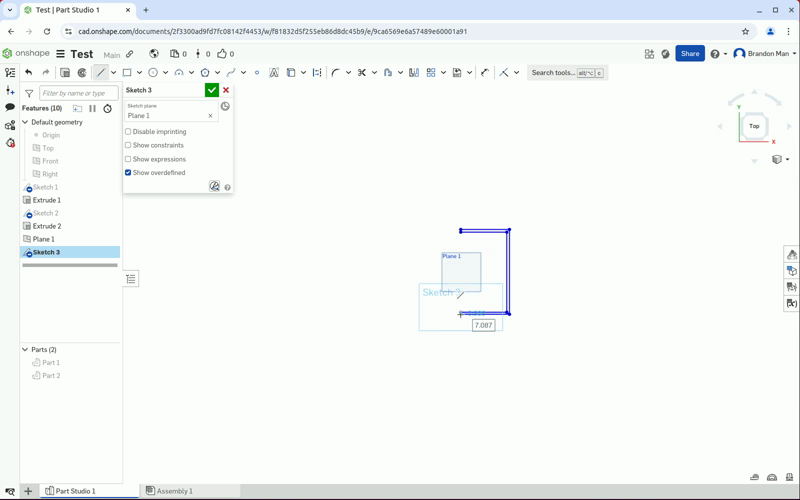
scroll(6)
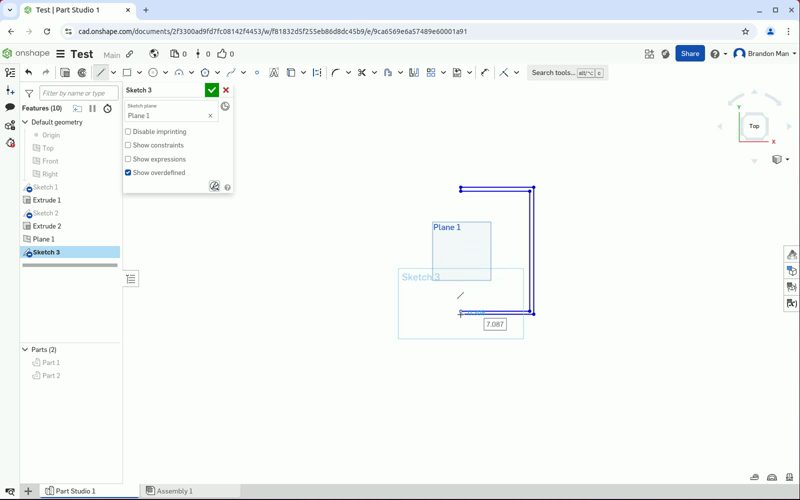
scroll(6)
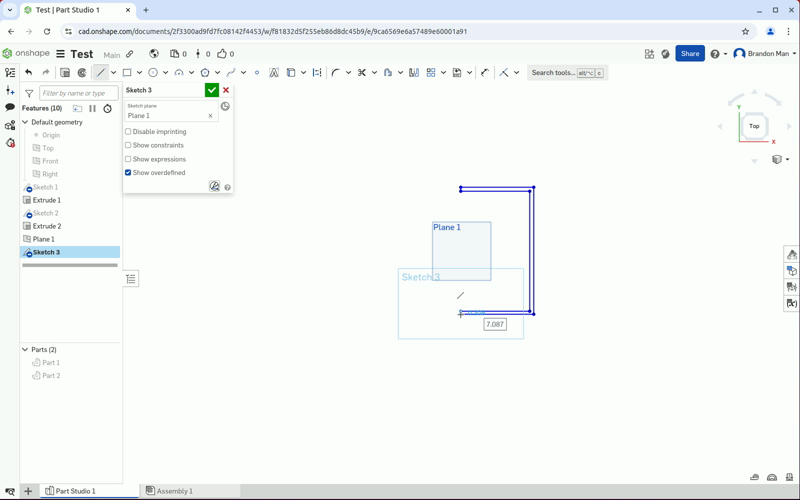
scroll(6)
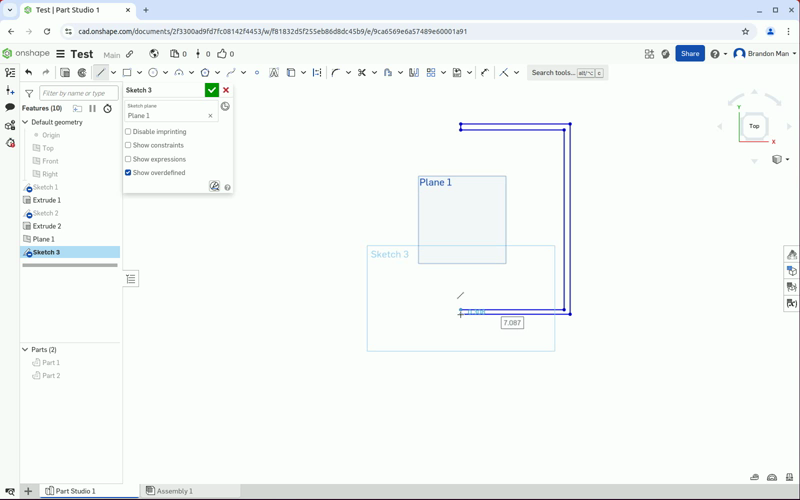
scroll(6)
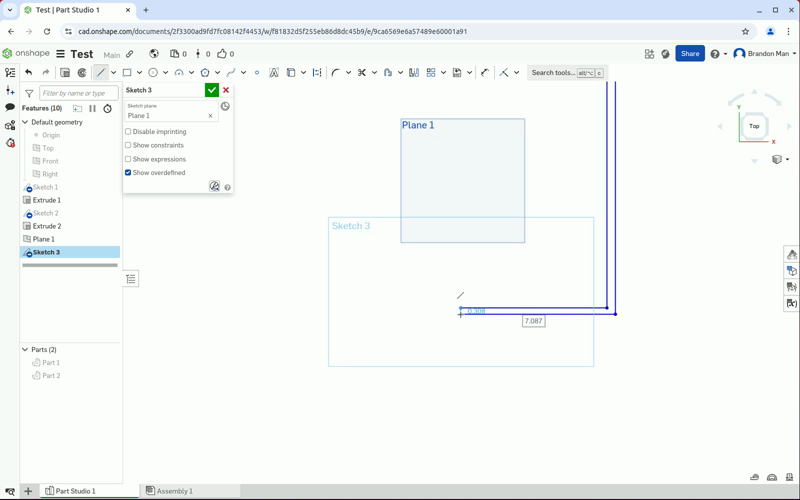
scroll(6)
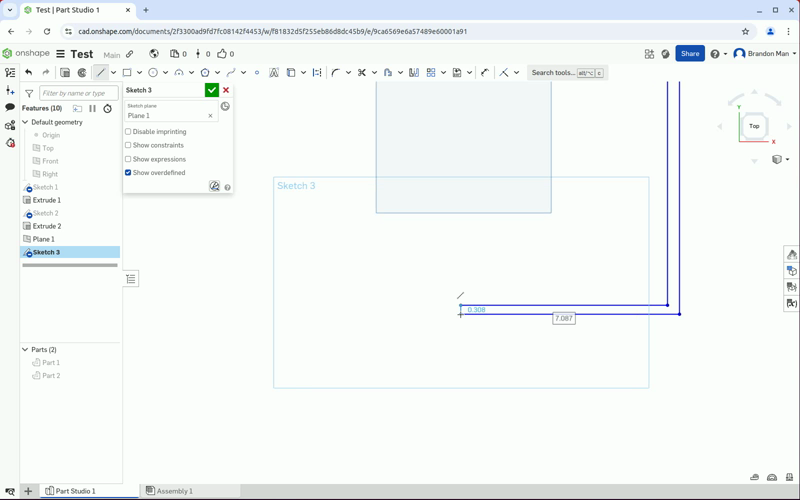
scroll(6)
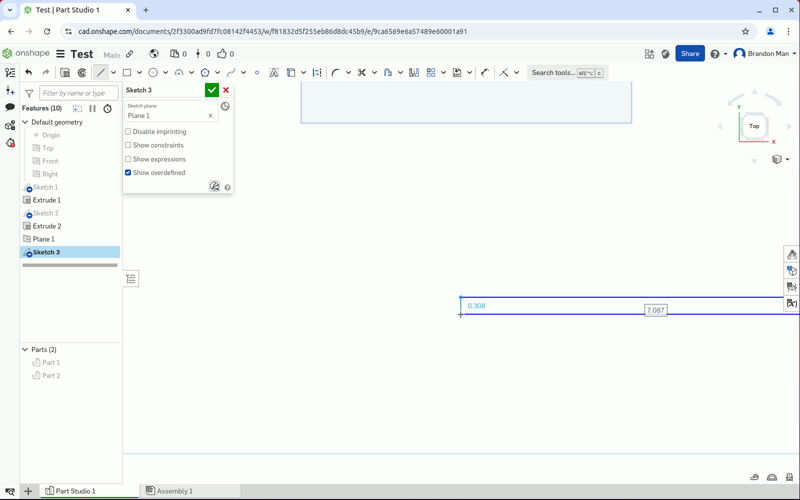
key_up(shift)
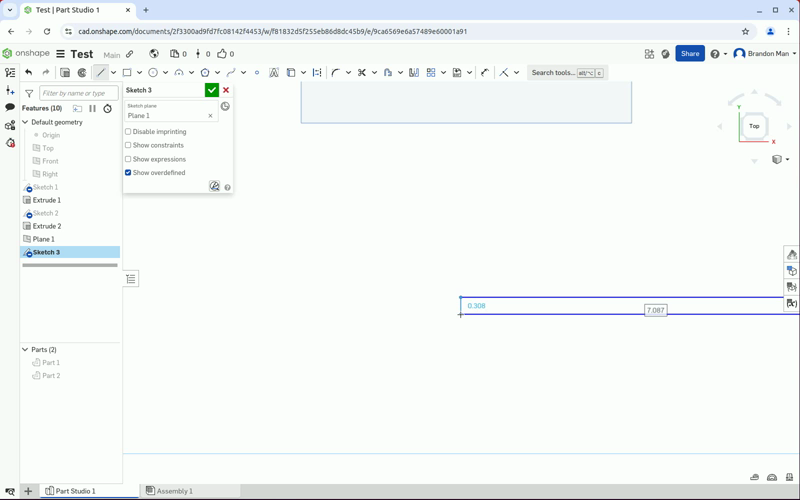
click(460, 314)
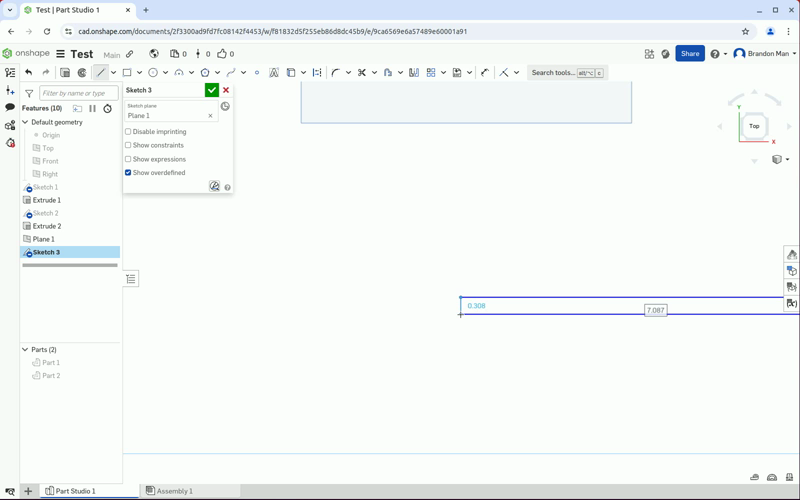
scroll(-6)
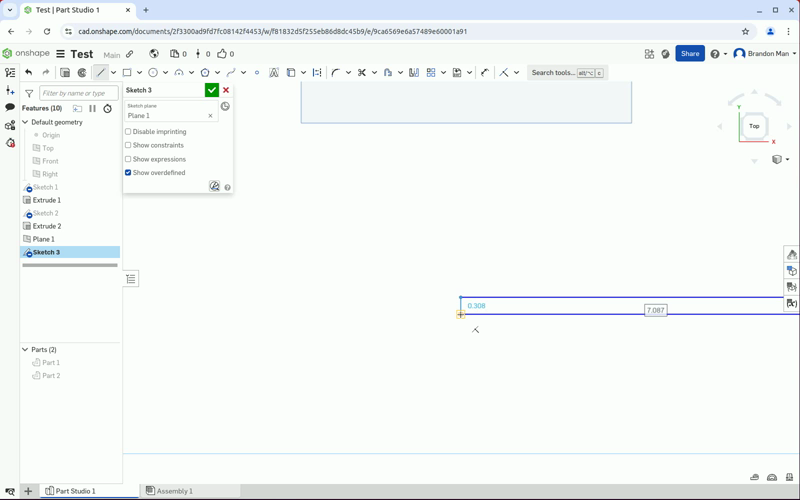
scroll(-6)
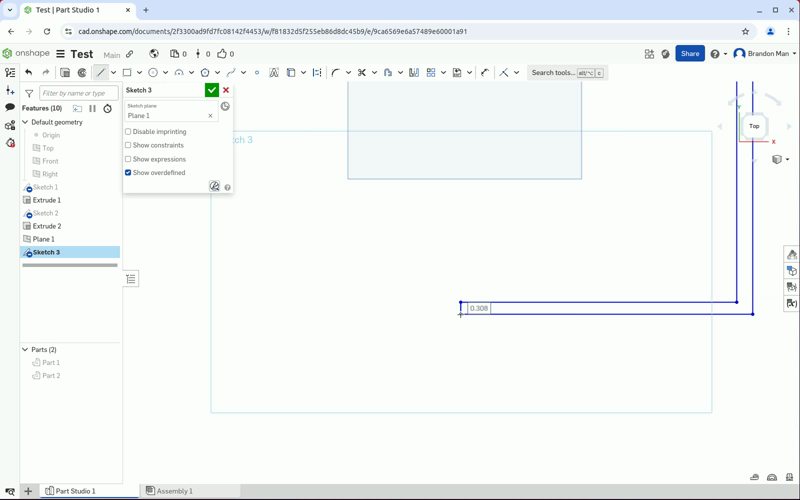
scroll(-6)
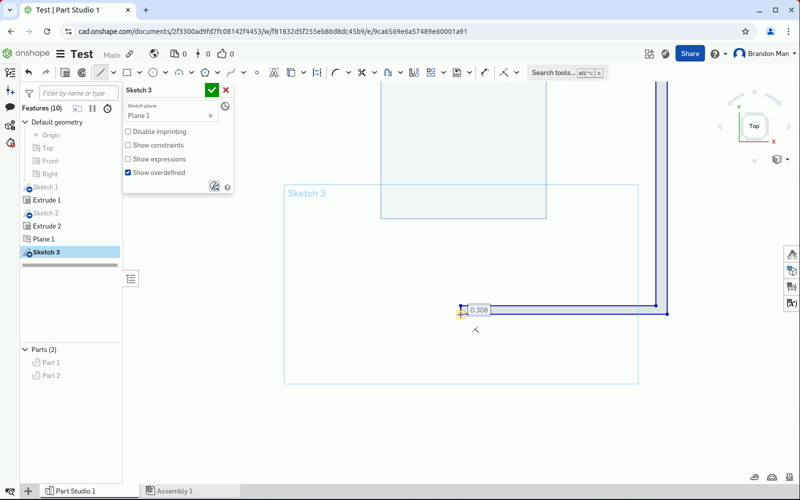
scroll(-6)
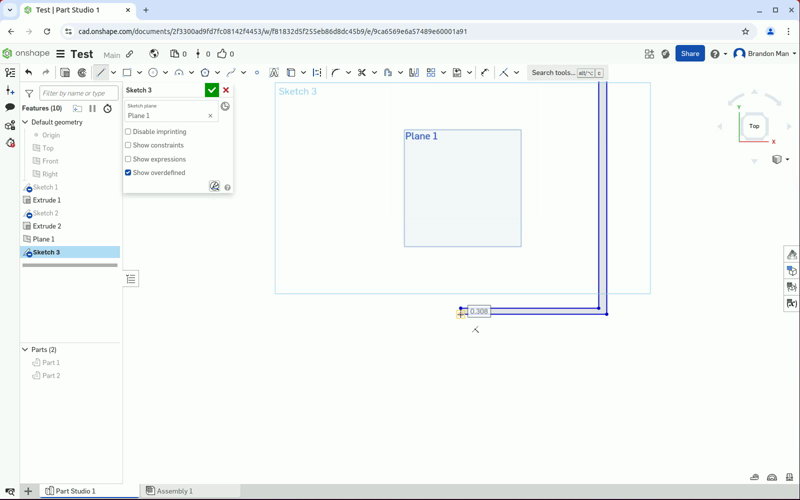
scroll(-6)
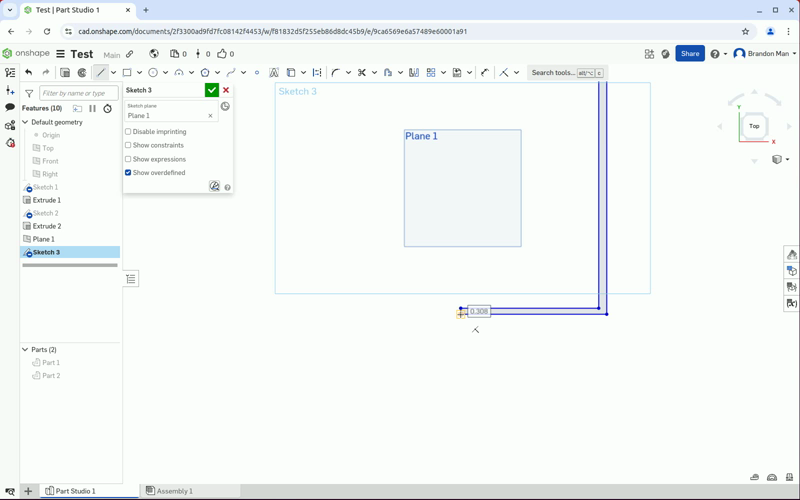
scroll(-6)
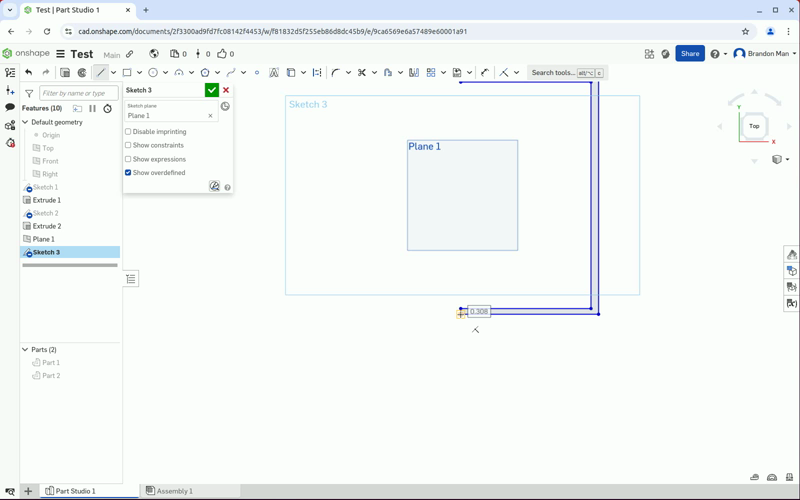
scroll(-6)
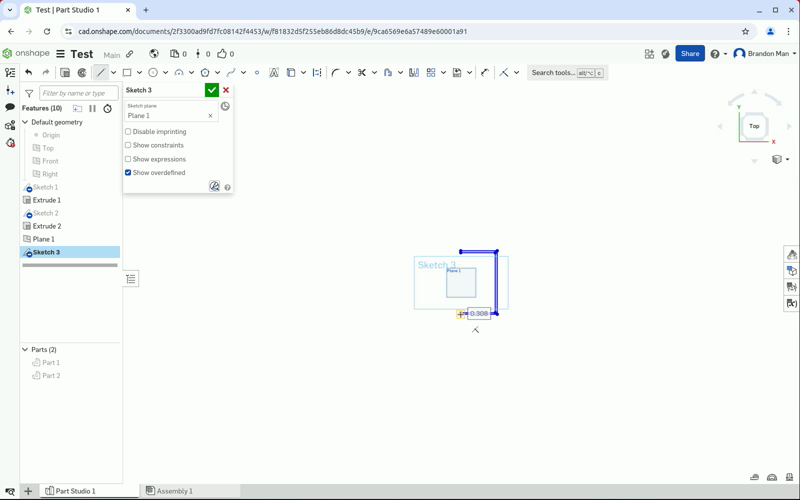
key(esc)
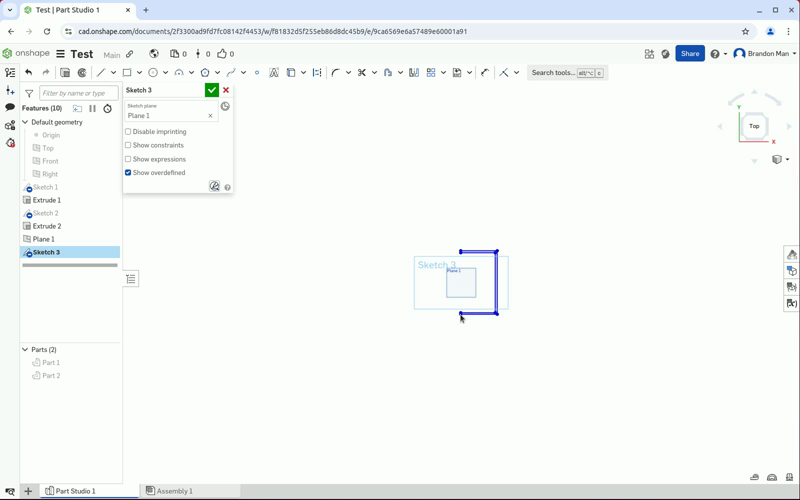
mouse_move(495, 282)
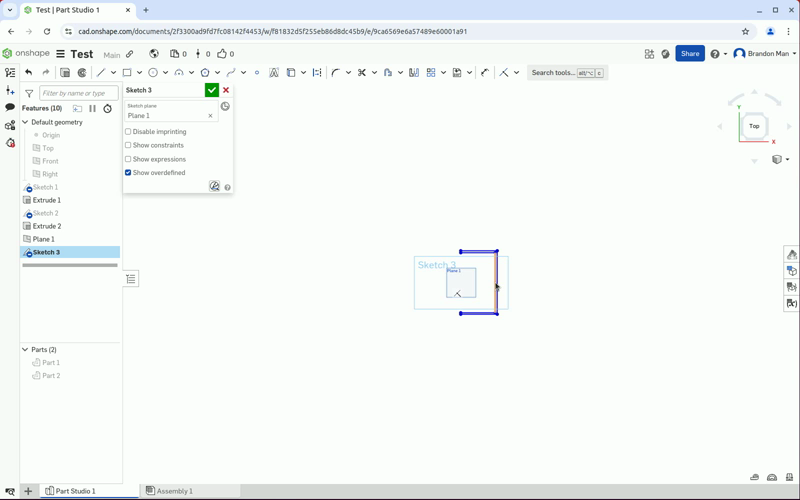
scroll(6)
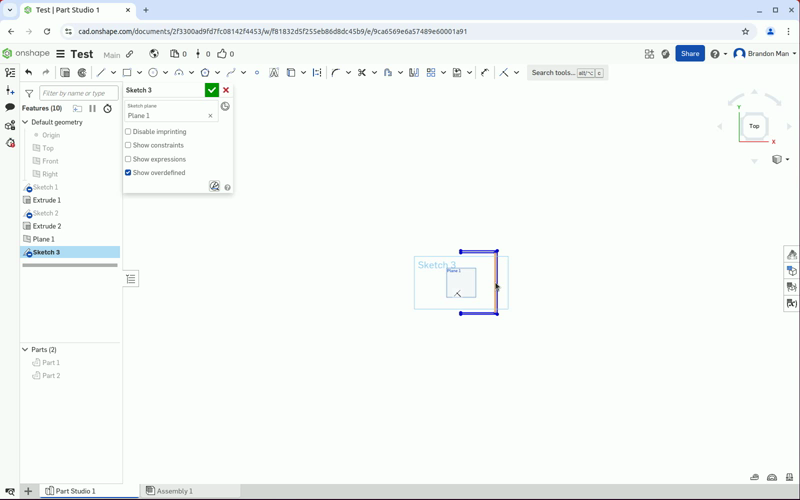
scroll(6)
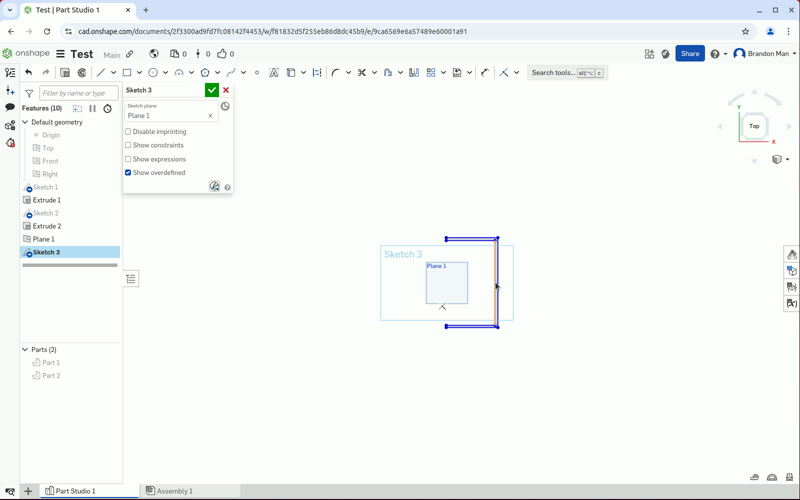
scroll(6)
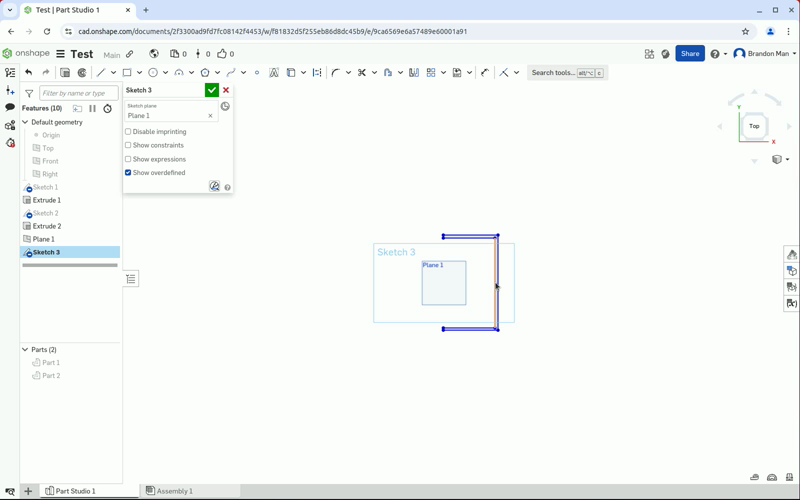
scroll(6)
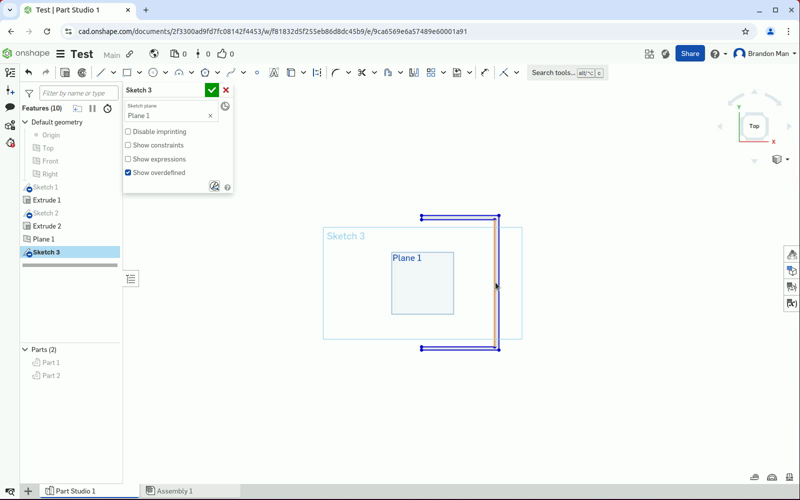
scroll(6)
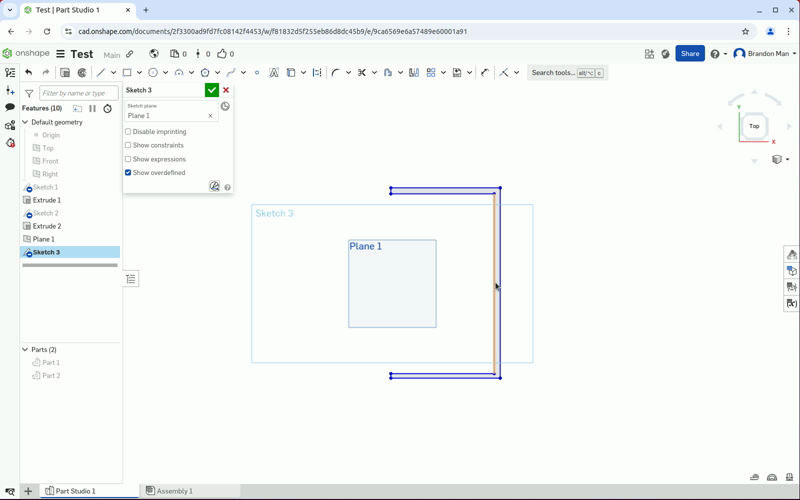
scroll(6)
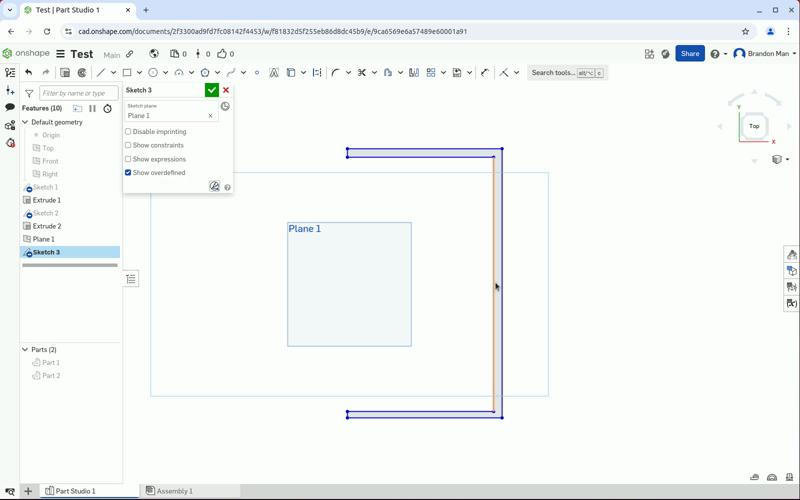
scroll(6)
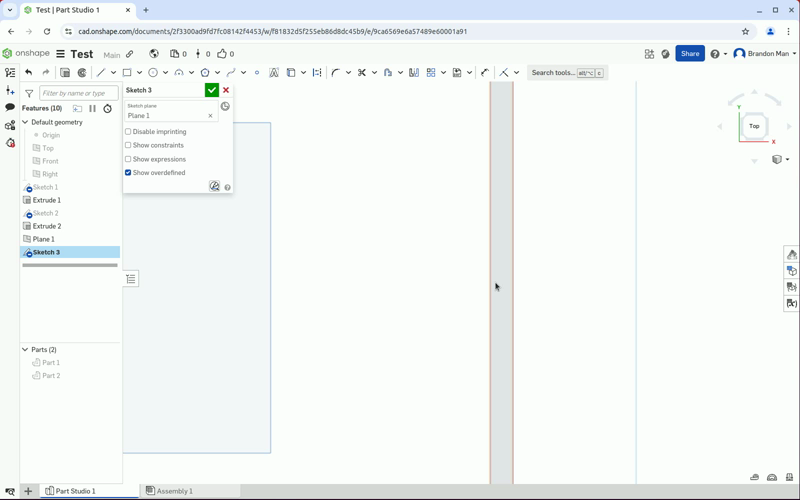
click(495, 282)
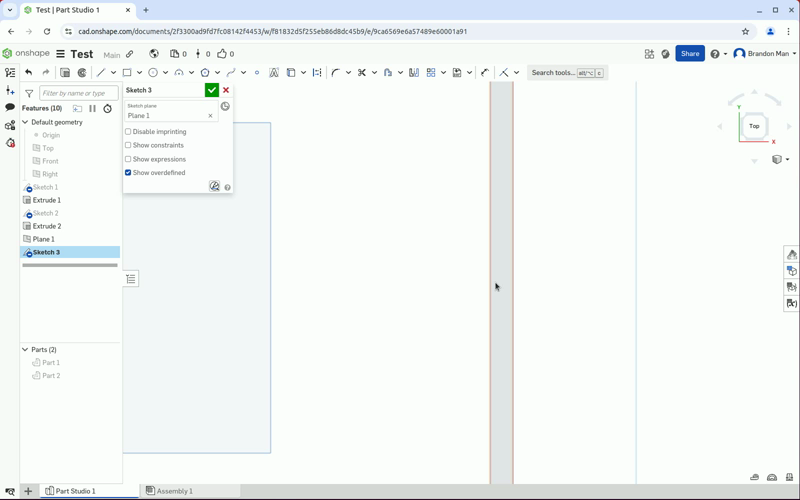
scroll(-6)
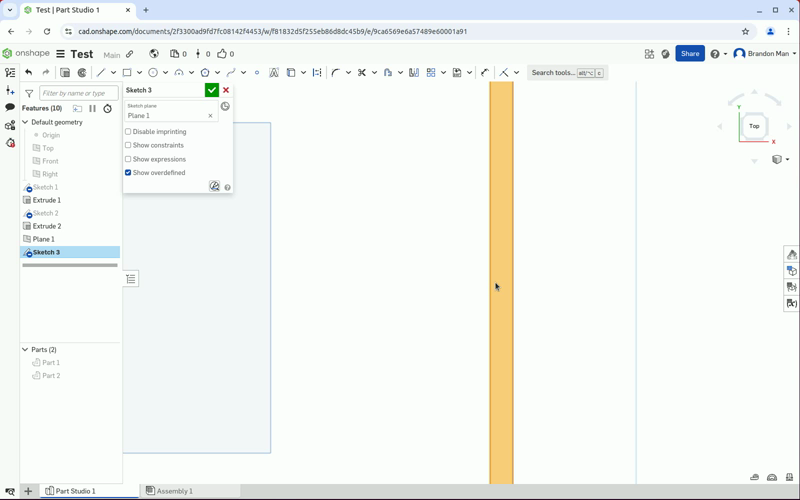
scroll(-6)
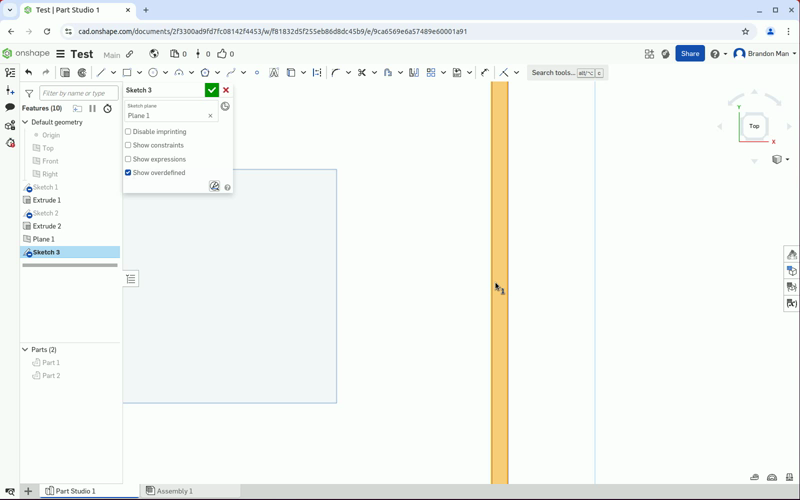
scroll(-6)
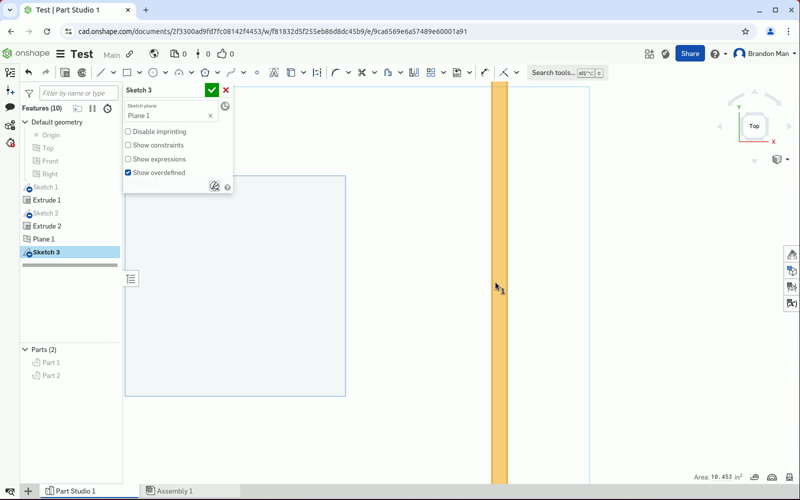
scroll(-6)
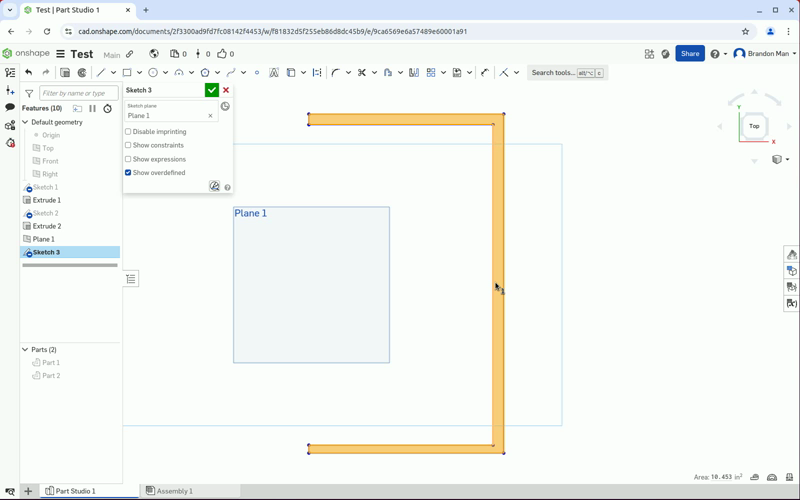
scroll(-6)
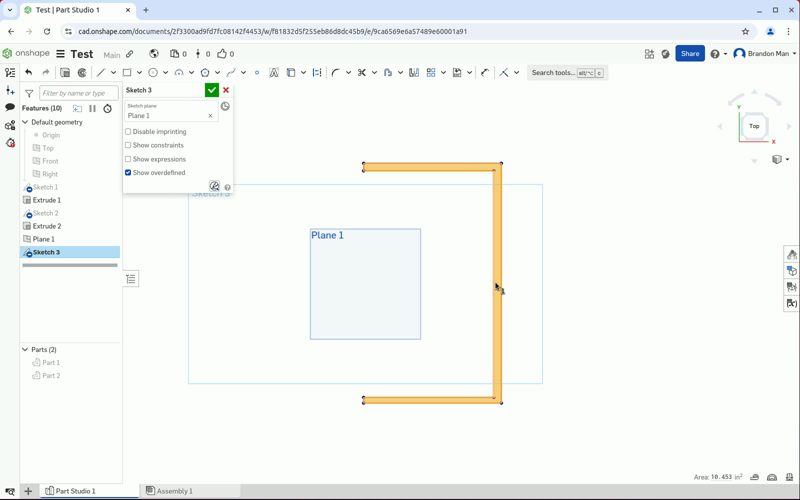
scroll(-6)
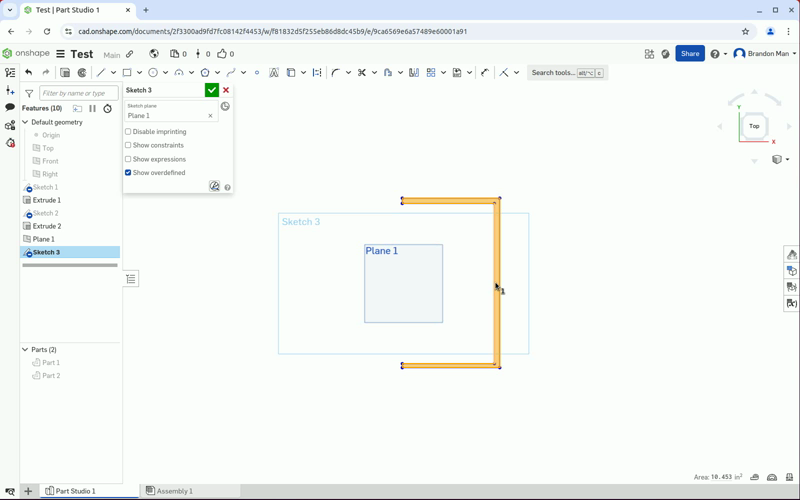
scroll(-6)
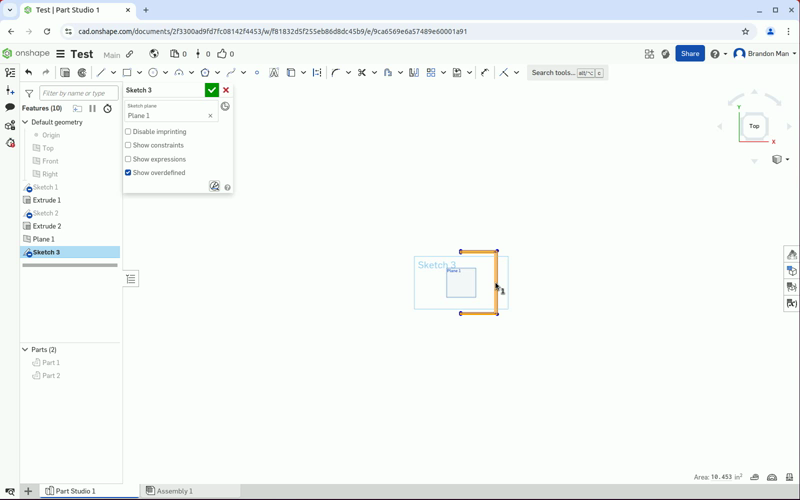
mouse_move(73, 352)
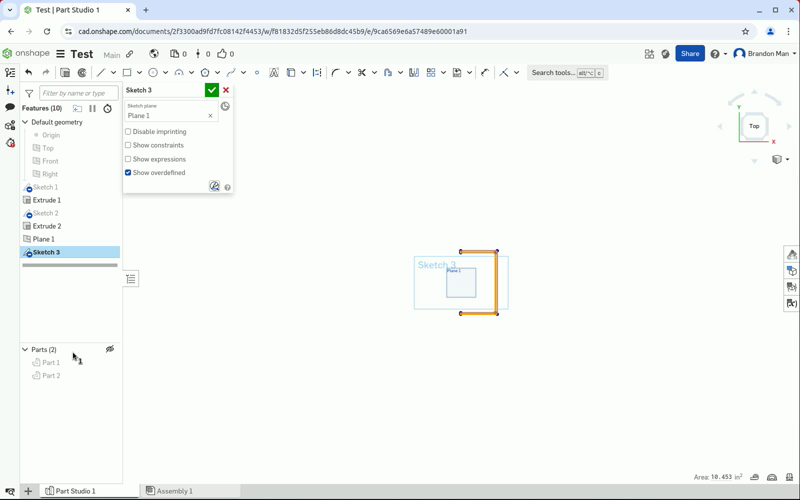
key(shift+y)
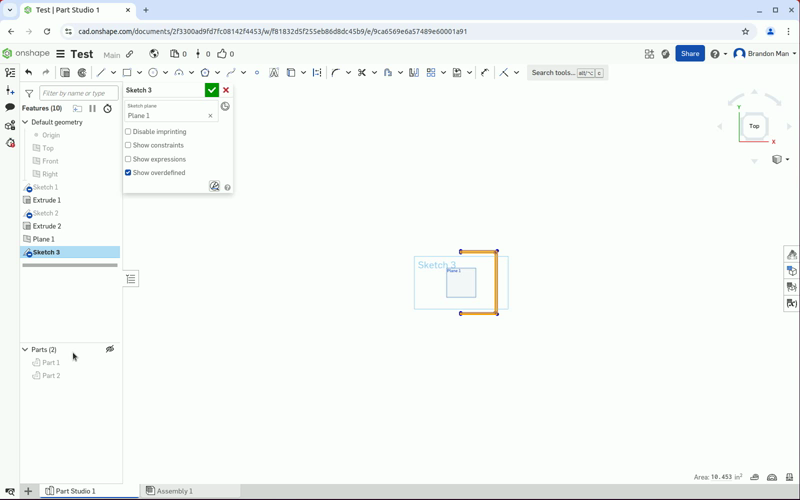
key(shift+e)
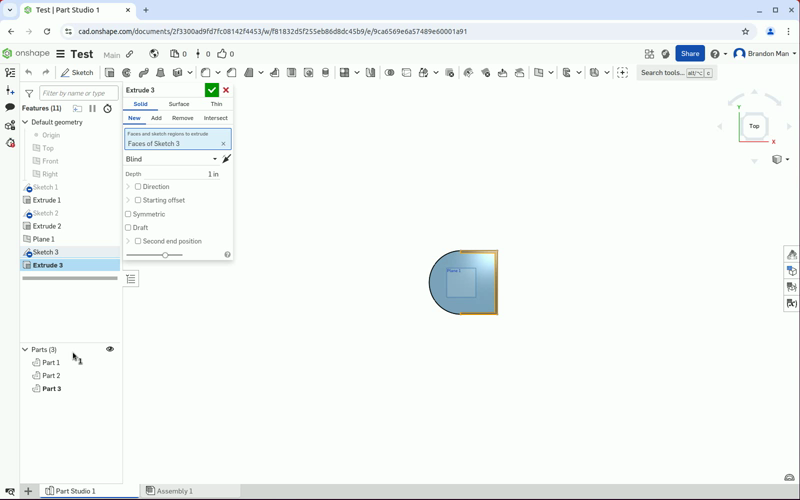
mouse_move(143, 106)
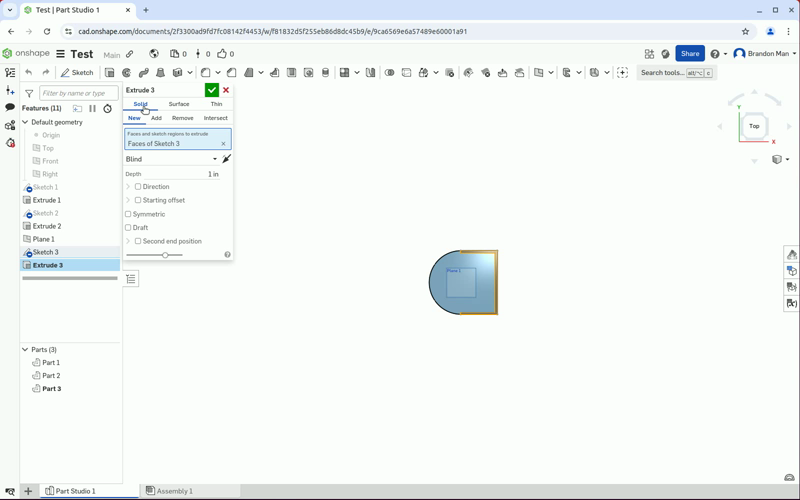
click(143, 106)
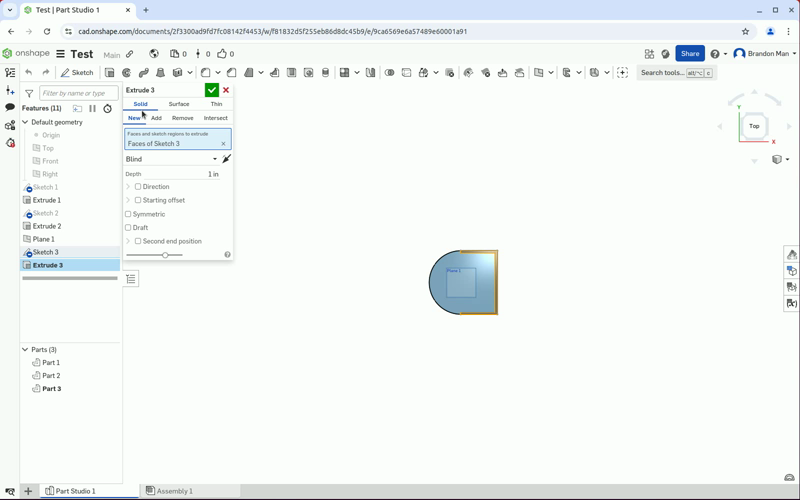
mouse_move(137, 120)
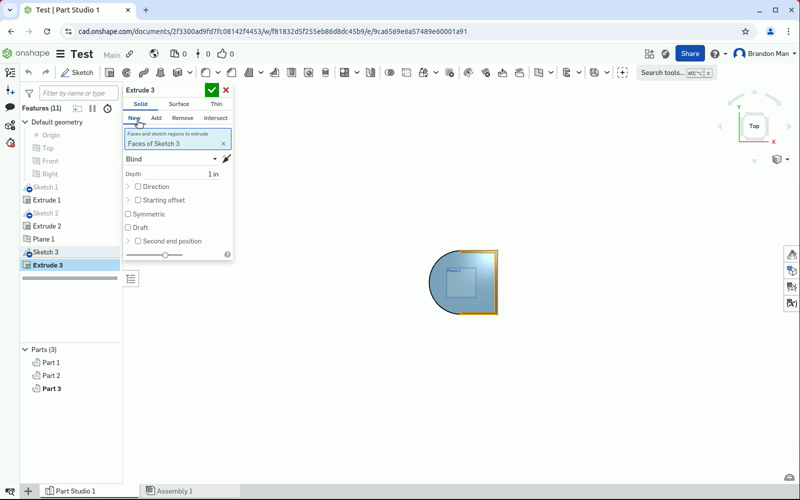
click(137, 120)
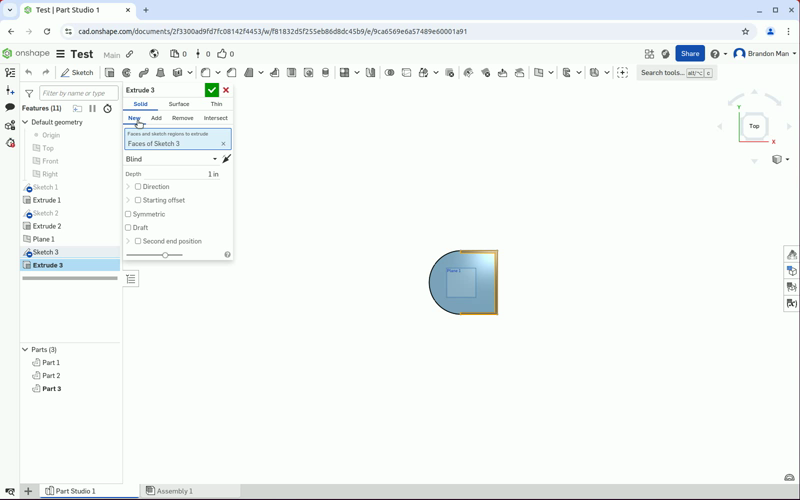
key(tab, 4)
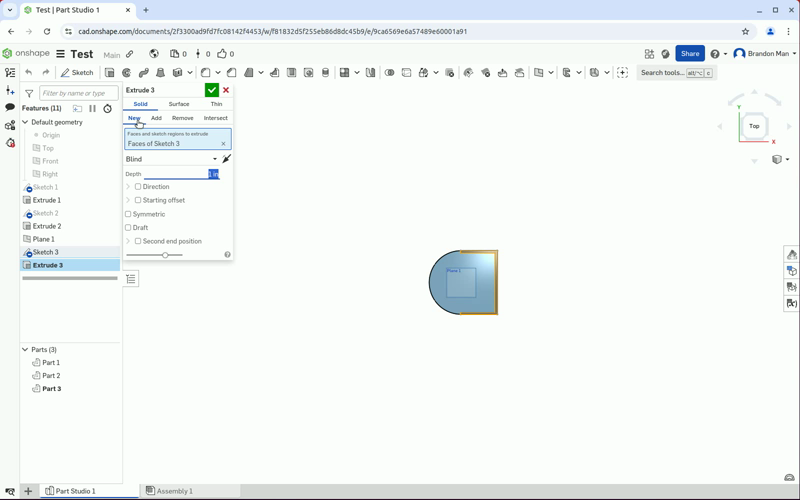
text(20.22)
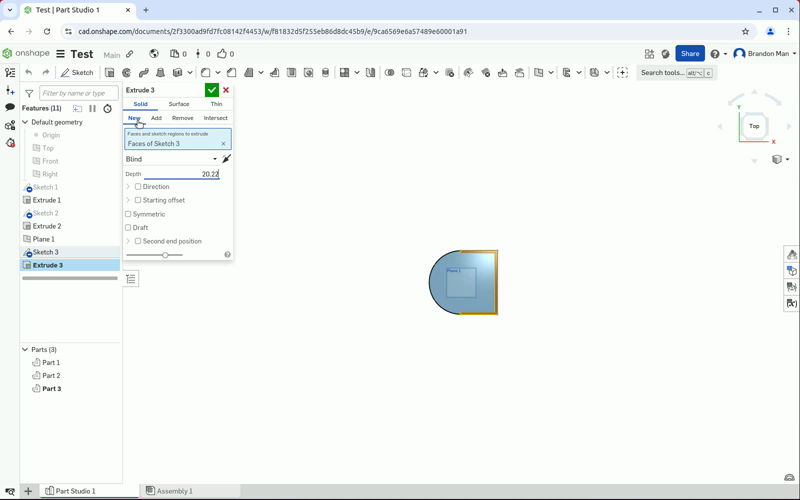
key(enter)
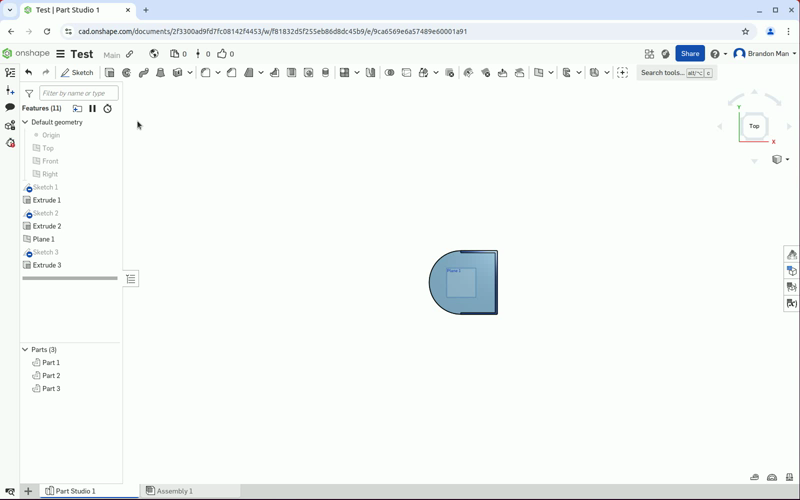
key(shift+h)
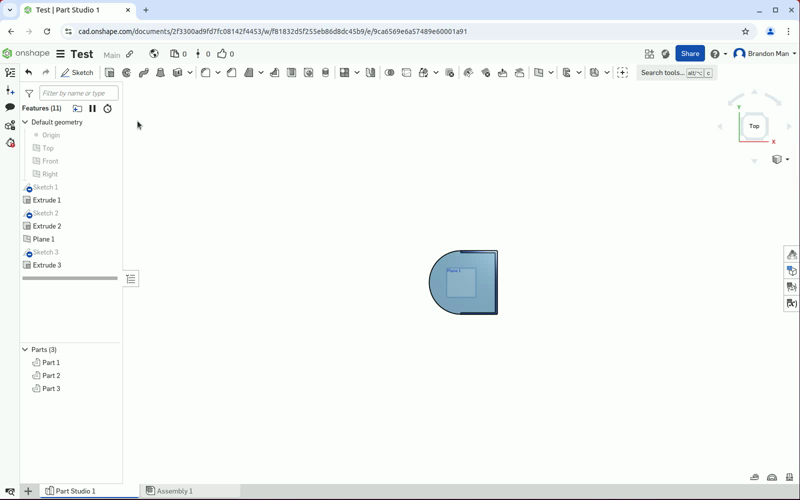
key(shift+h)
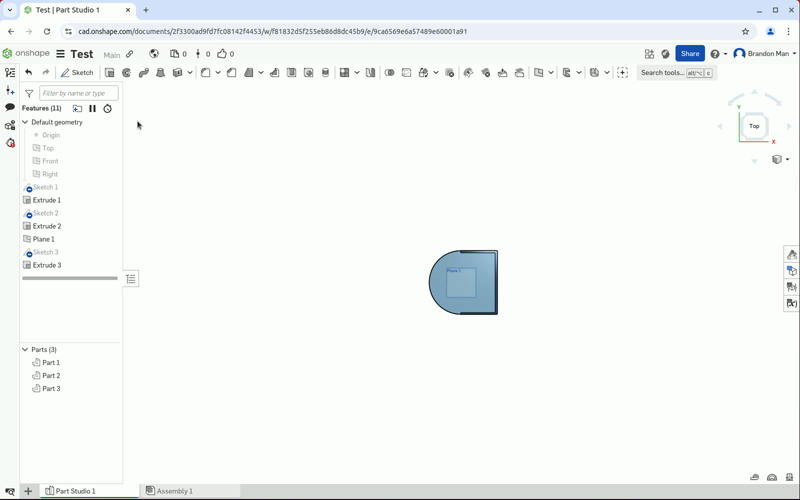
mouse_move(73, 189)
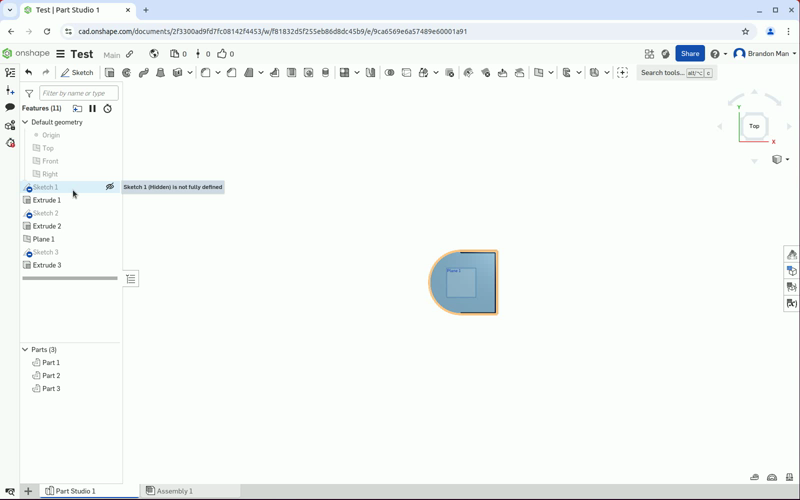
click(73, 189)
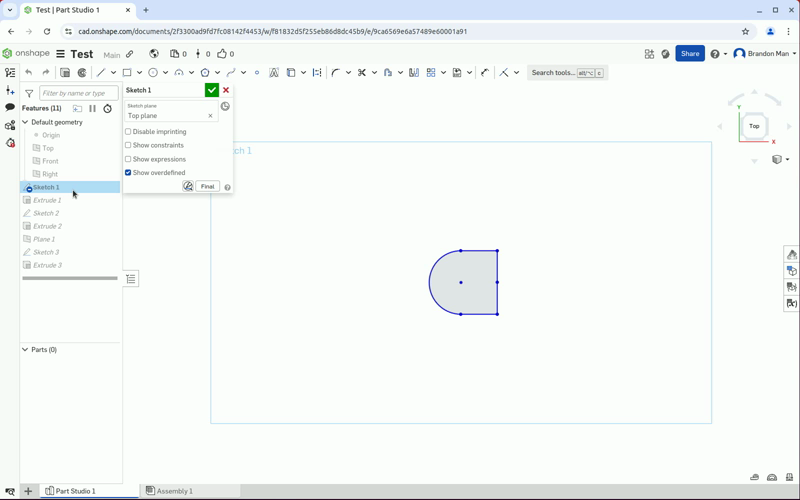
mouse_move(229, 92)
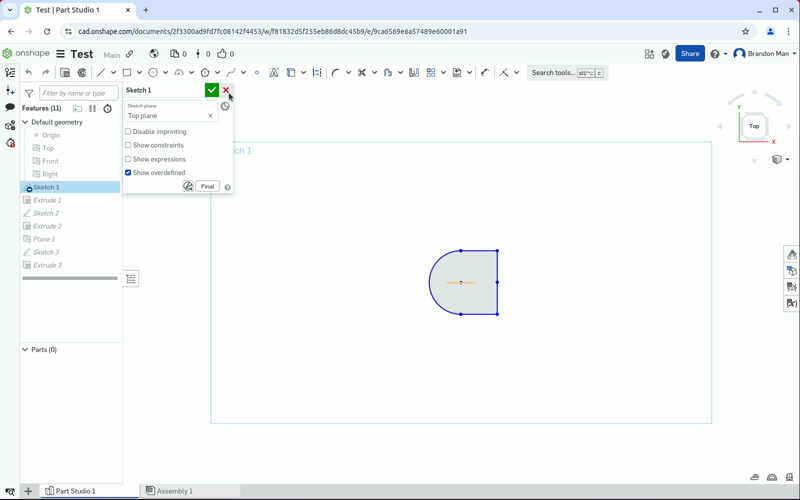
click(229, 92)
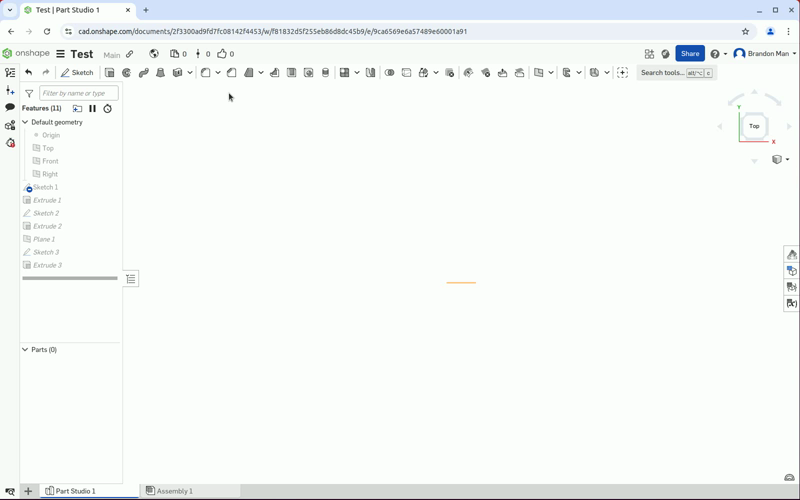
key(shift+s)
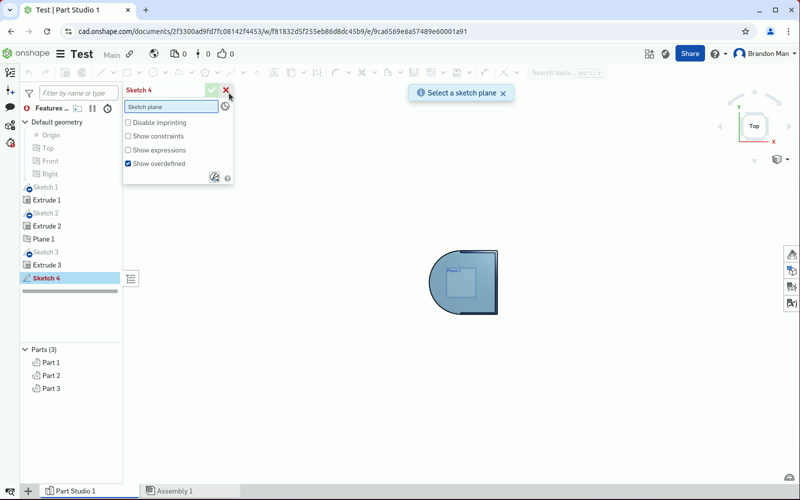
mouse_move(73, 241)
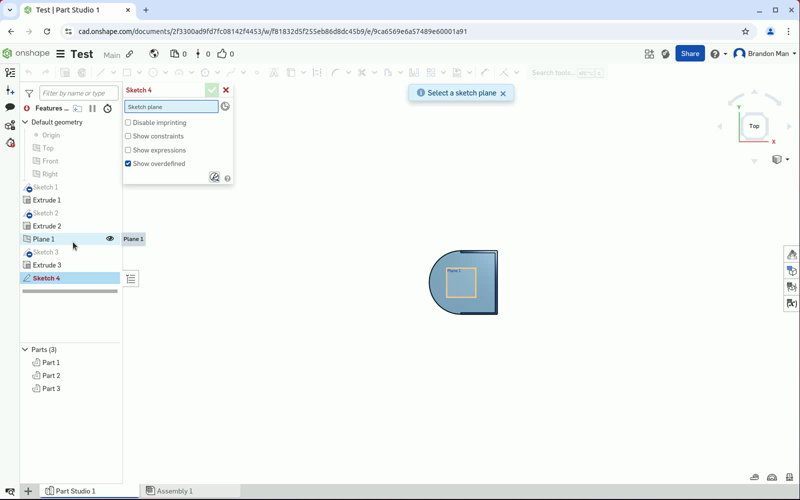
click(73, 241)
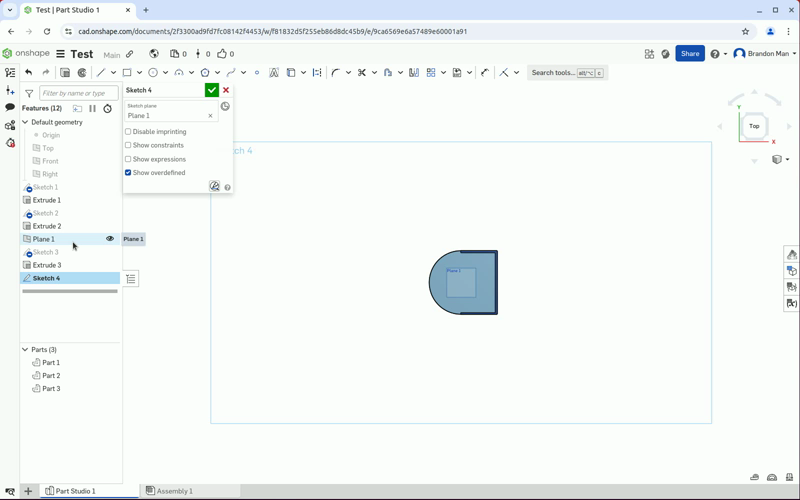
mouse_move(73, 352)
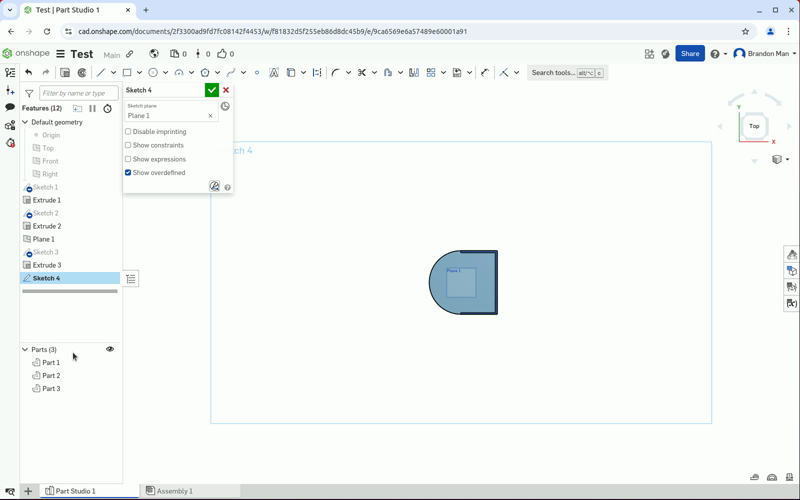
key(y)
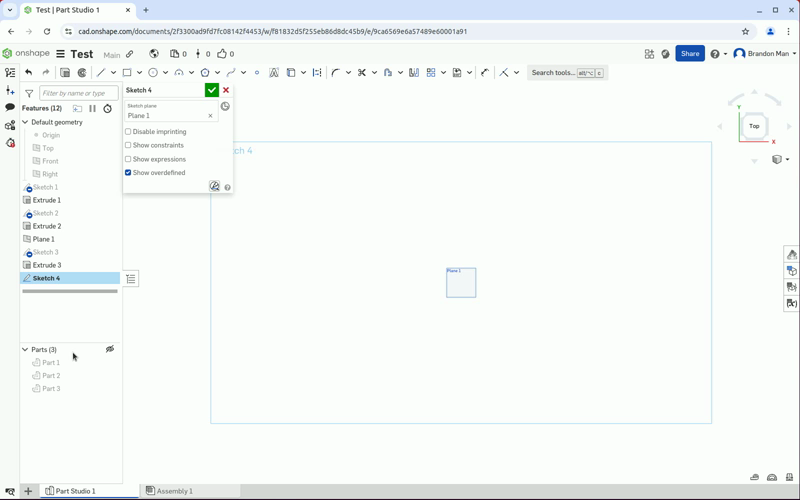
key(l)
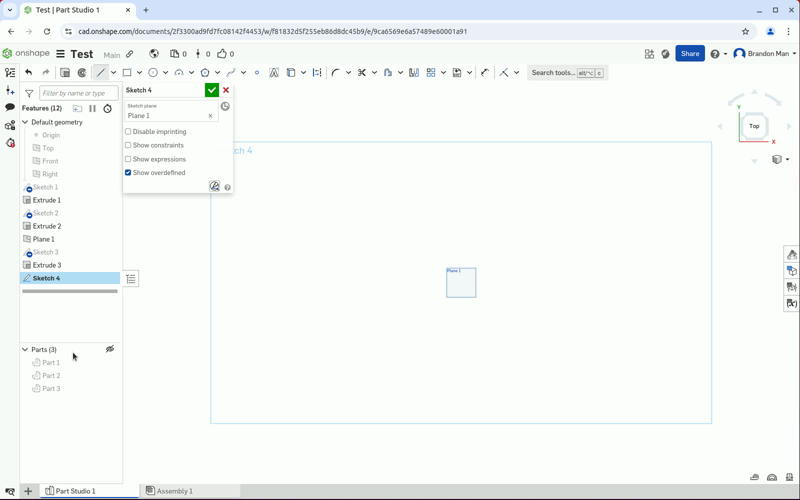
key_down(shift)
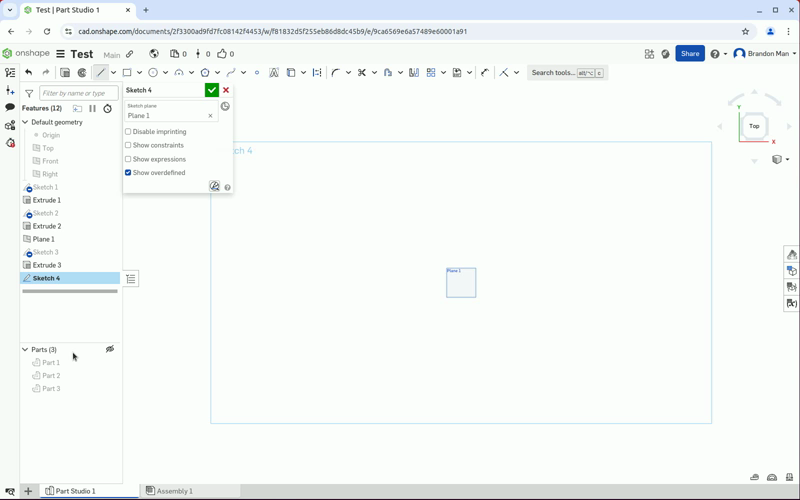
mouse_move(460, 314)
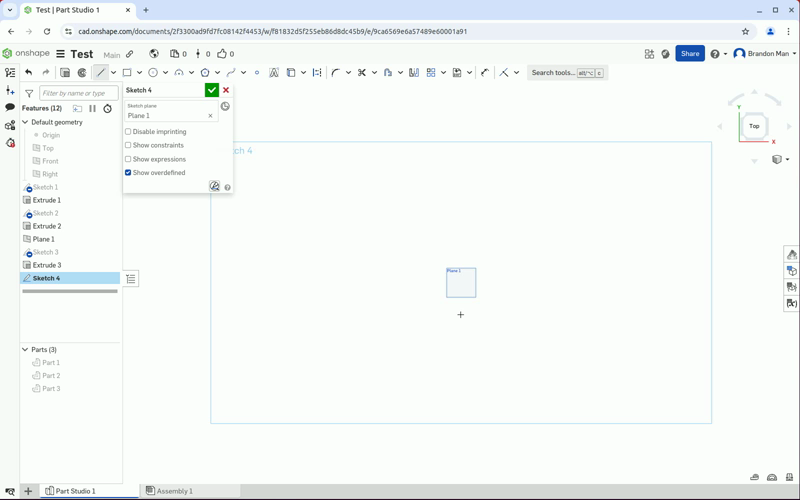
click(460, 314)
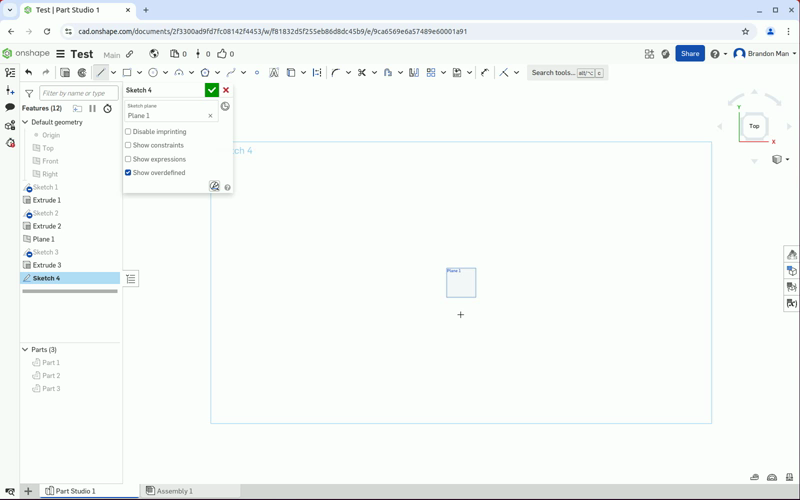
key_up(shift)
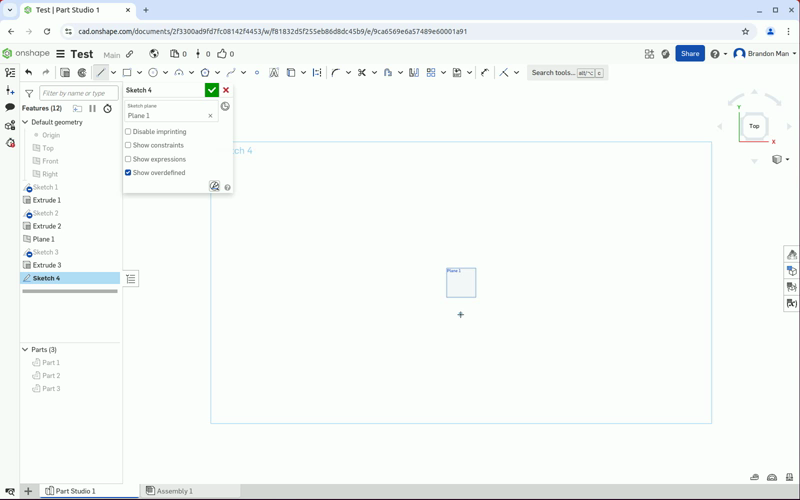
key_down(shift)
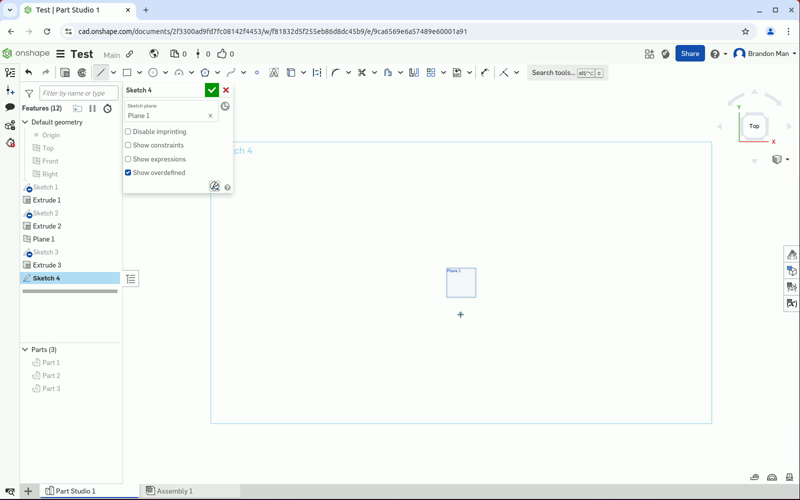
mouse_move(490, 314)
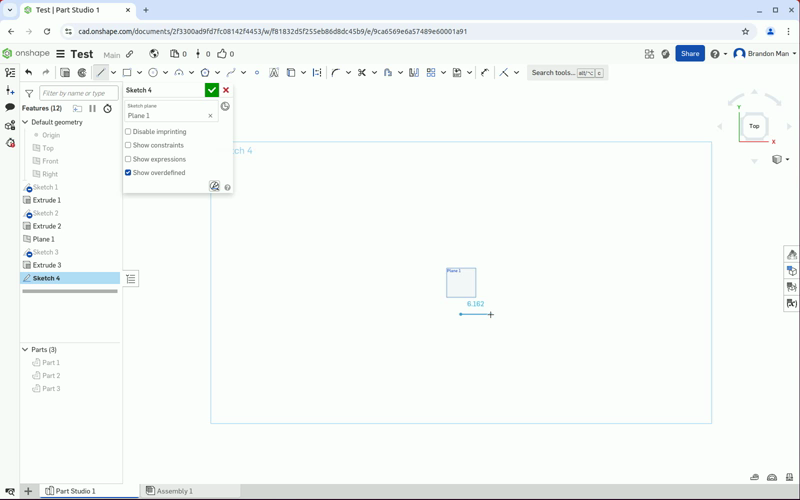
mouse_move(460, 312)
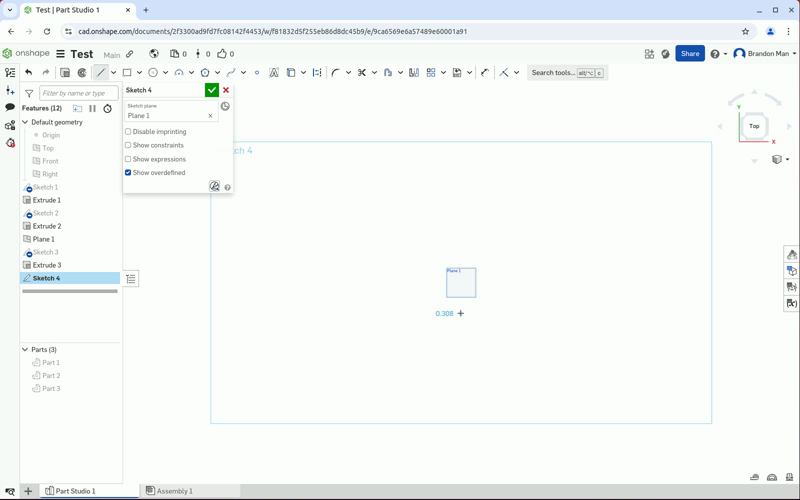
scroll(6)
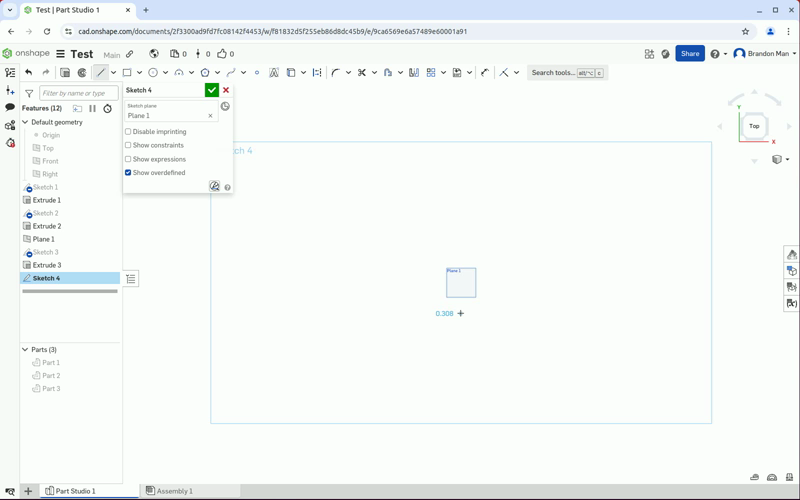
scroll(6)
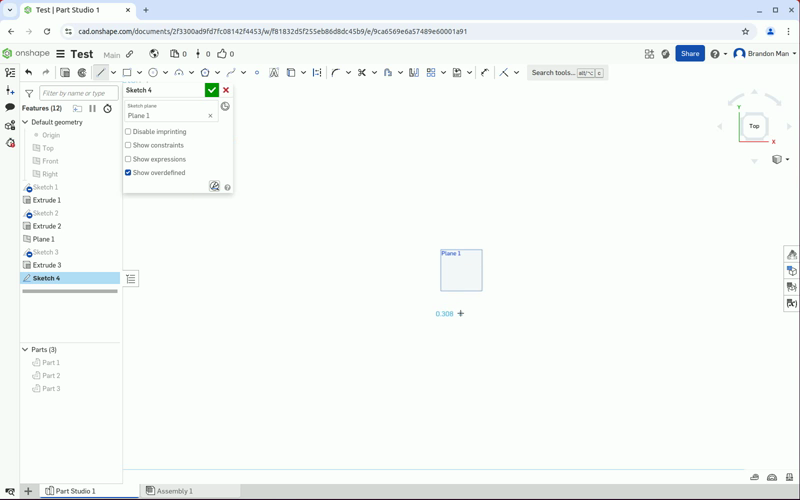
scroll(6)
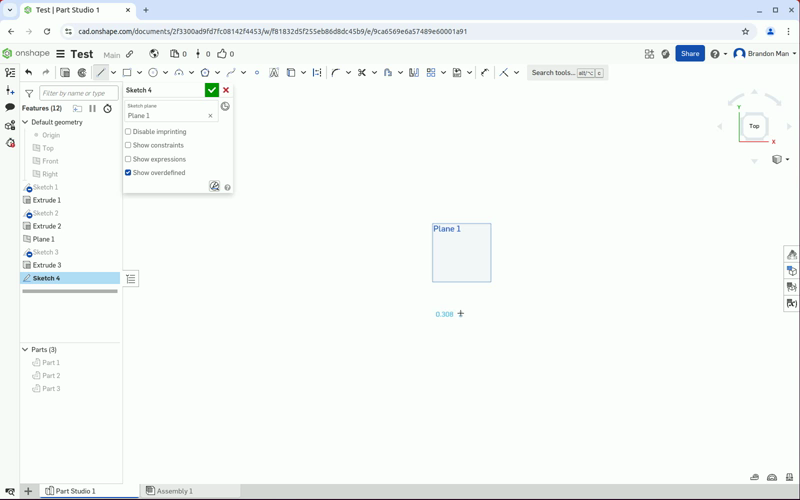
scroll(6)
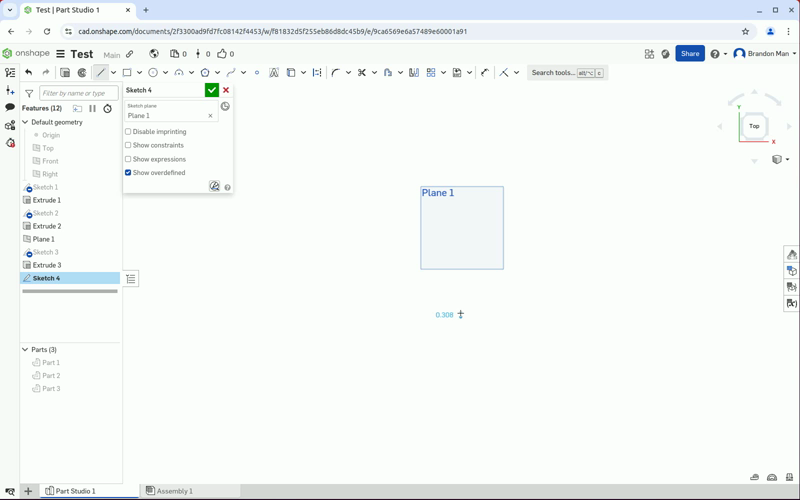
scroll(6)
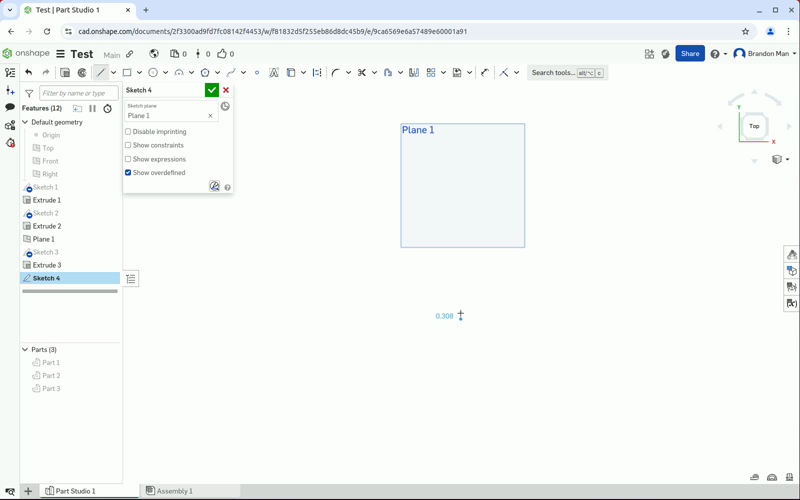
scroll(6)
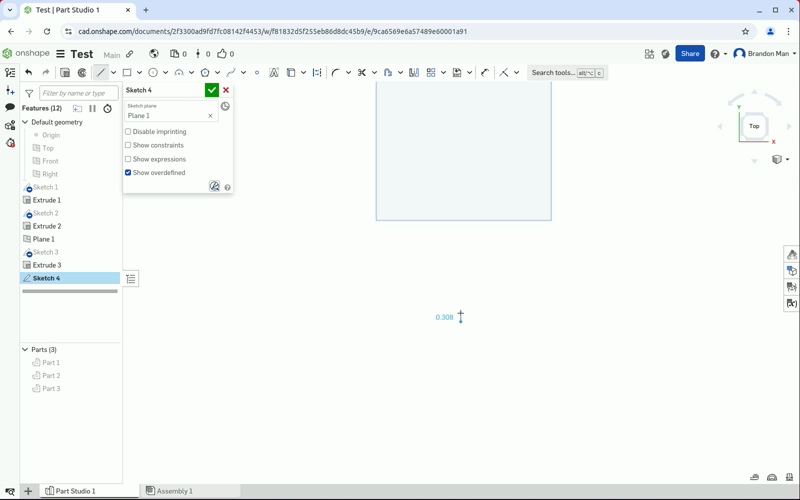
scroll(6)
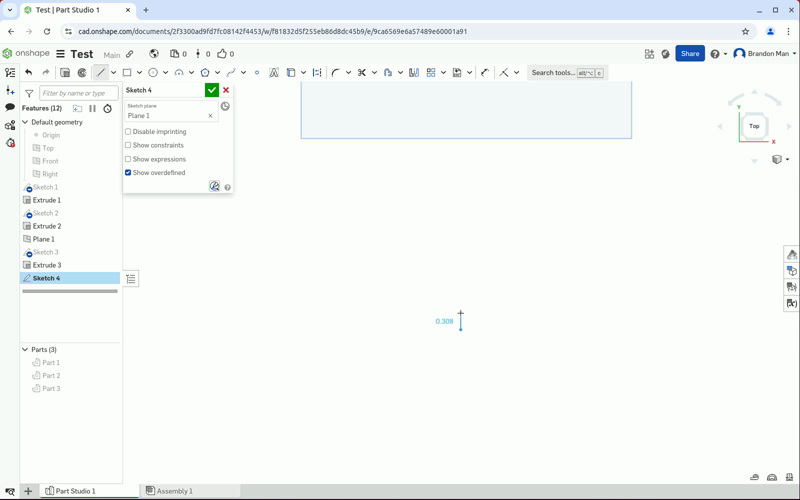
click(460, 312)
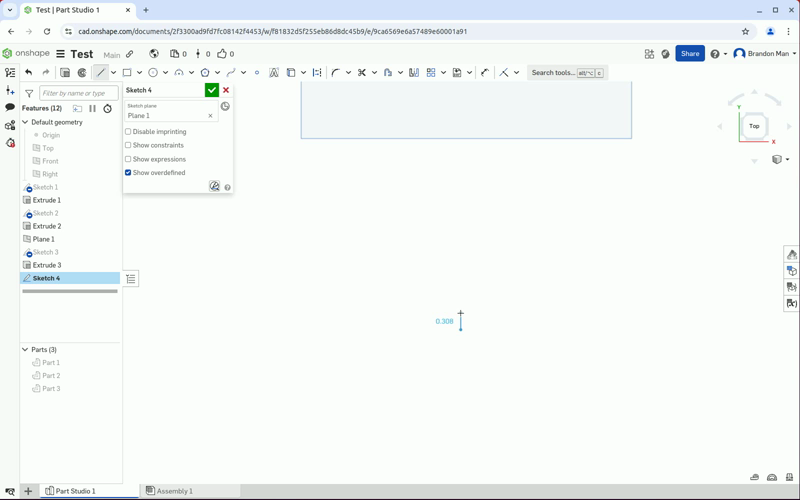
scroll(-6)
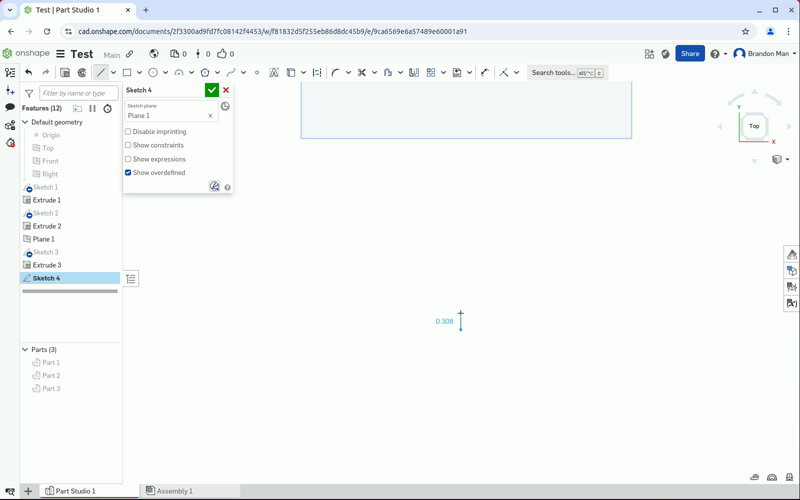
scroll(-6)
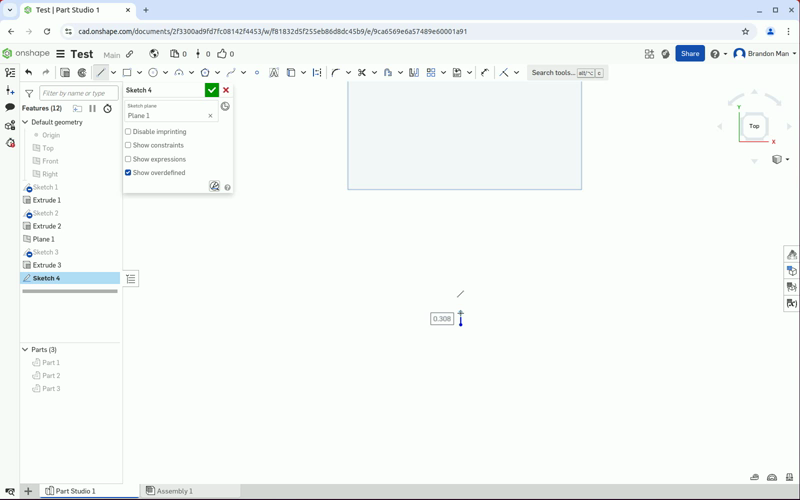
scroll(-6)
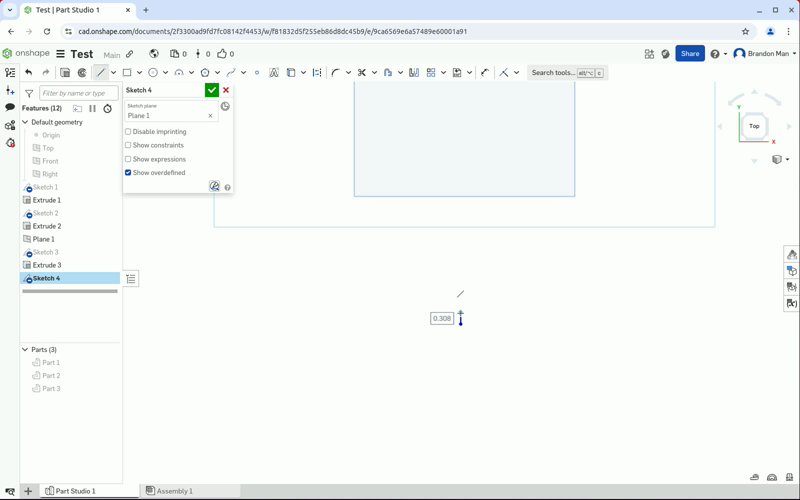
scroll(-6)
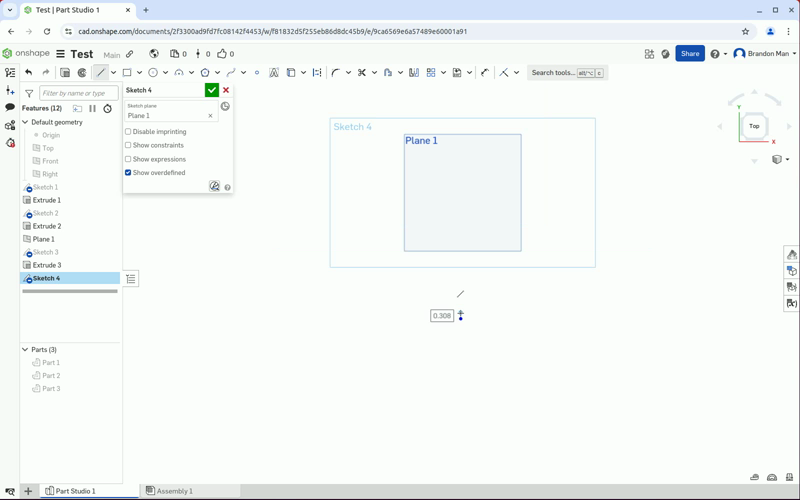
scroll(-6)
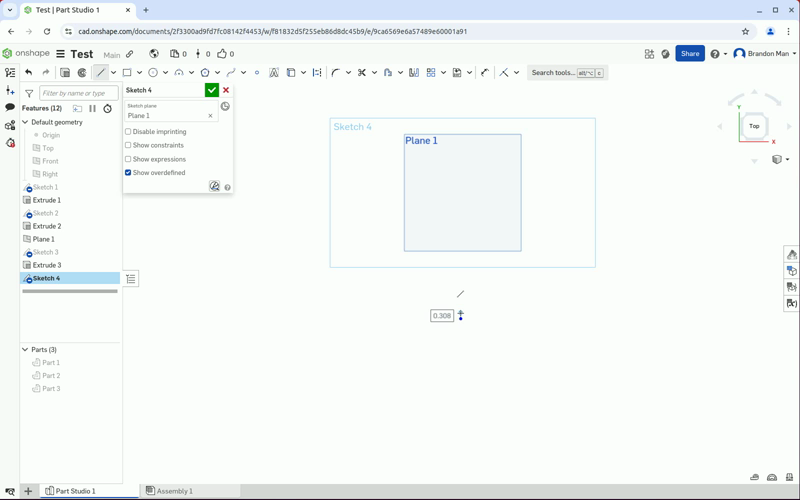
scroll(-6)
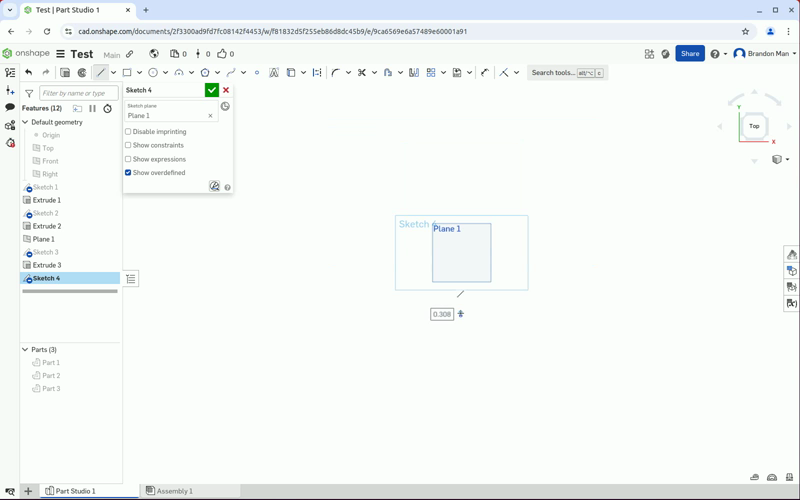
scroll(-6)
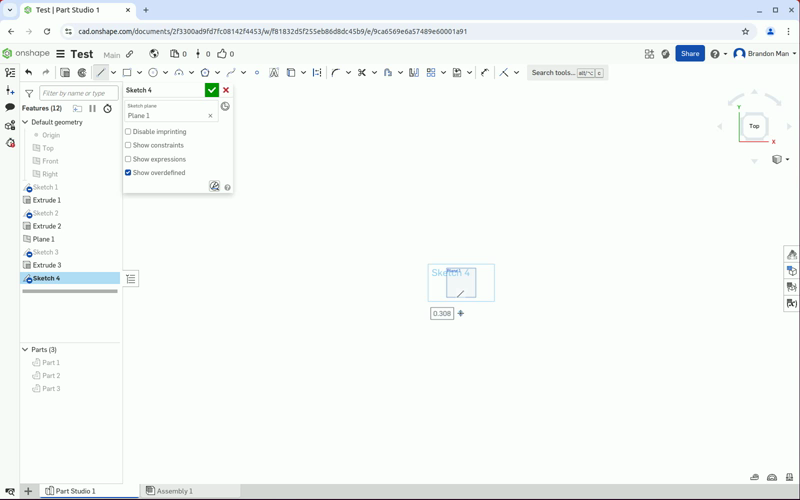
key_up(shift)
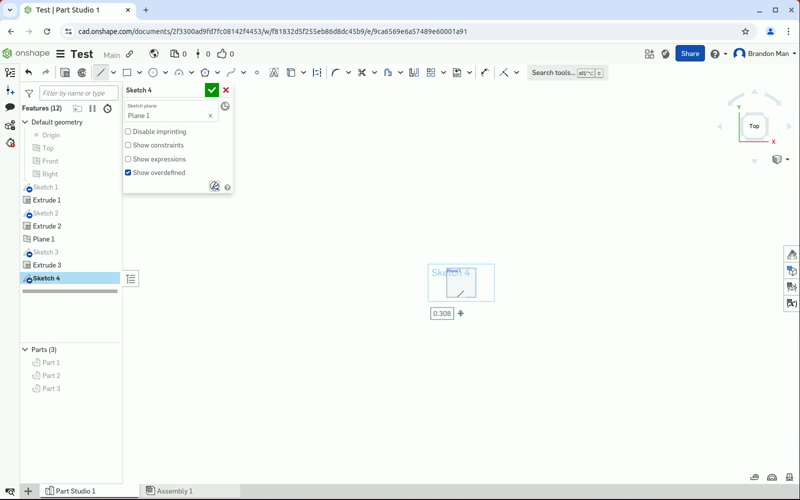
key(esc)
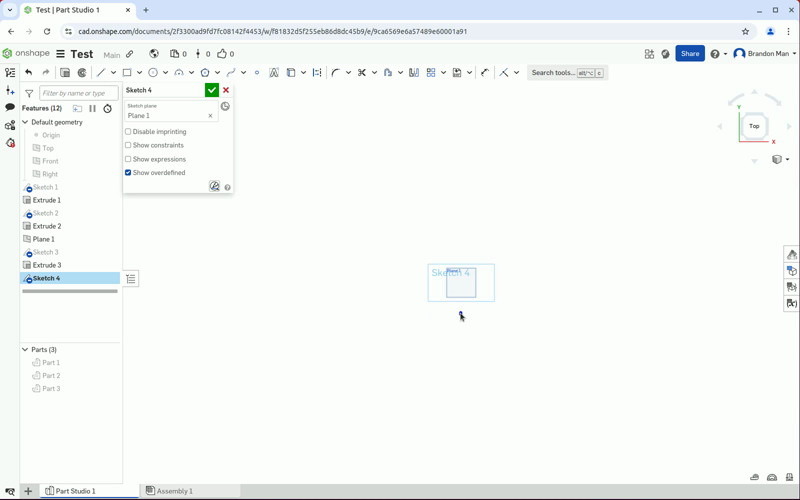
key(a)
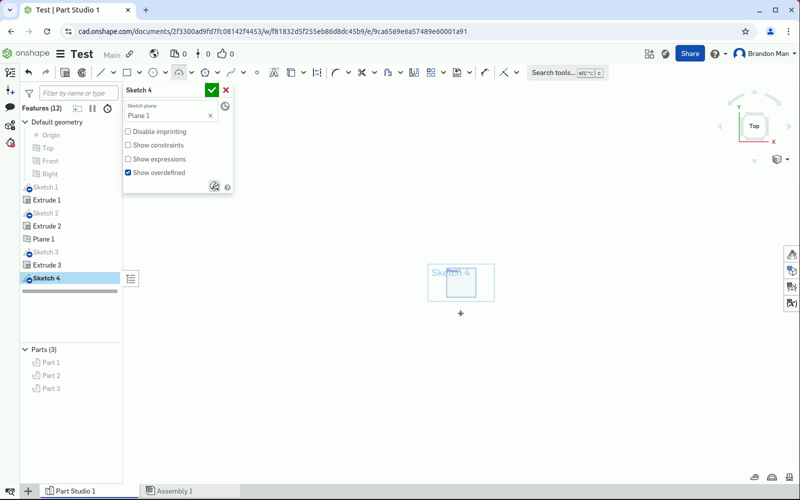
mouse_move(460, 312)
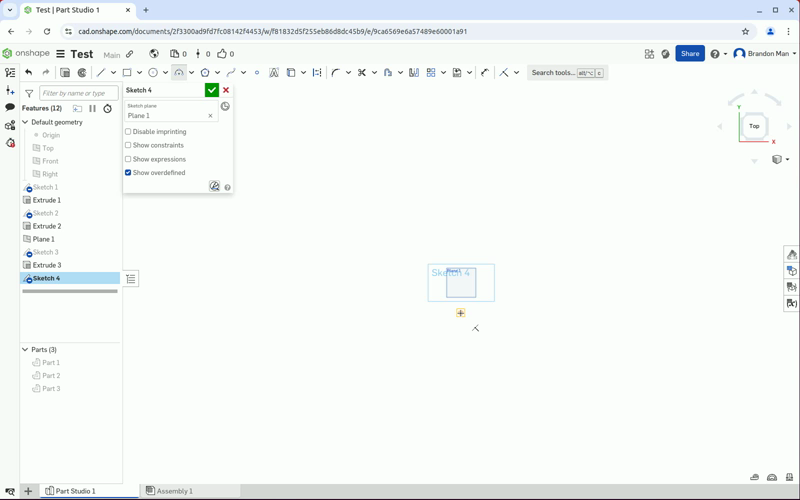
scroll(6)
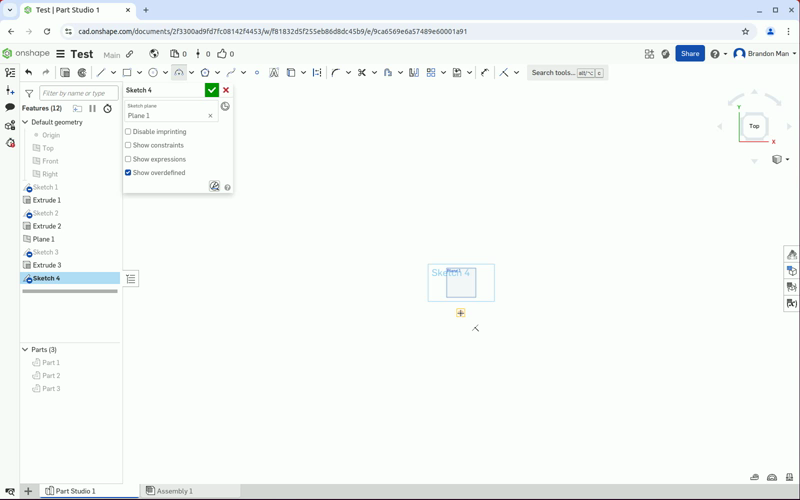
scroll(6)
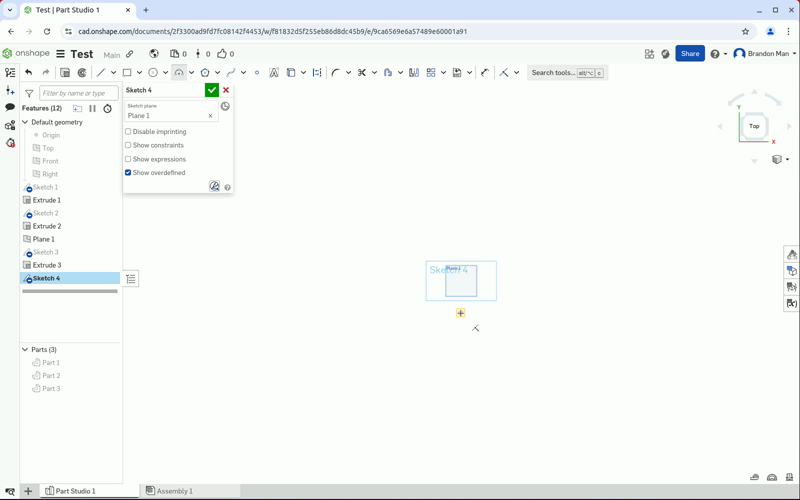
scroll(6)
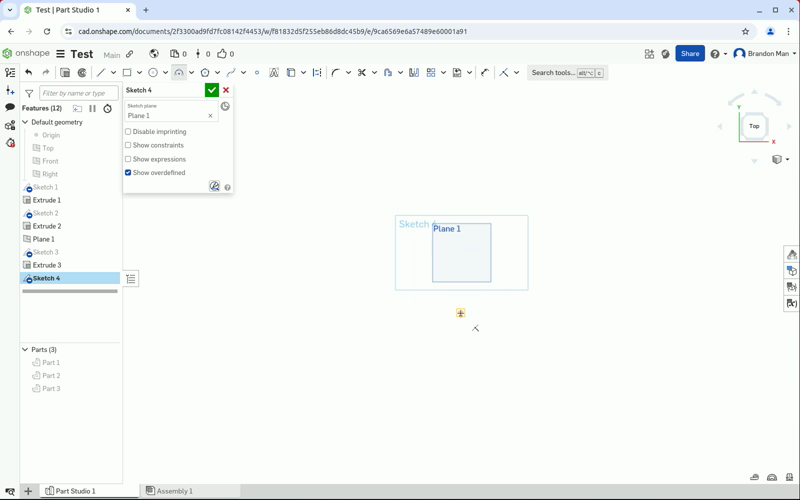
scroll(6)
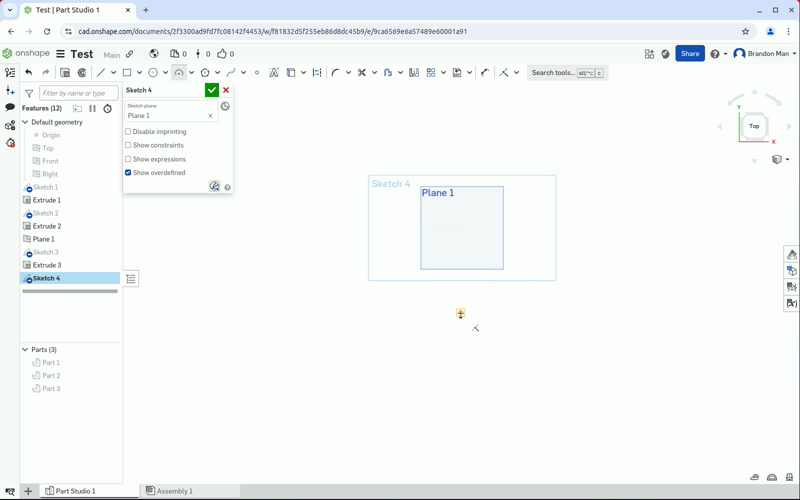
scroll(6)
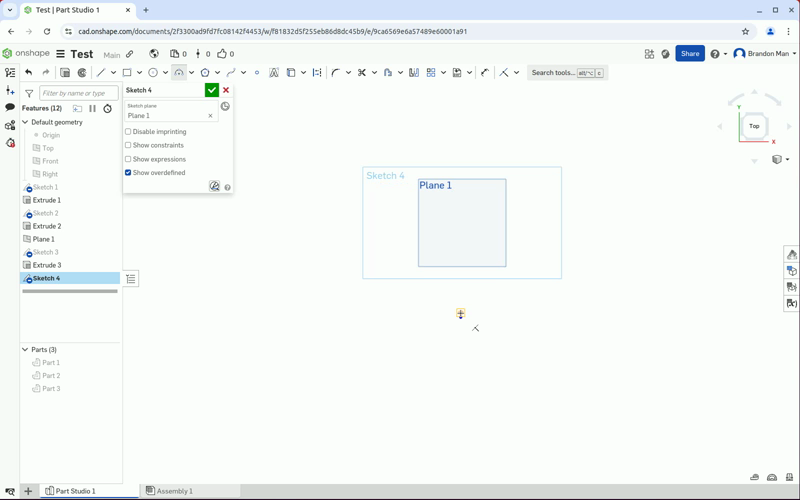
scroll(6)
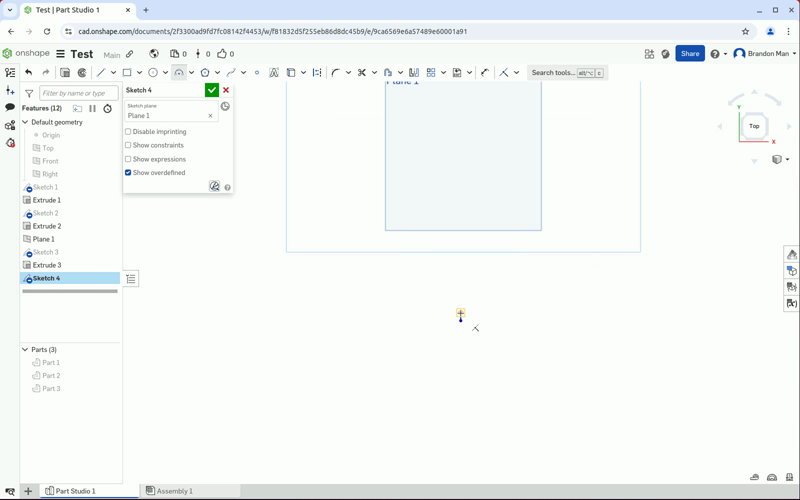
scroll(6)
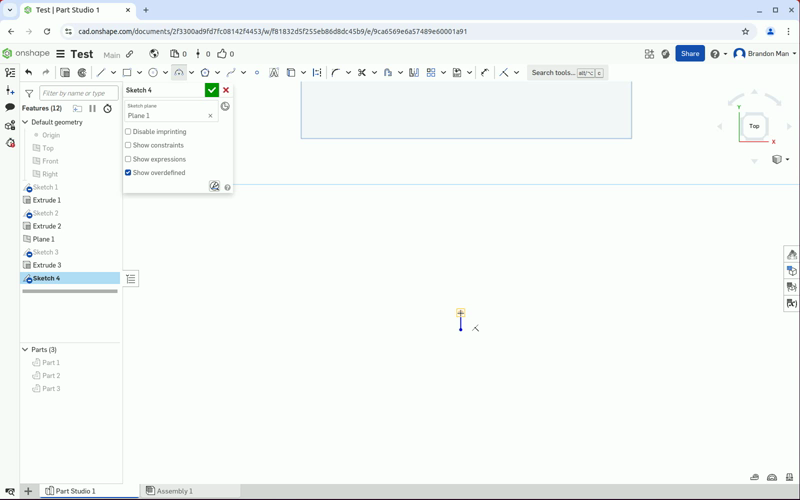
click(460, 312)
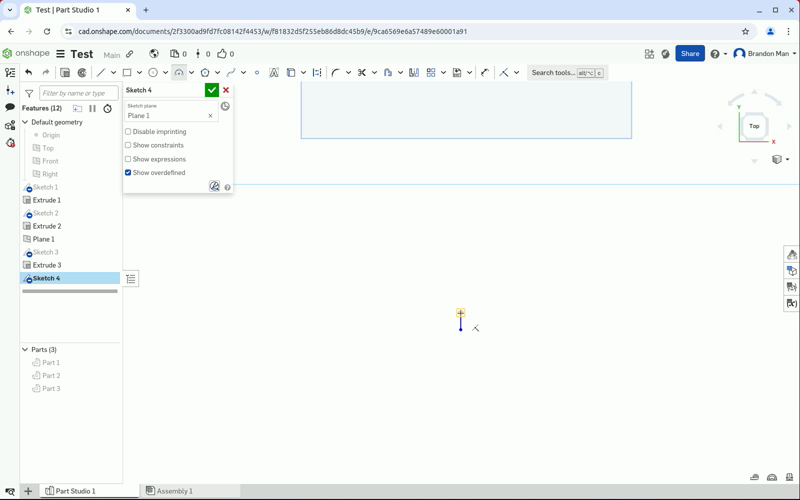
scroll(-6)
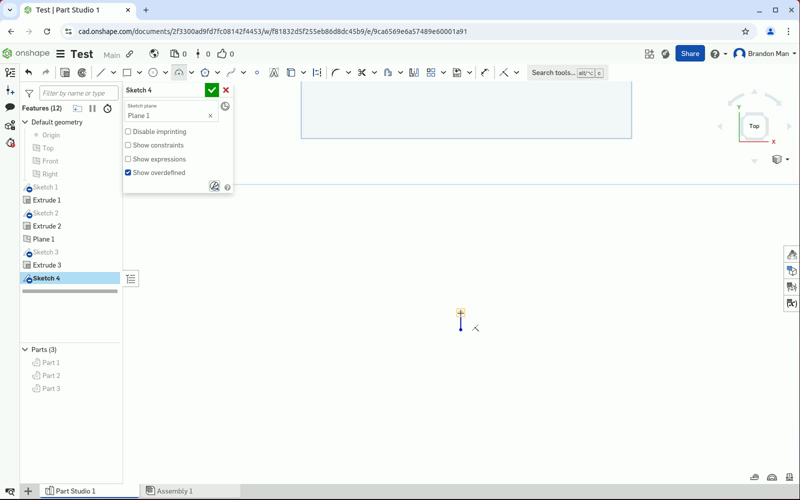
scroll(-6)
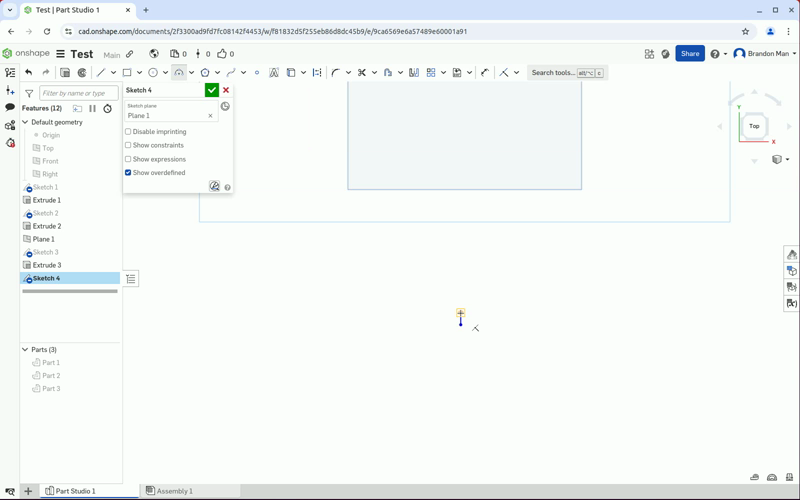
scroll(-6)
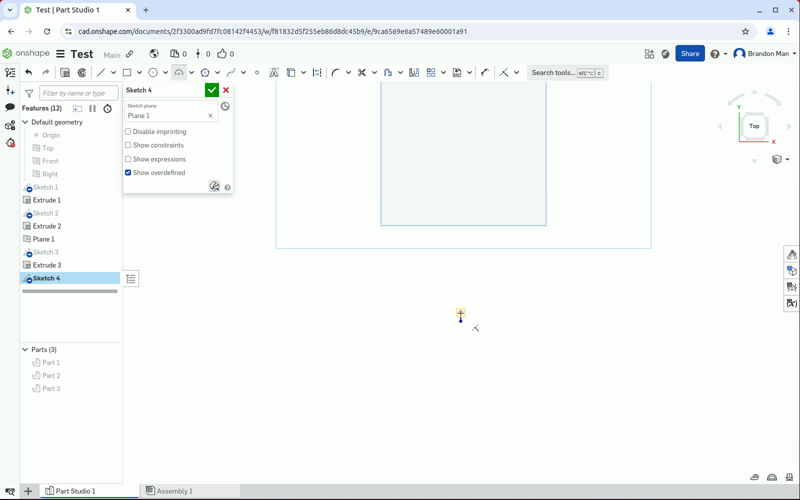
scroll(-6)
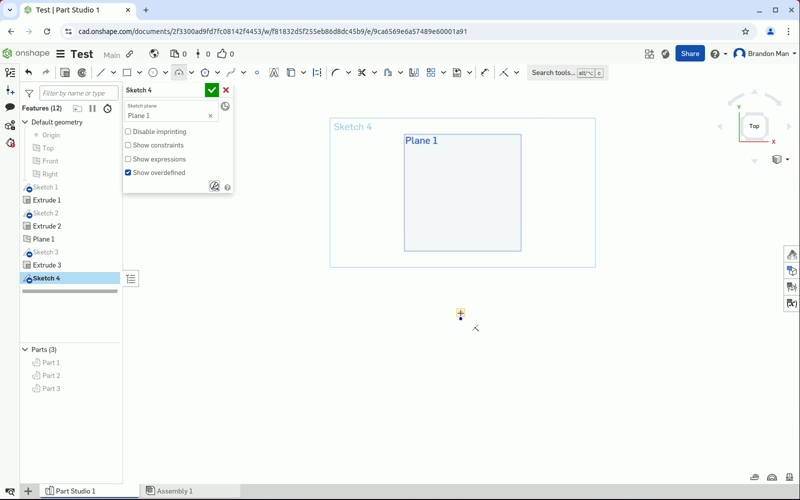
scroll(-6)
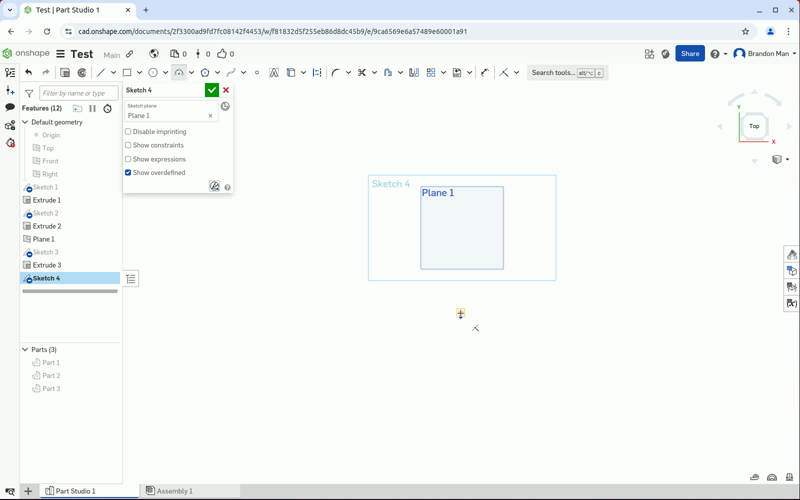
scroll(-6)
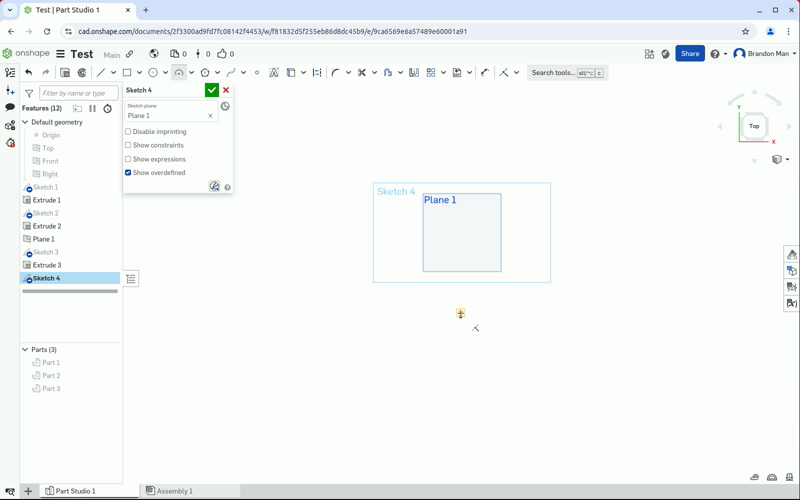
scroll(-6)
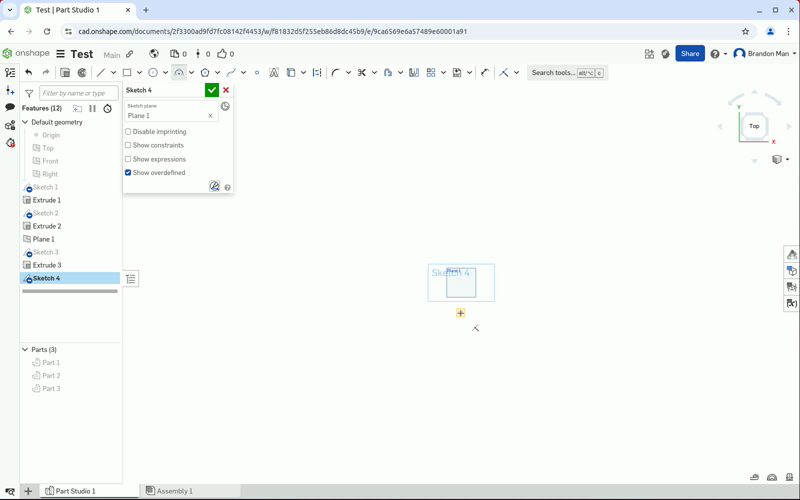
key_down(shift)
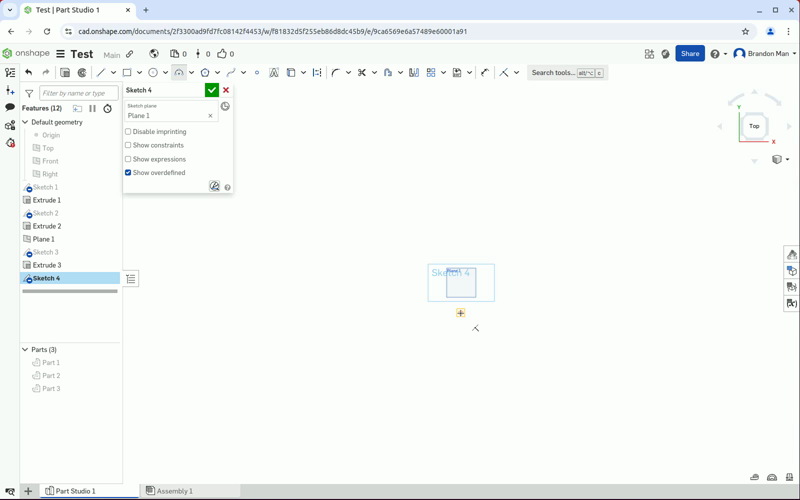
mouse_move(460, 252)
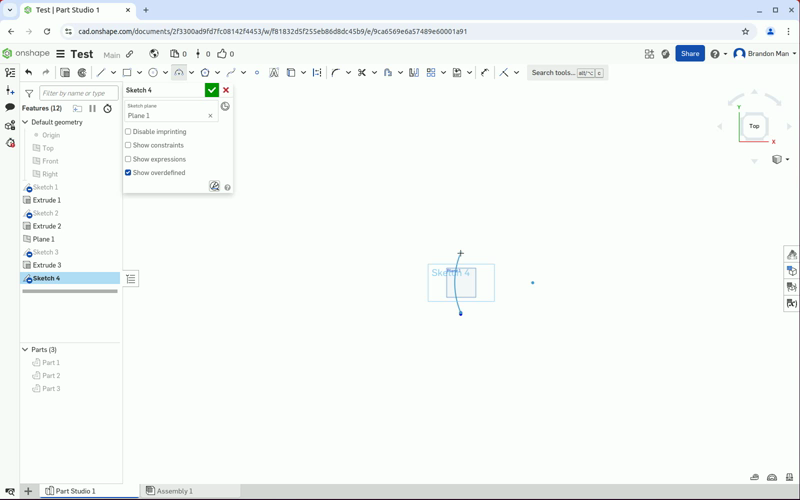
click(460, 252)
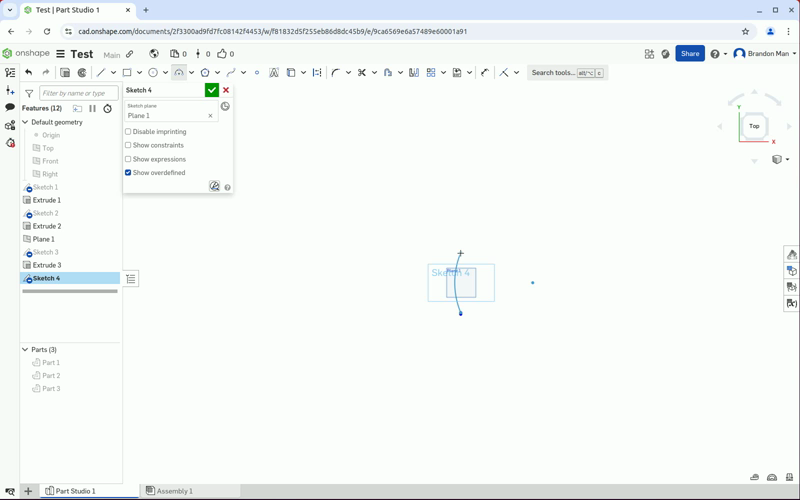
mouse_move(430, 282)
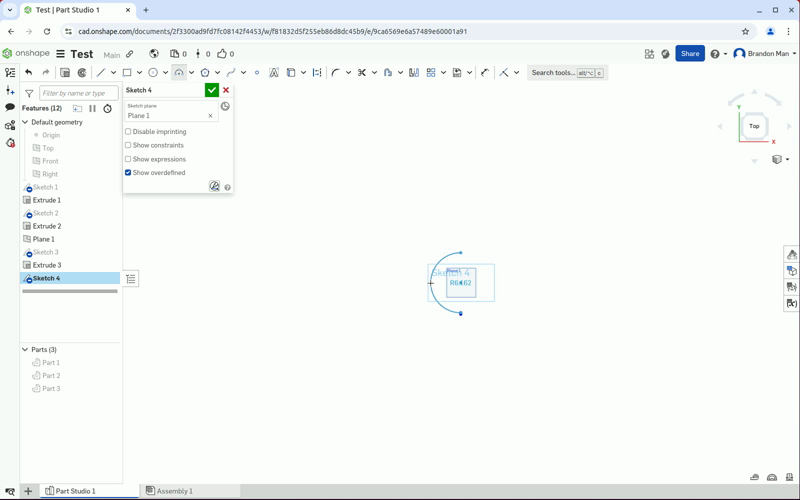
click(430, 282)
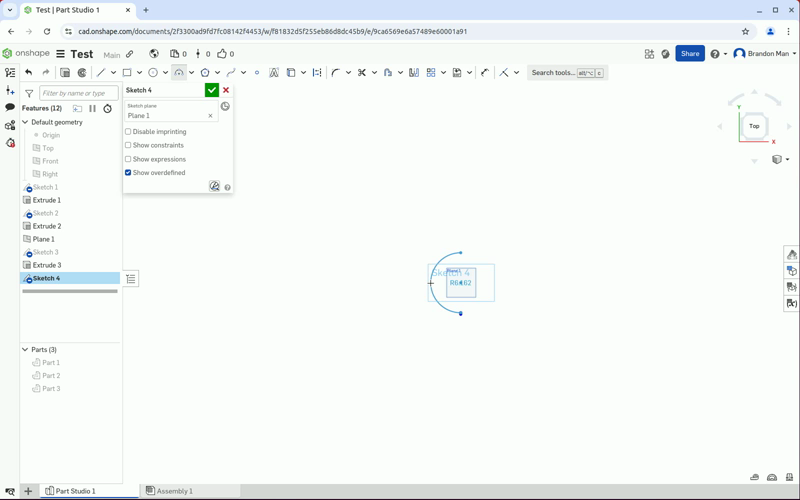
key_up(shift)
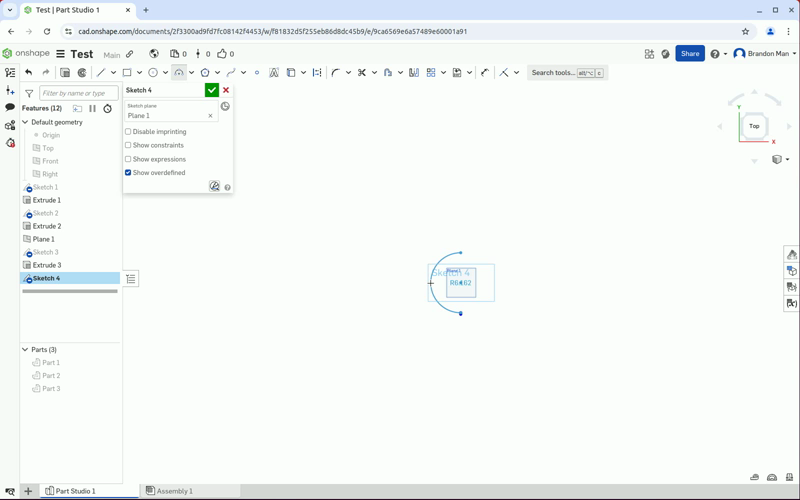
key(esc)
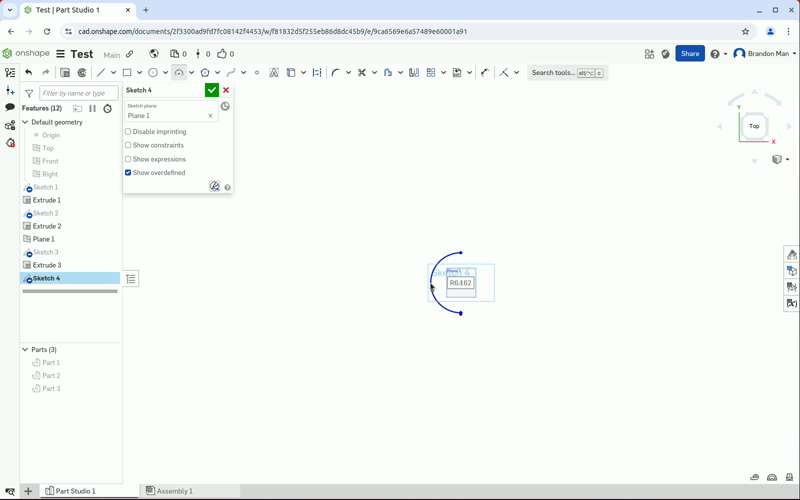
key(l)
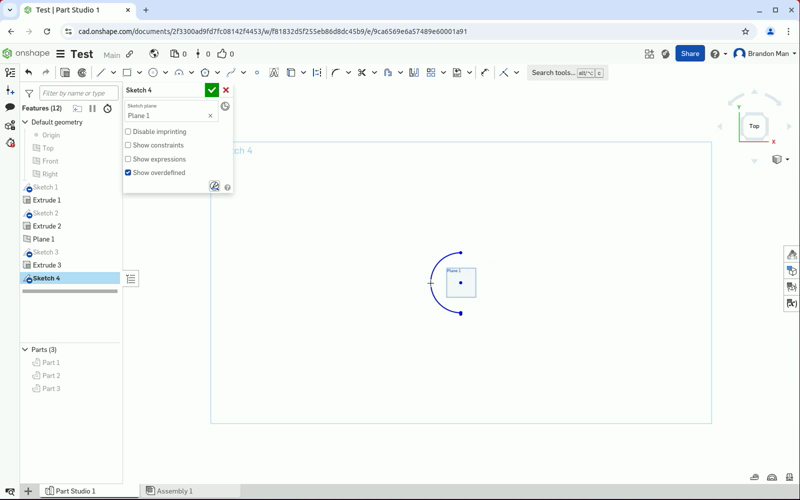
mouse_move(460, 252)
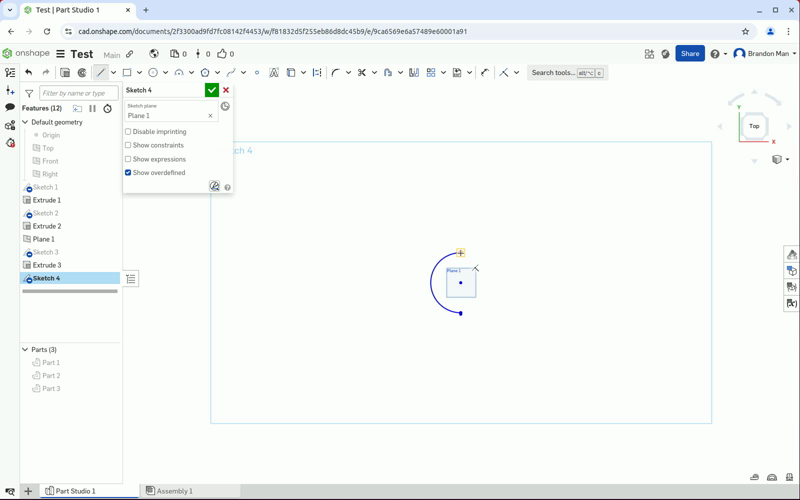
click(460, 252)
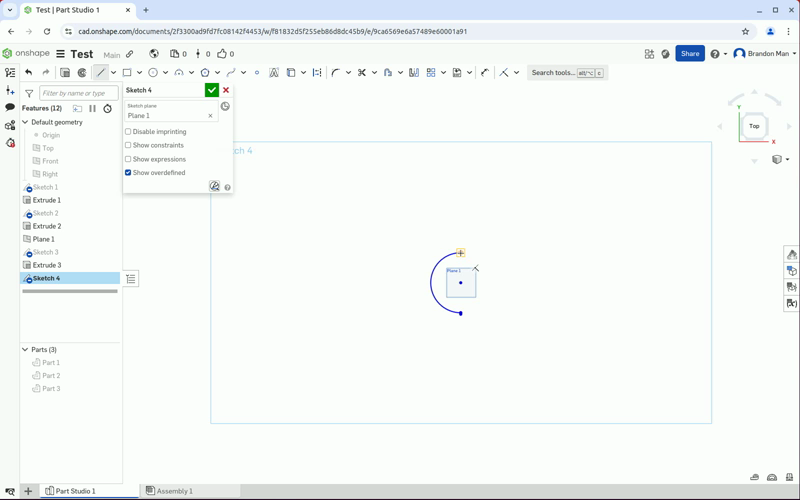
key_down(shift)
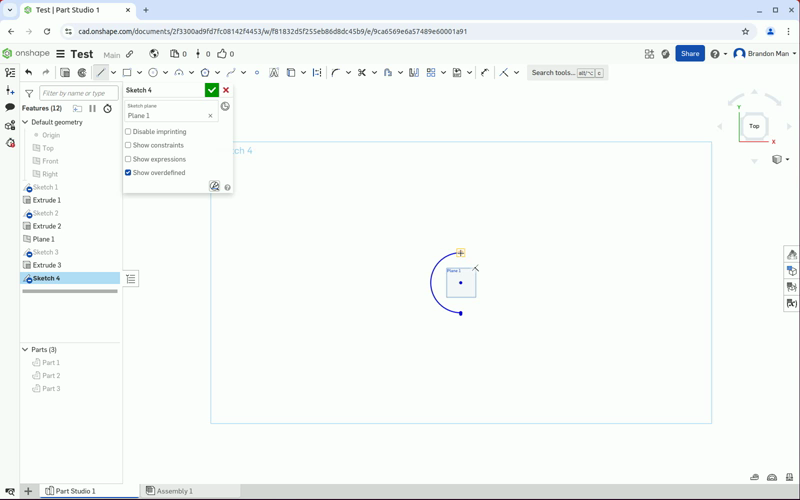
mouse_move(490, 252)
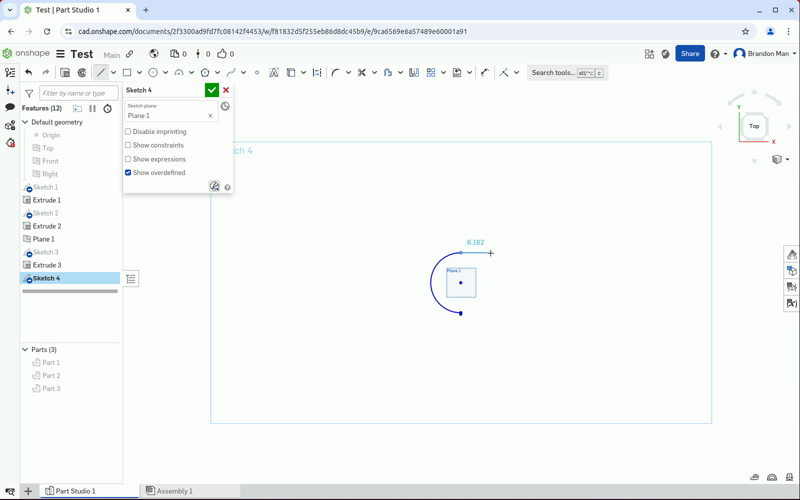
mouse_move(460, 250)
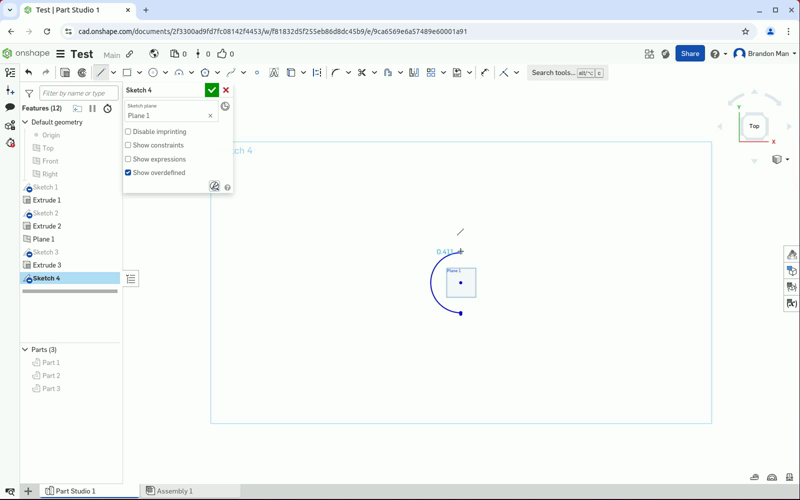
scroll(6)
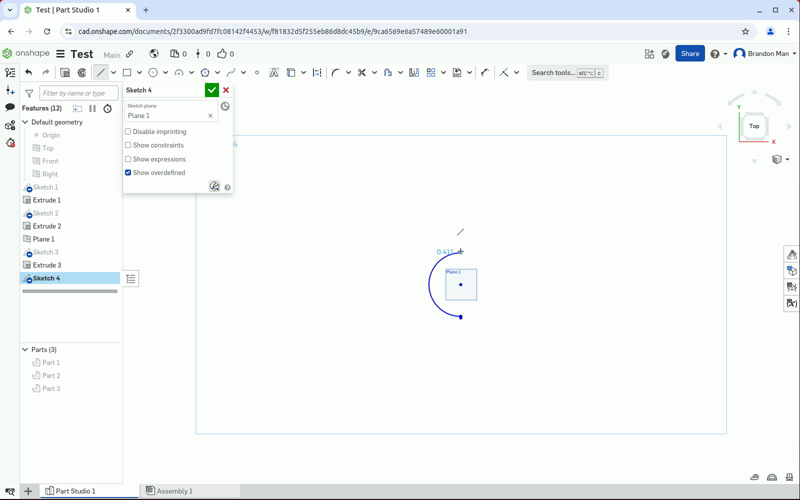
scroll(6)
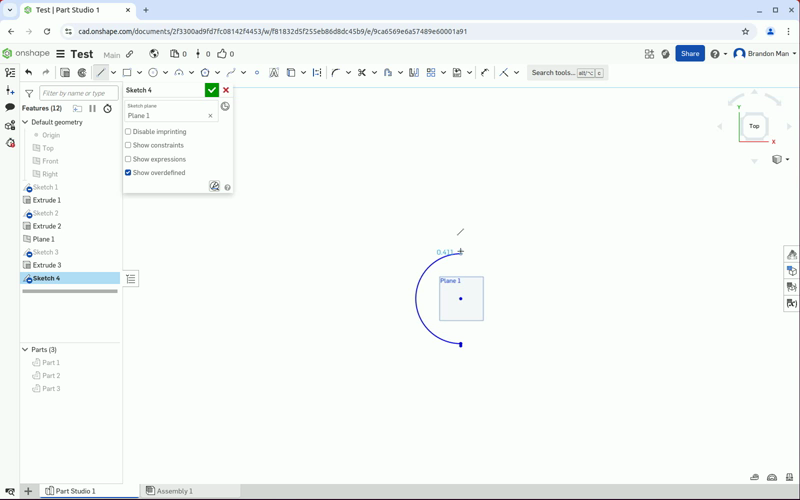
scroll(6)
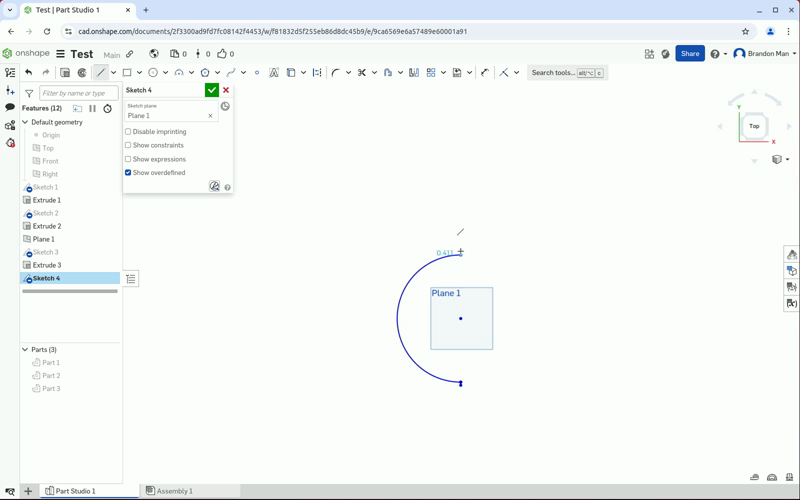
scroll(6)
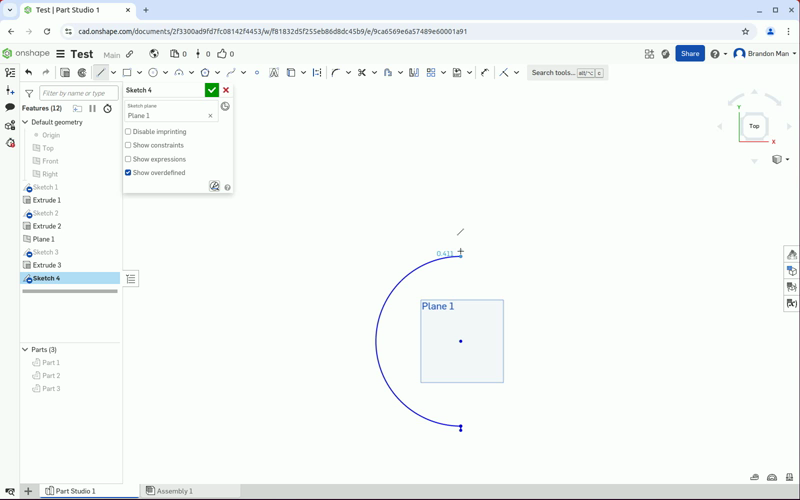
scroll(6)
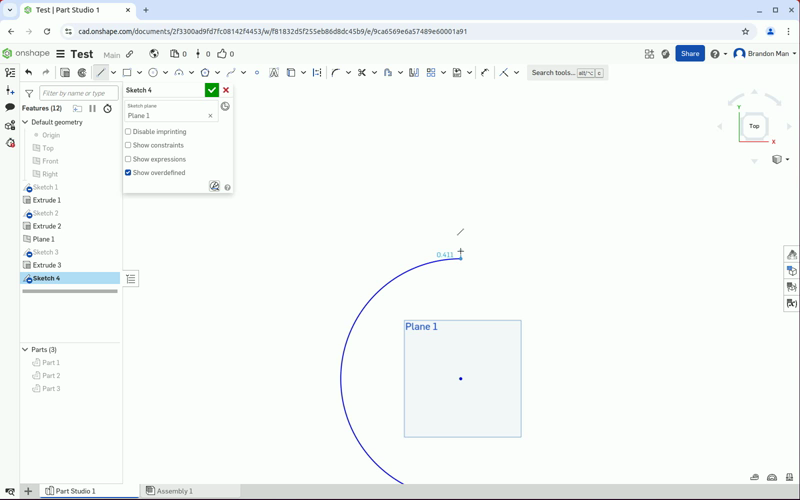
scroll(6)
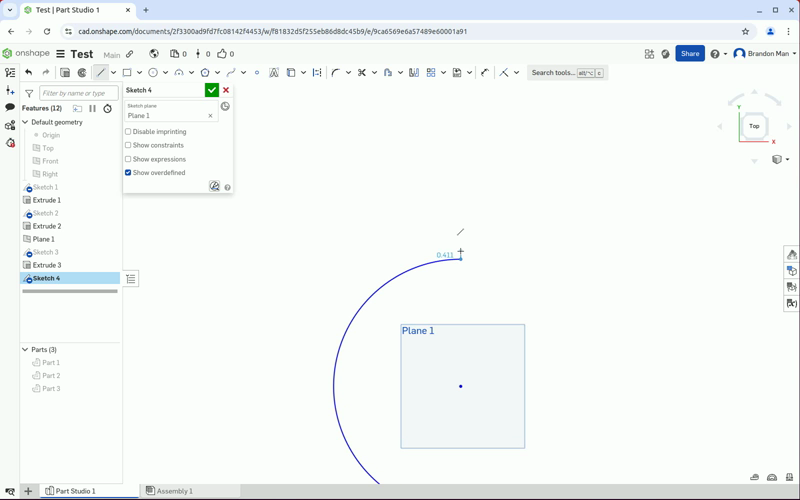
scroll(6)
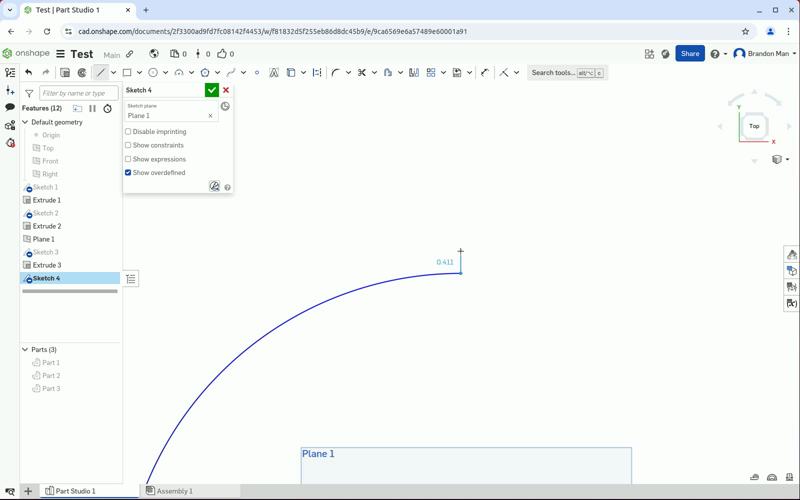
click(460, 250)
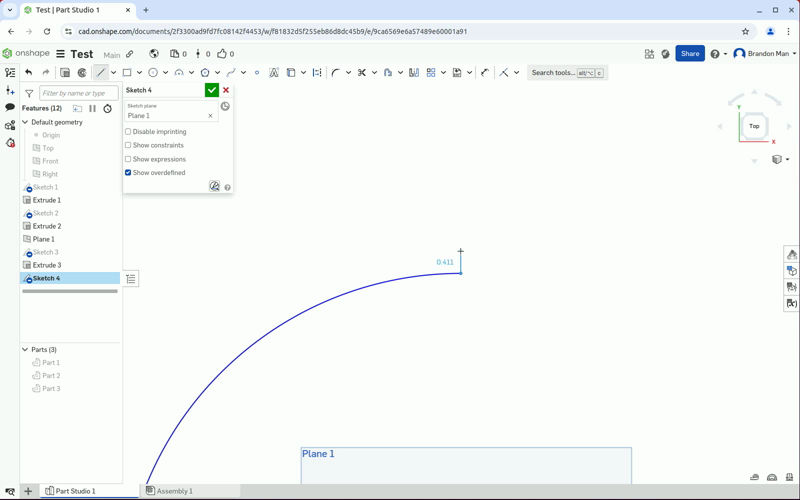
scroll(-6)
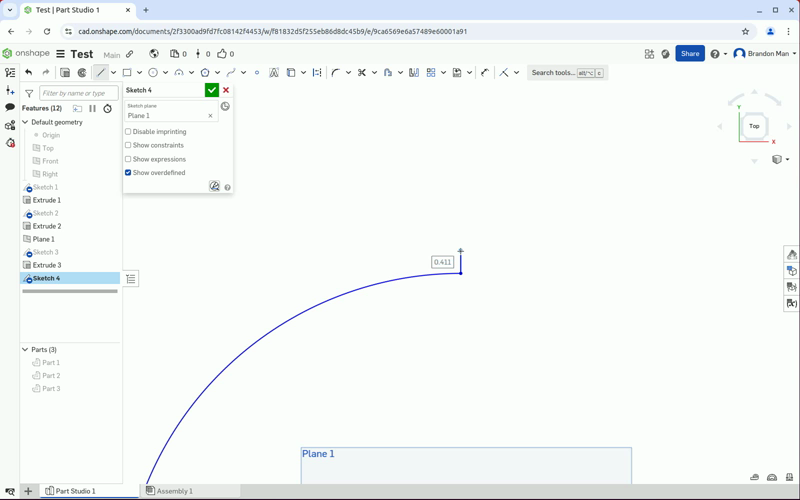
scroll(-6)
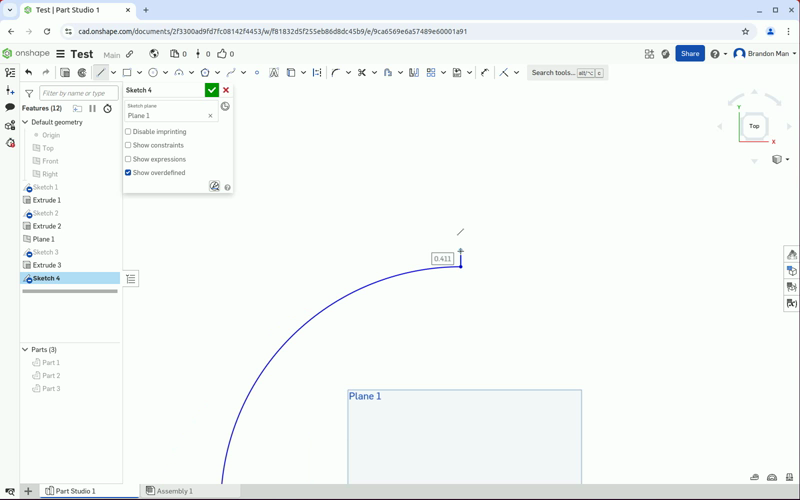
scroll(-6)
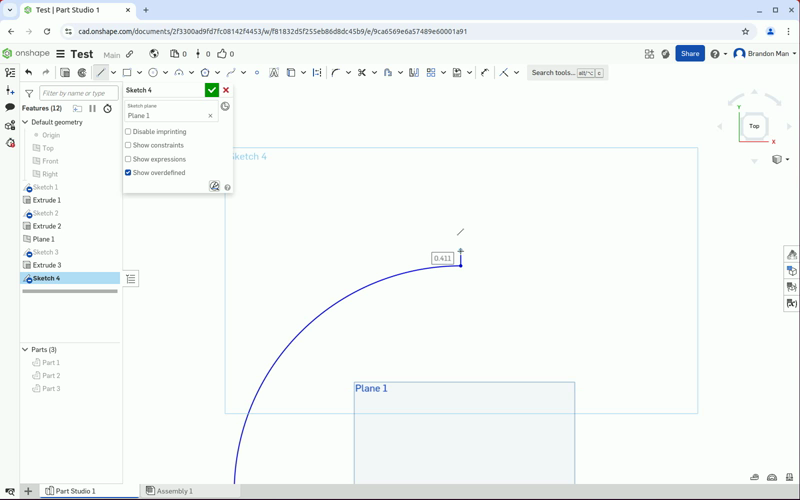
scroll(-6)
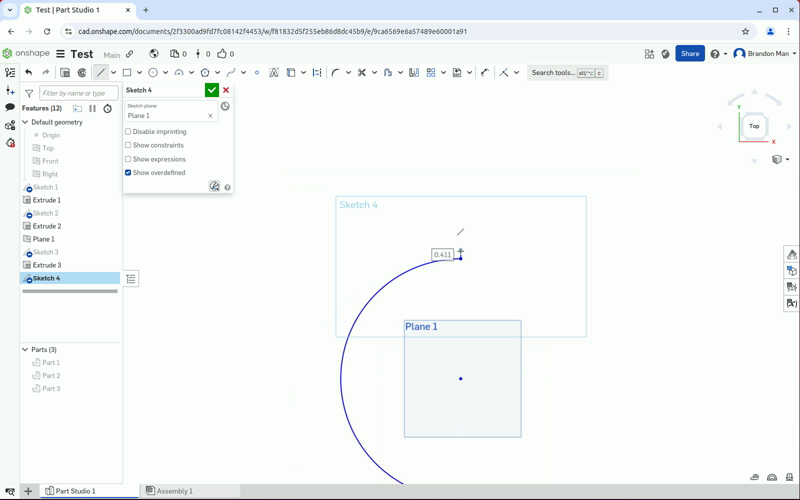
scroll(-6)
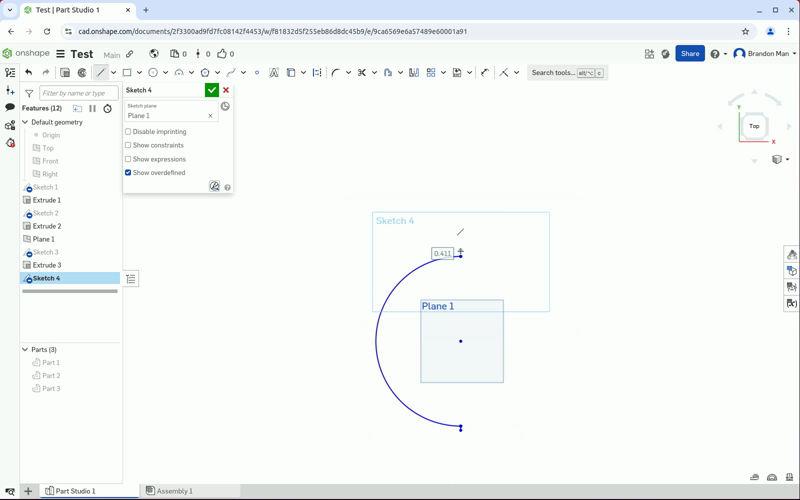
scroll(-6)
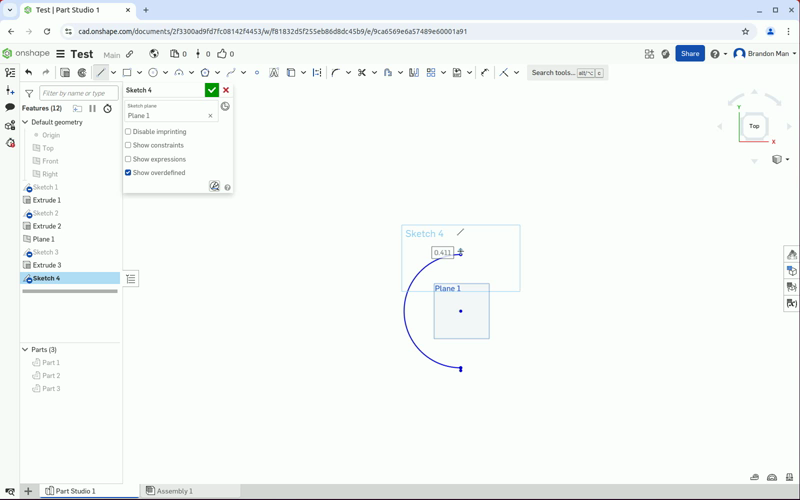
scroll(-6)
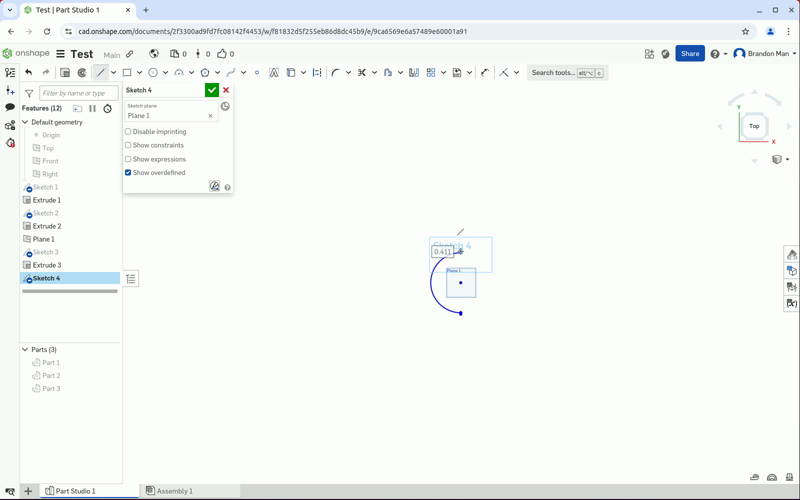
key_up(shift)
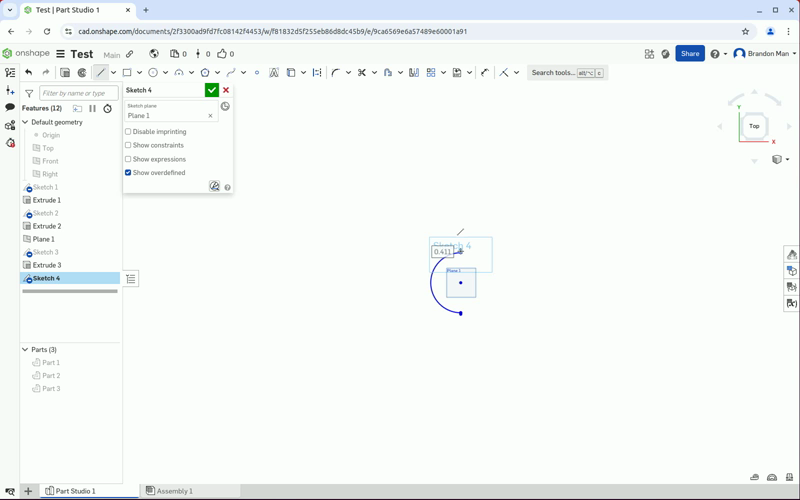
key(esc)
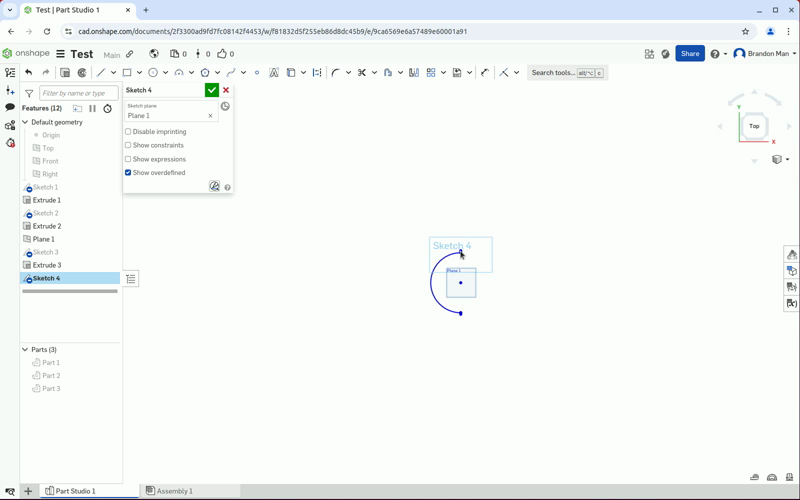
key(a)
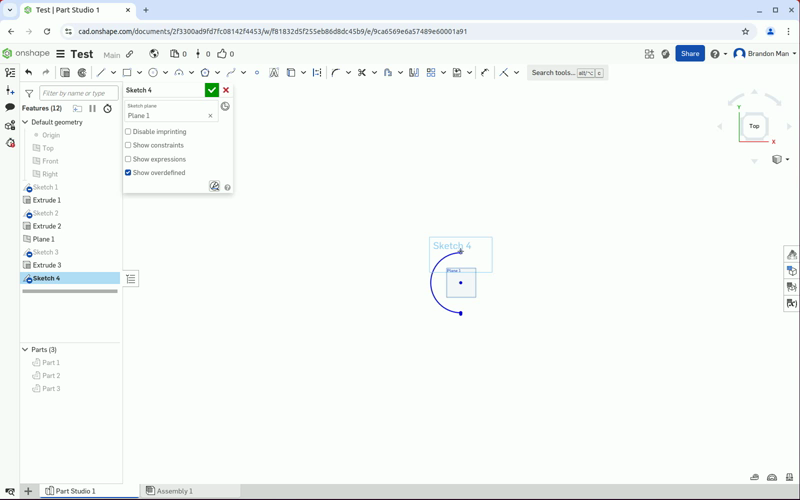
mouse_move(460, 250)
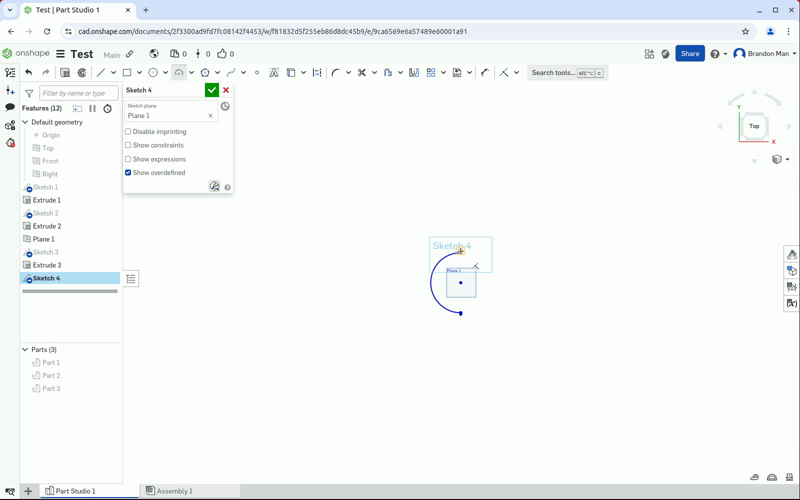
scroll(6)
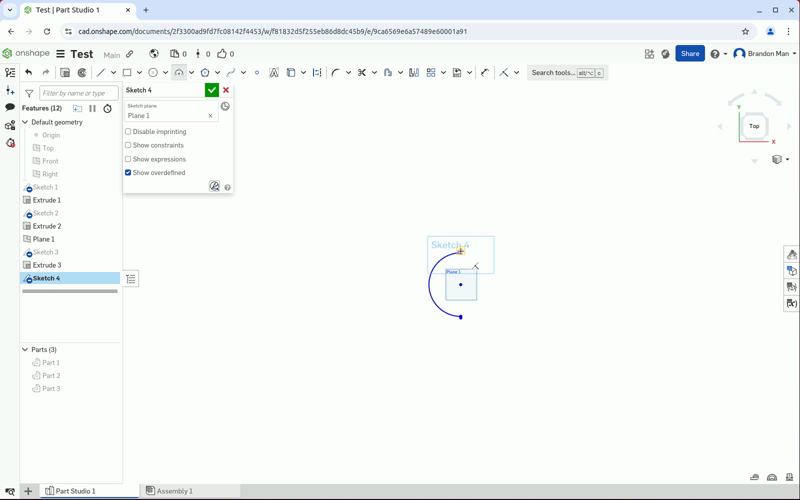
scroll(6)
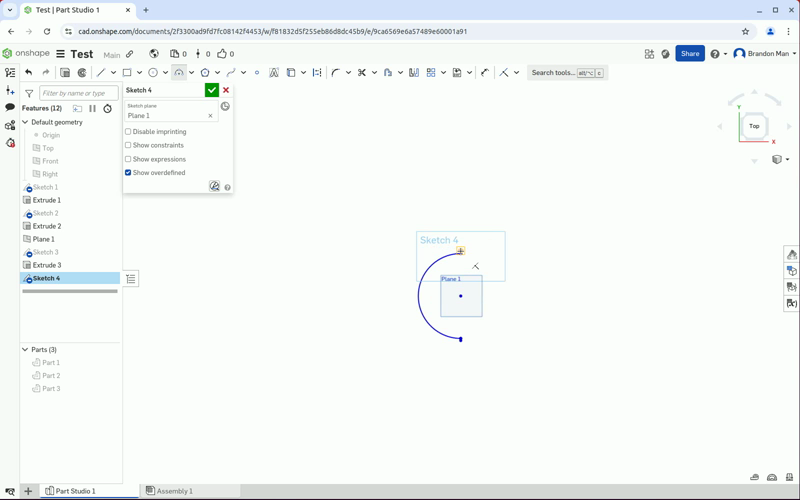
scroll(6)
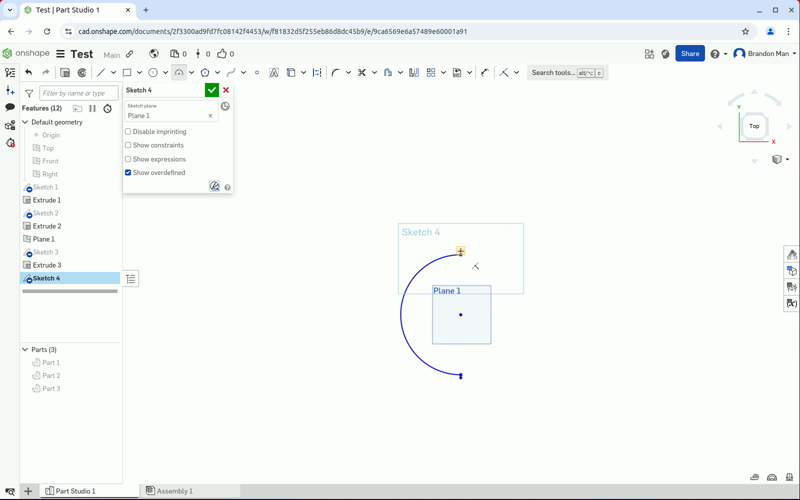
scroll(6)
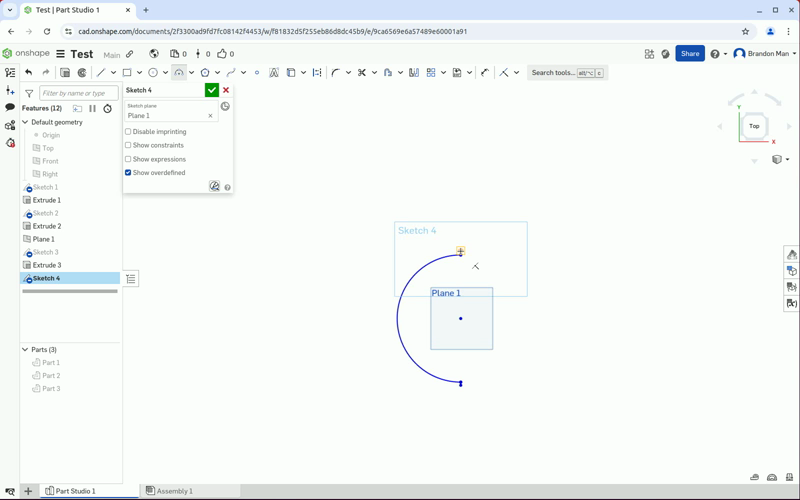
scroll(6)
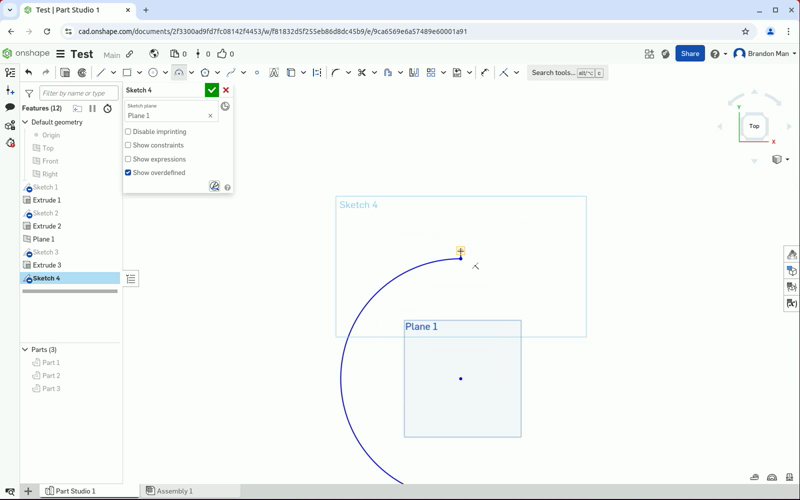
scroll(6)
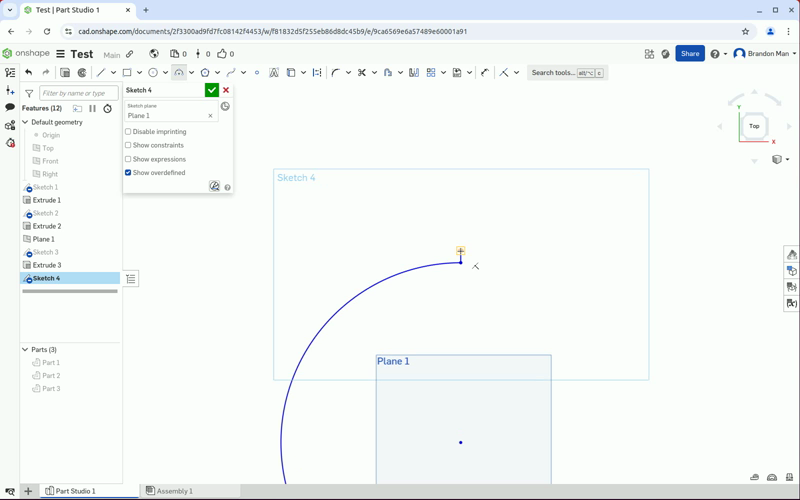
scroll(6)
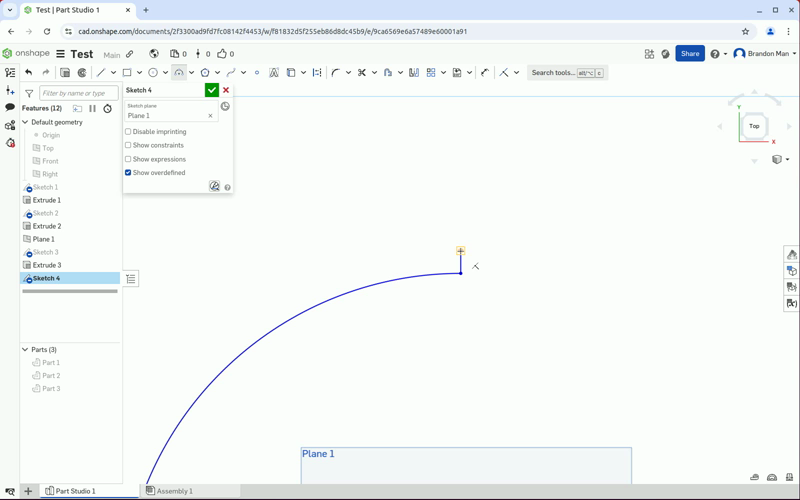
click(460, 250)
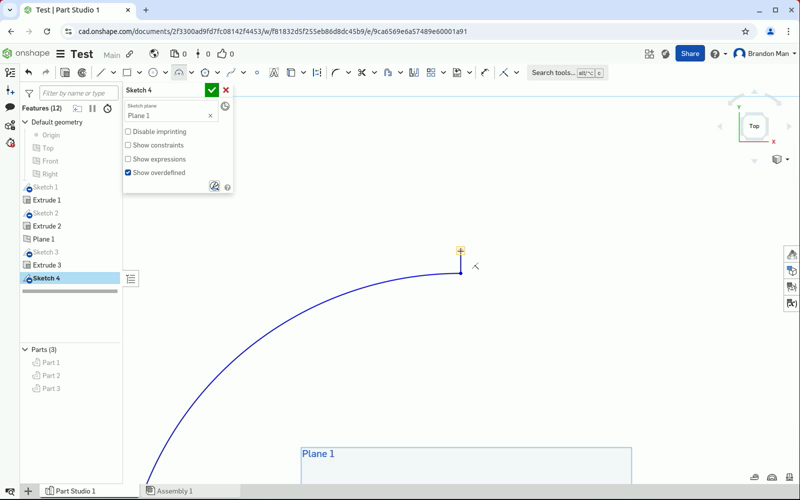
scroll(-6)
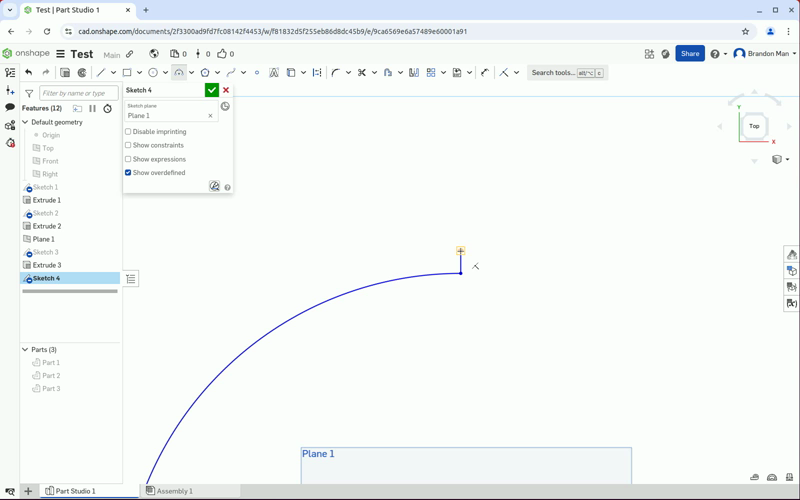
scroll(-6)
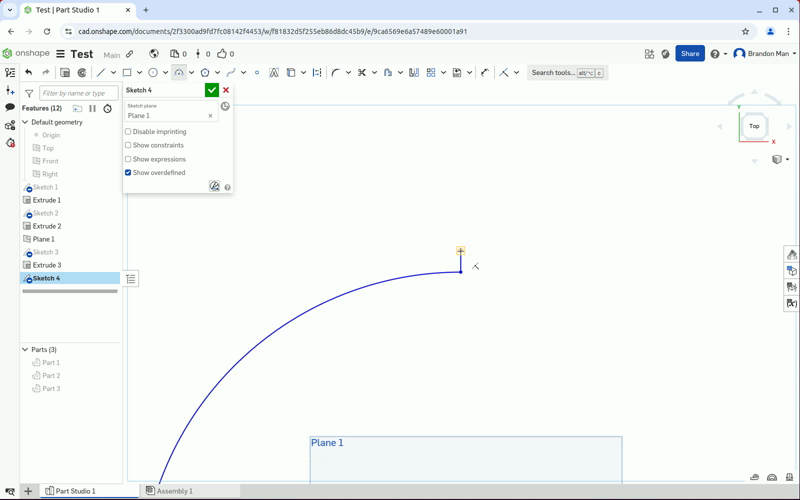
scroll(-6)
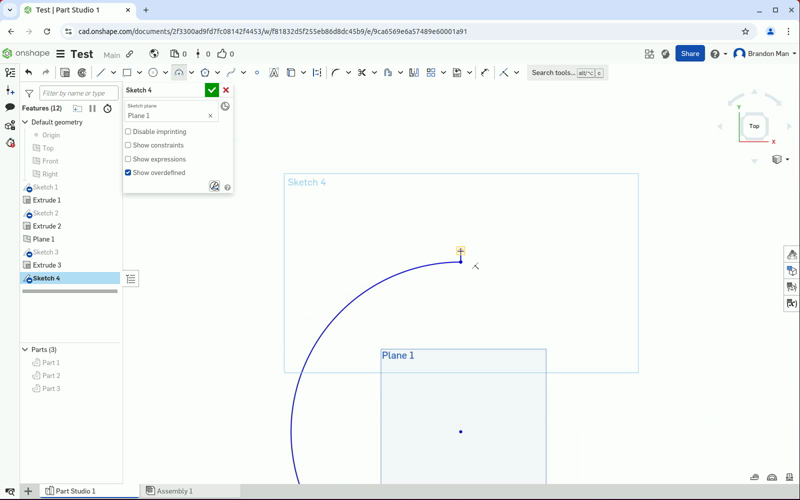
scroll(-6)
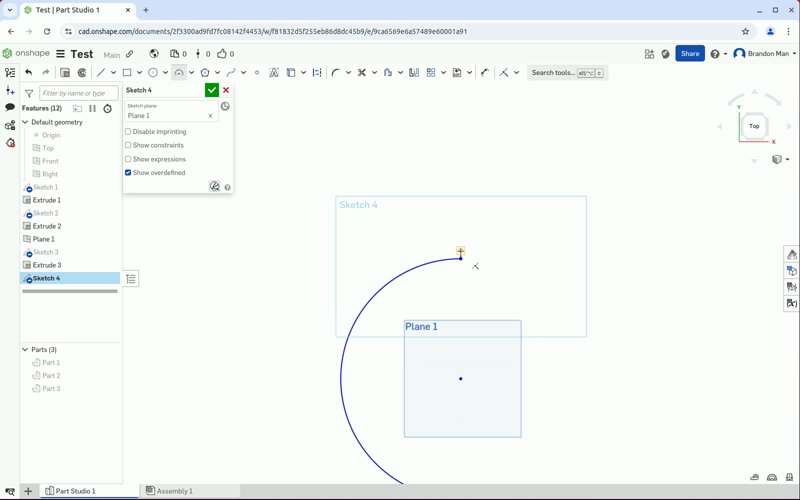
scroll(-6)
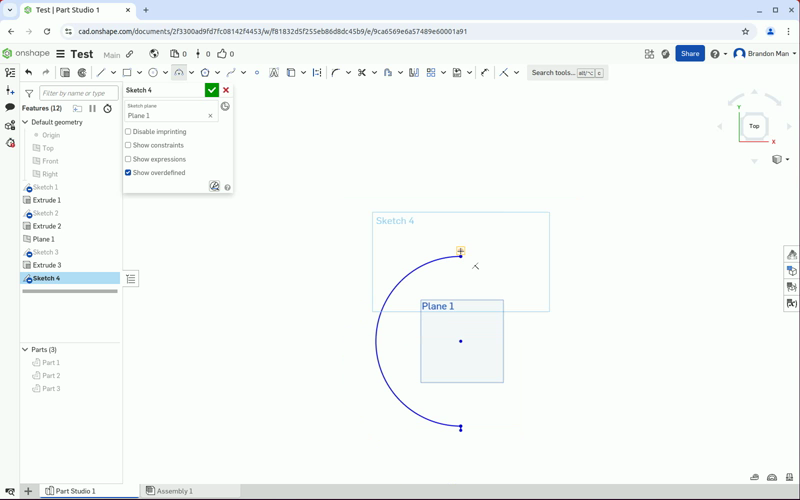
scroll(-6)
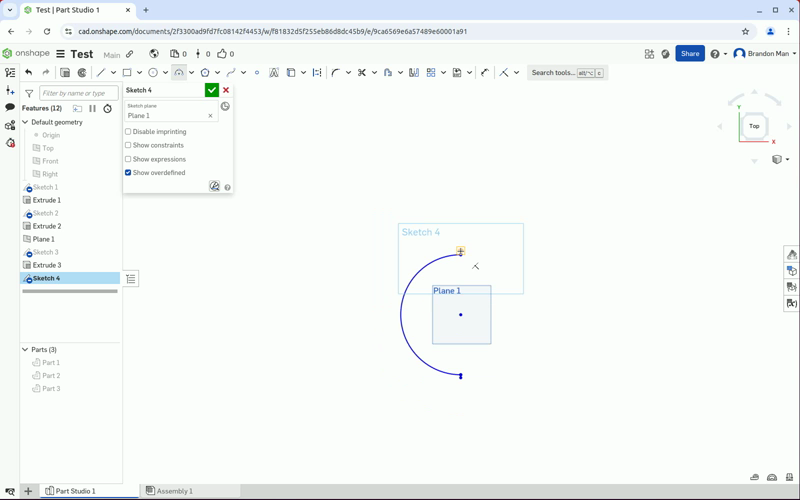
scroll(-6)
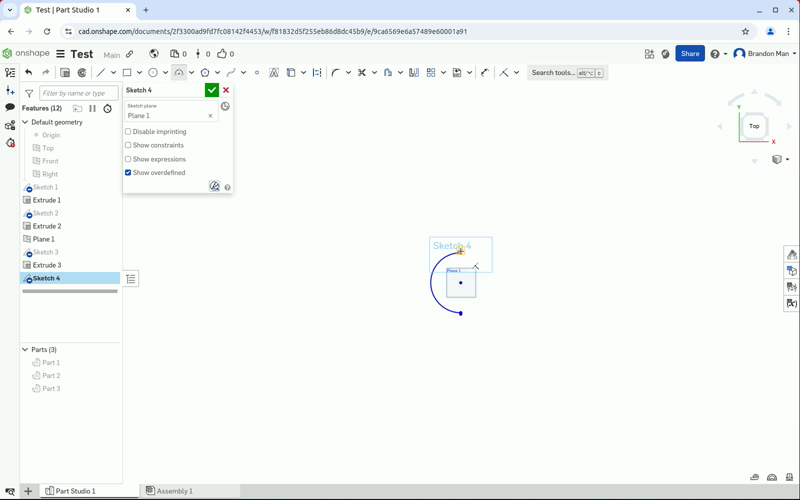
mouse_move(460, 314)
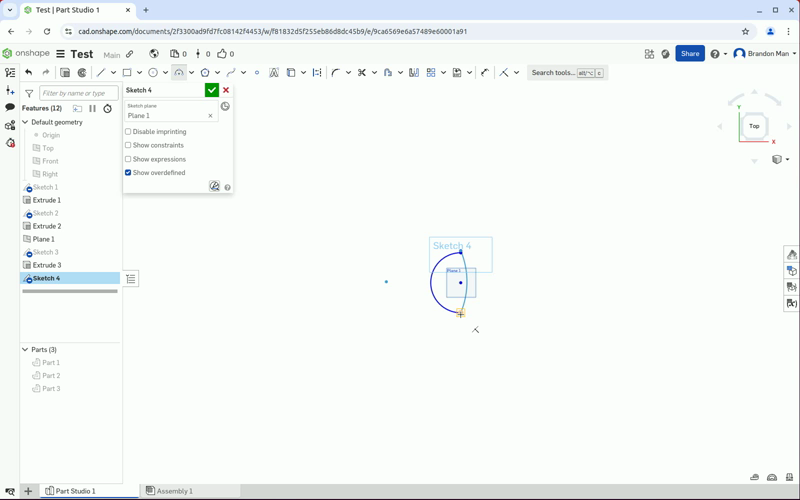
scroll(6)
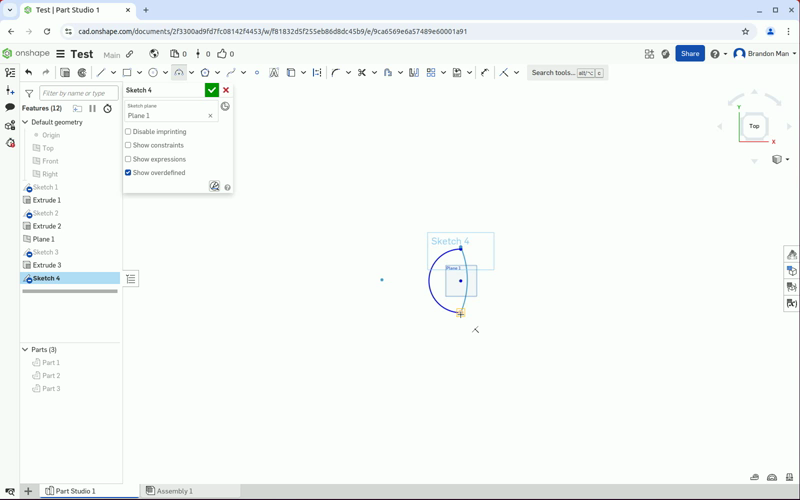
scroll(6)
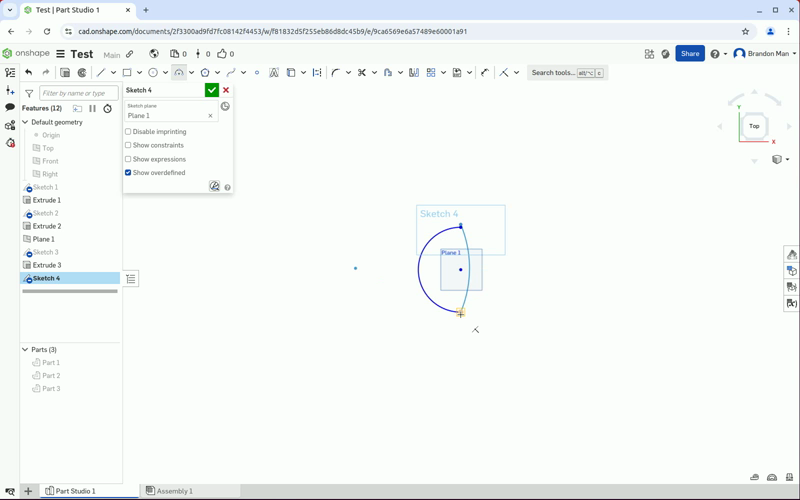
scroll(6)
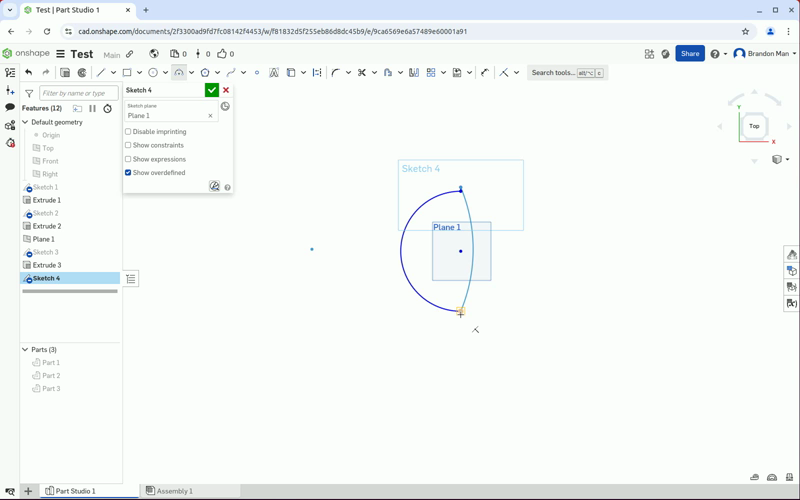
scroll(6)
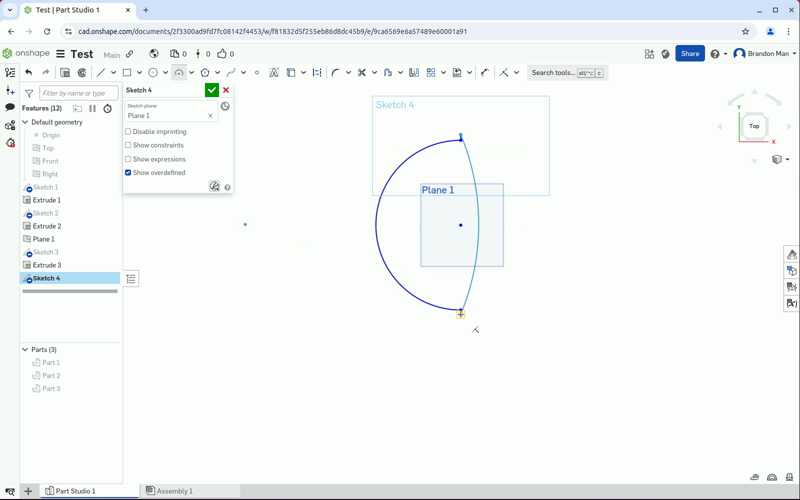
scroll(6)
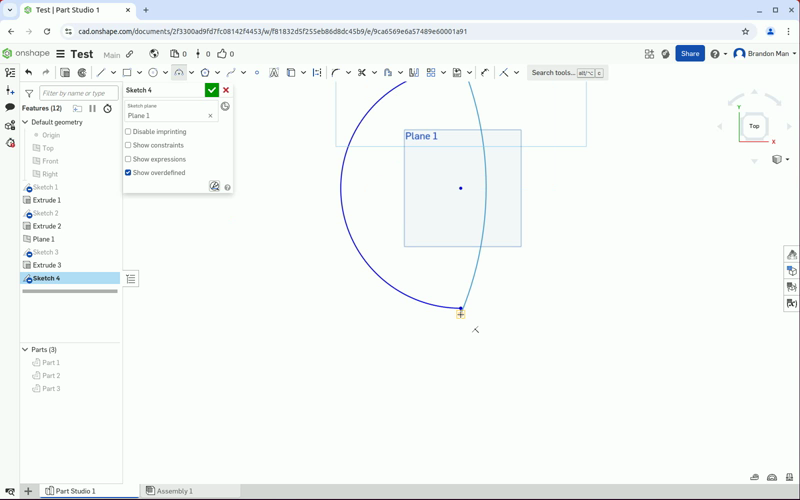
scroll(6)
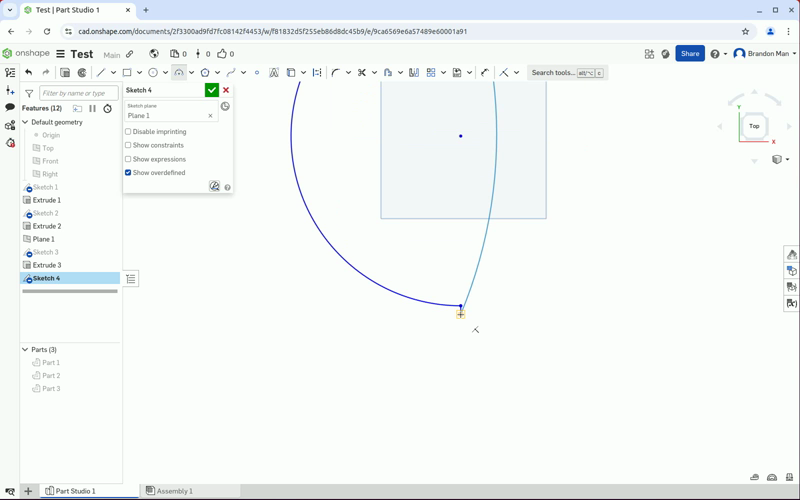
scroll(6)
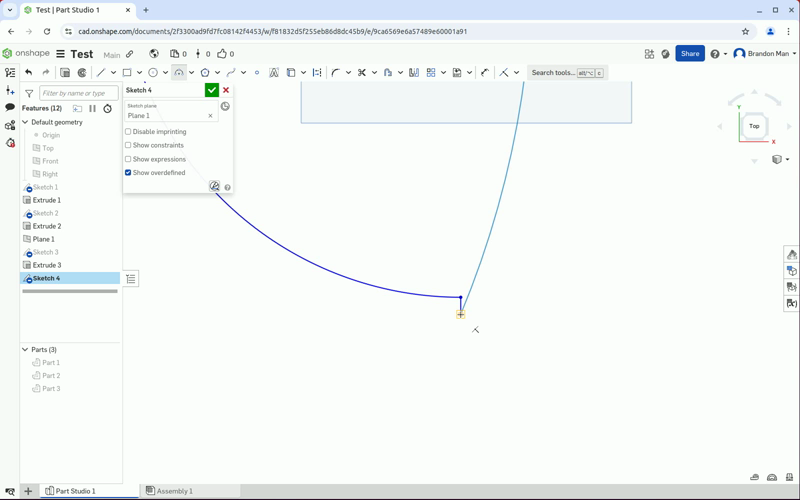
click(460, 314)
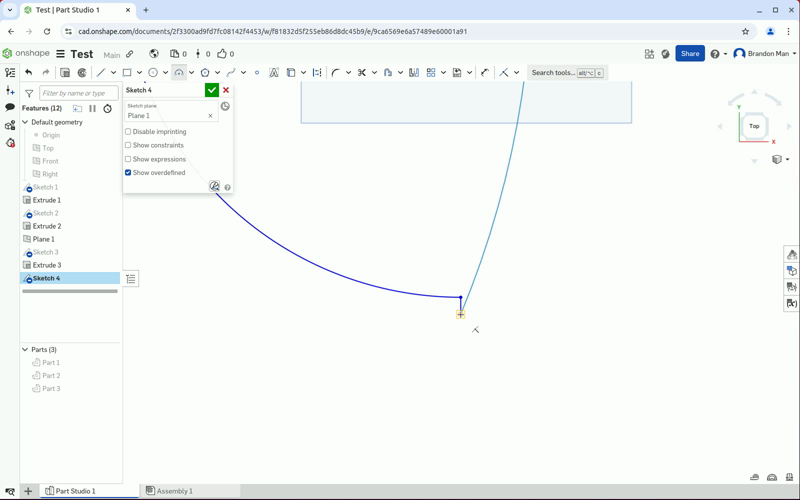
scroll(-6)
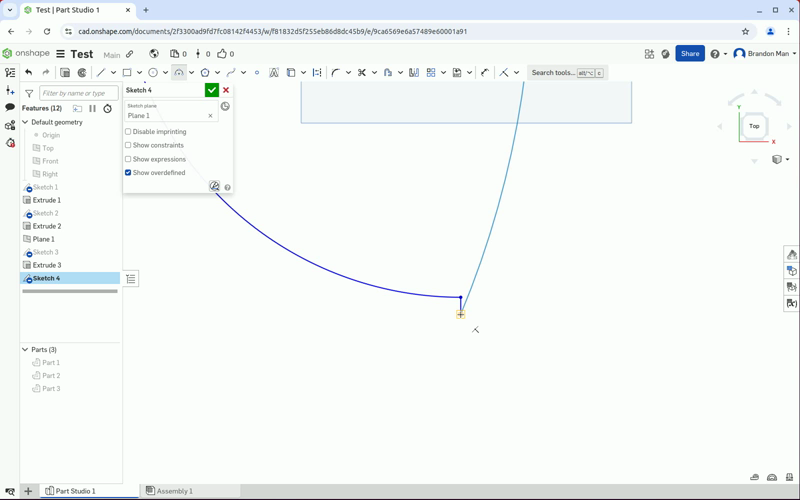
scroll(-6)
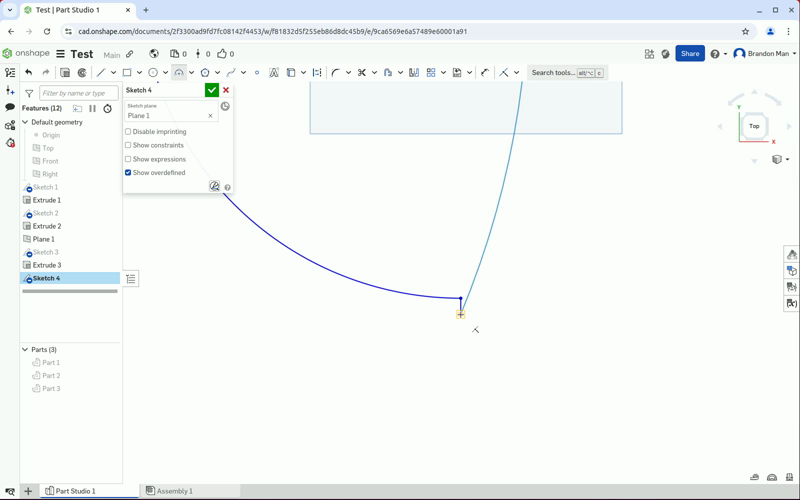
scroll(-6)
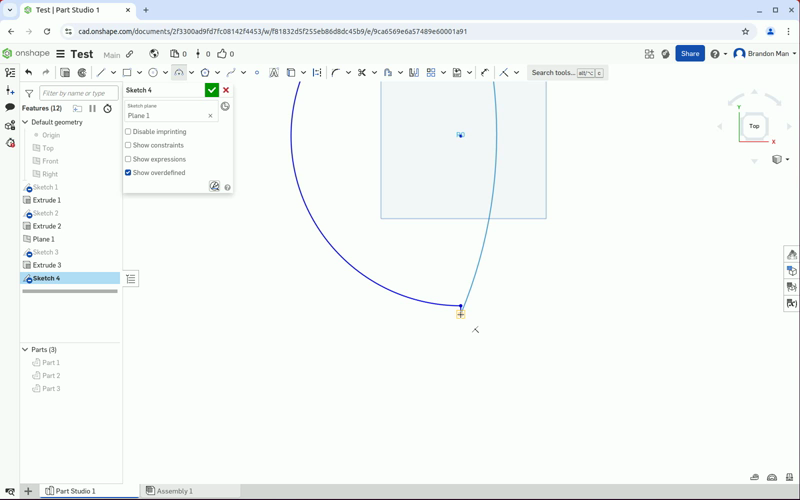
scroll(-6)
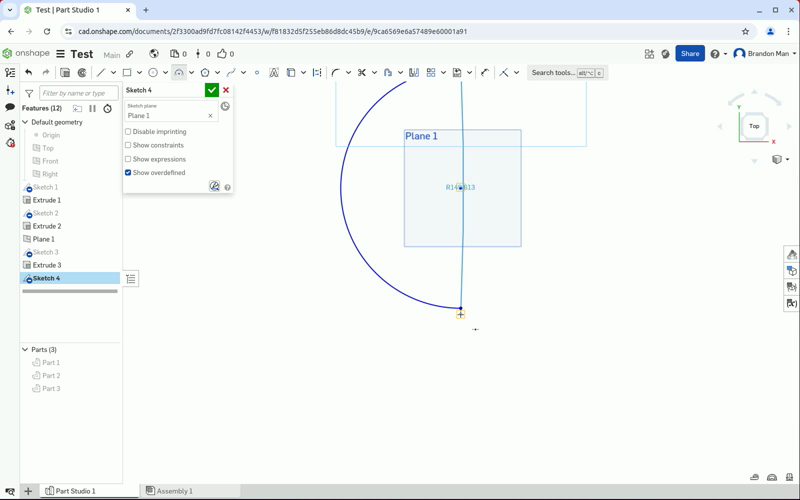
scroll(-6)
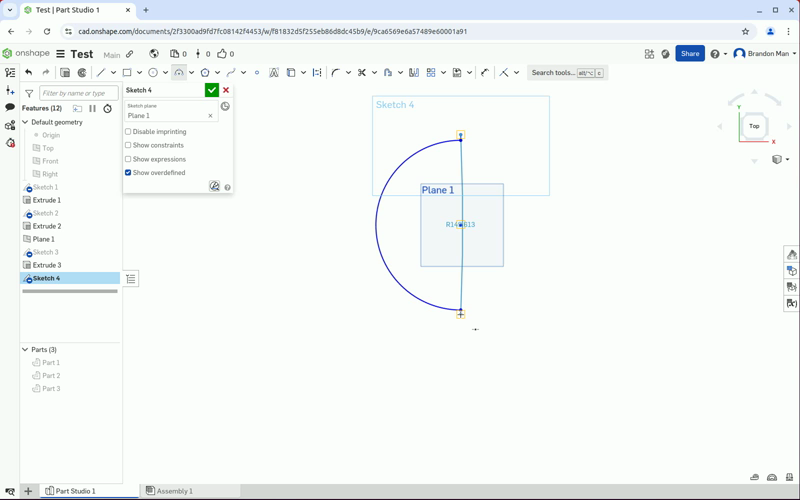
scroll(-6)
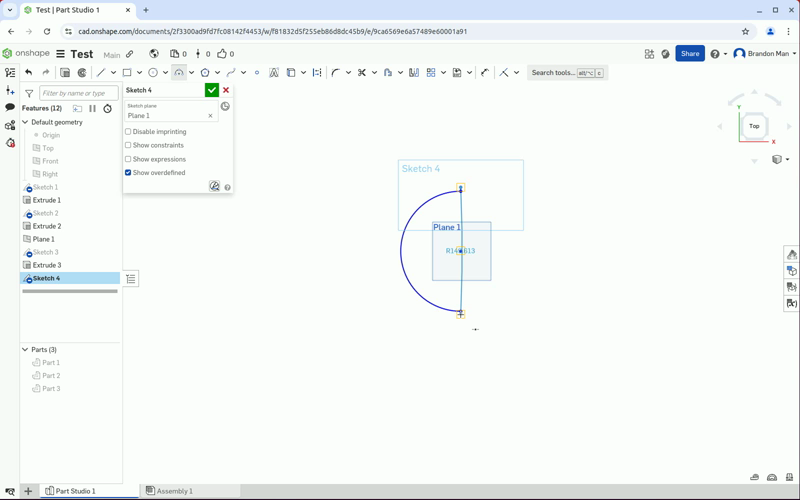
scroll(-6)
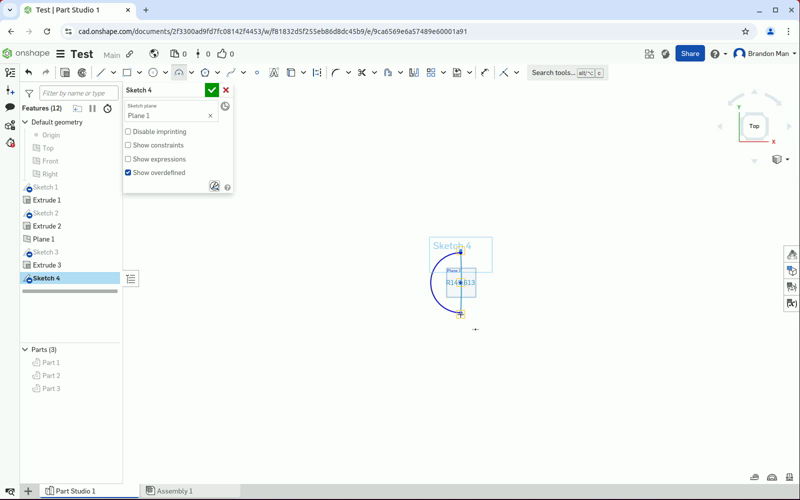
key_down(shift)
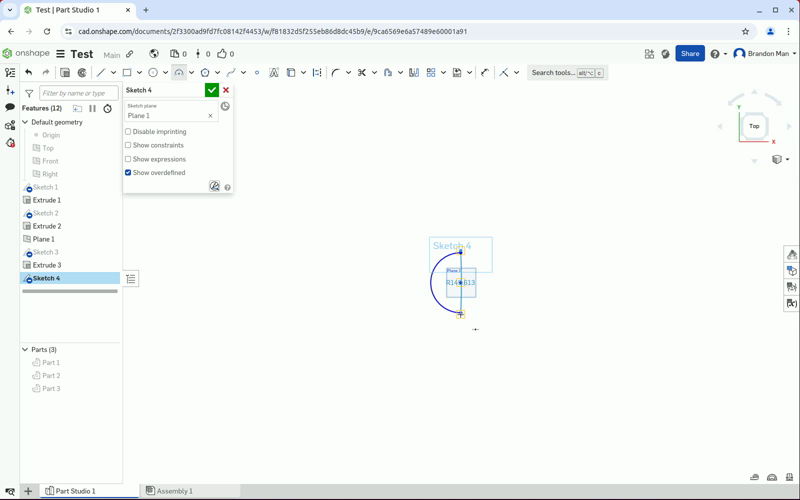
mouse_move(429, 282)
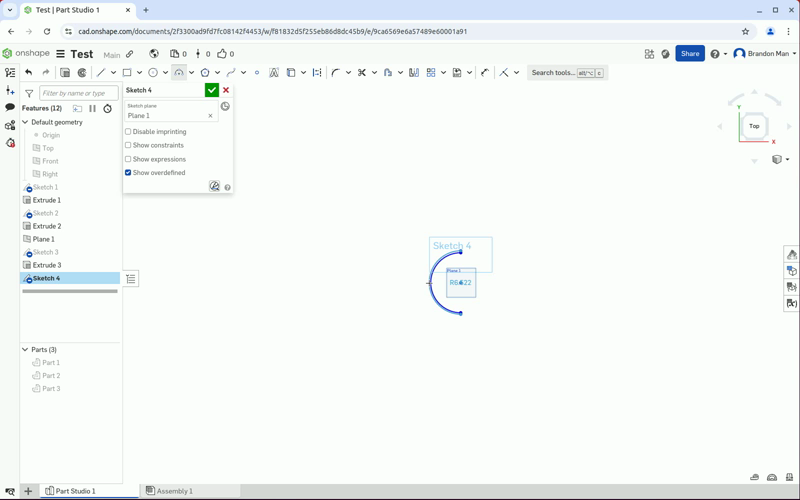
scroll(6)
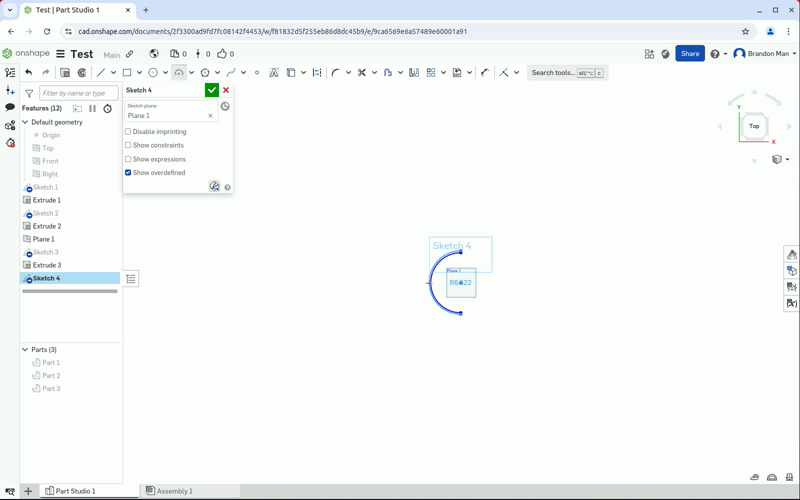
scroll(6)
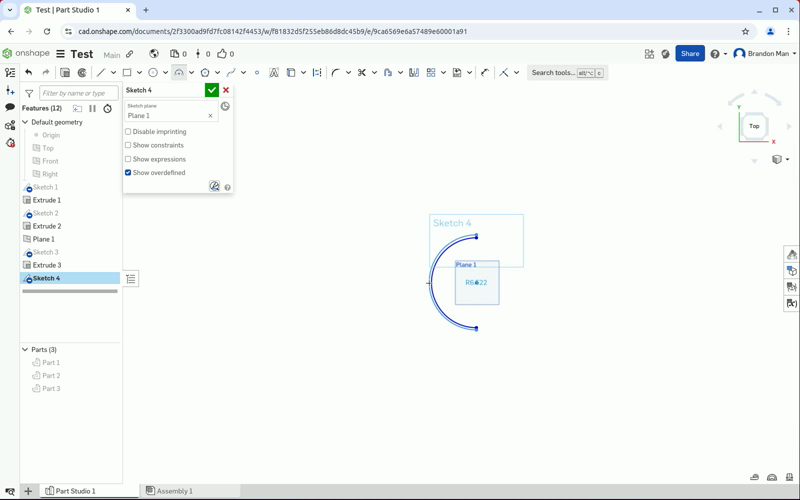
scroll(6)
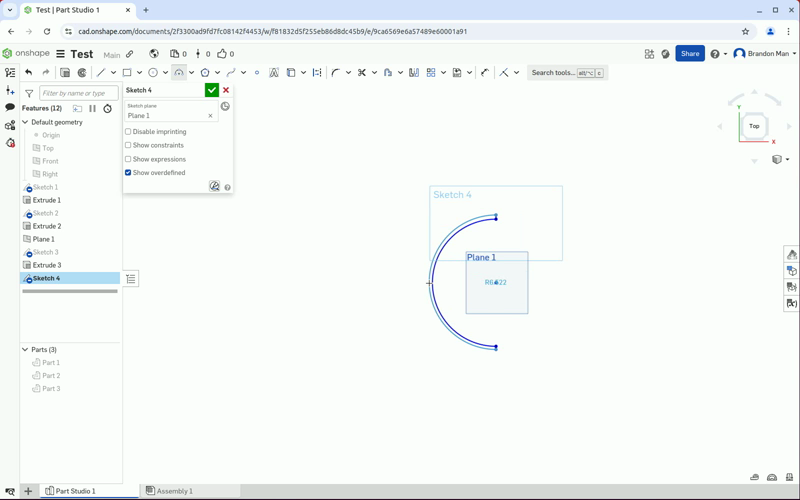
scroll(6)
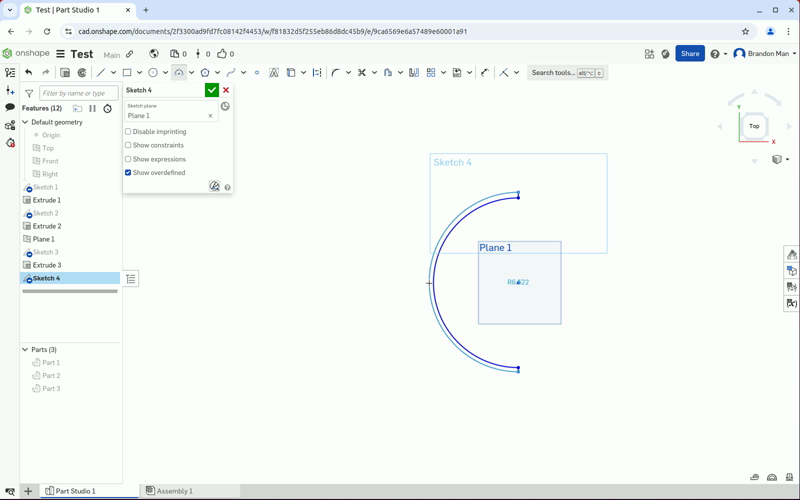
scroll(6)
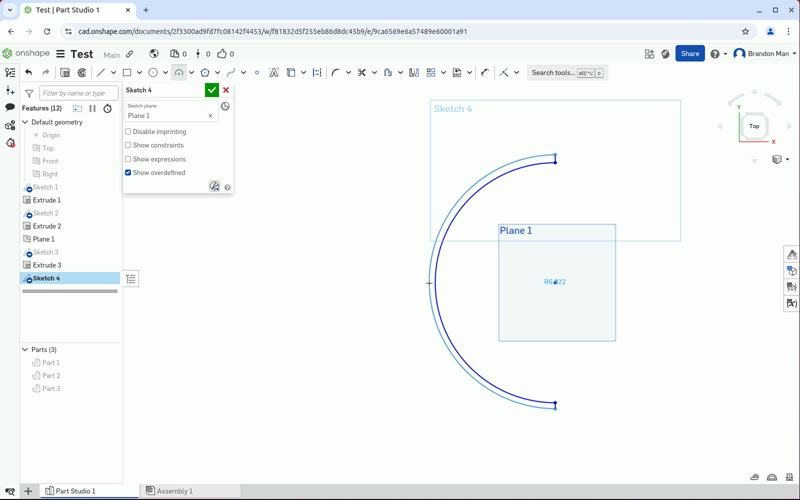
scroll(6)
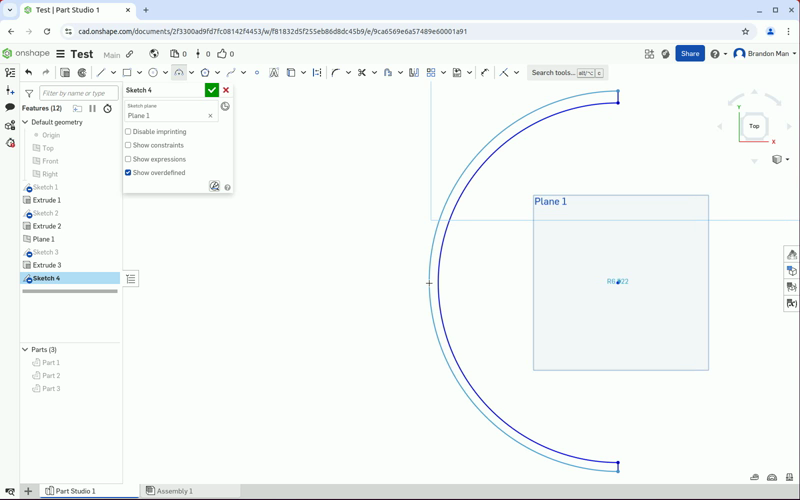
scroll(6)
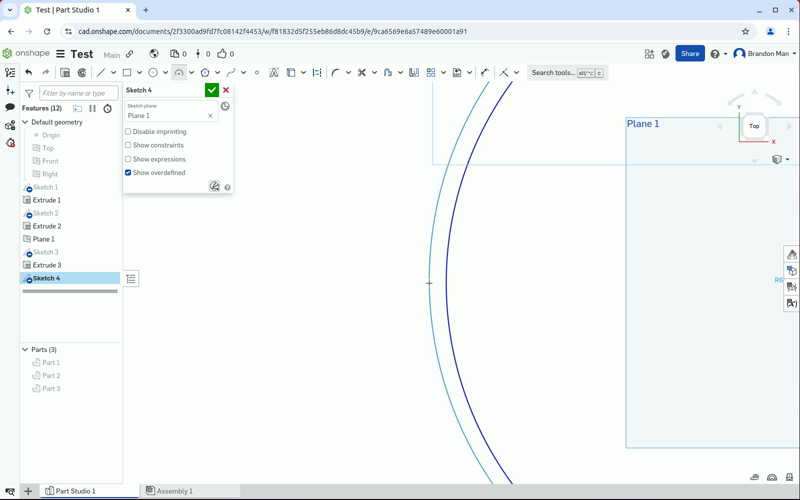
click(429, 282)
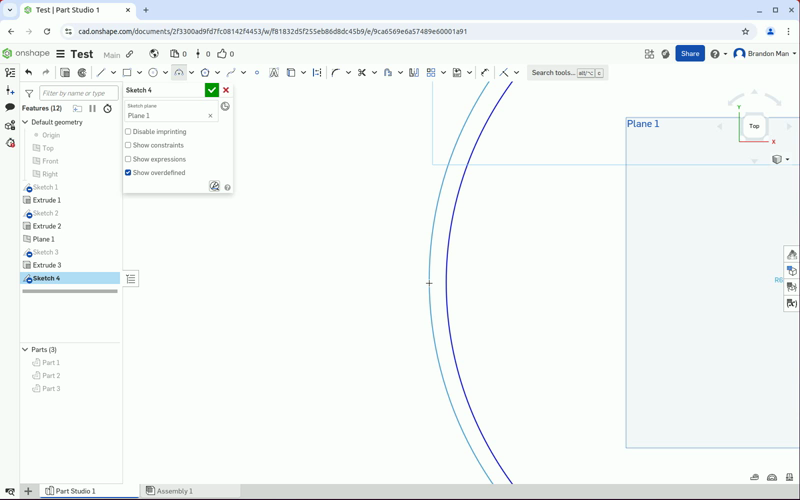
scroll(-6)
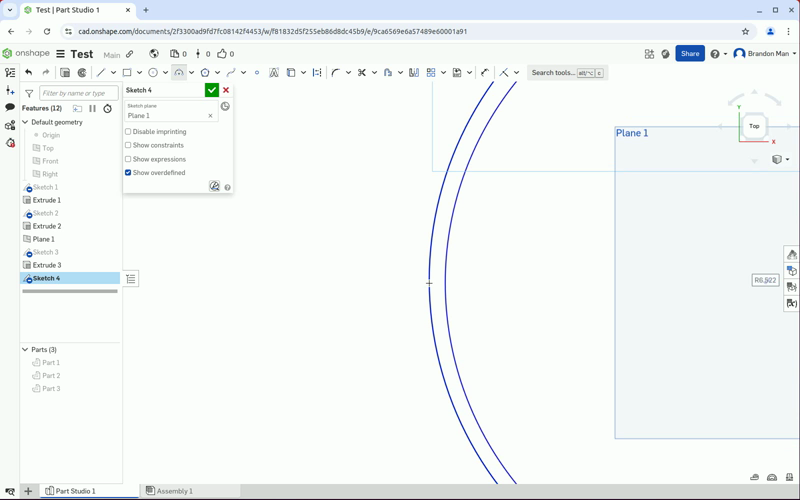
scroll(-6)
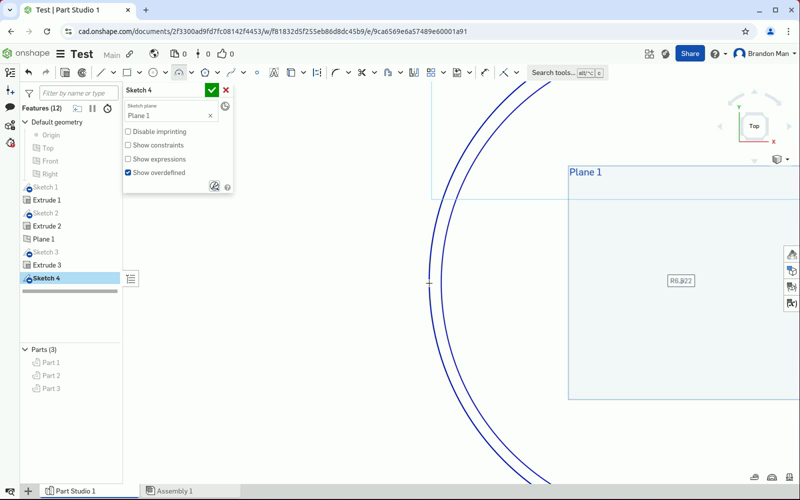
scroll(-6)
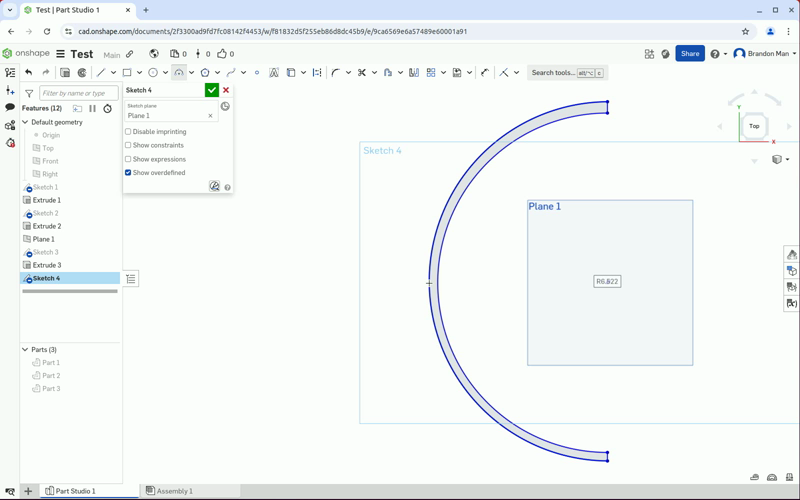
scroll(-6)
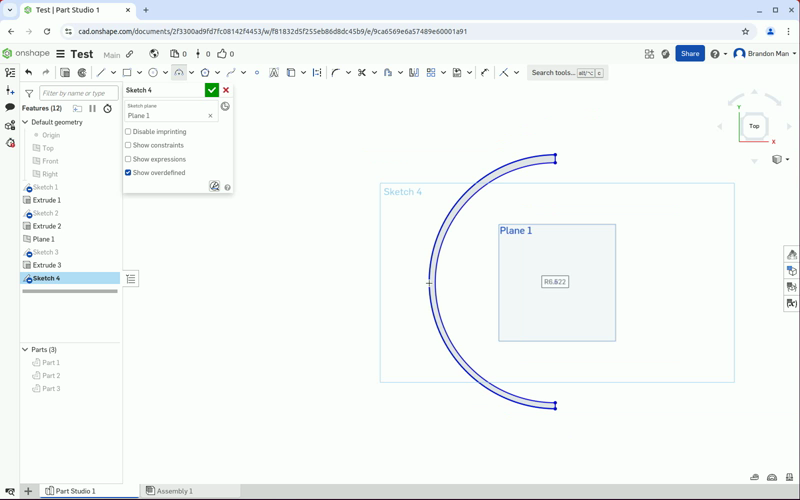
scroll(-6)
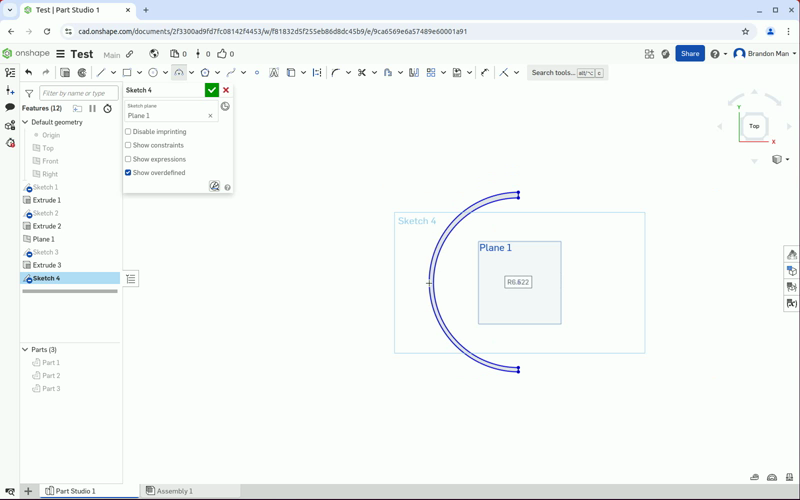
scroll(-6)
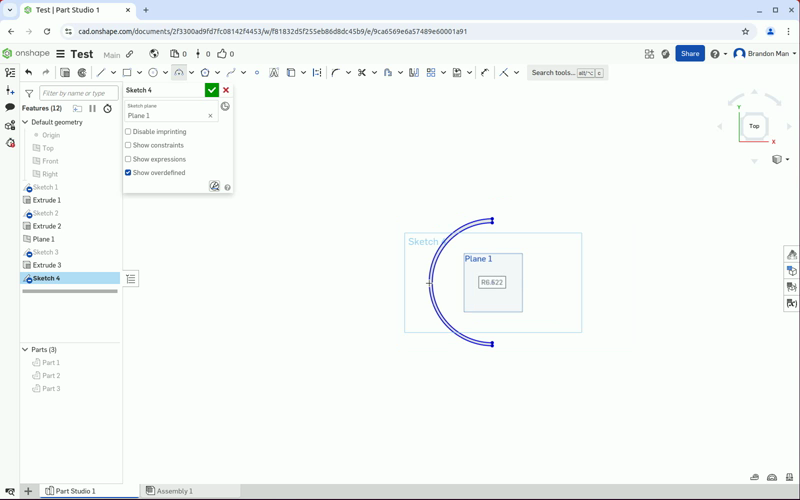
scroll(-6)
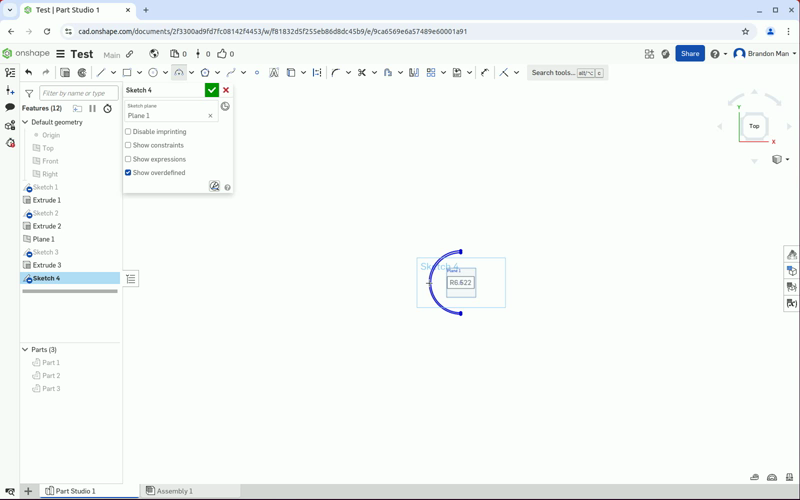
key_up(shift)
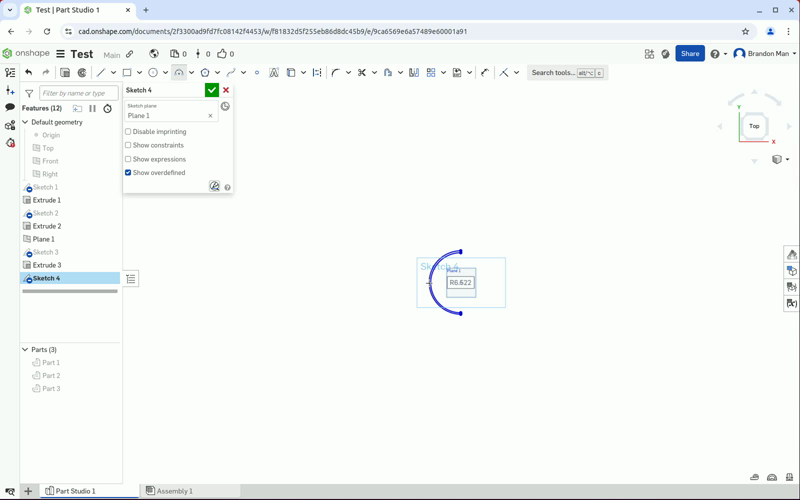
key(esc)
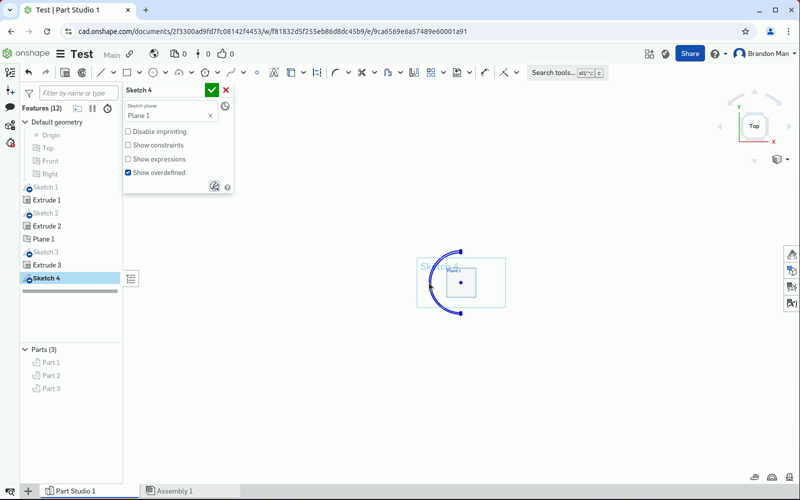
mouse_move(451, 280)
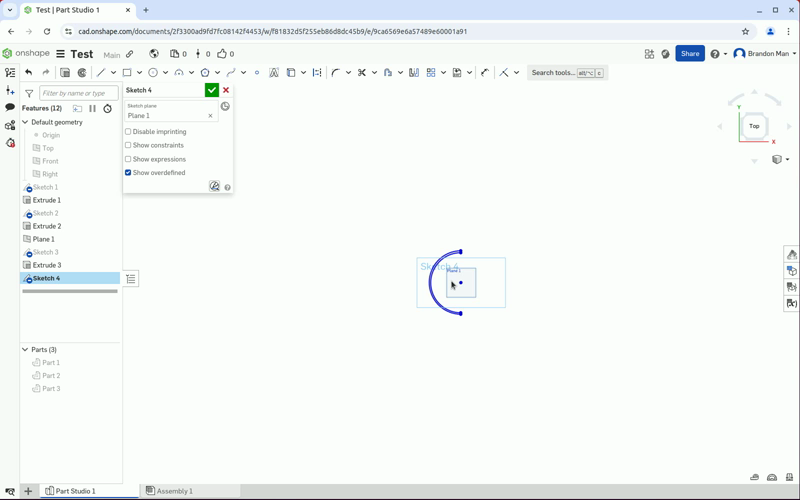
scroll(6)
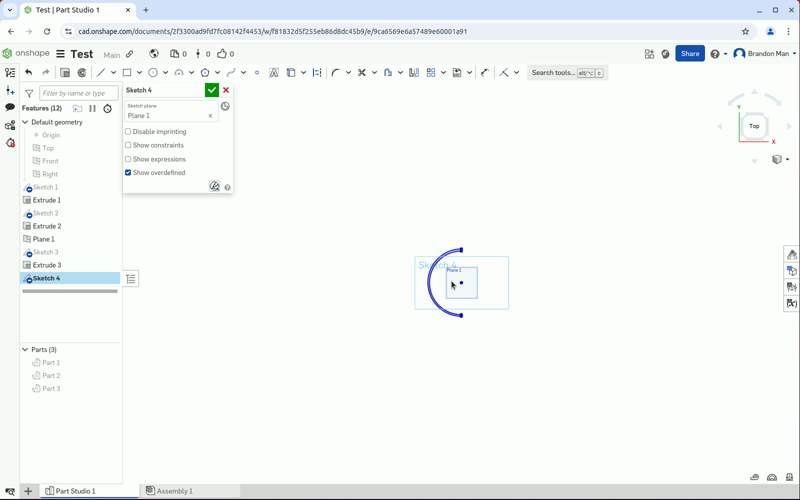
scroll(6)
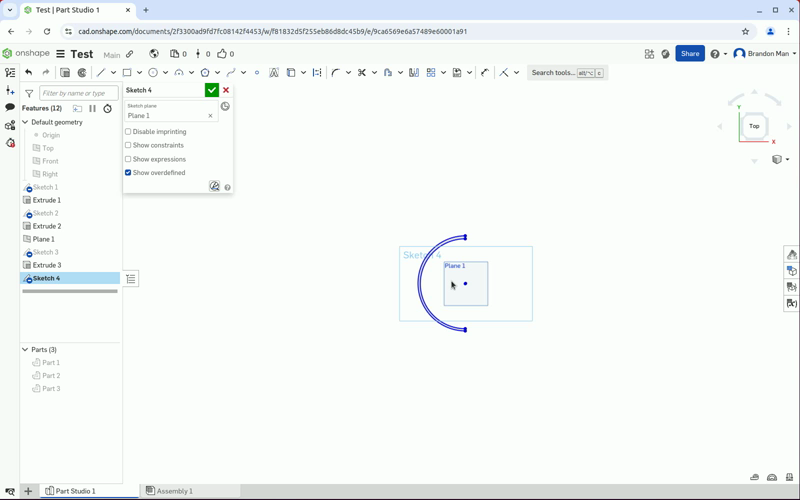
scroll(6)
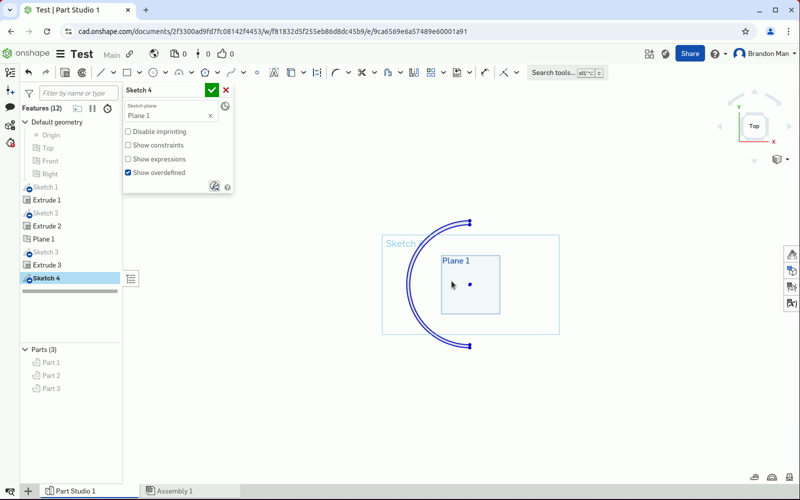
scroll(6)
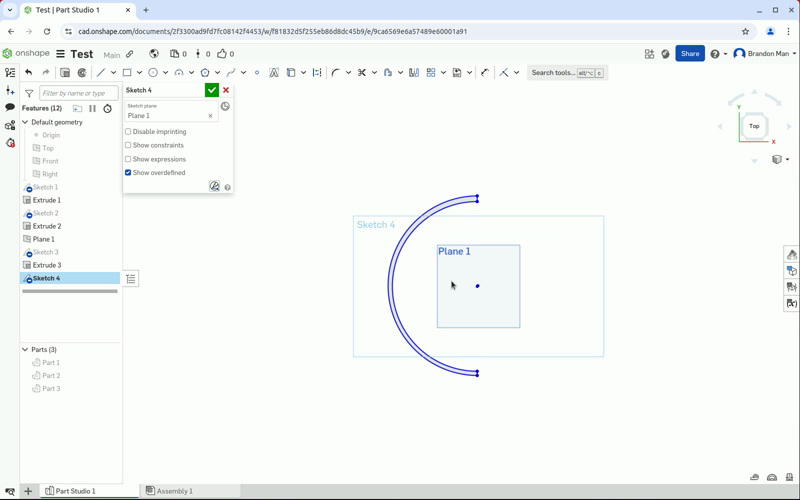
scroll(6)
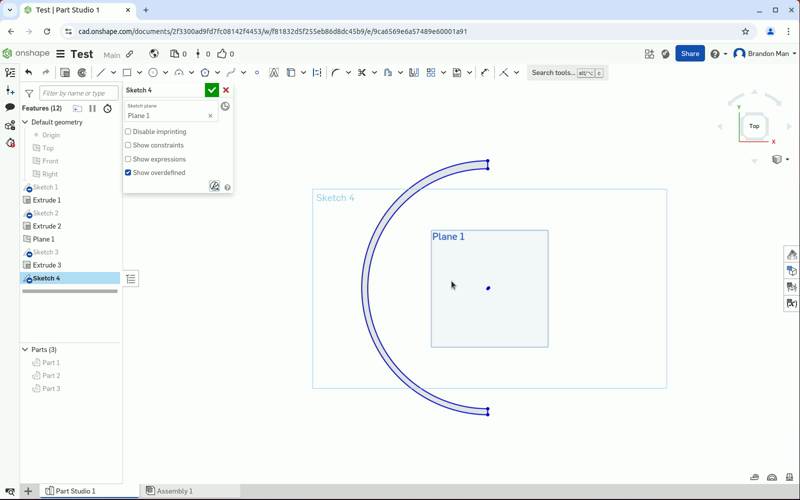
scroll(6)
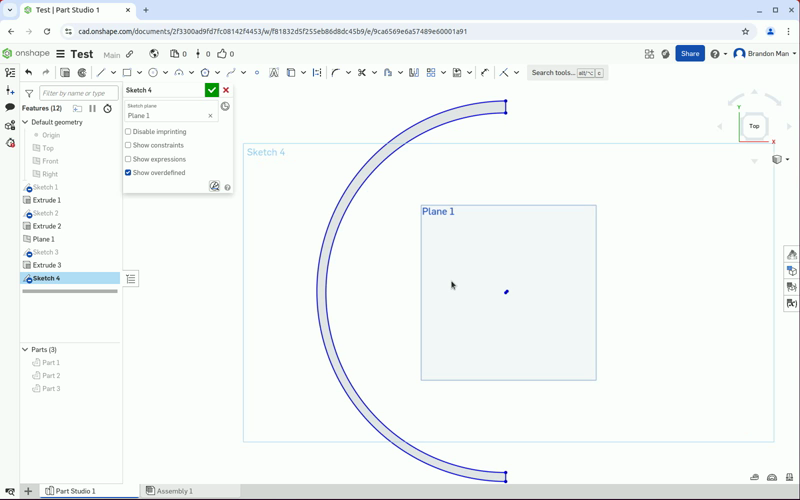
scroll(6)
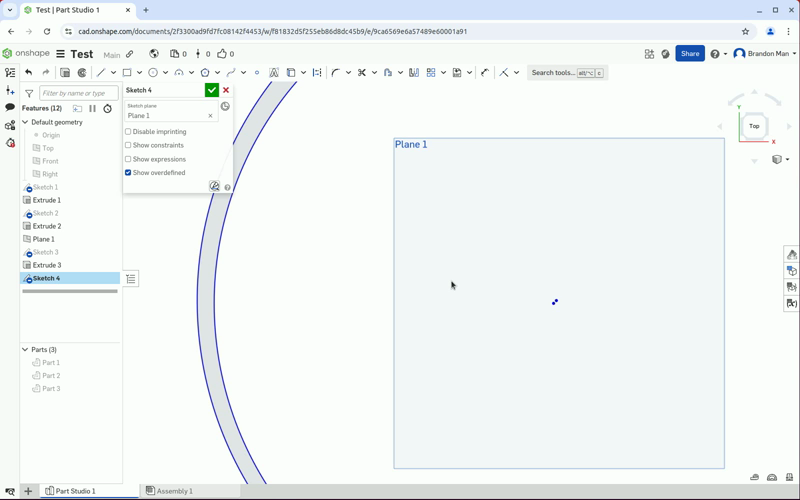
click(451, 280)
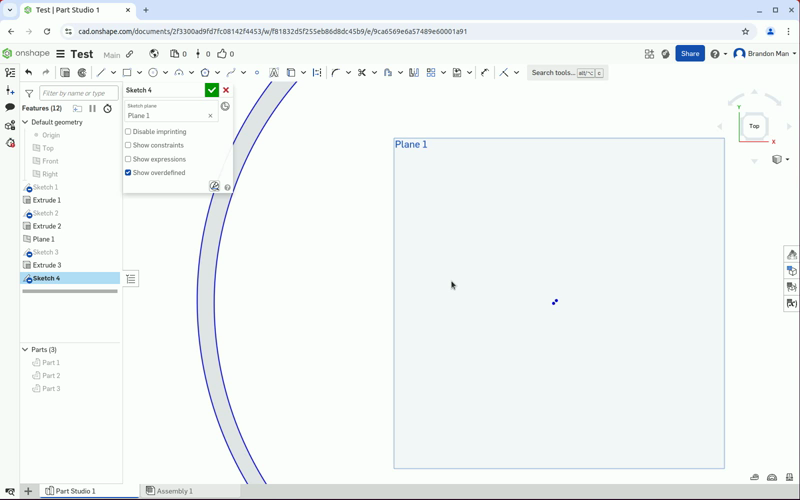
scroll(-6)
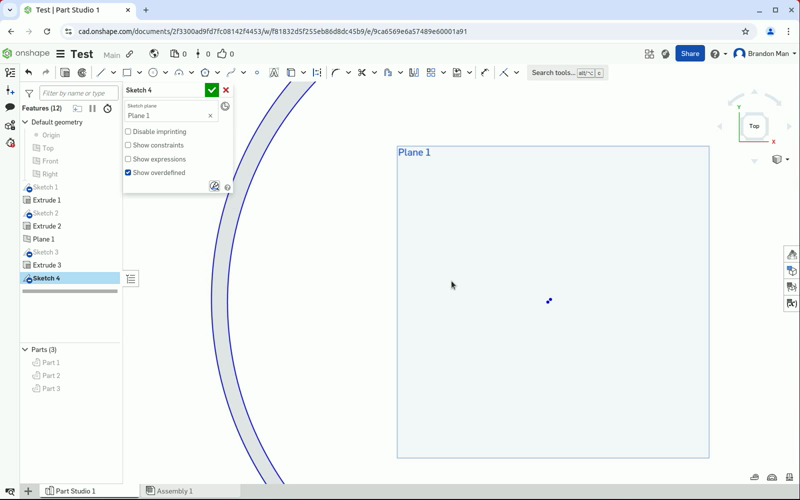
scroll(-6)
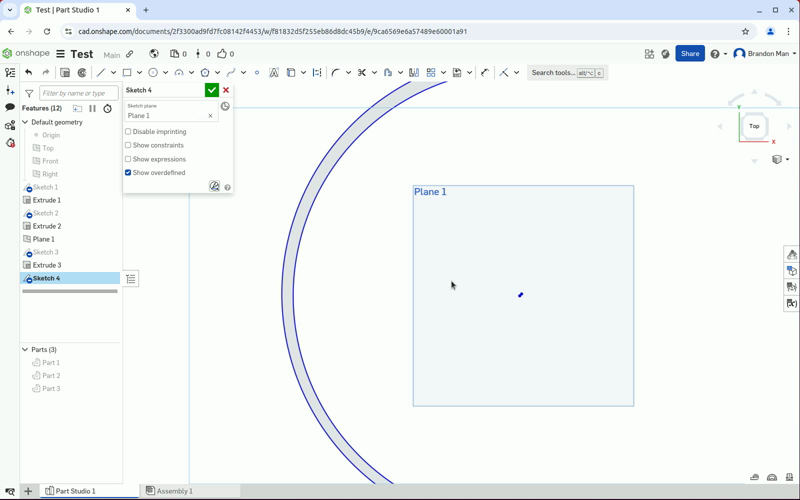
scroll(-6)
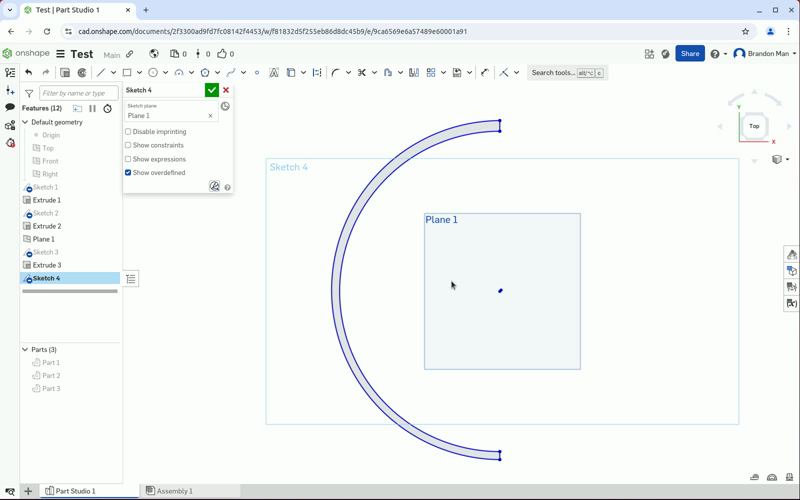
scroll(-6)
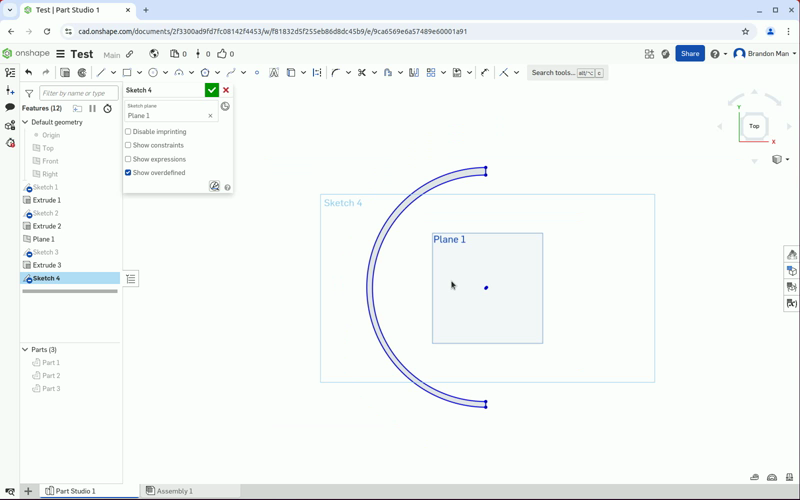
scroll(-6)
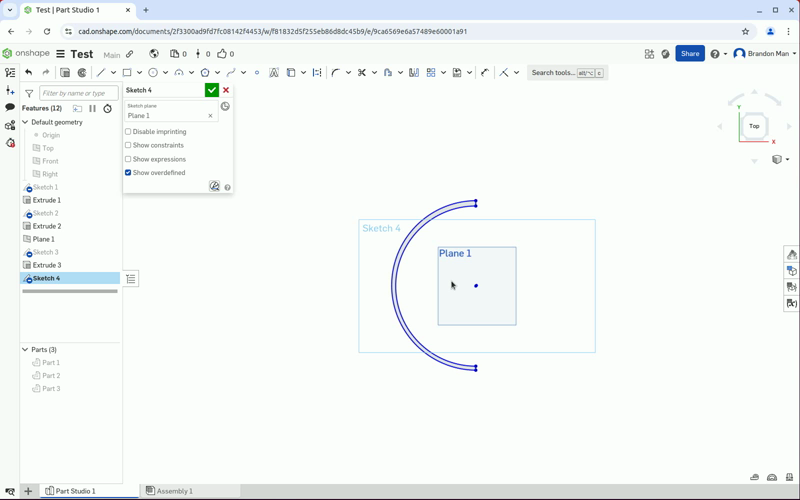
scroll(-6)
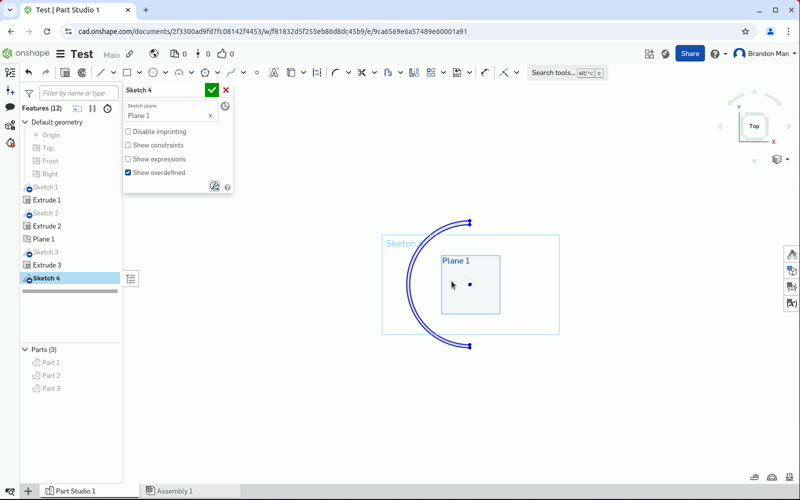
scroll(-6)
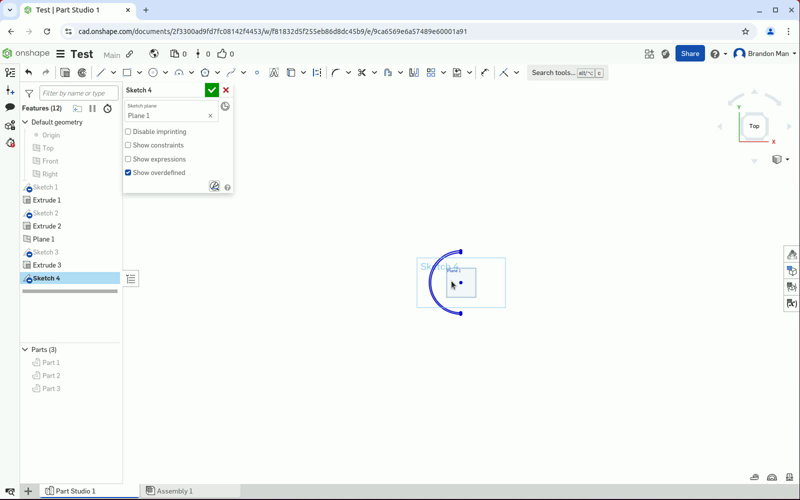
mouse_move(73, 352)
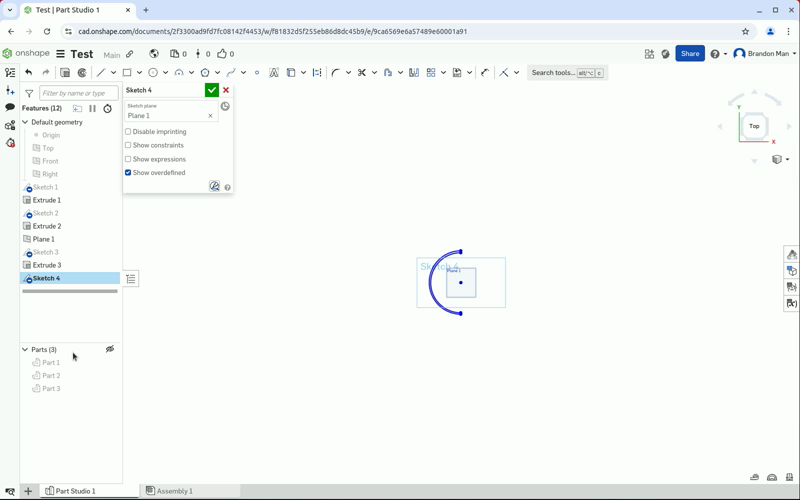
key(shift+y)
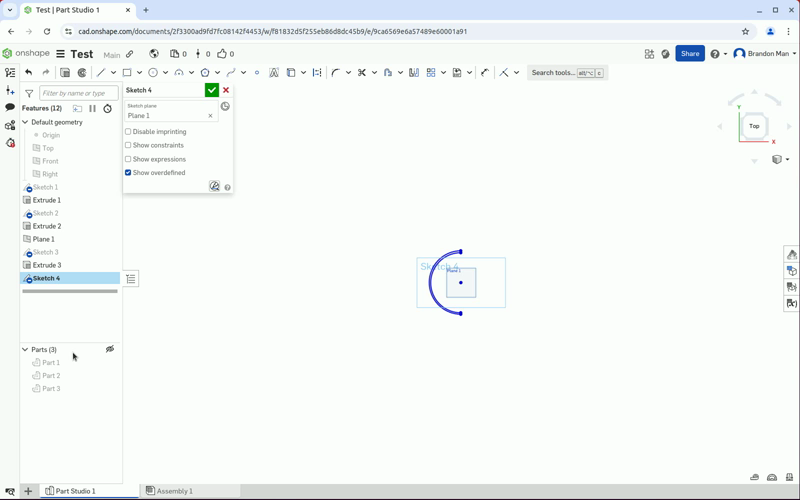
key(shift+e)
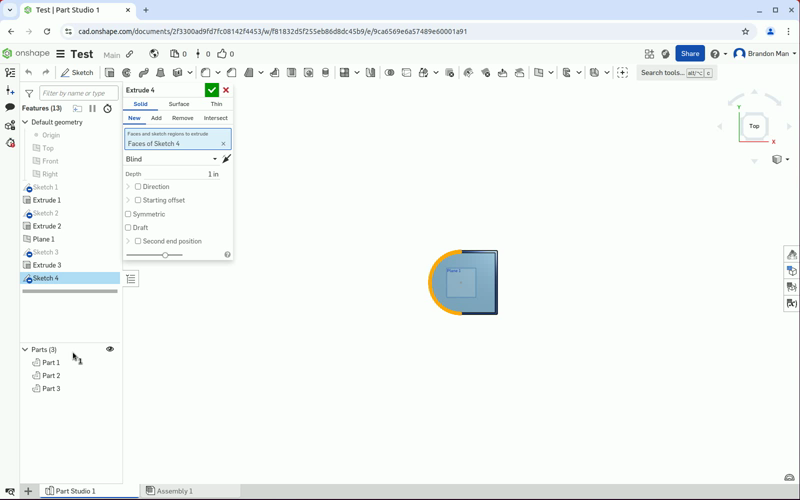
mouse_move(143, 106)
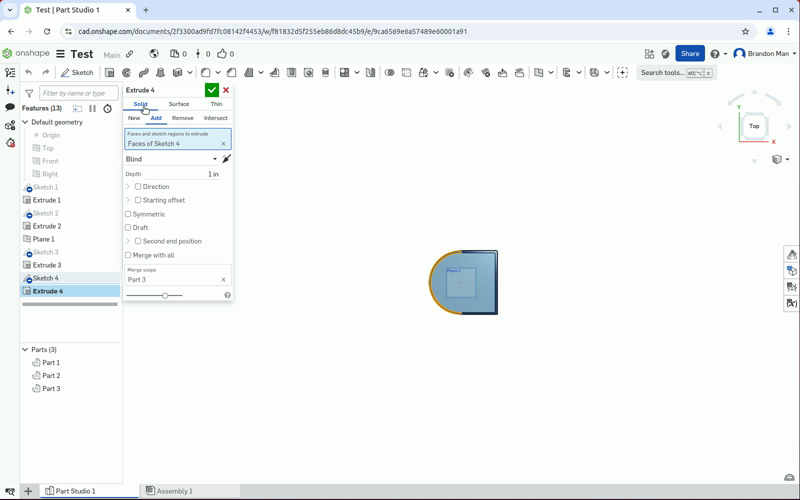
click(143, 106)
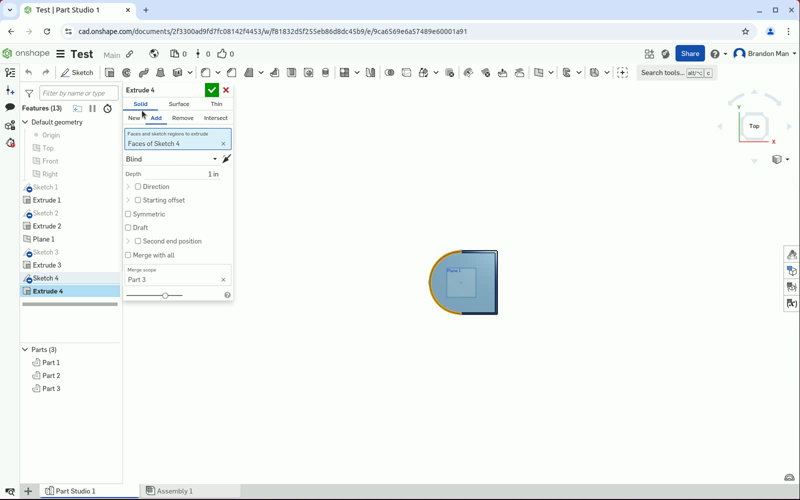
mouse_move(137, 120)
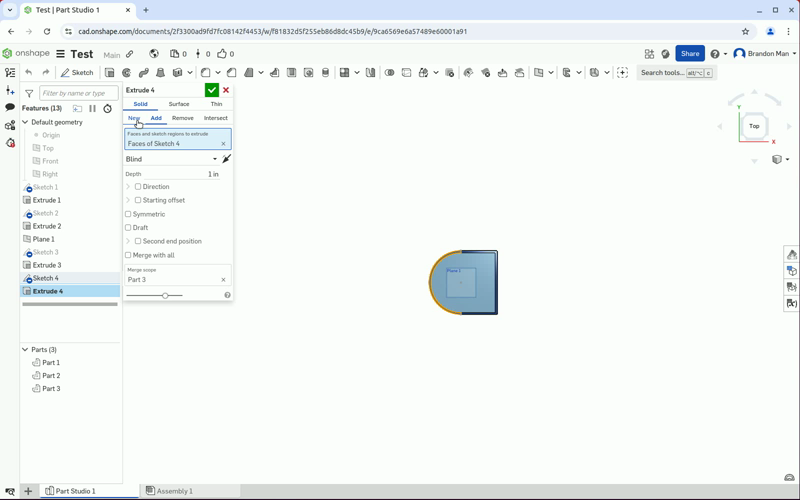
click(137, 120)
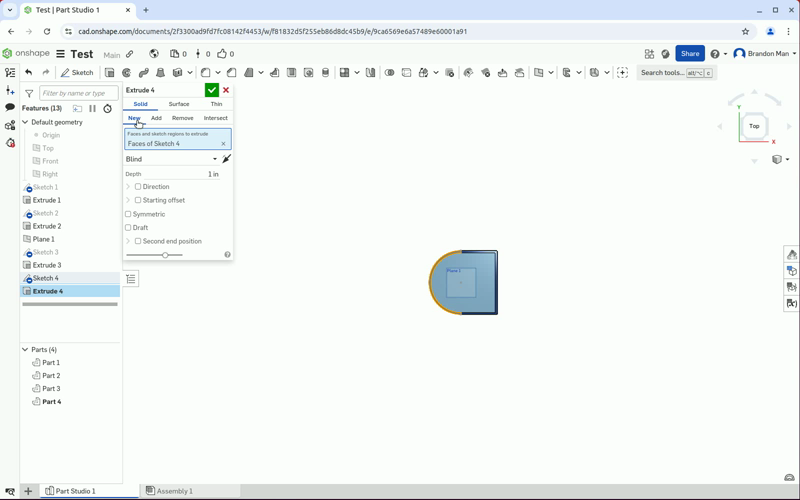
key(tab, 4)
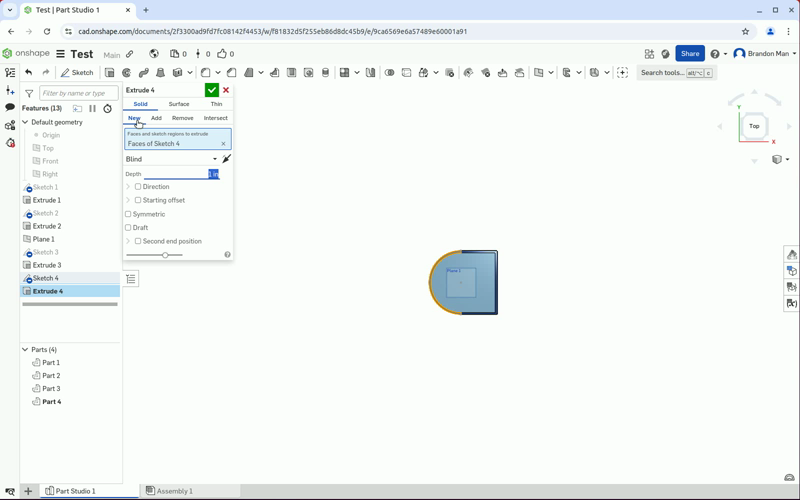
text(20.22)
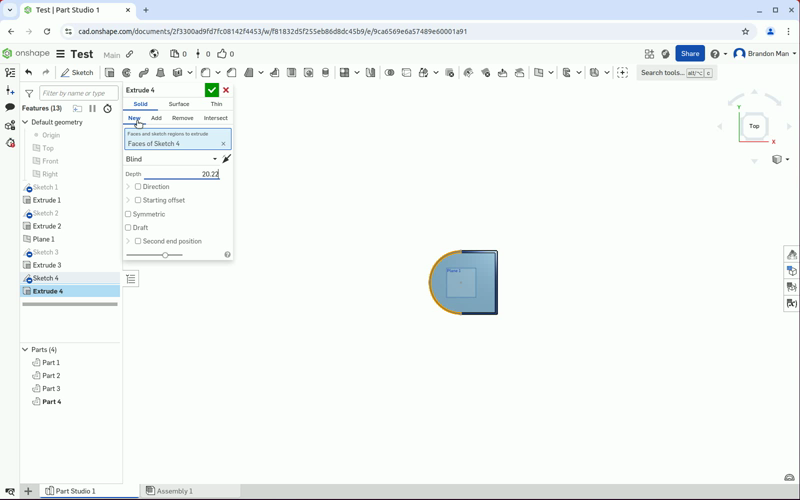
key(enter)
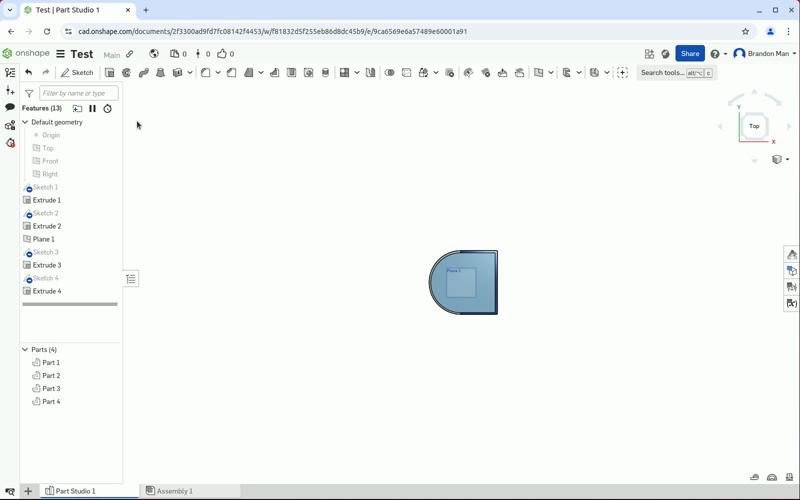
key(shift+h)
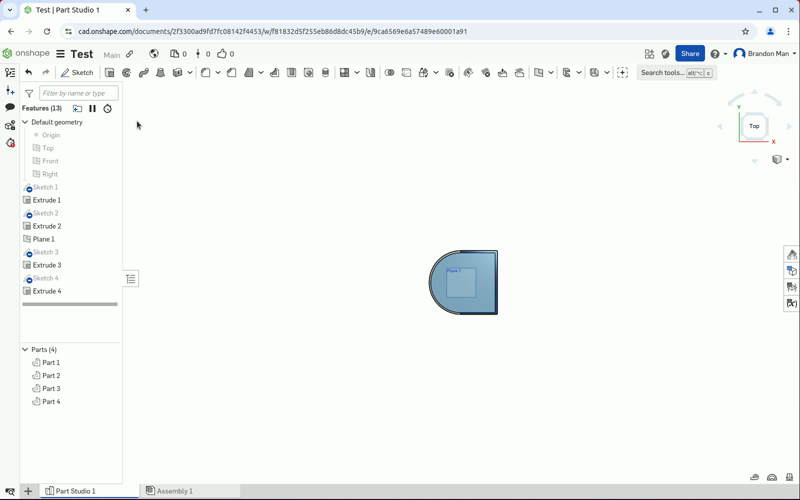
key(shift+h)
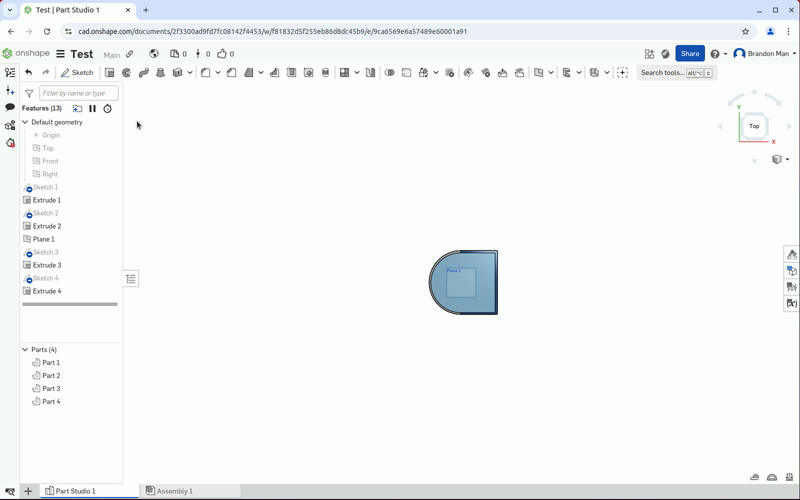
mouse_move(73, 189)
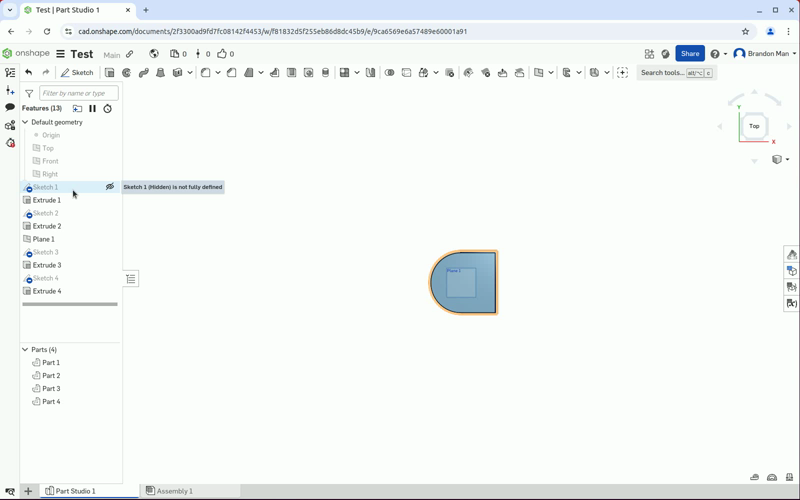
click(73, 189)
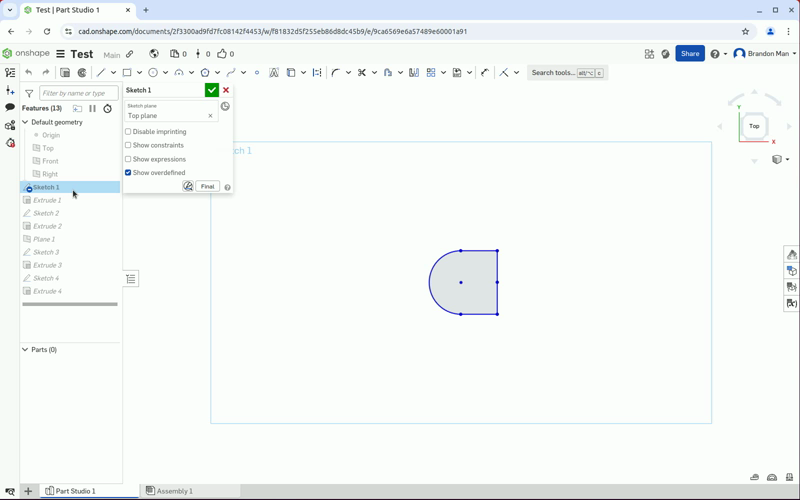
mouse_move(229, 92)
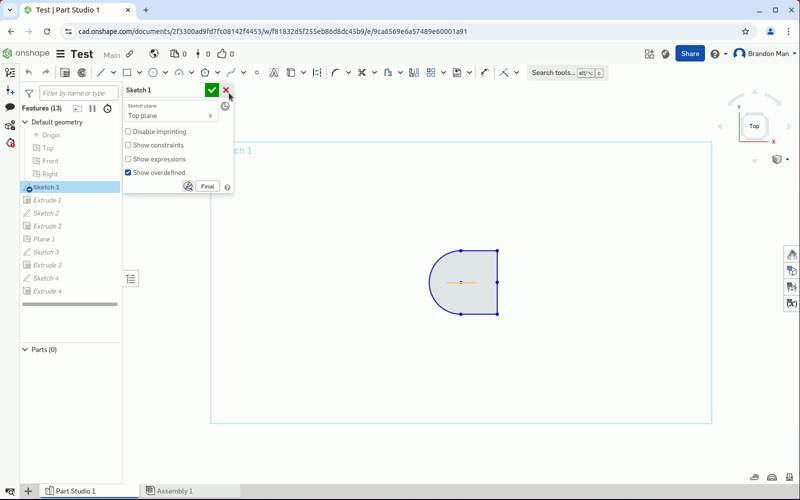
click(229, 92)
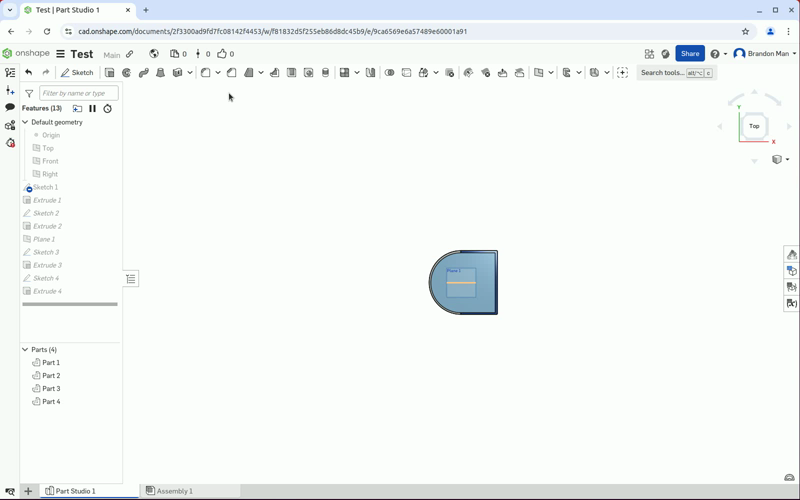
mouse_move(73, 352)
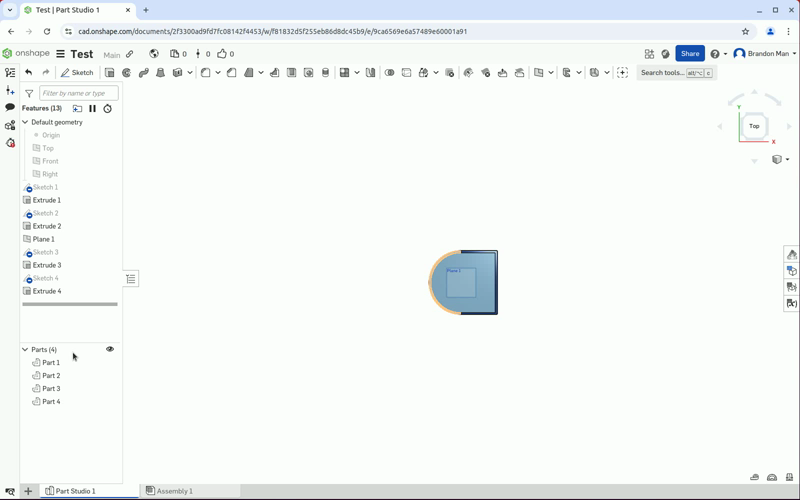
key(y)
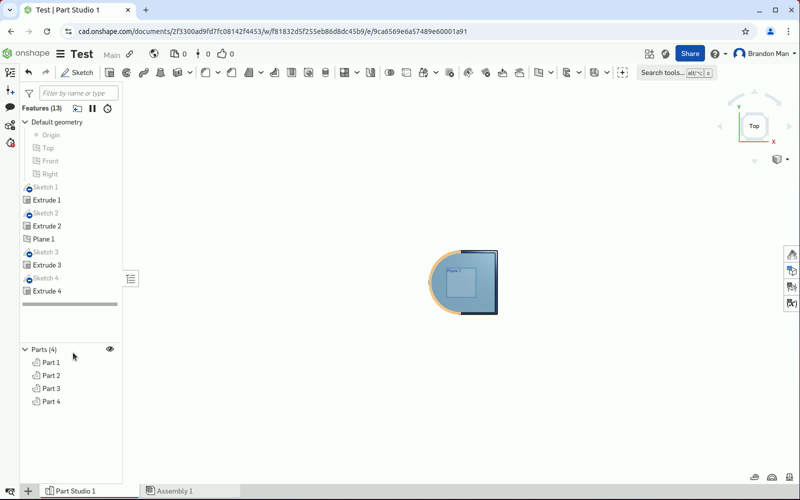
key(shift+p)
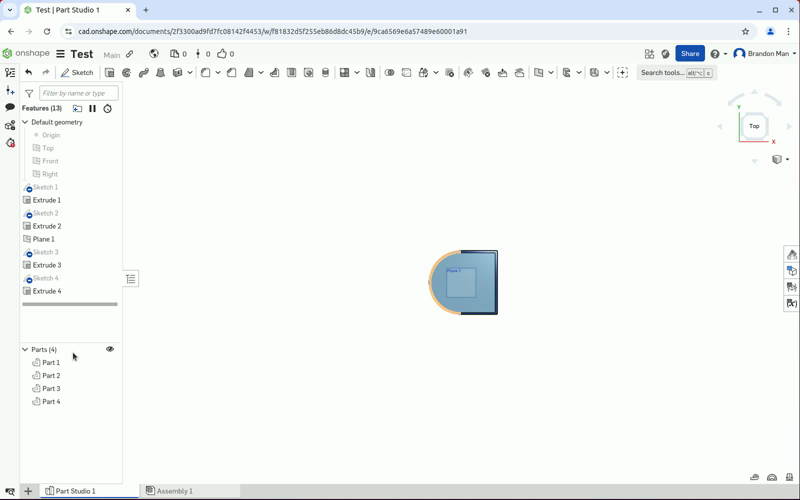
key(space)
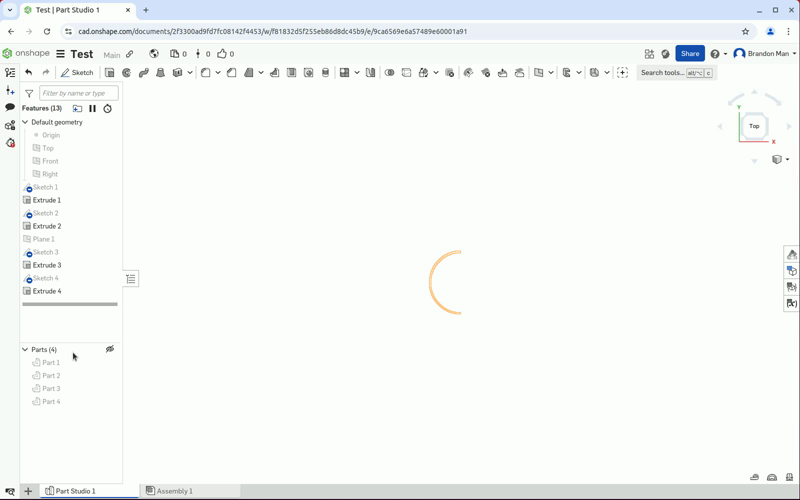
key_down(shift)
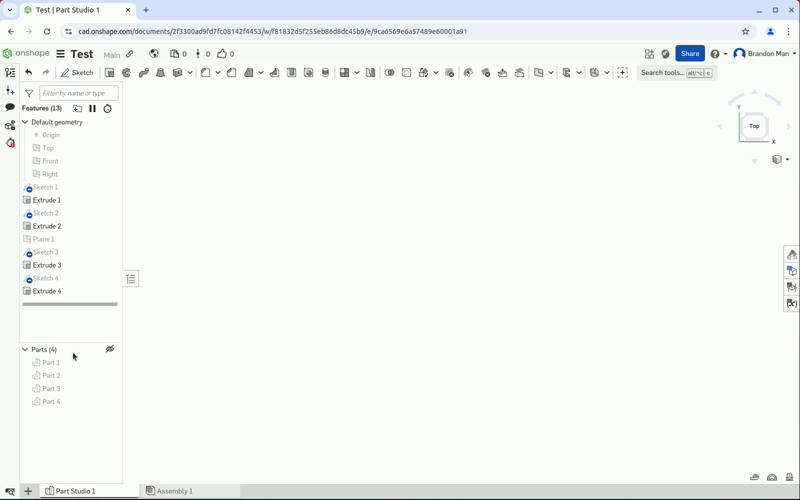
key(up)
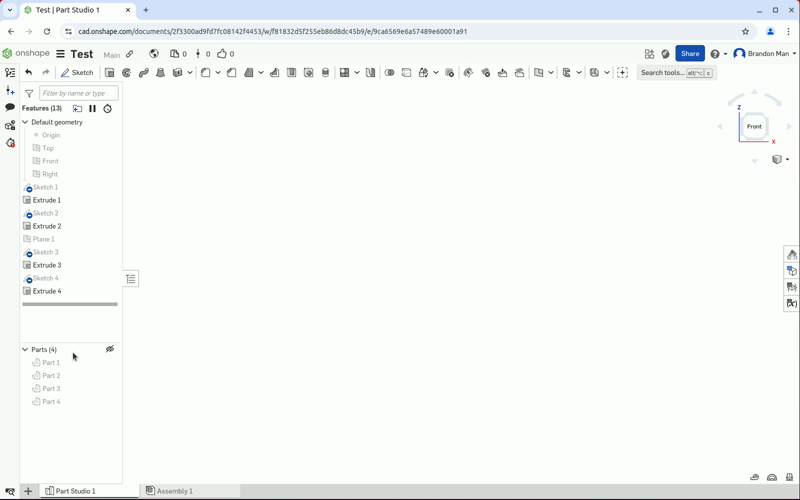
key_up(shift)
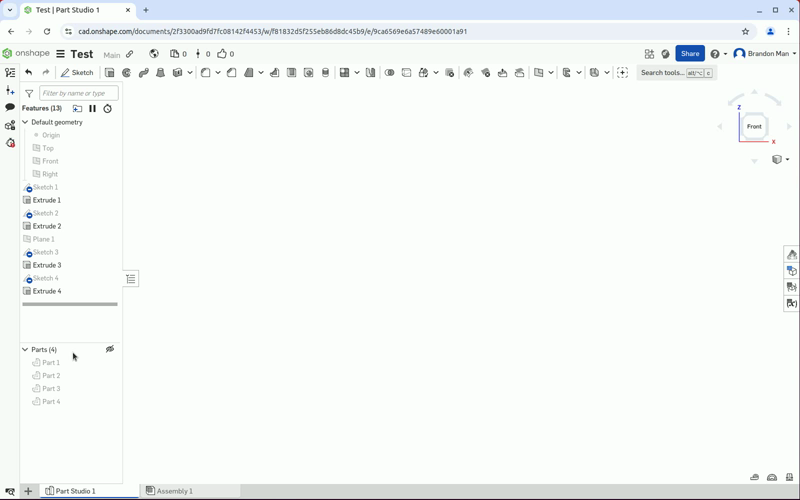
mouse_move(73, 352)
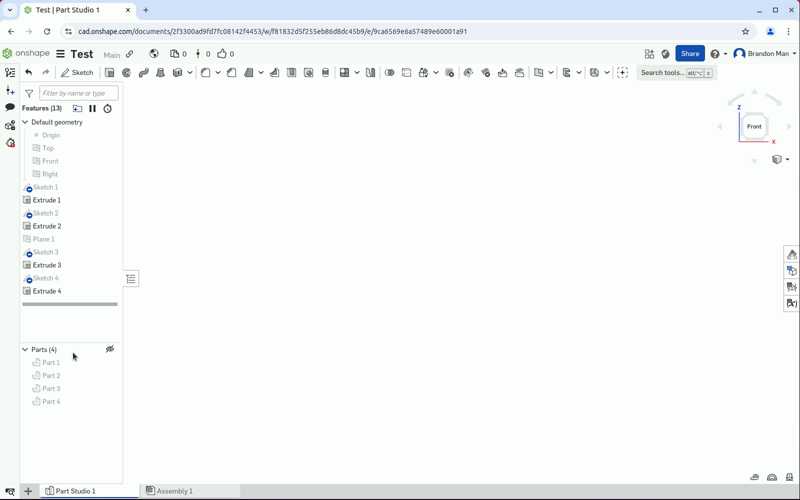
key(shift+y)
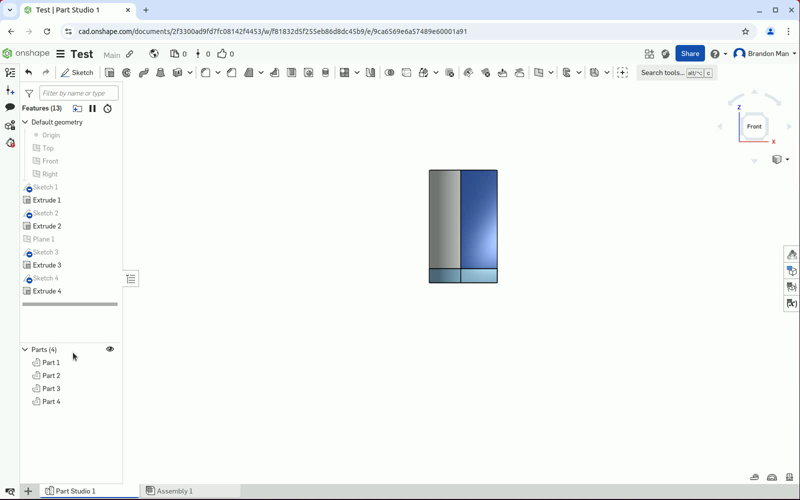
mouse_move(541, 75)
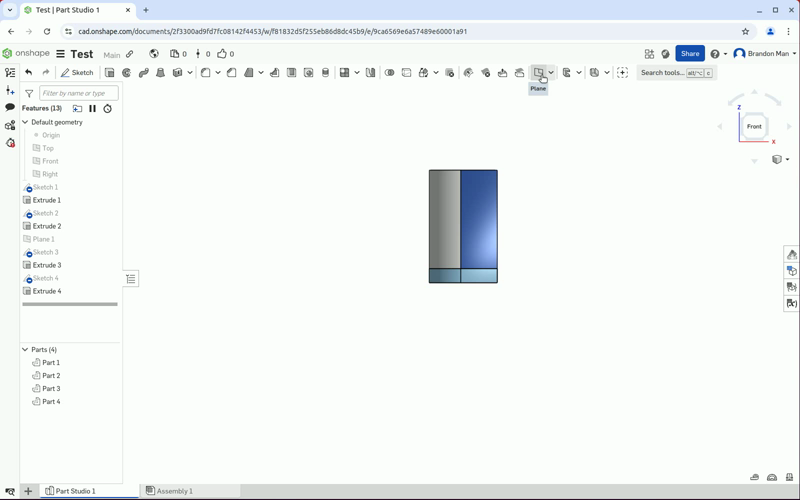
click(541, 75)
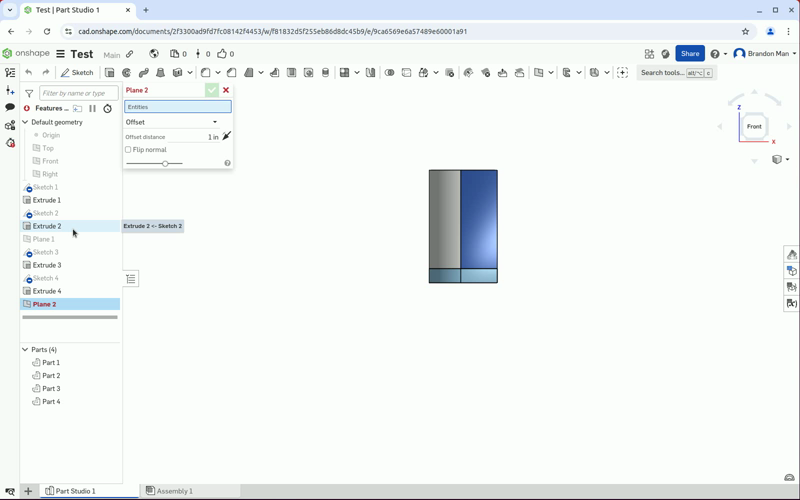
scroll(3)
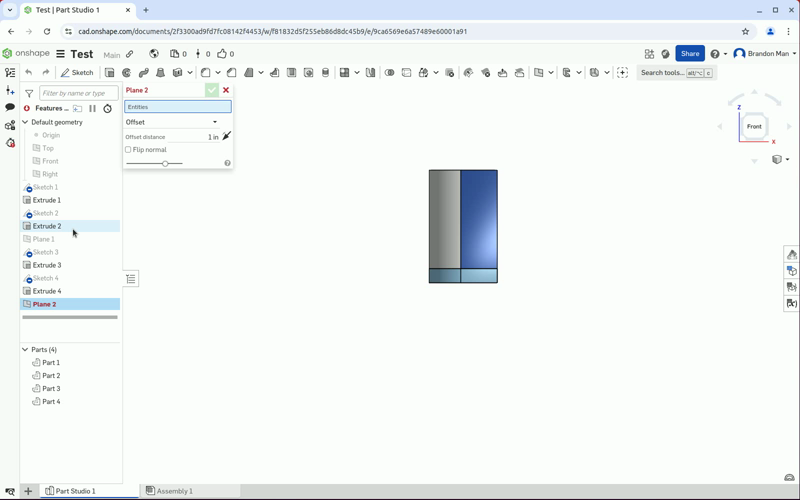
mouse_move(73, 163)
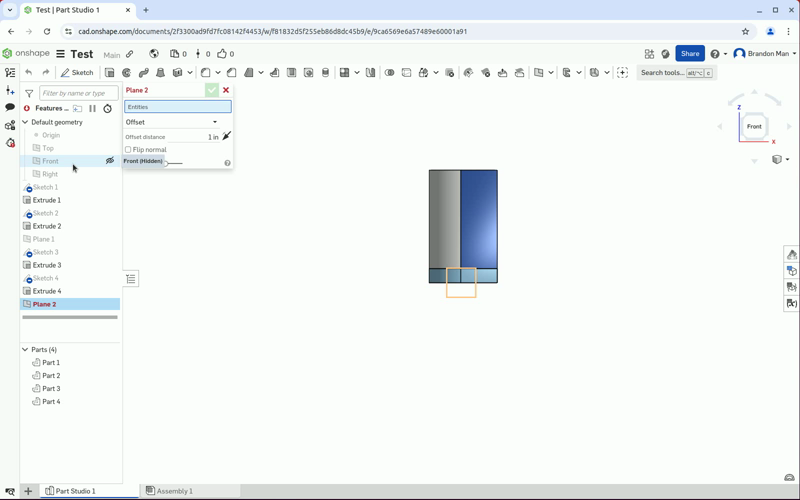
click(73, 163)
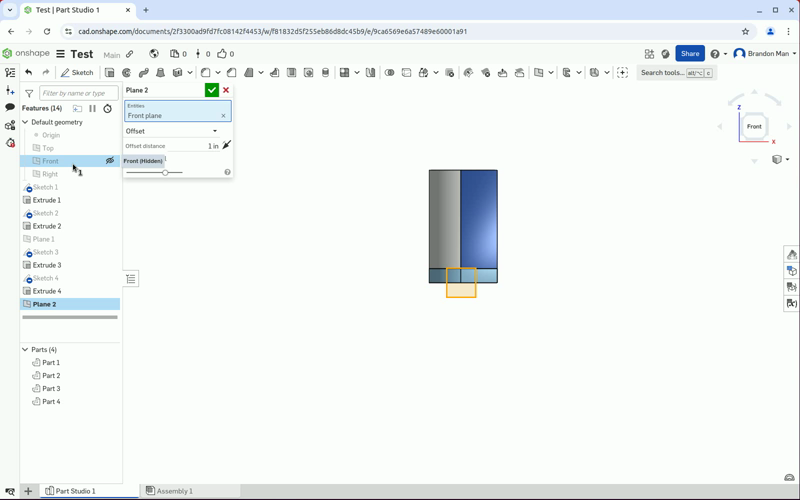
key(tab, 2)
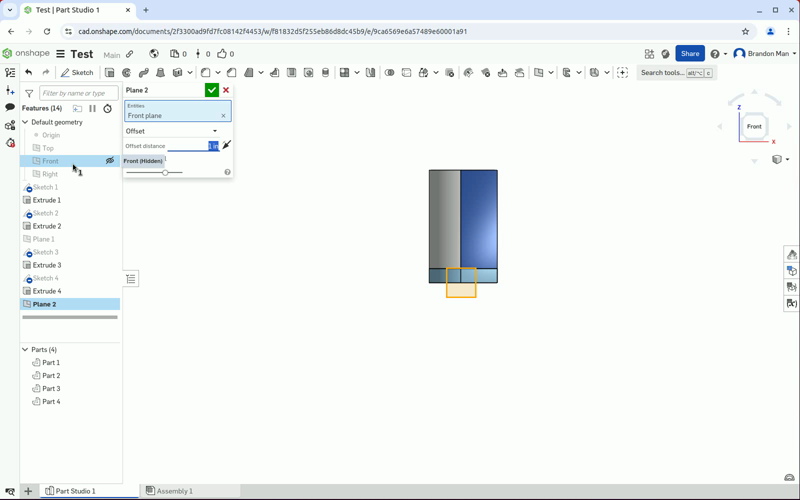
text(6.501)
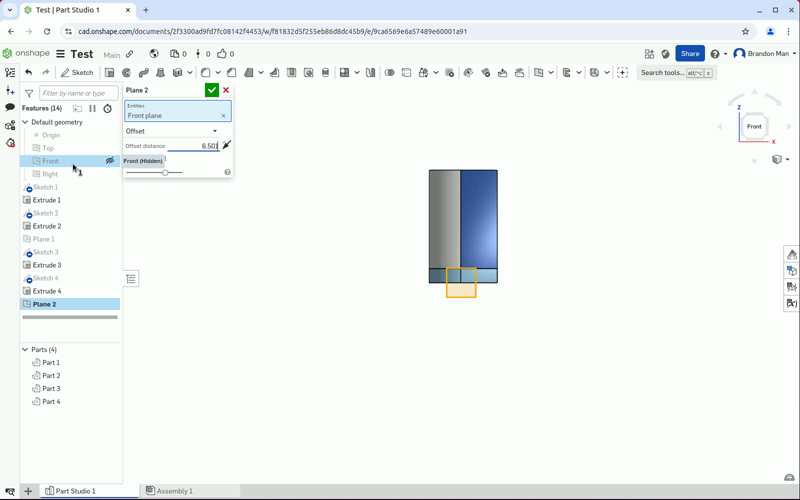
key(enter, 2)
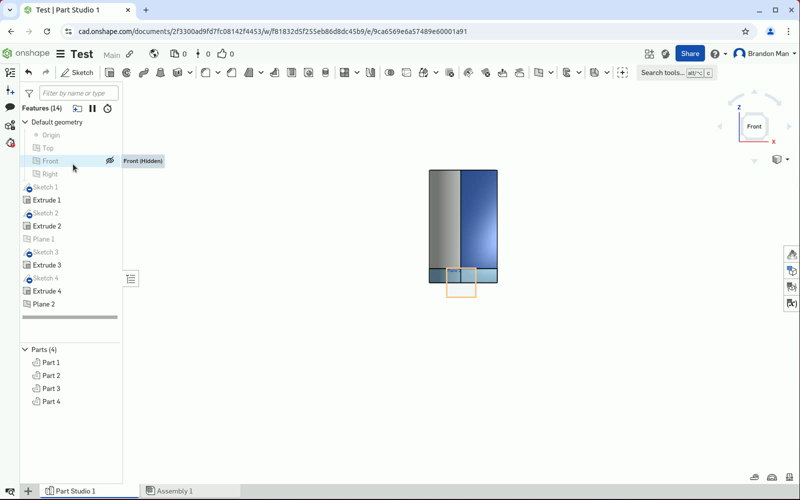
key(shift+s)
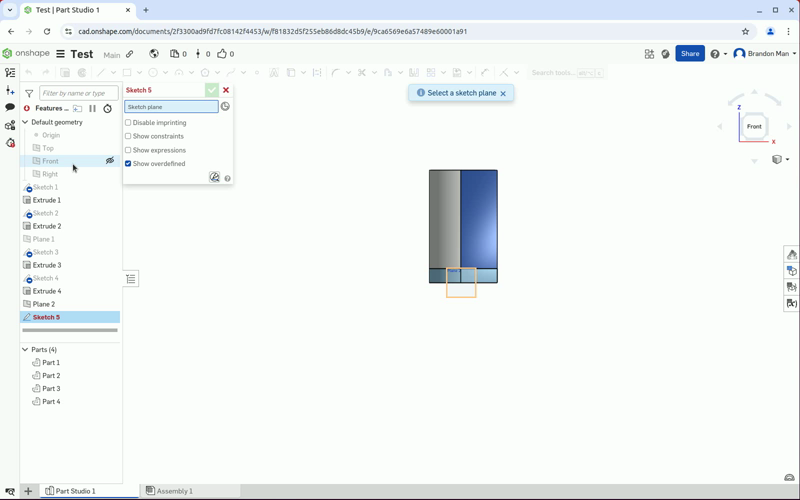
mouse_move(73, 306)
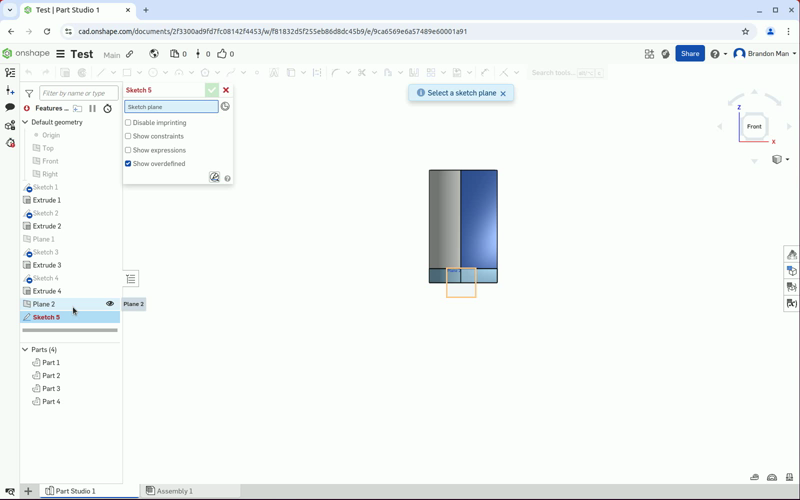
click(73, 306)
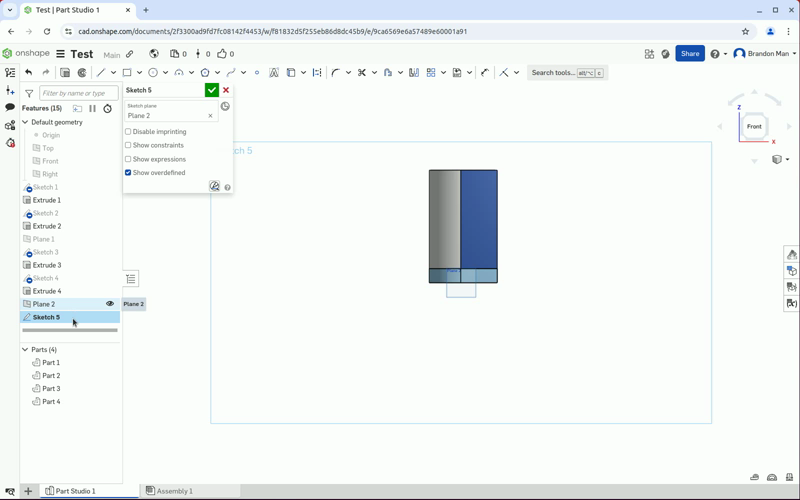
mouse_move(73, 352)
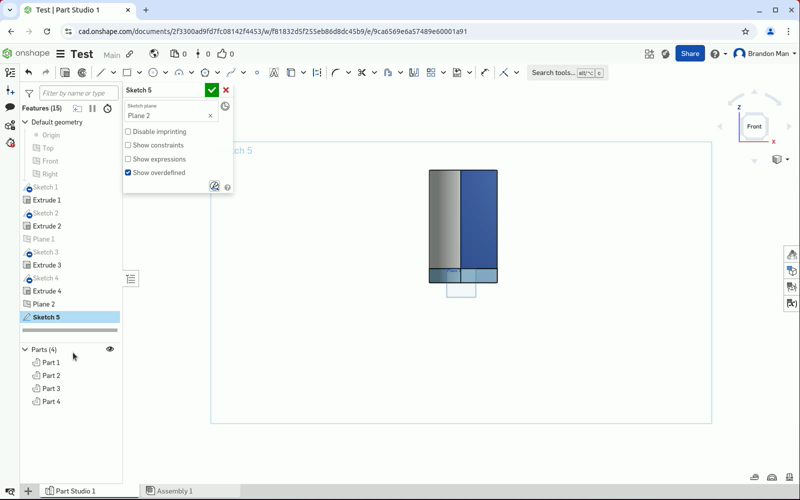
key(y)
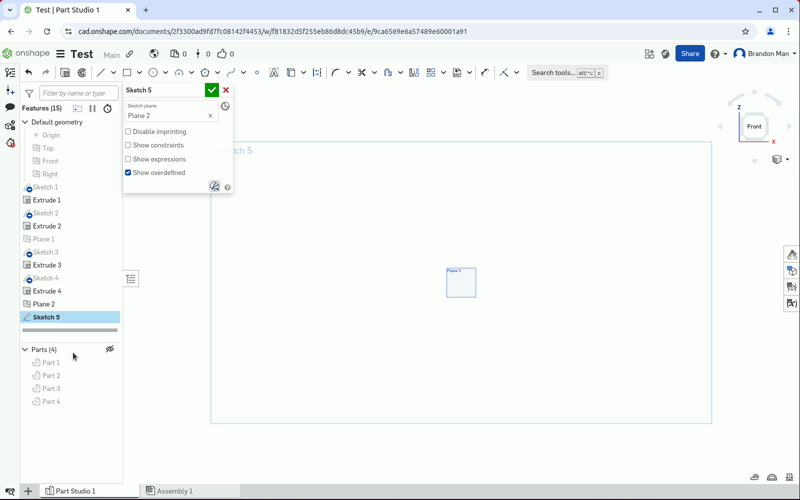
key(l)
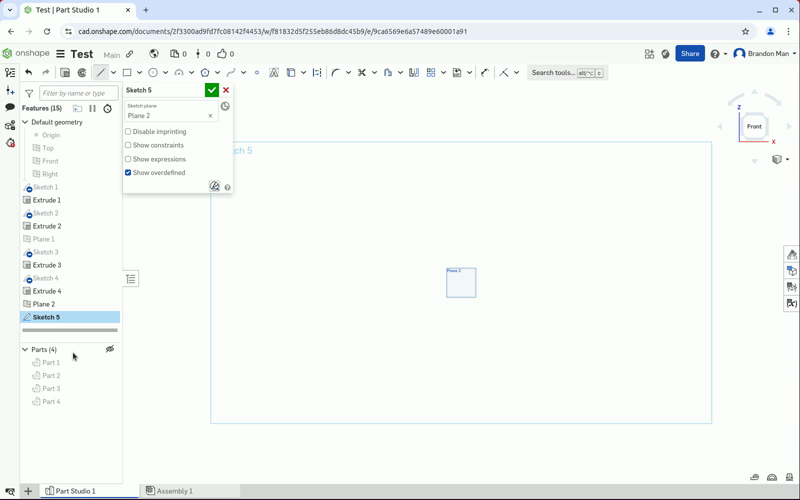
key_down(shift)
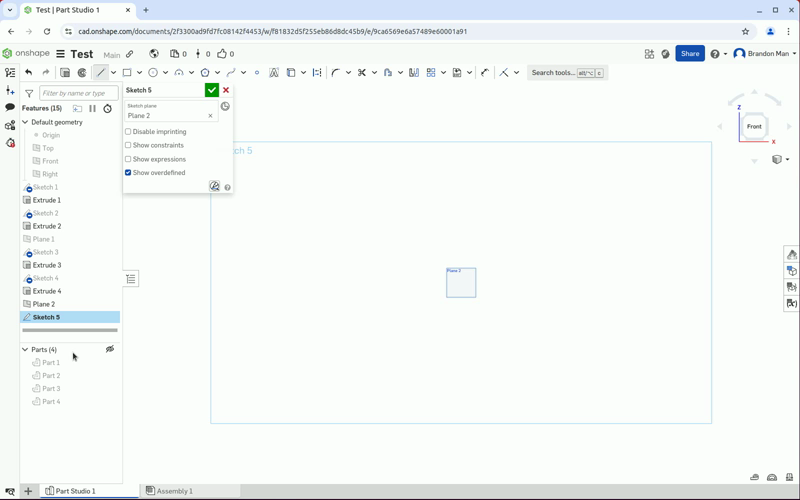
mouse_move(429, 195)
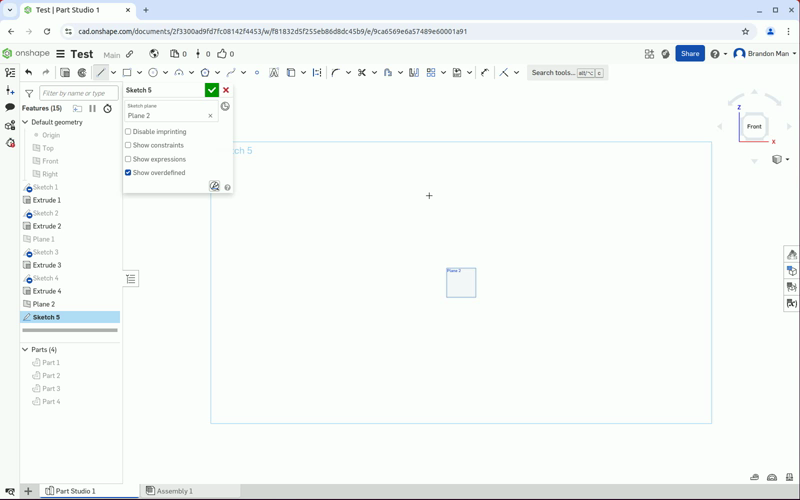
click(429, 195)
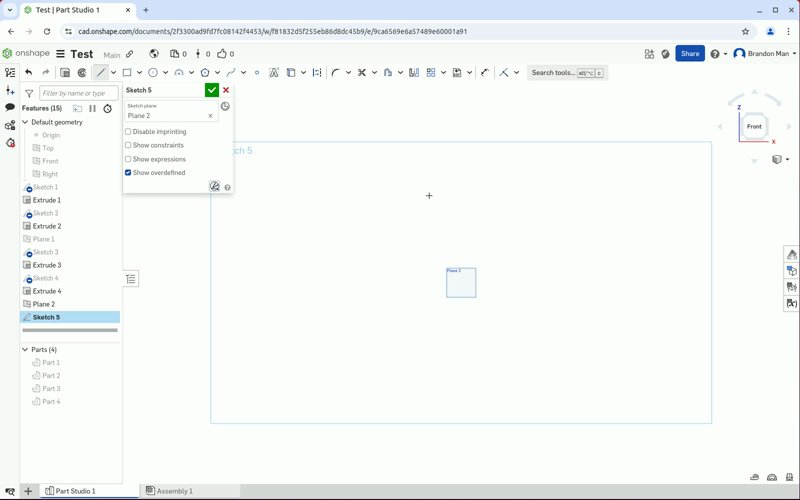
key_up(shift)
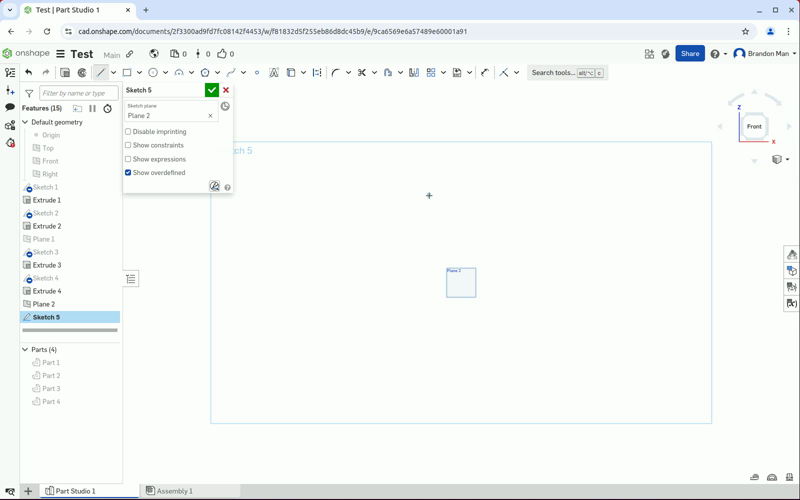
key_down(shift)
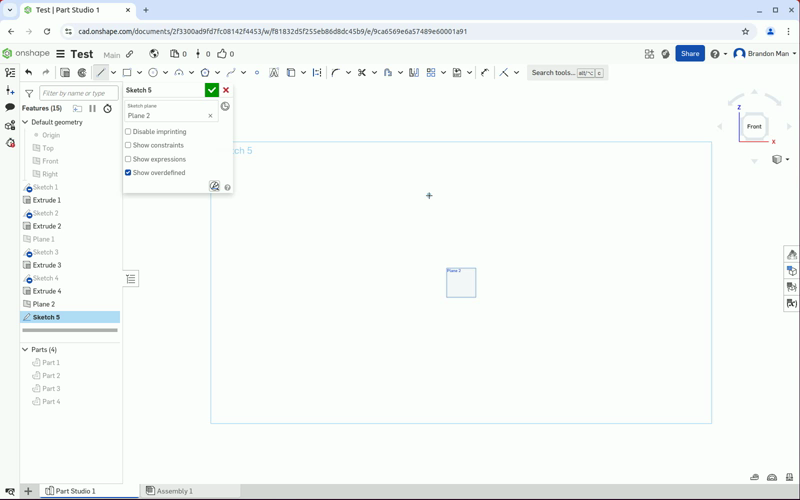
mouse_move(429, 261)
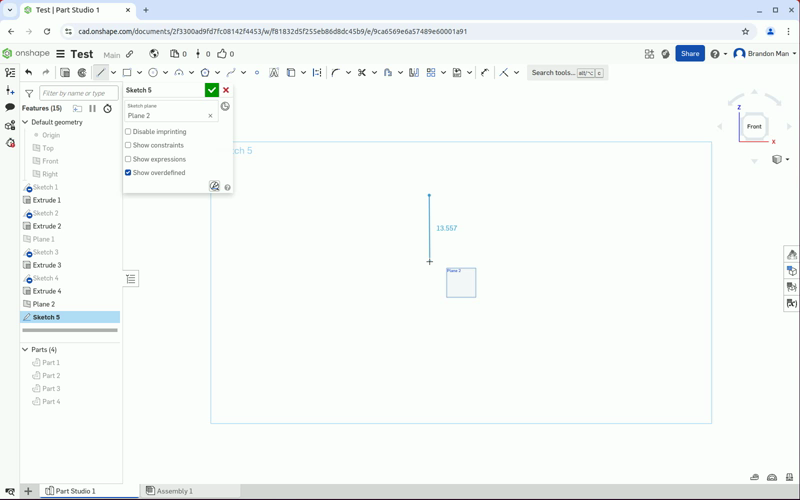
click(429, 261)
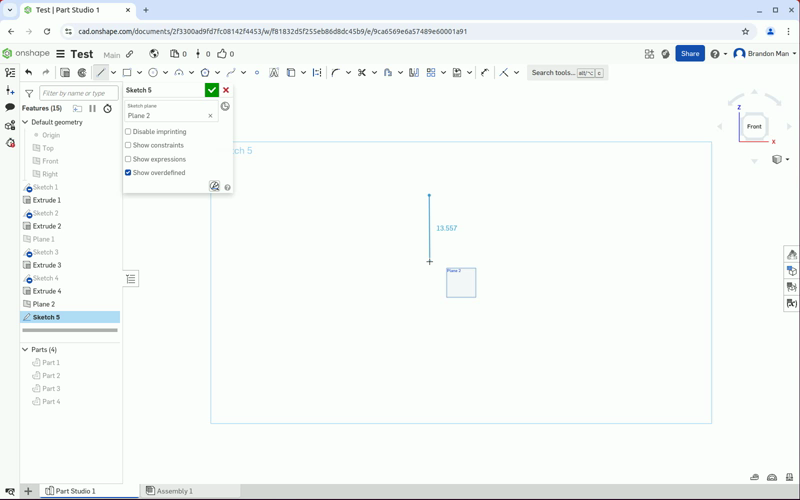
key_up(shift)
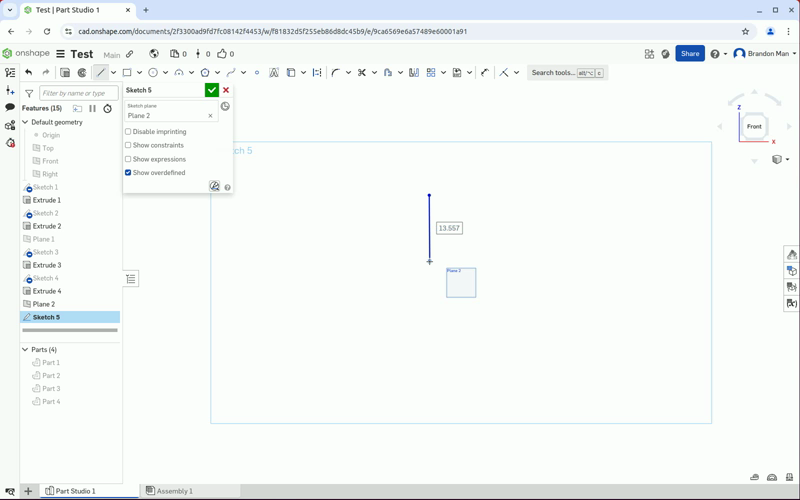
key_down(shift)
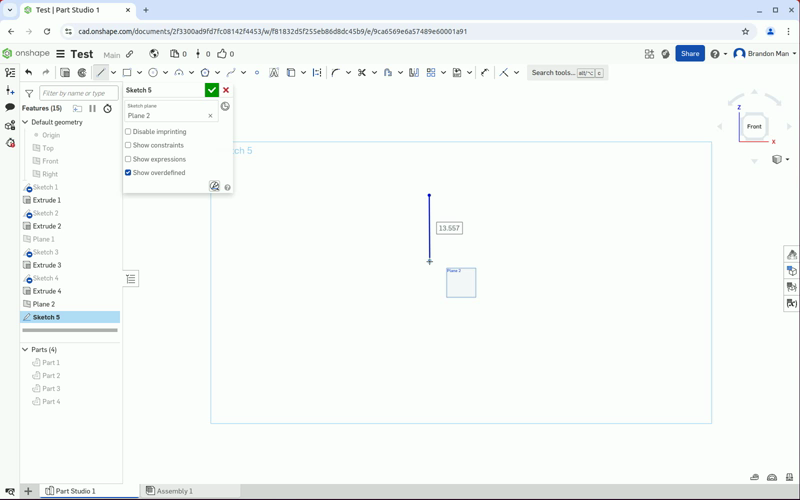
mouse_move(459, 261)
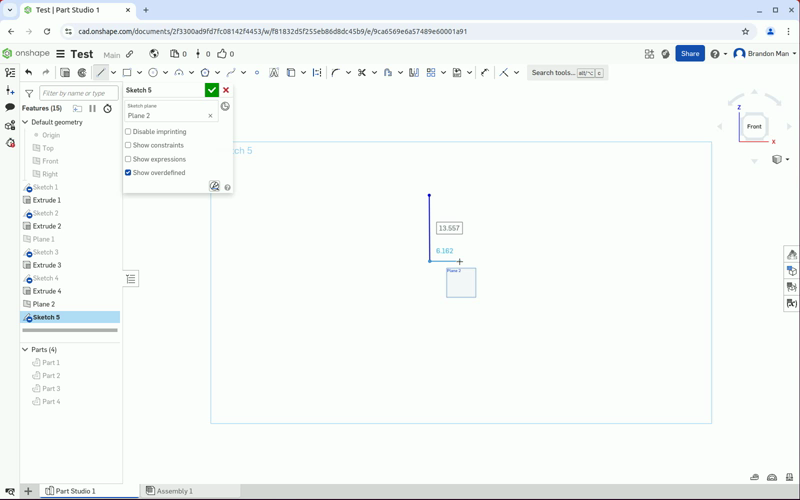
mouse_move(461, 237)
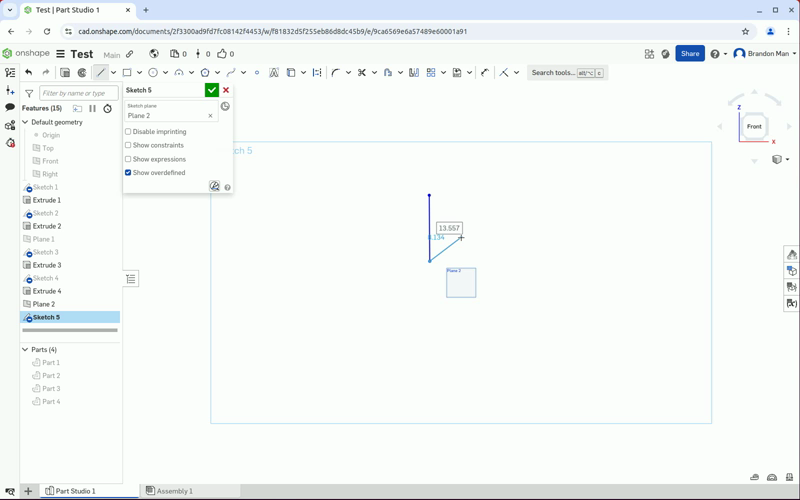
click(461, 237)
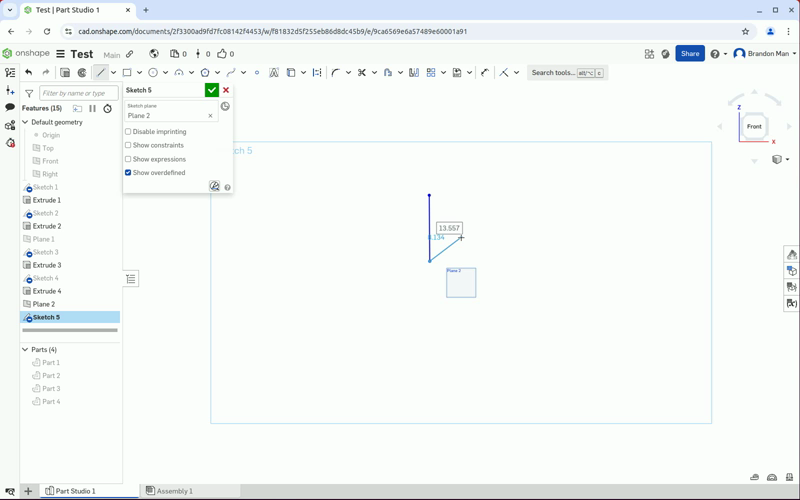
key_up(shift)
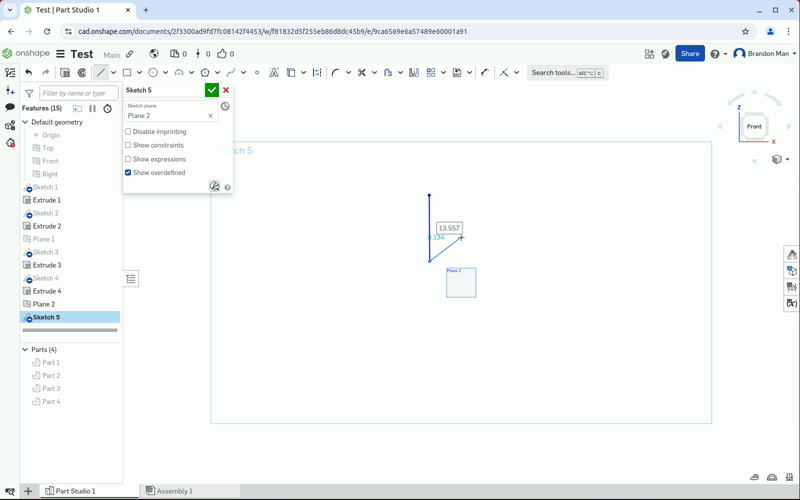
key_down(shift)
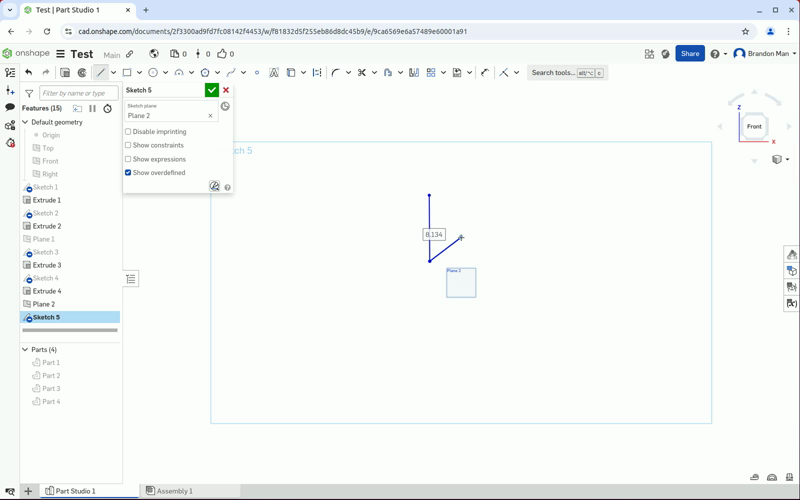
mouse_move(491, 237)
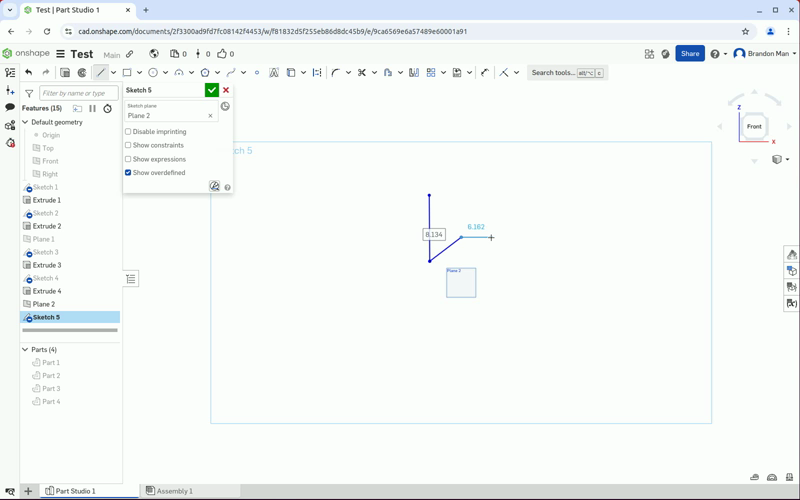
mouse_move(461, 195)
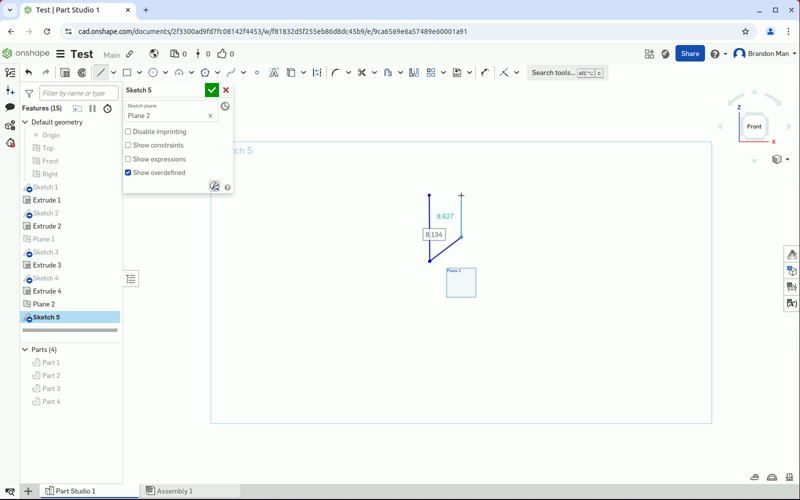
click(461, 195)
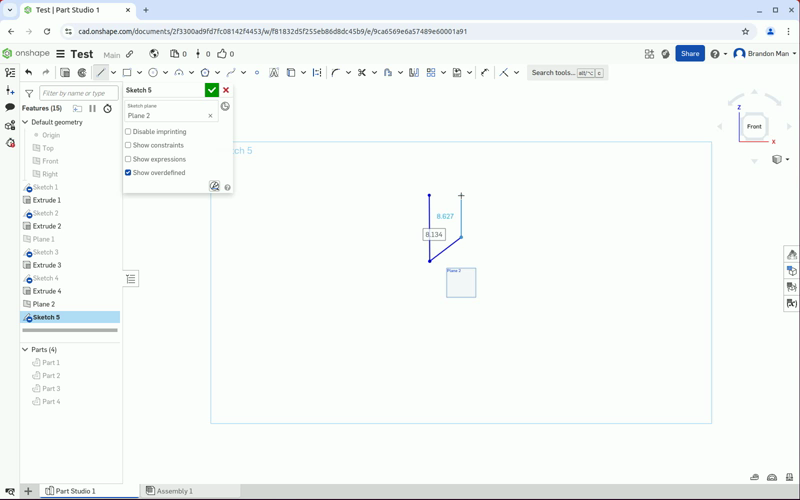
key_up(shift)
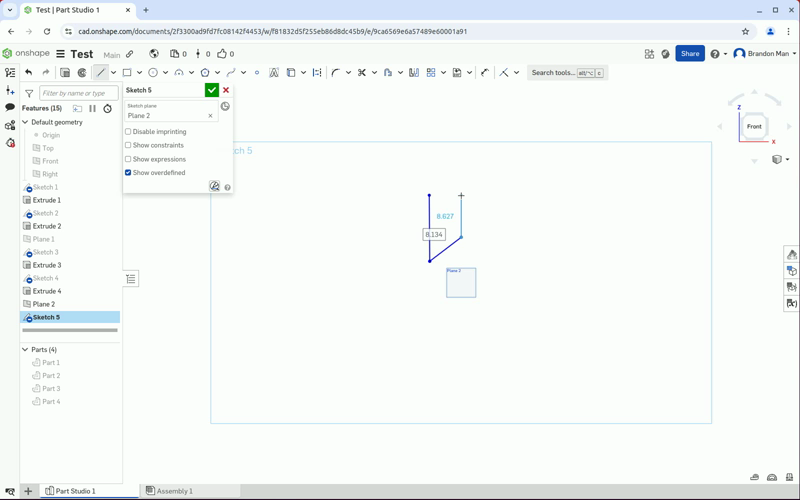
mouse_move(491, 195)
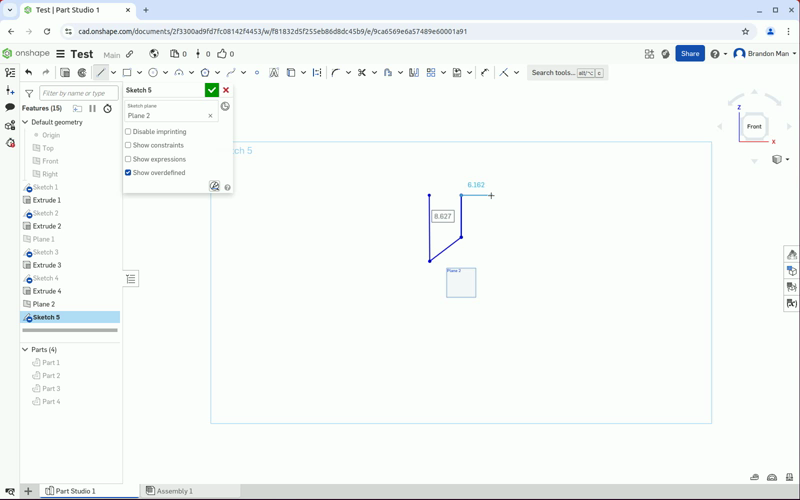
key_down(shift)
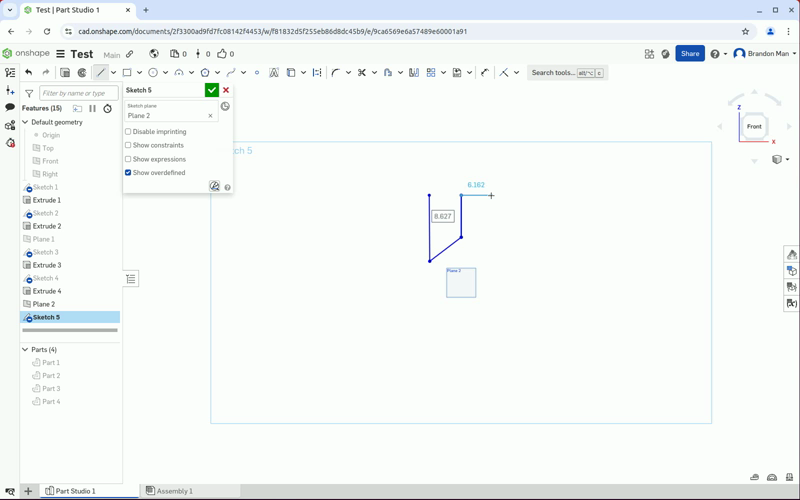
mouse_move(429, 195)
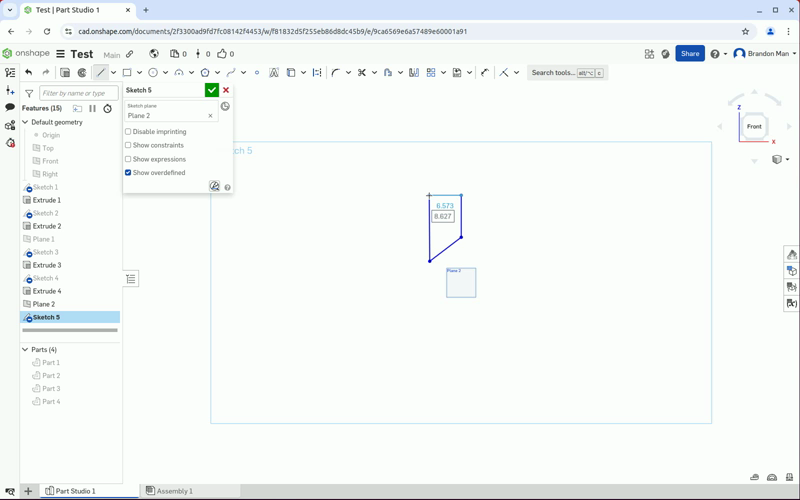
key_up(shift)
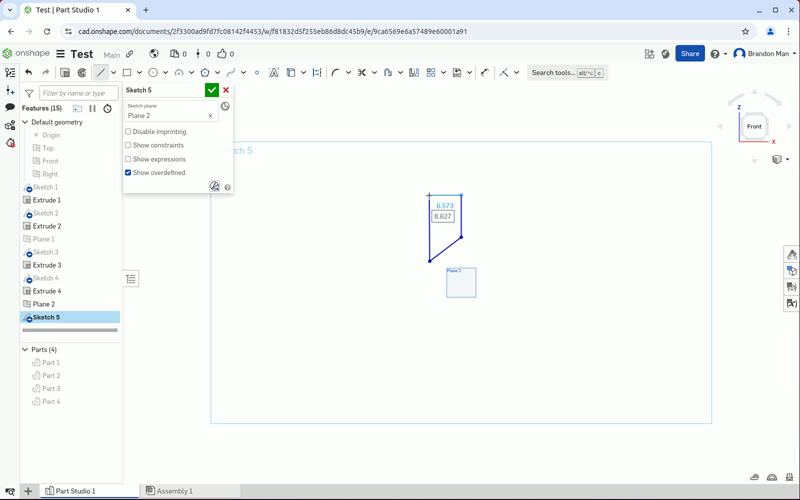
click(429, 195)
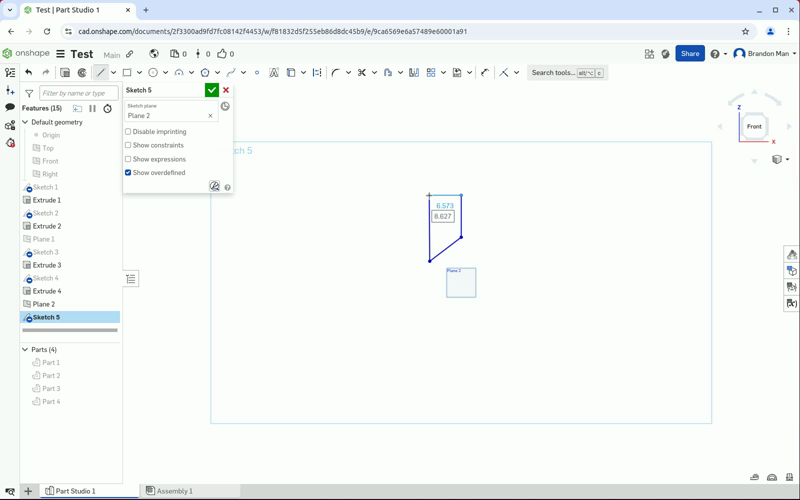
key(esc)
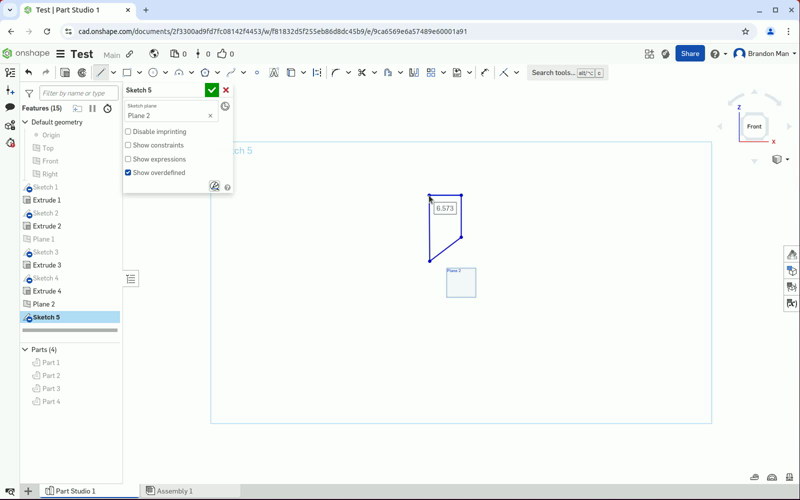
mouse_move(443, 229)
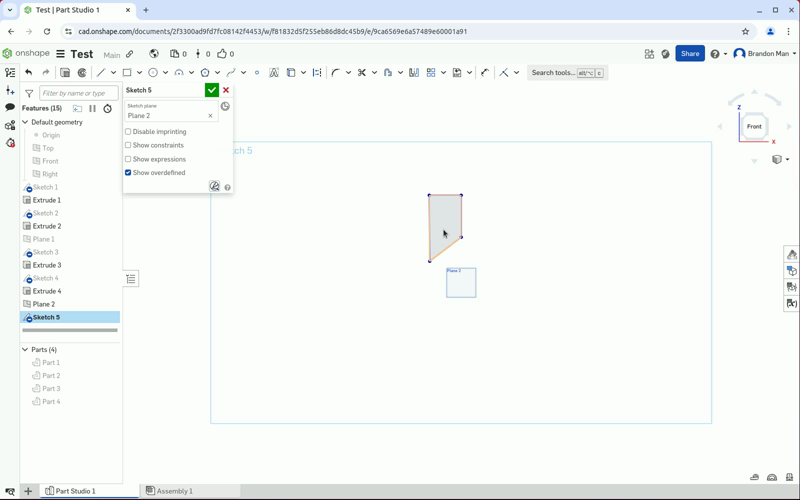
scroll(6)
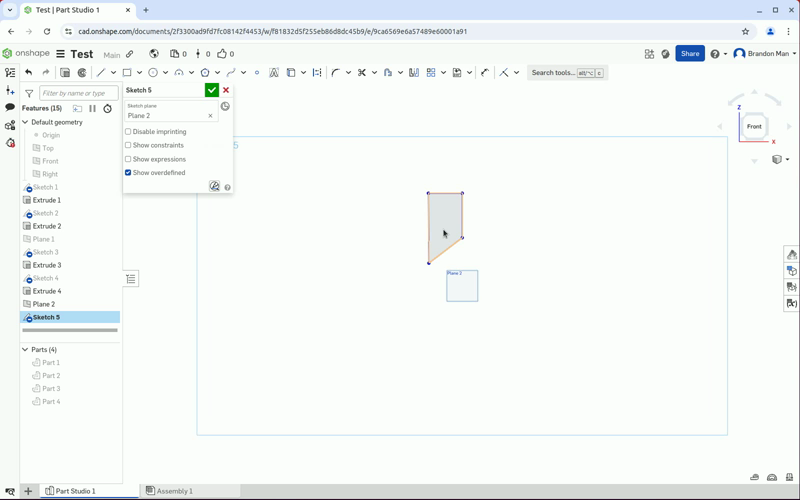
scroll(6)
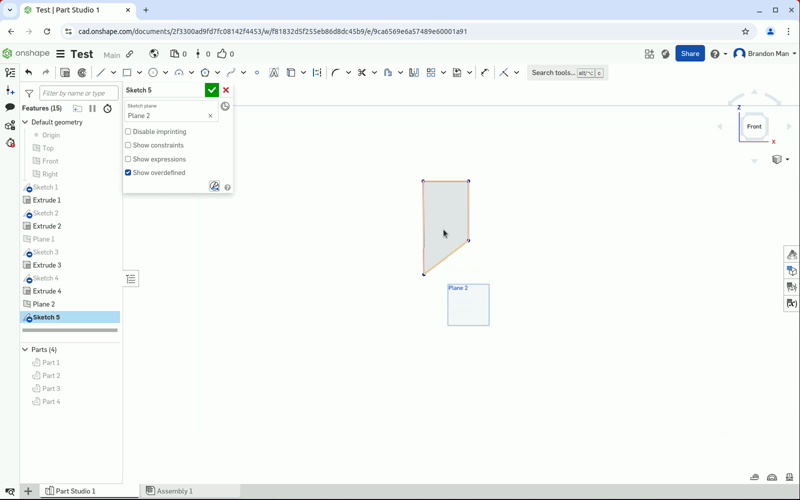
scroll(6)
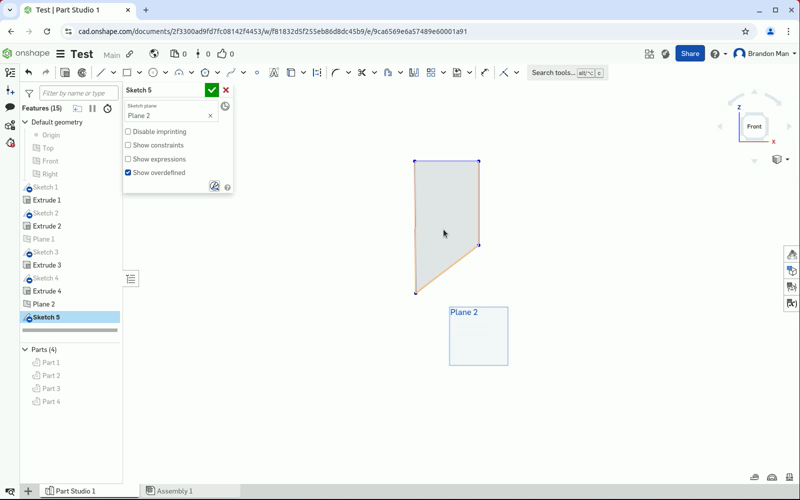
scroll(6)
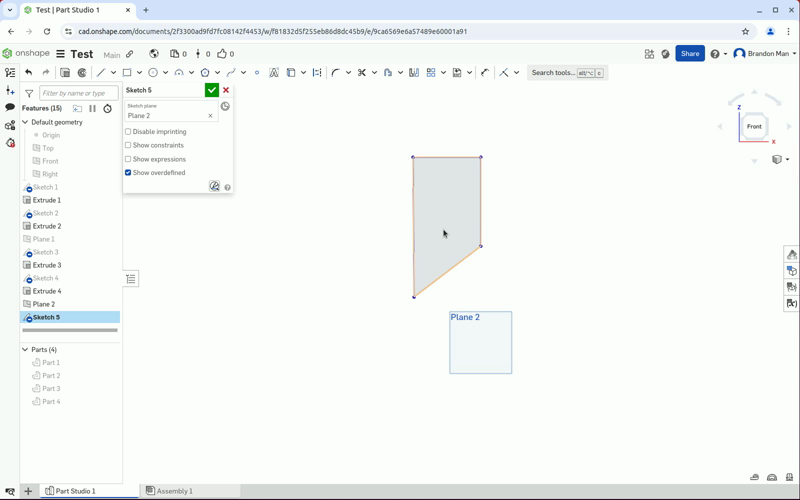
scroll(6)
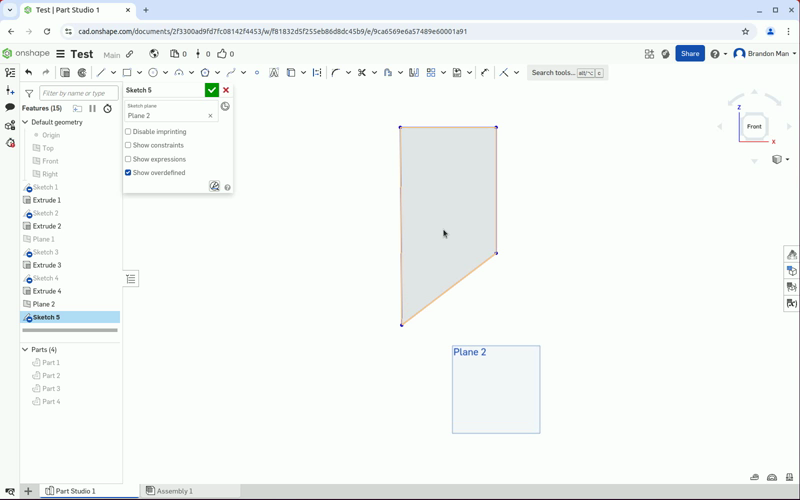
scroll(6)
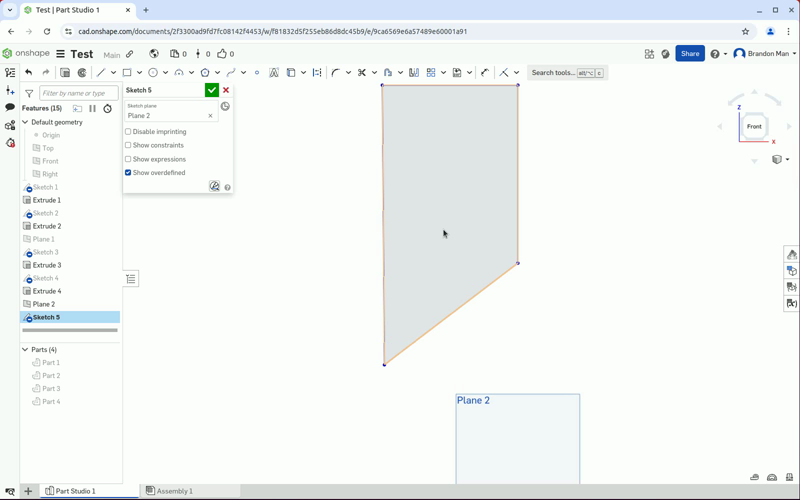
scroll(6)
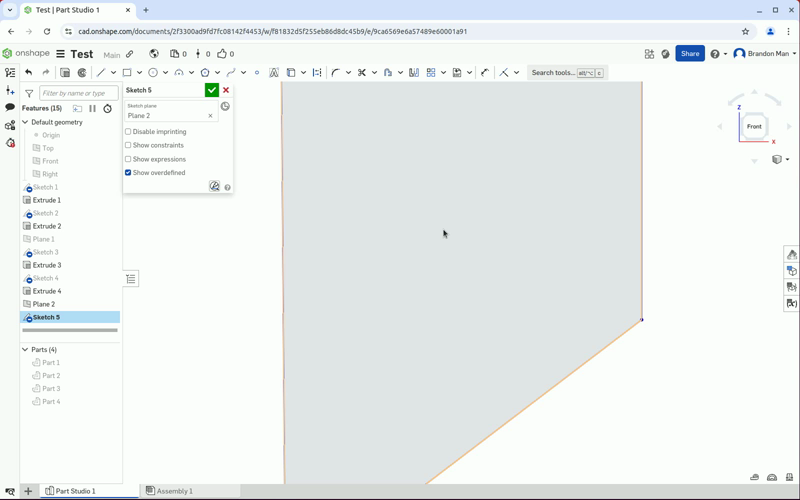
click(443, 229)
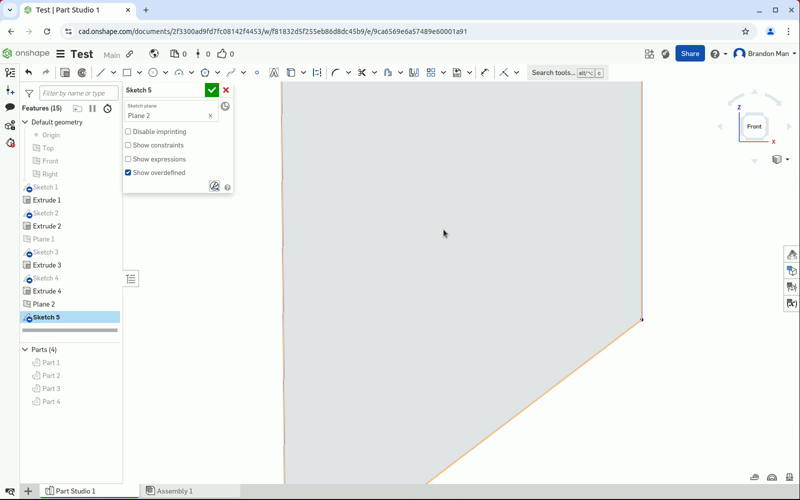
scroll(-6)
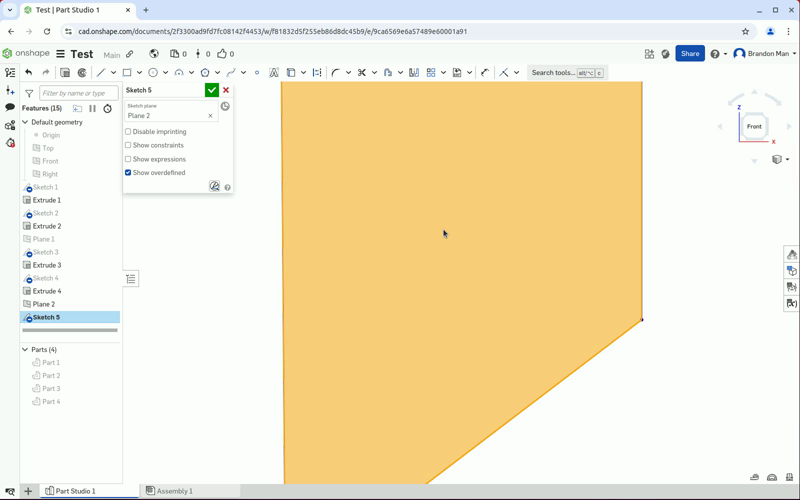
scroll(-6)
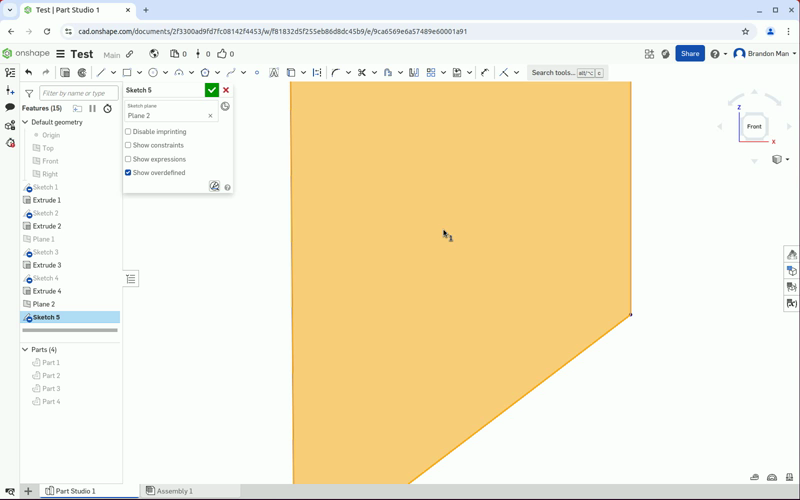
scroll(-6)
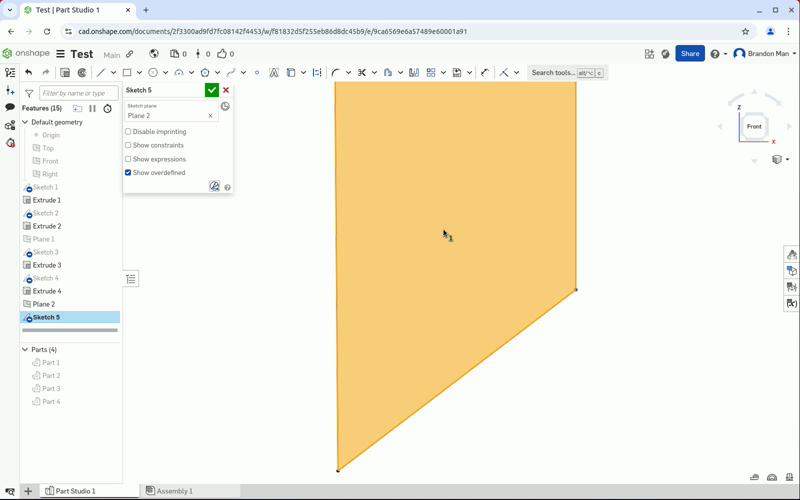
scroll(-6)
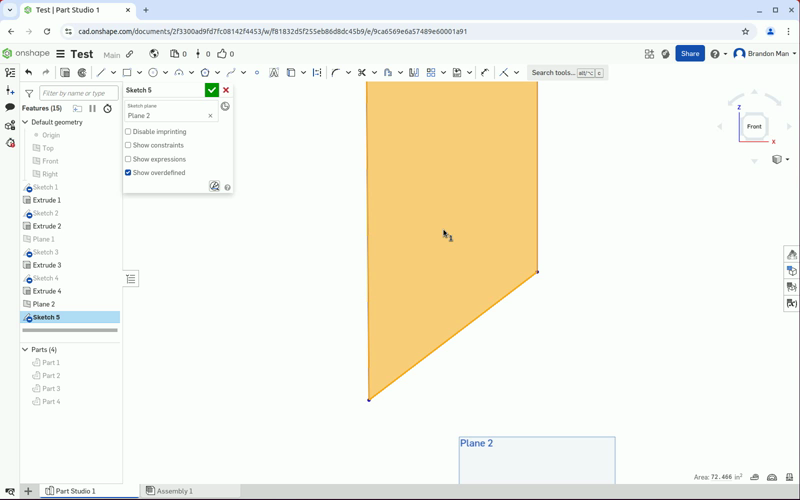
scroll(-6)
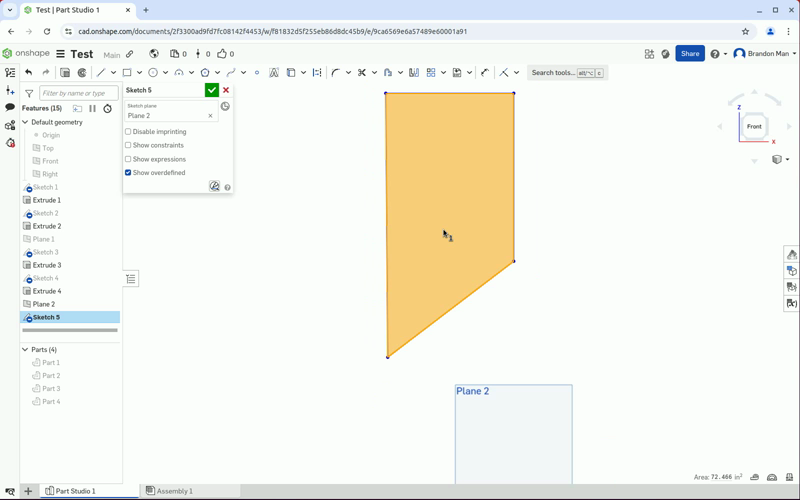
scroll(-6)
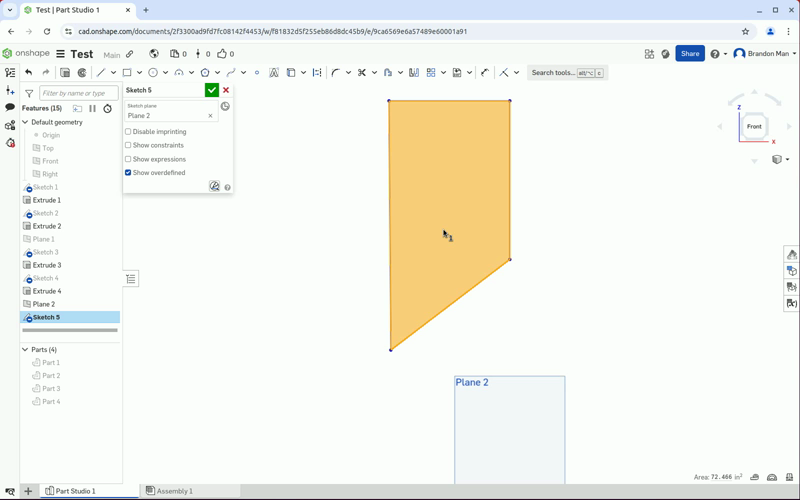
scroll(-6)
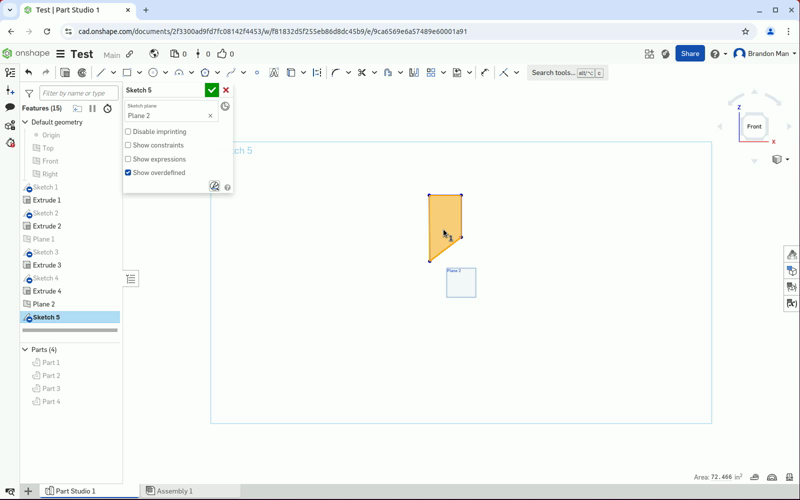
mouse_move(73, 352)
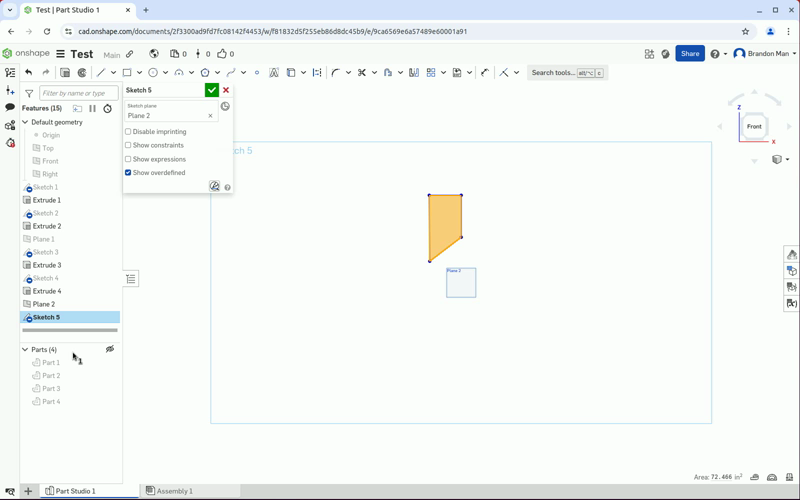
key(shift+y)
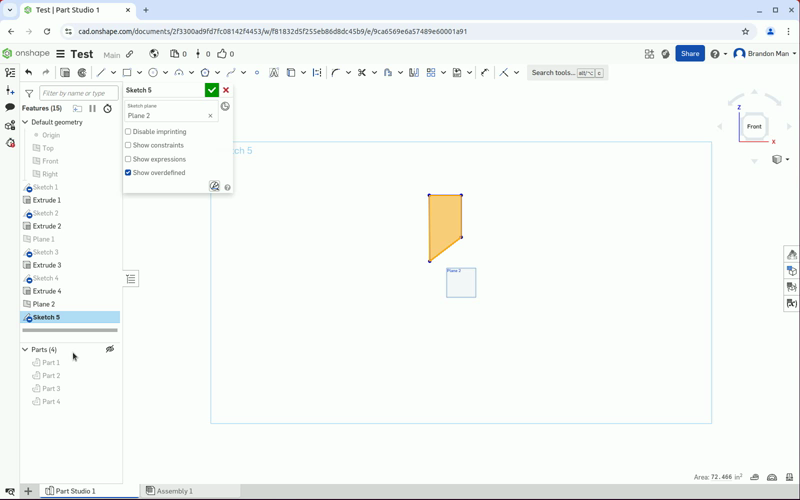
key(shift+e)
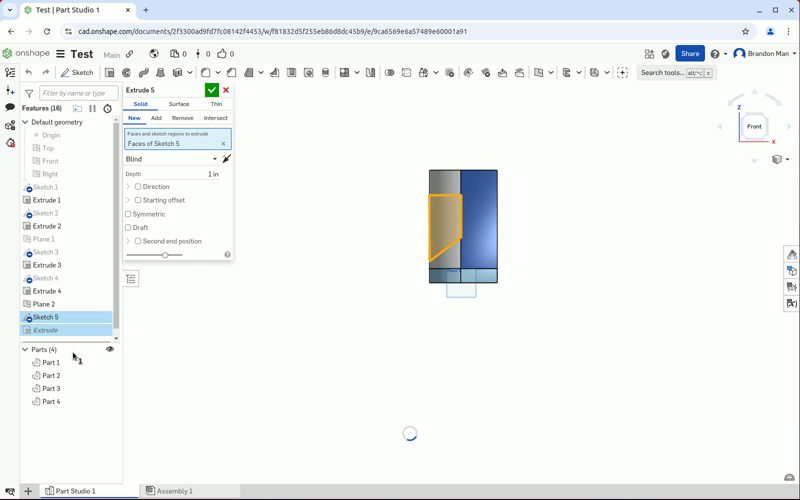
mouse_move(143, 106)
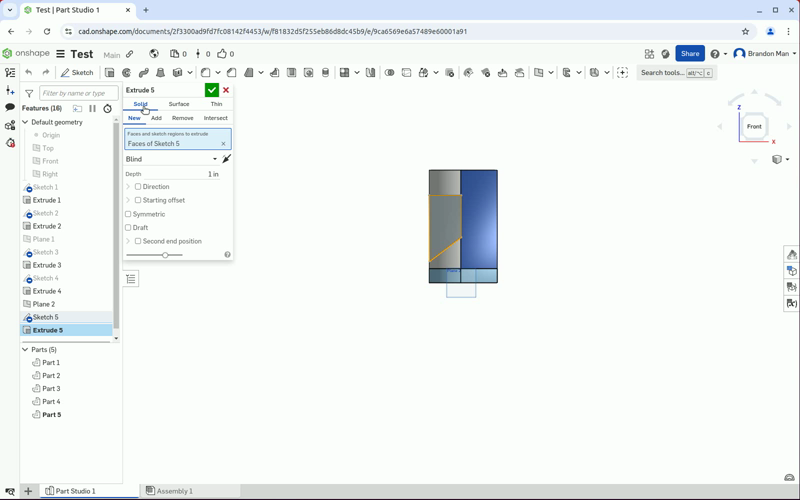
click(143, 106)
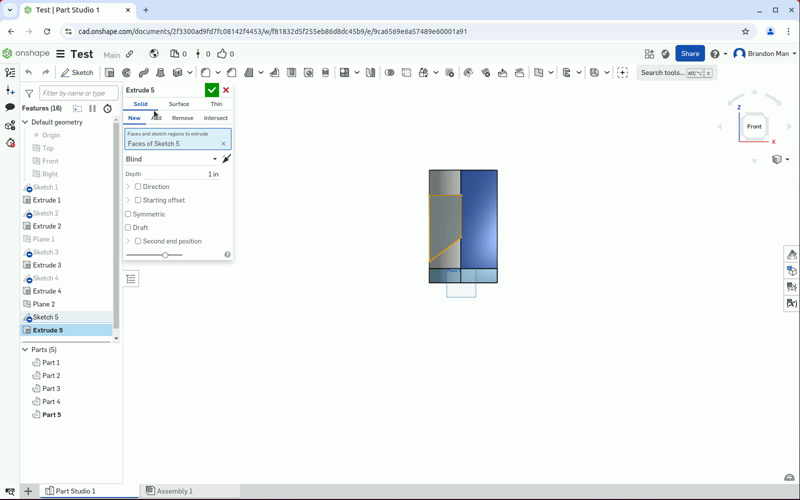
mouse_move(186, 120)
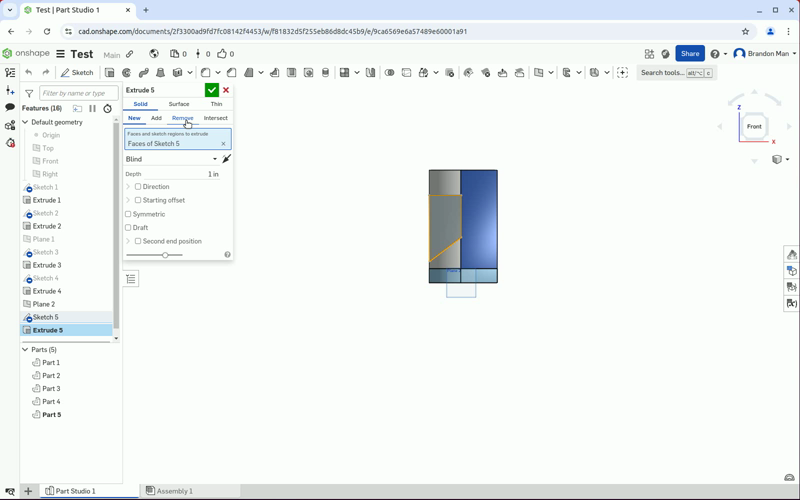
click(186, 120)
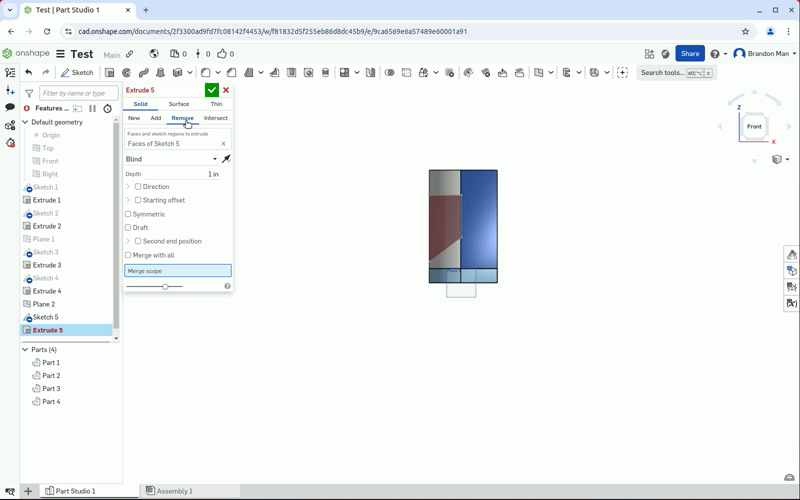
key(tab, 4)
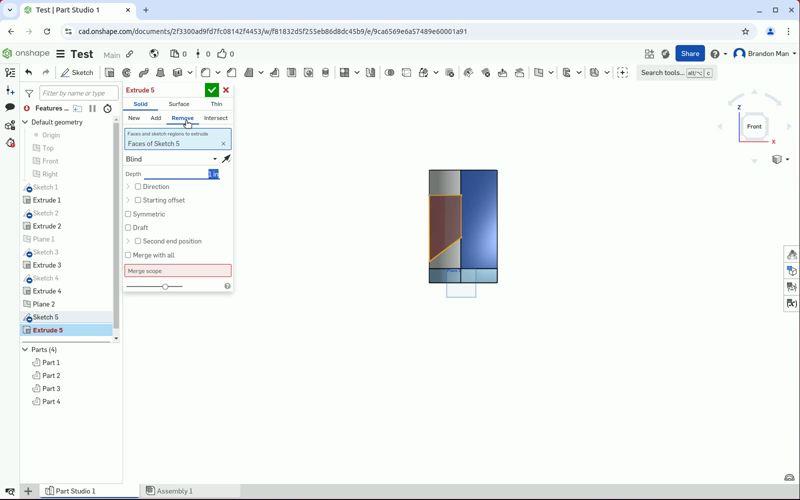
text(5.536)
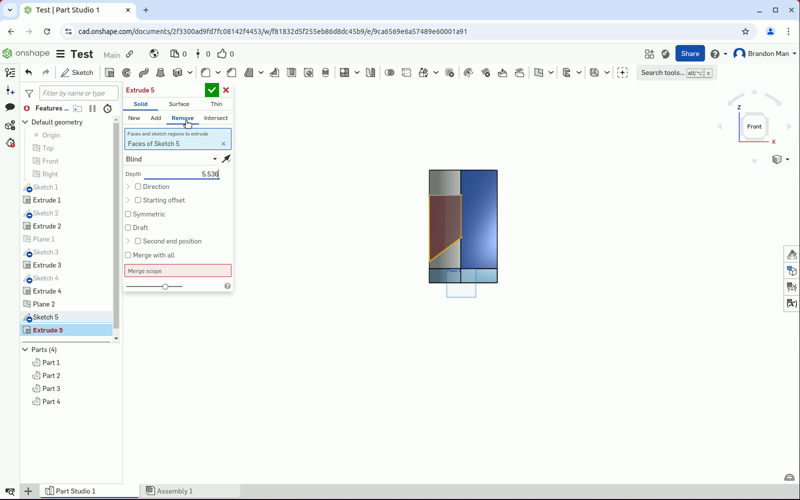
key(tab, 6)
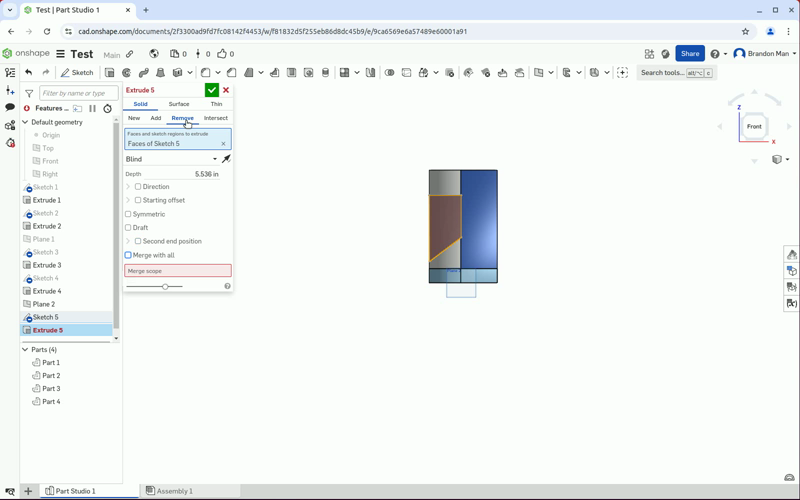
key(space)
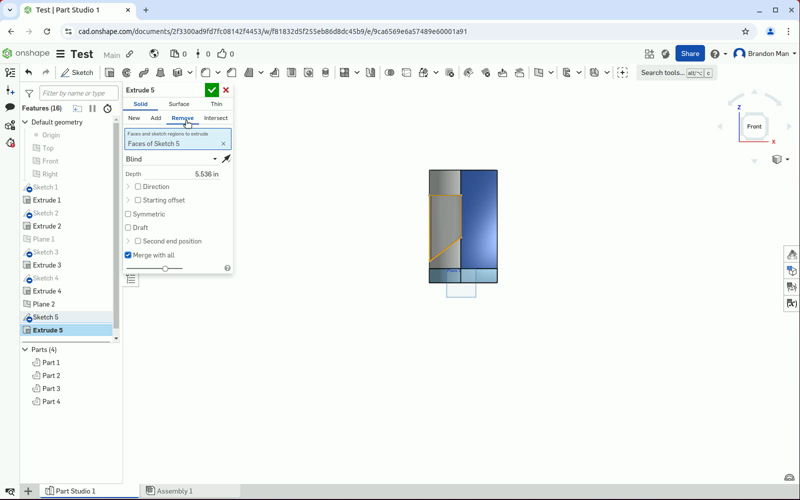
key(enter)
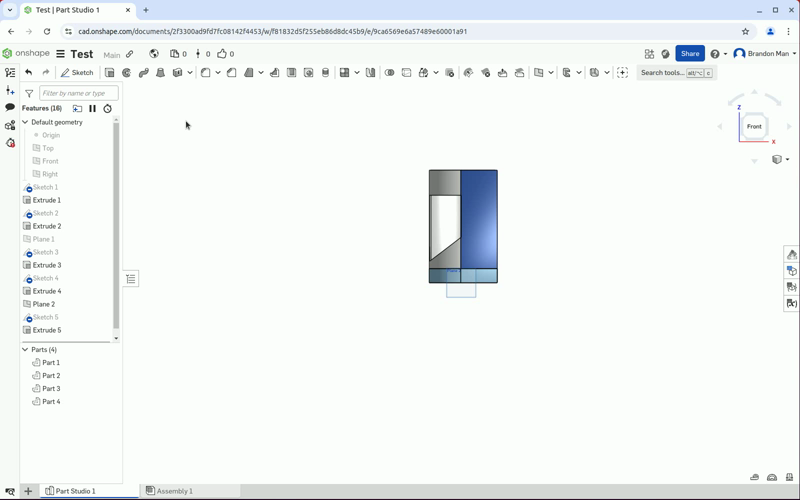
key(shift+h)
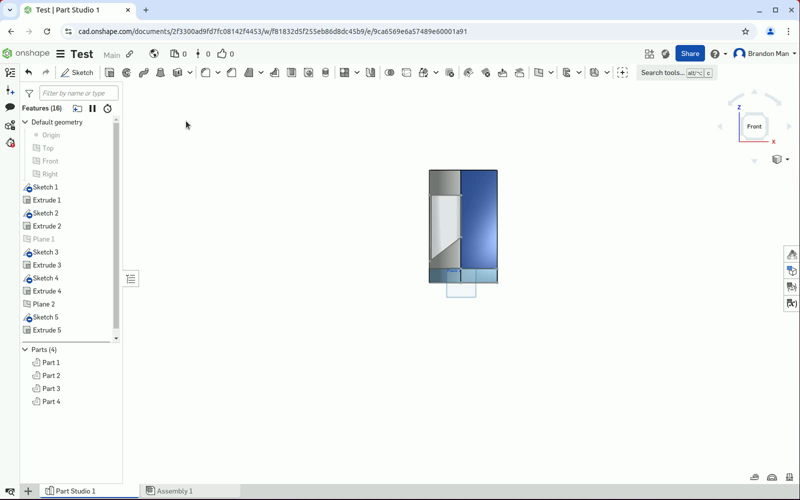
key(shift+h)
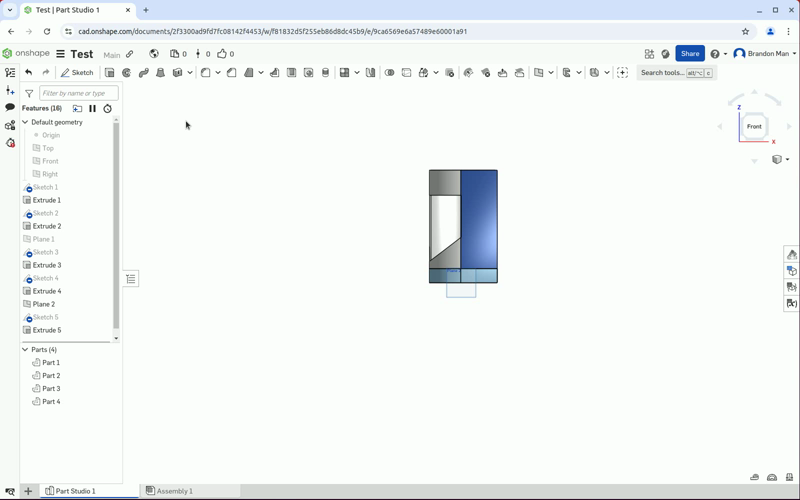
mouse_move(69, 189)
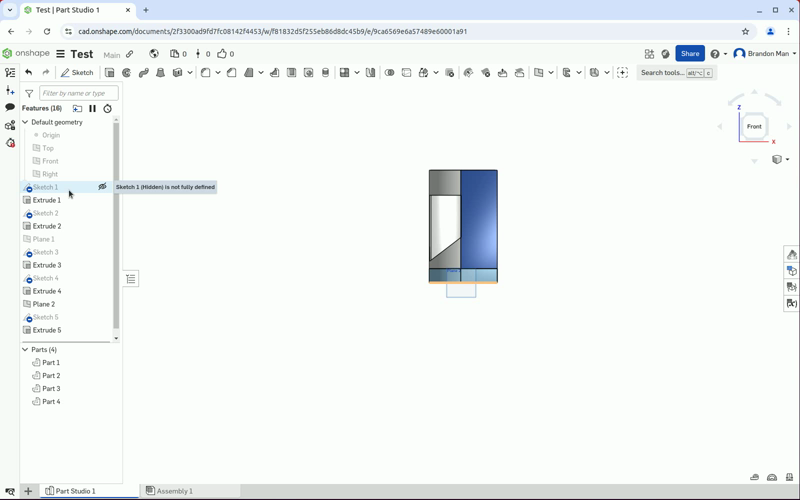
click(69, 189)
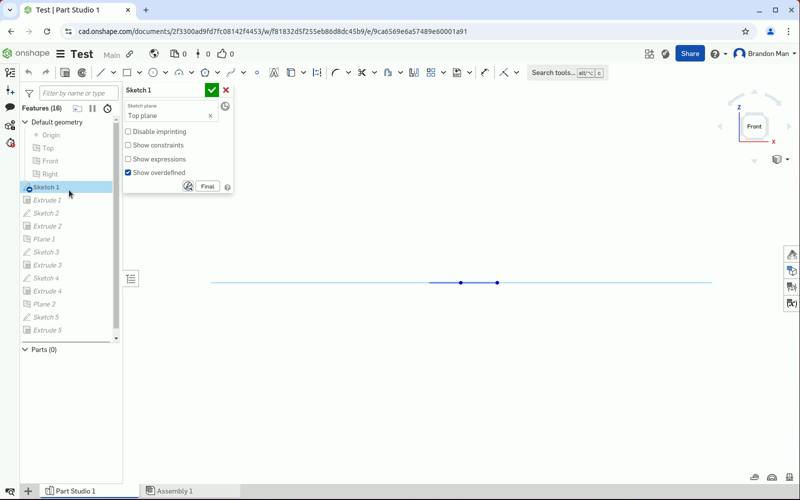
mouse_move(229, 92)
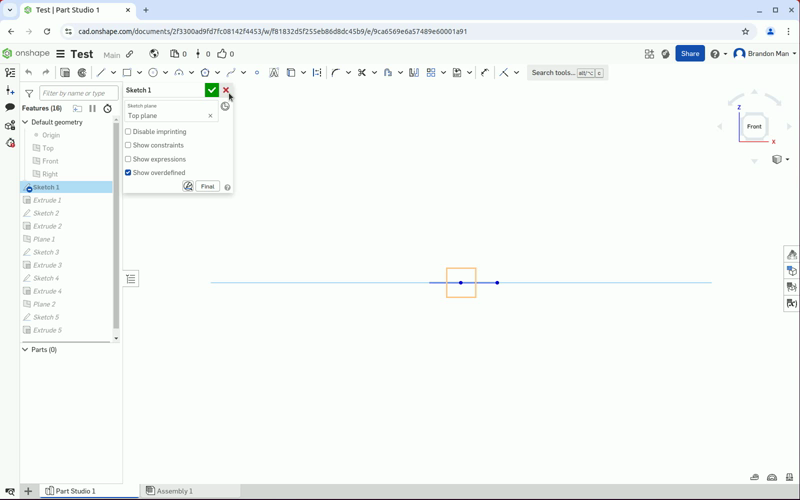
click(229, 92)
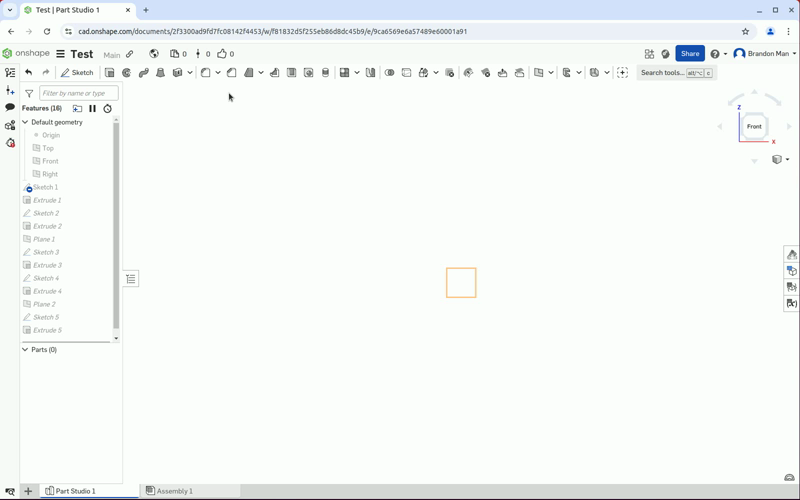
key(shift+s)
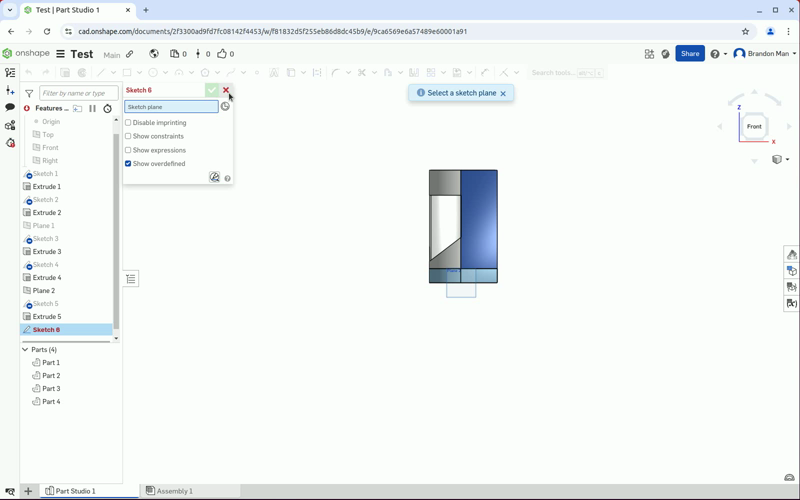
mouse_move(69, 293)
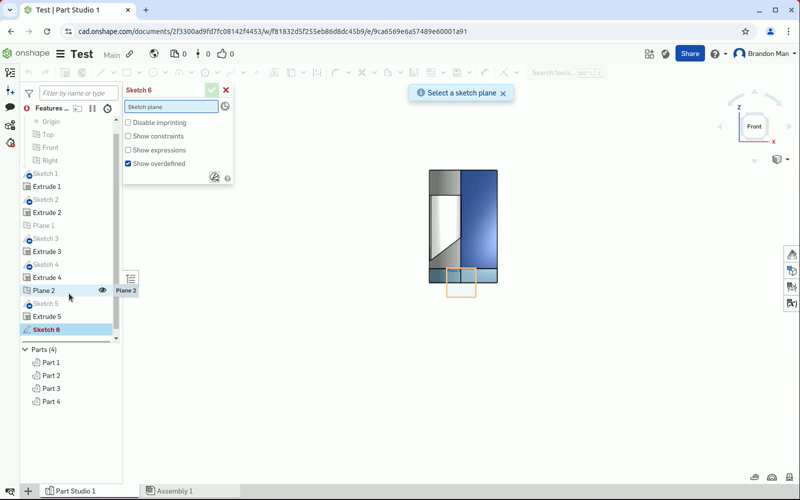
click(69, 293)
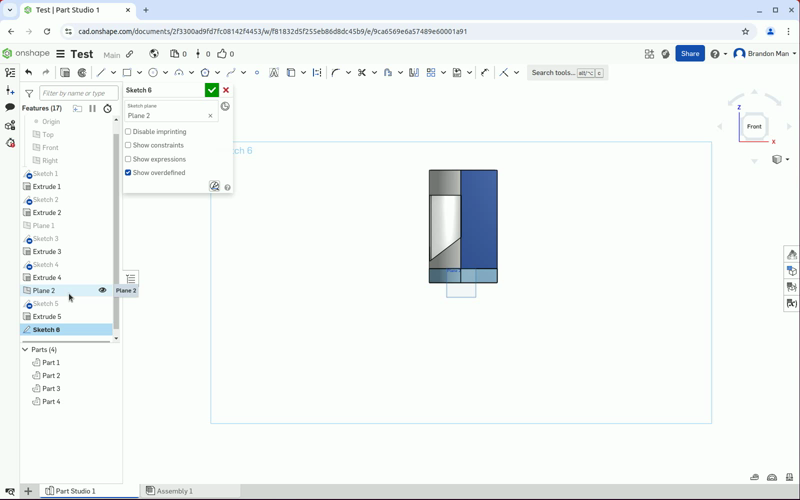
mouse_move(73, 352)
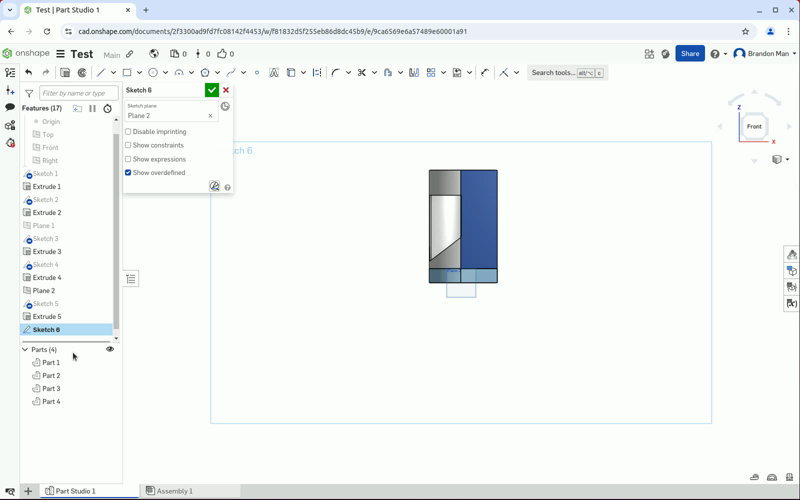
key(y)
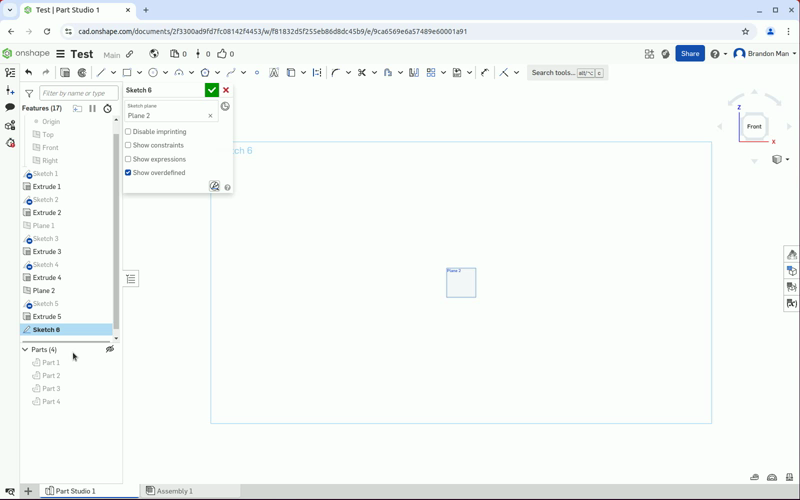
key(l)
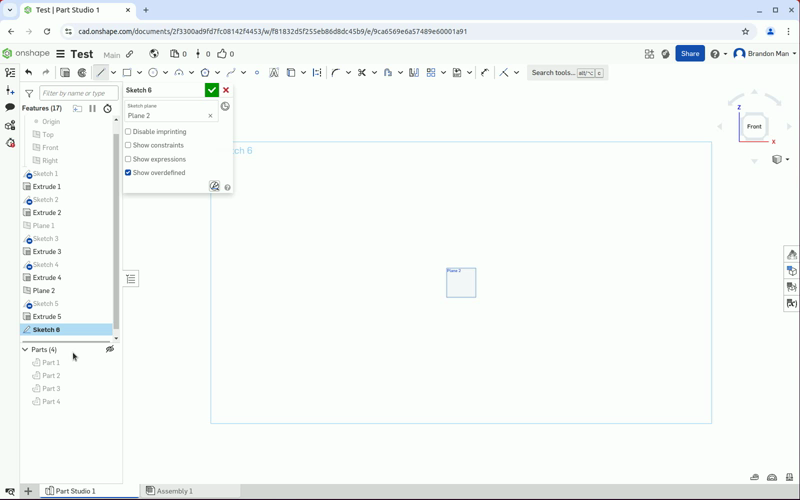
key_down(shift)
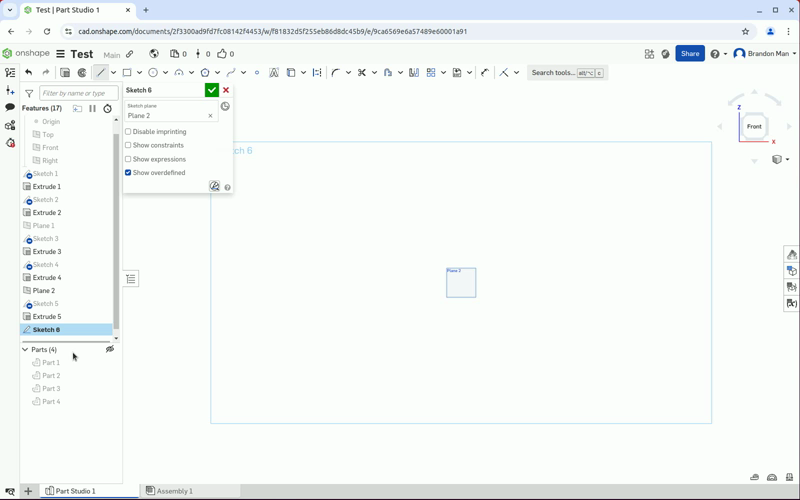
mouse_move(460, 237)
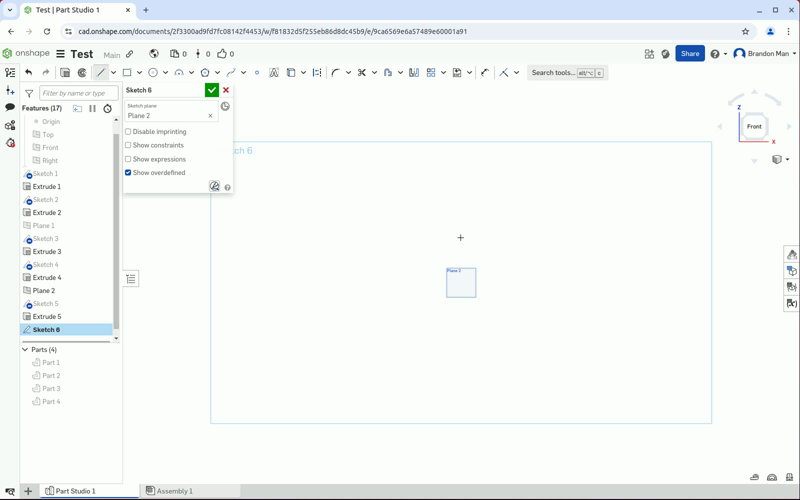
click(460, 237)
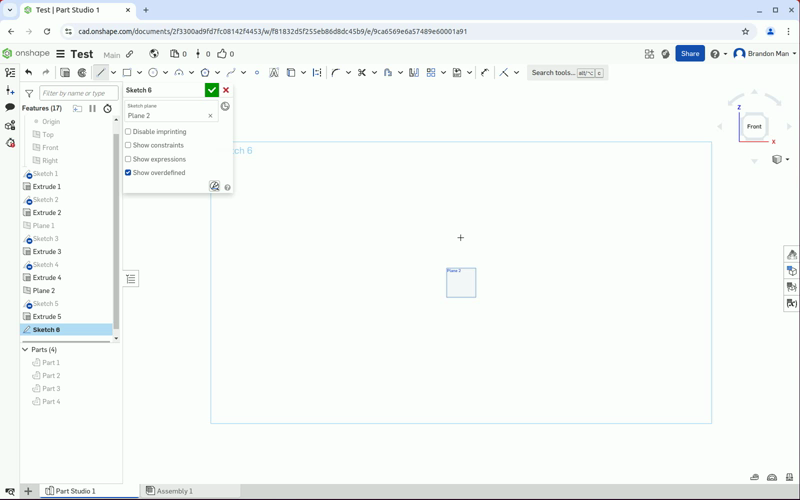
key_up(shift)
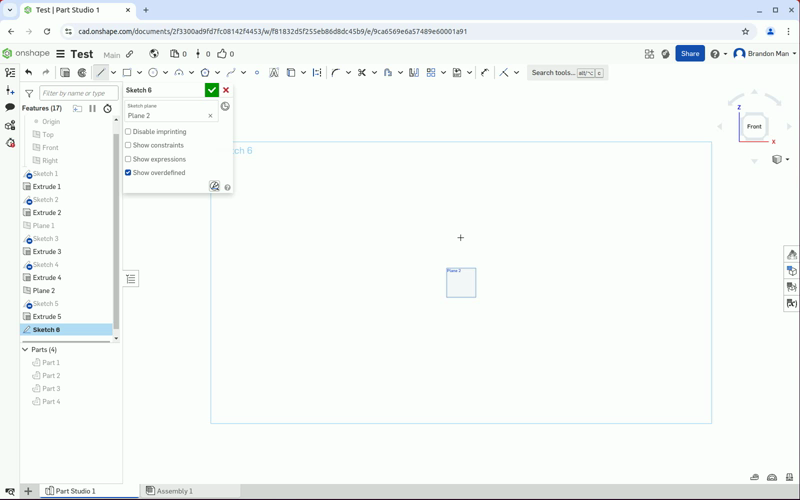
key_down(shift)
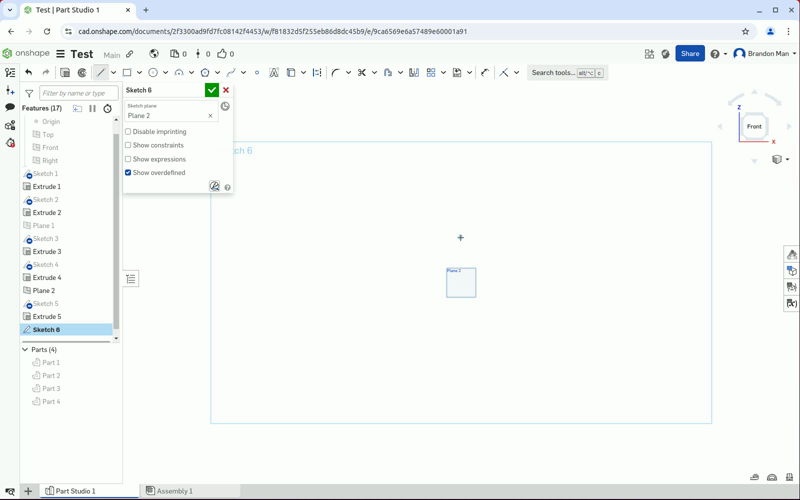
mouse_move(490, 237)
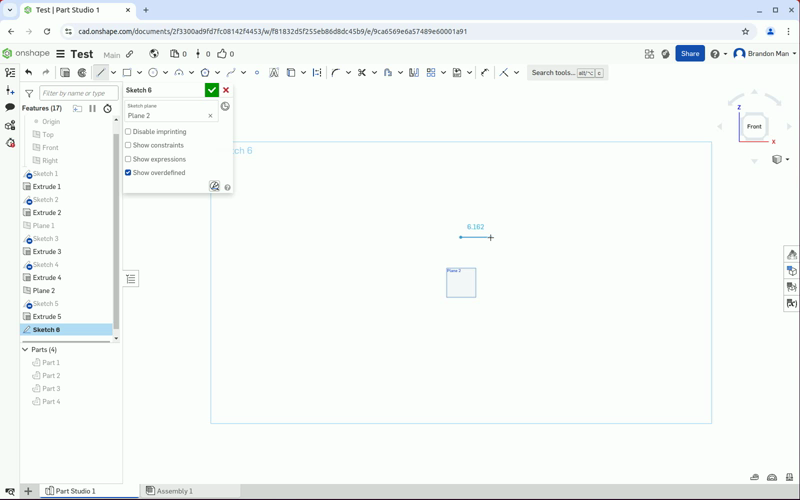
mouse_move(483, 219)
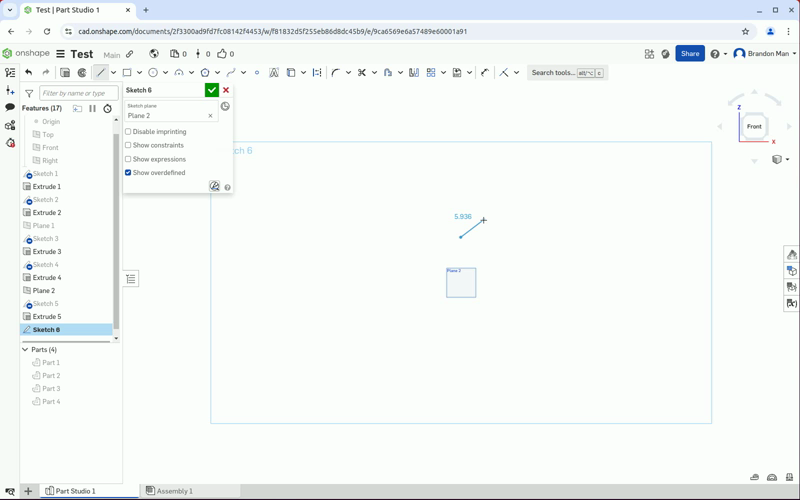
click(483, 219)
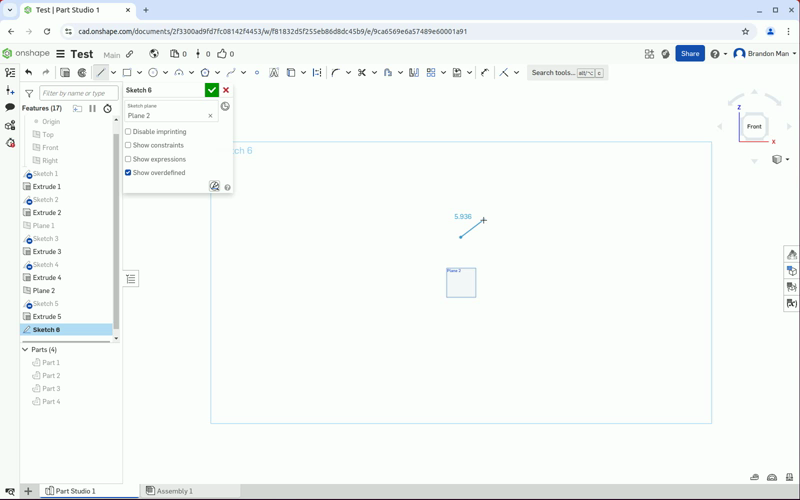
key_up(shift)
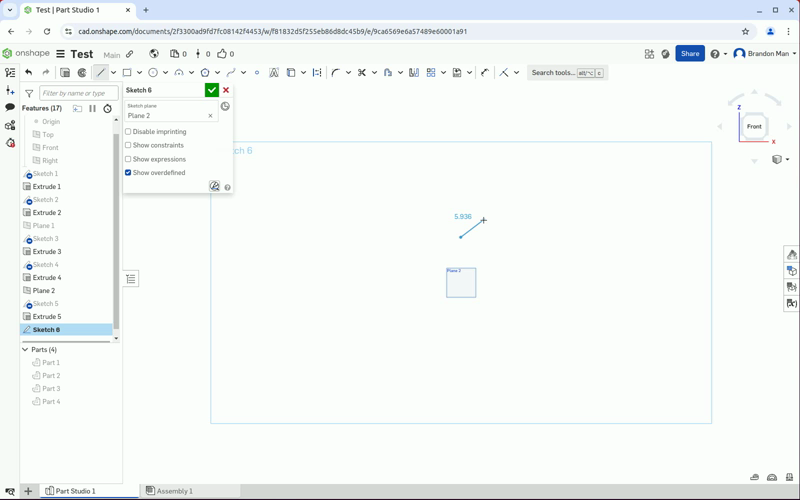
key_down(shift)
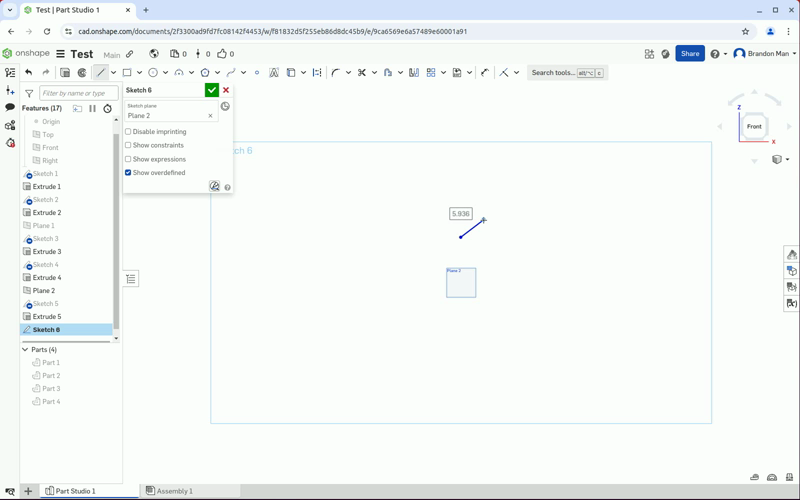
mouse_move(513, 219)
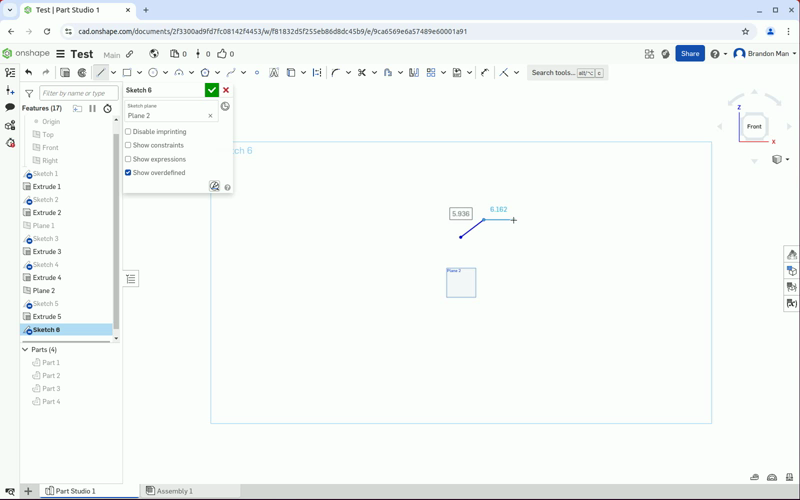
mouse_move(483, 194)
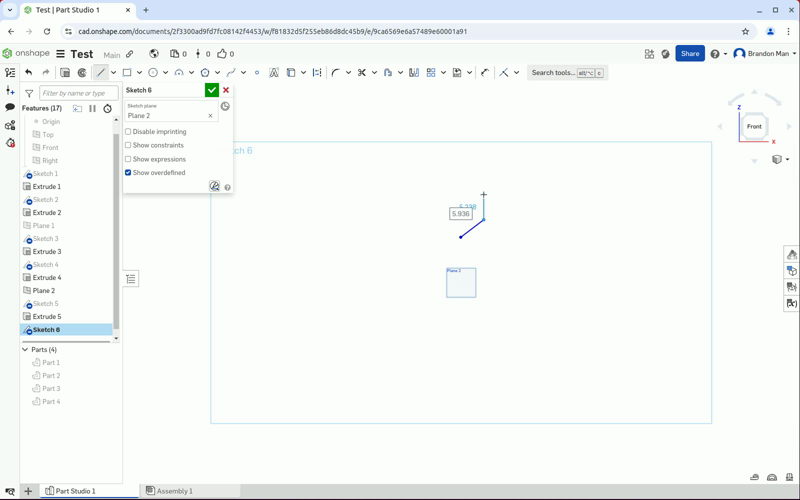
click(483, 194)
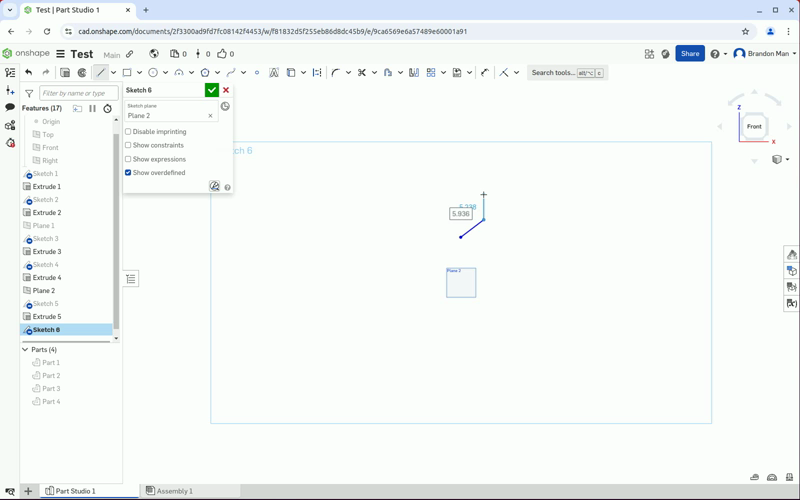
key_up(shift)
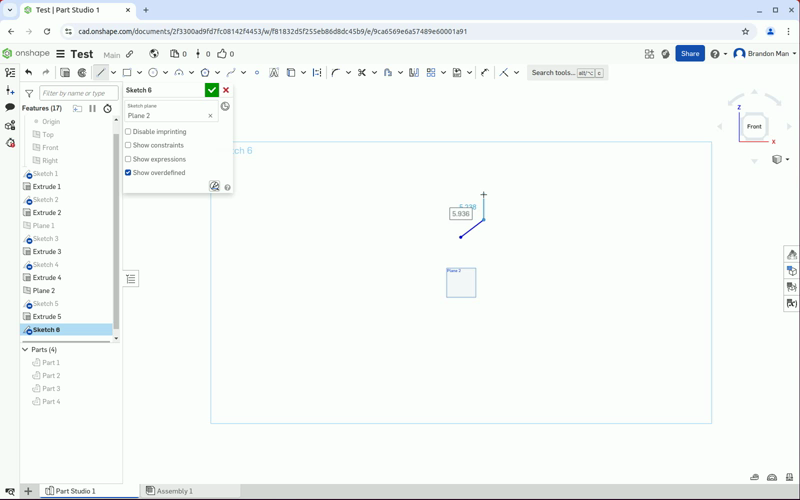
key_down(shift)
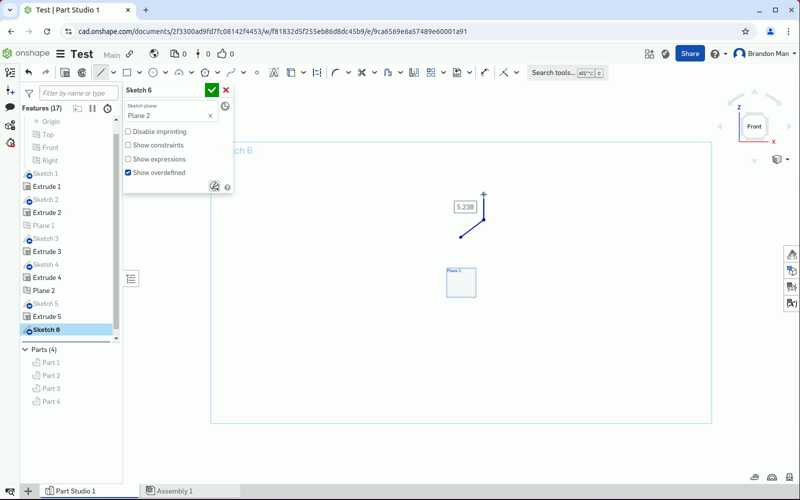
mouse_move(513, 194)
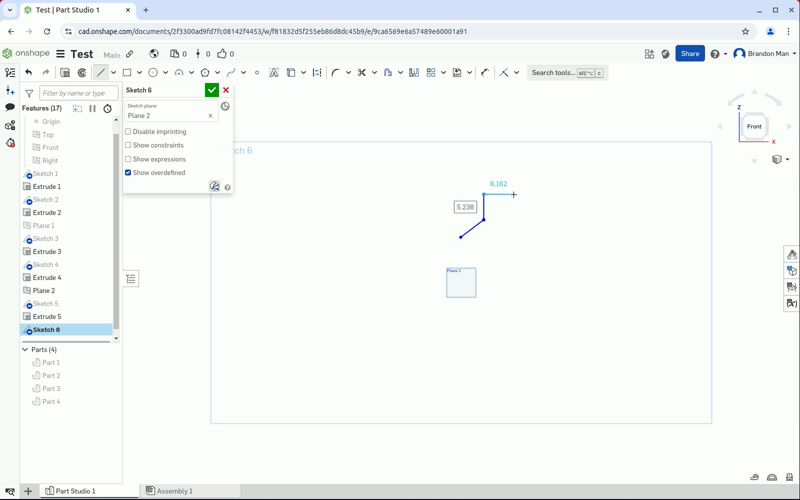
mouse_move(460, 194)
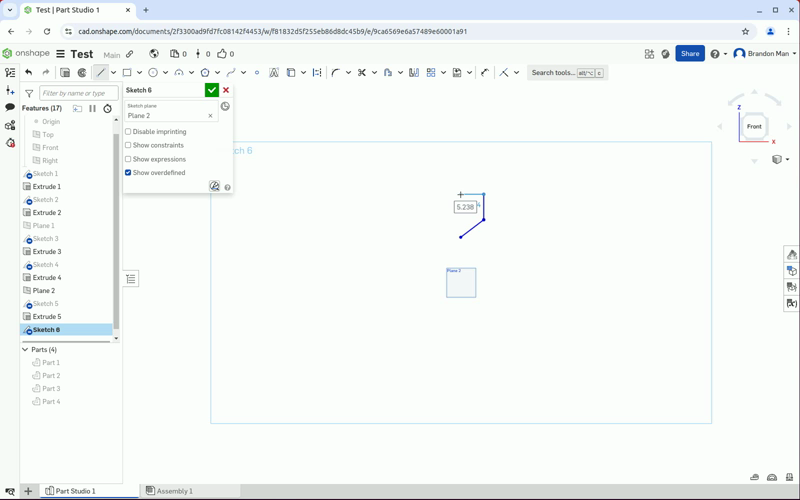
click(460, 194)
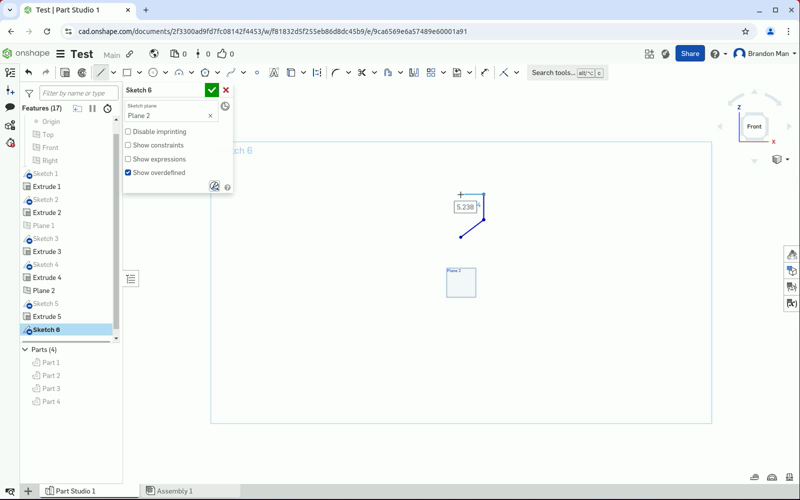
key_up(shift)
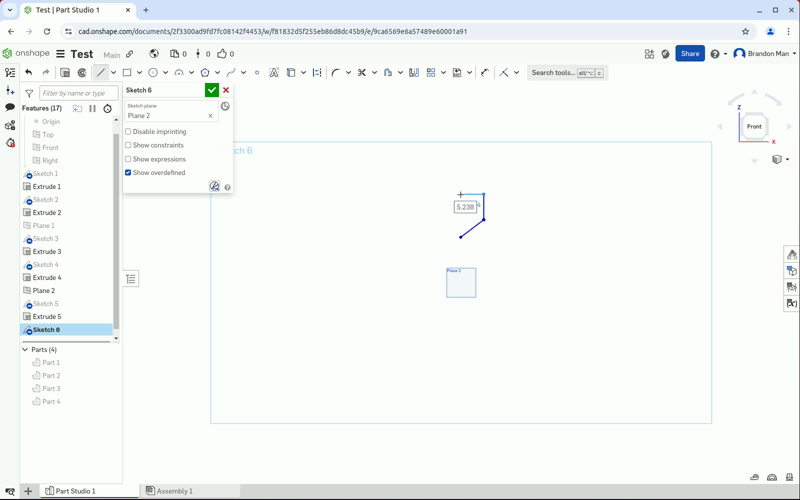
mouse_move(490, 194)
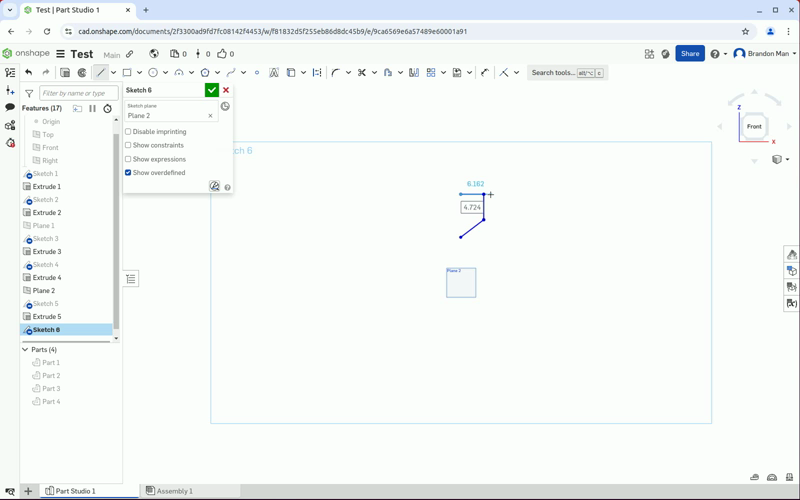
key_down(shift)
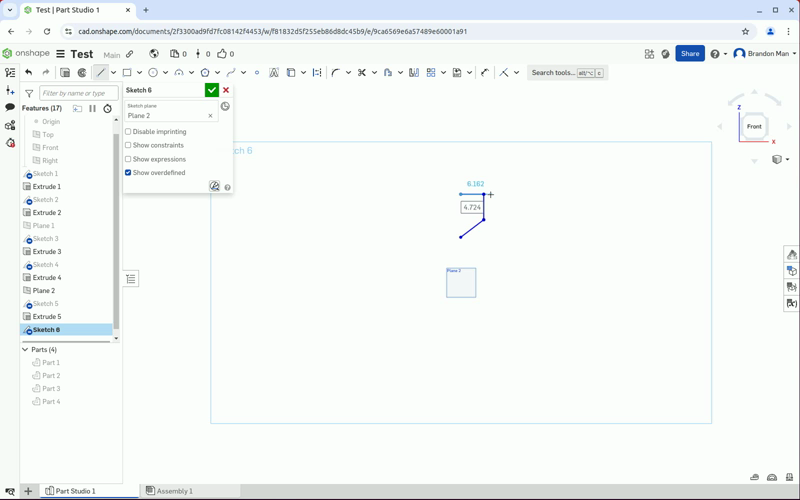
mouse_move(460, 237)
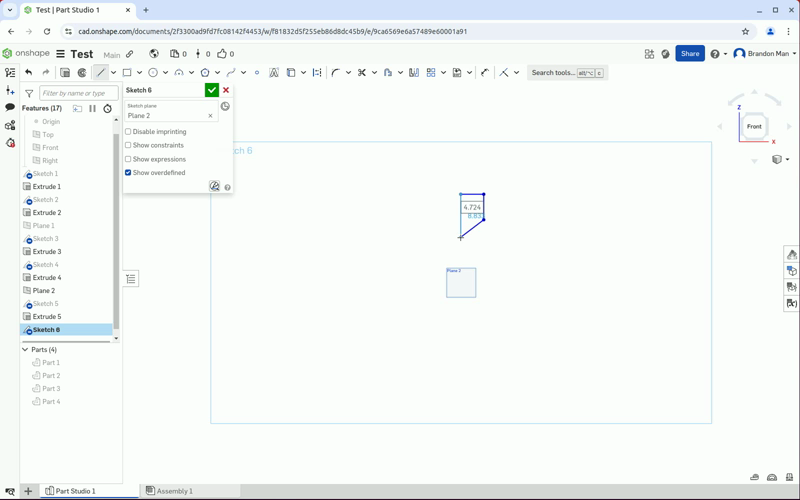
key_up(shift)
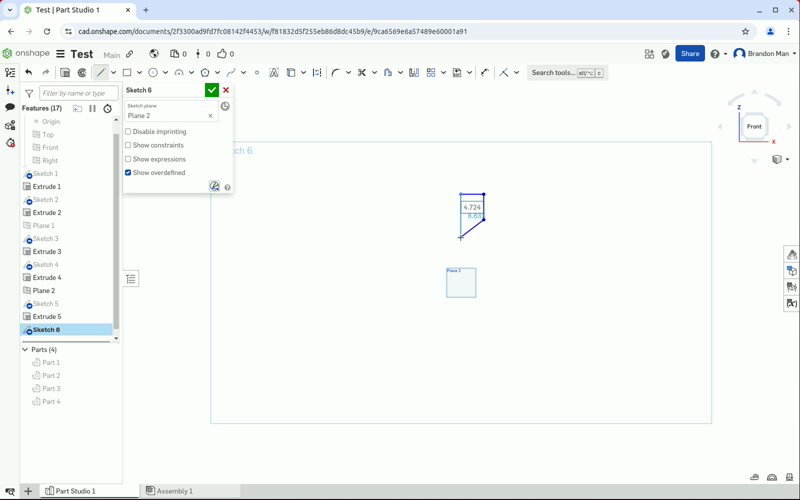
click(460, 237)
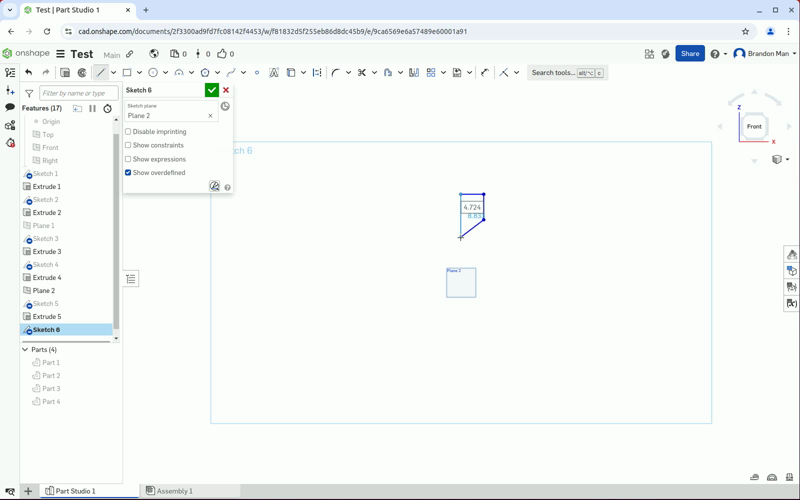
key(esc)
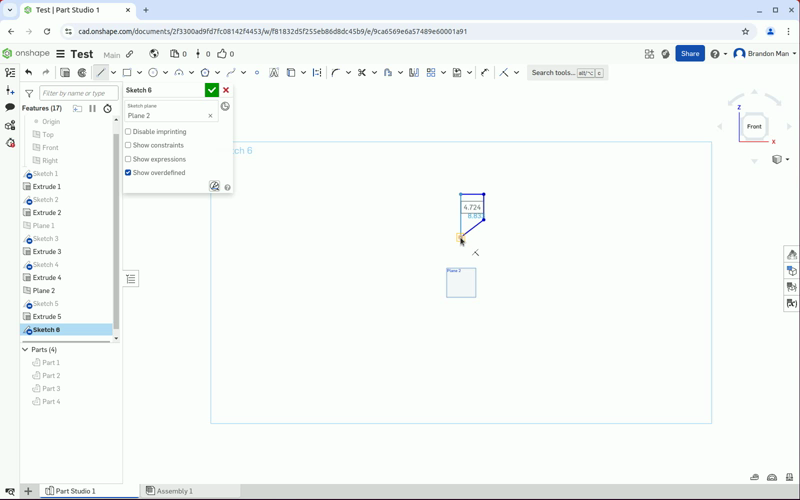
mouse_move(477, 213)
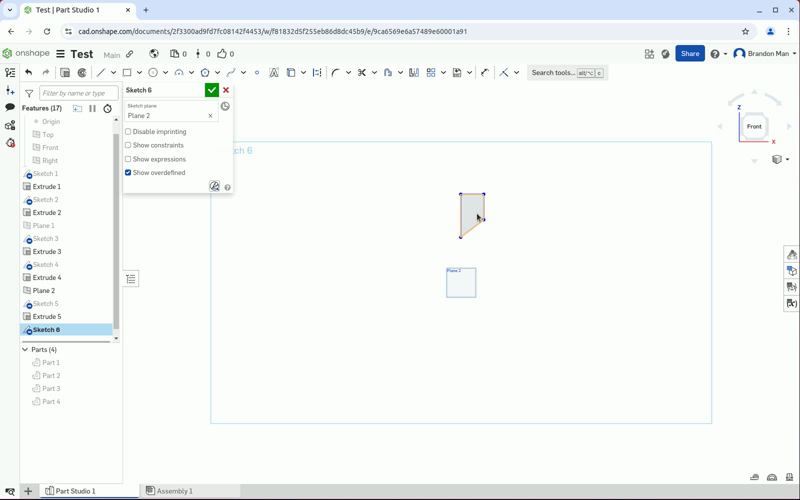
scroll(6)
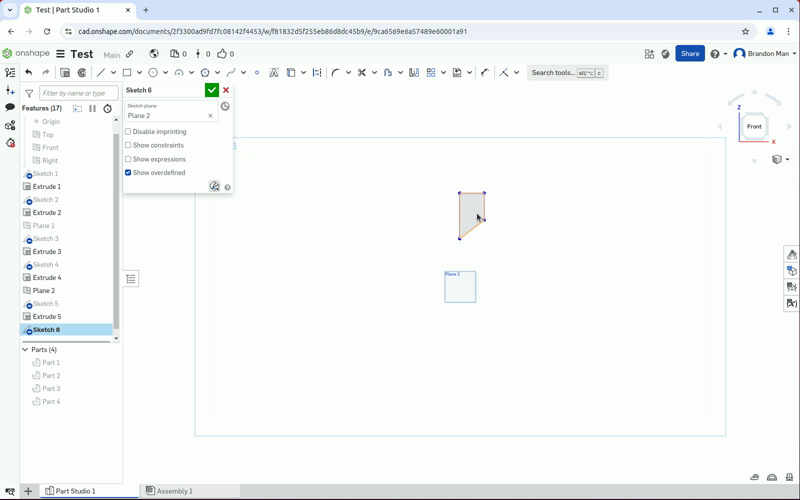
scroll(6)
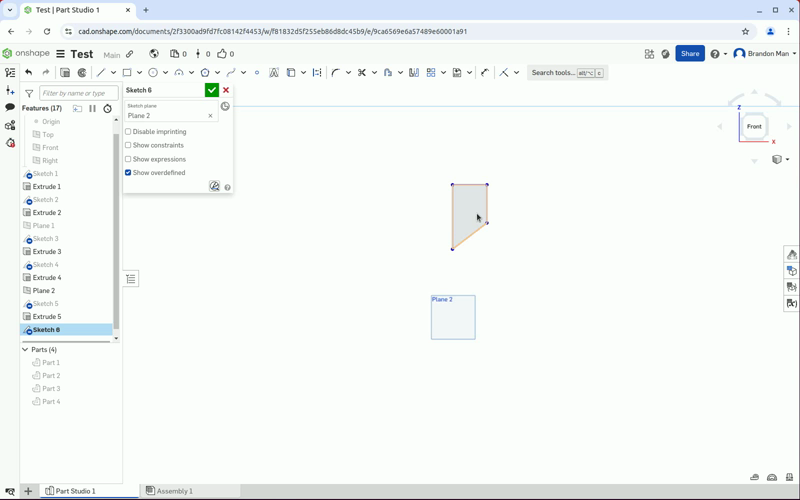
scroll(6)
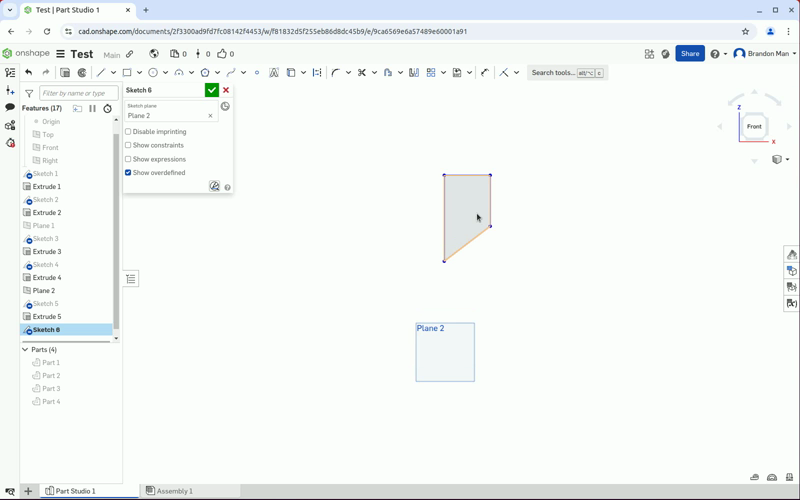
scroll(6)
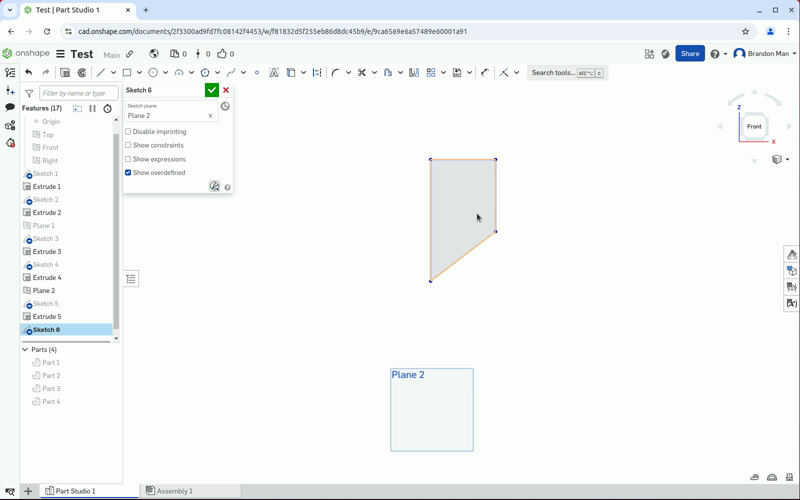
scroll(6)
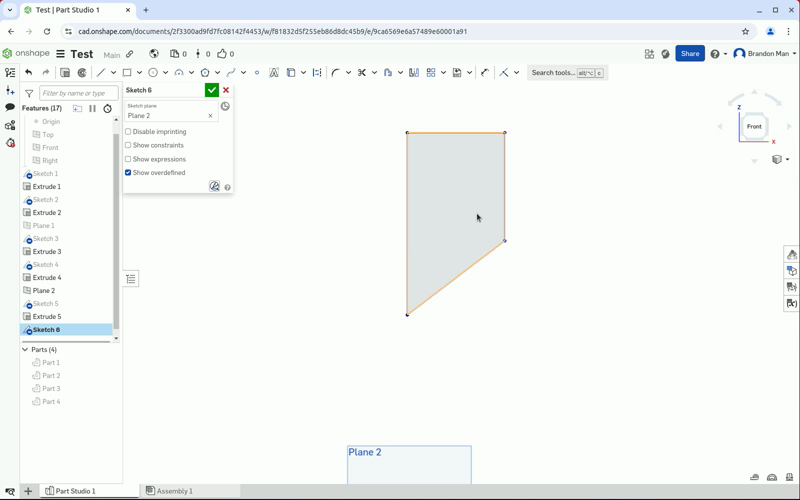
scroll(6)
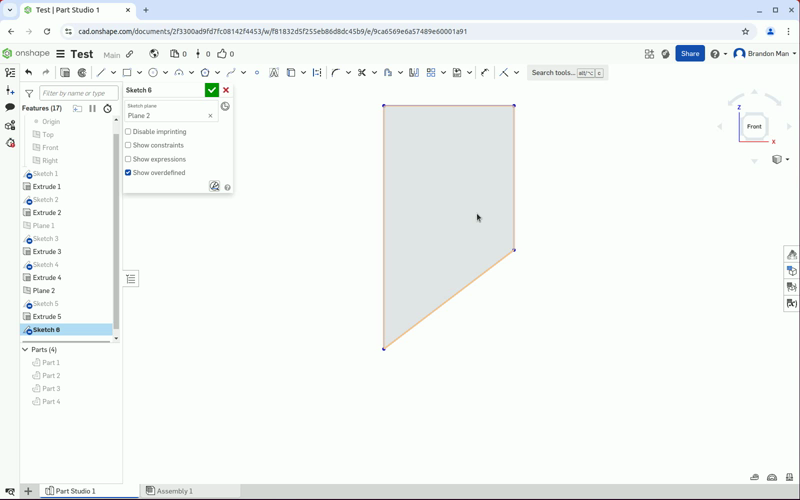
scroll(6)
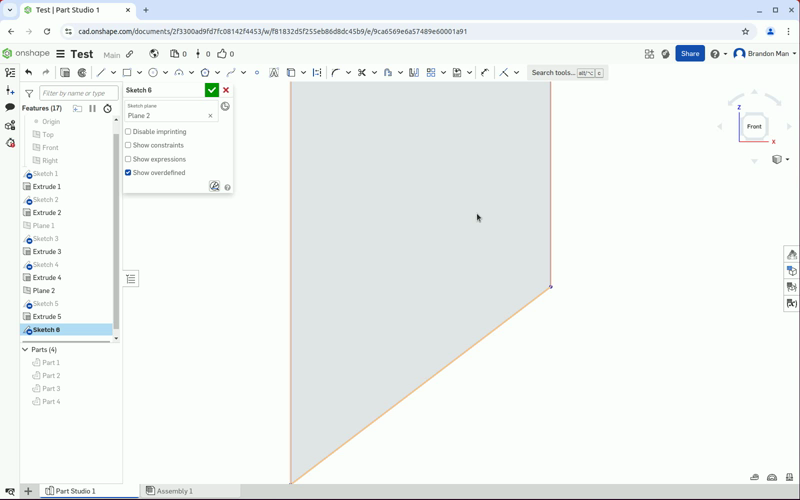
click(477, 213)
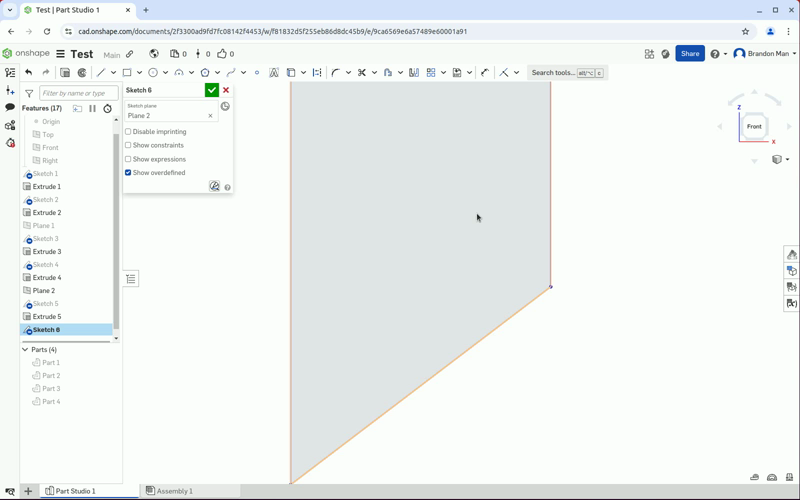
scroll(-6)
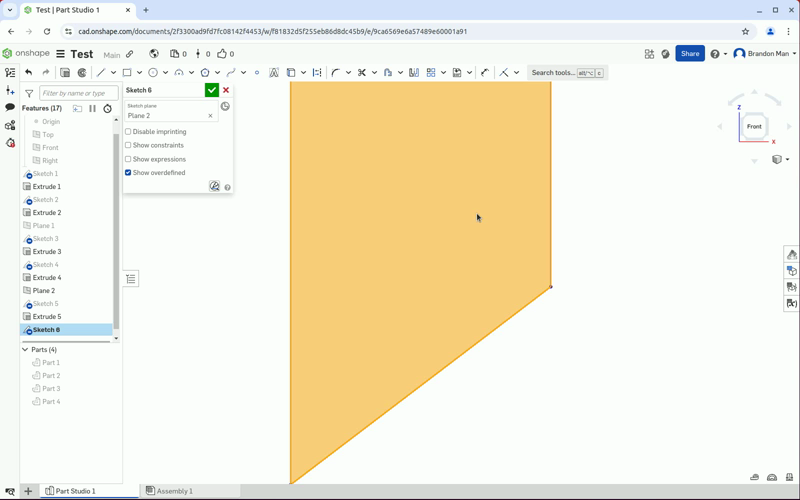
scroll(-6)
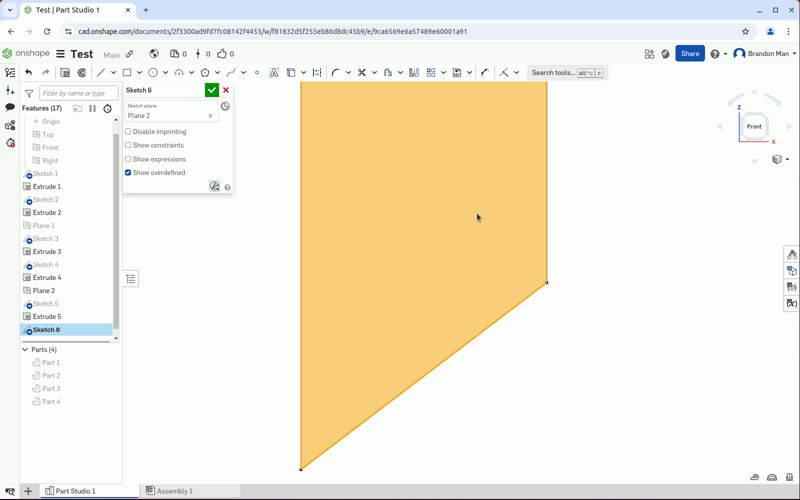
scroll(-6)
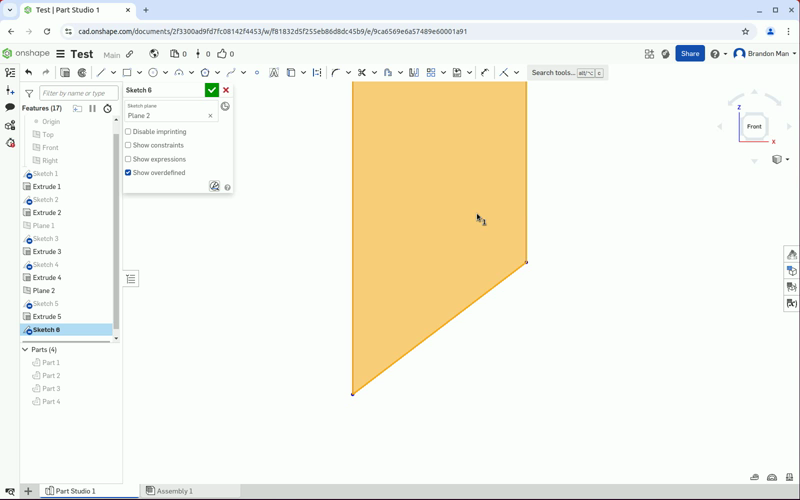
scroll(-6)
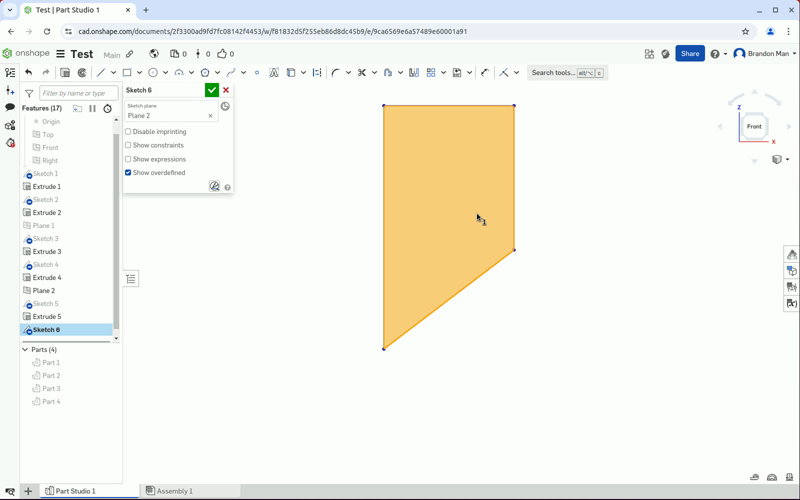
scroll(-6)
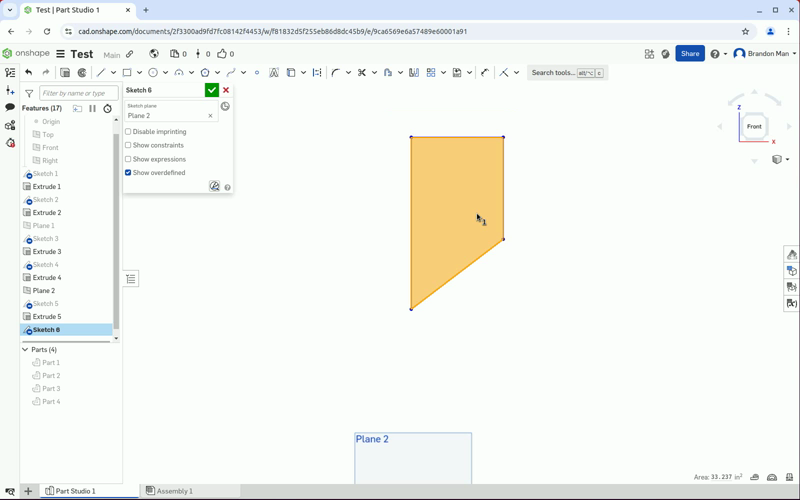
scroll(-6)
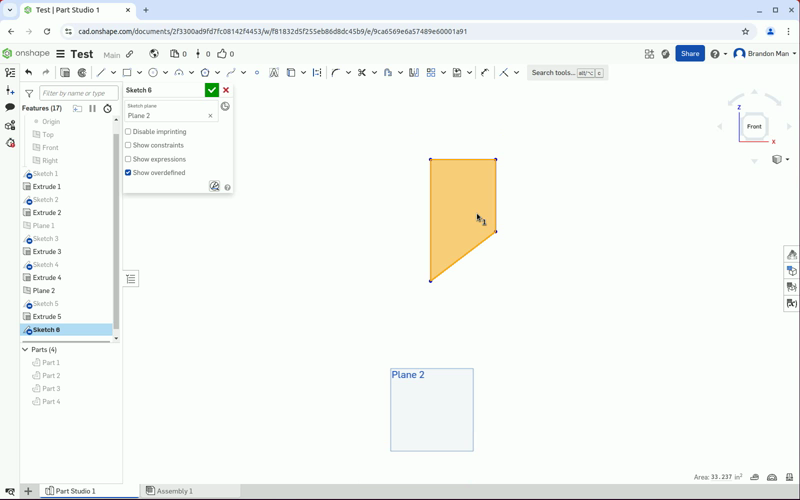
scroll(-6)
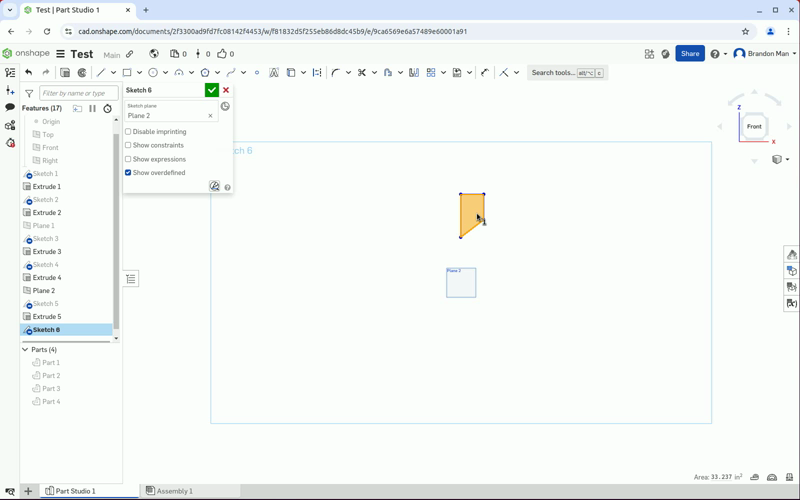
mouse_move(73, 352)
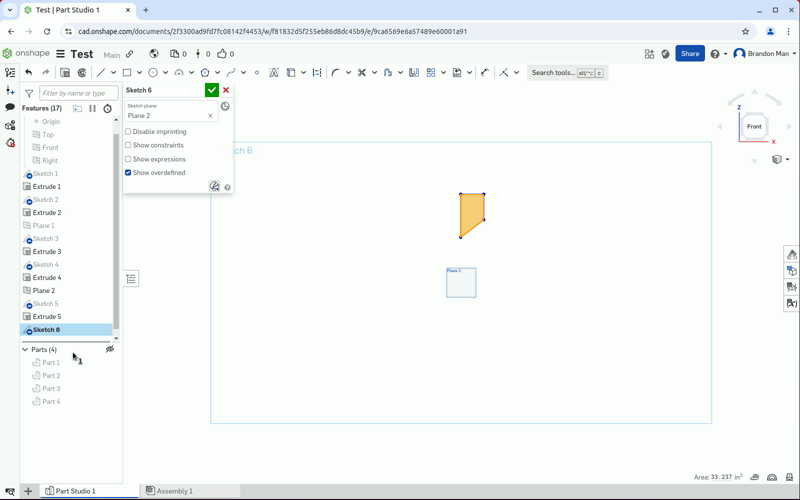
key(shift+y)
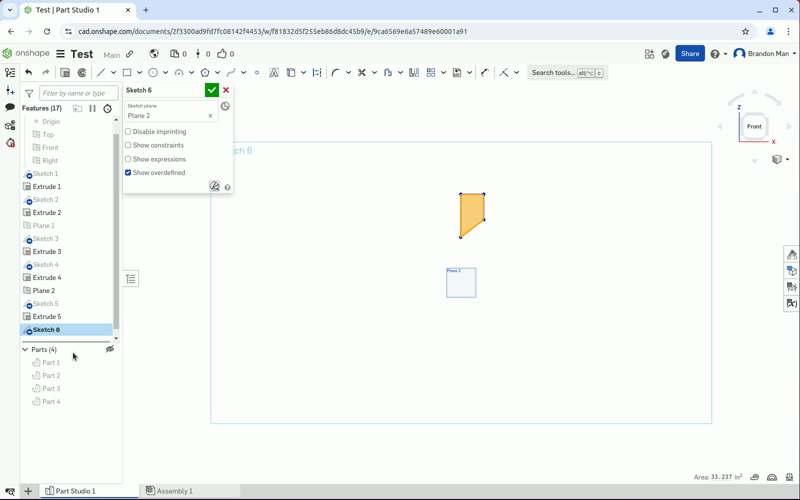
key(shift+e)
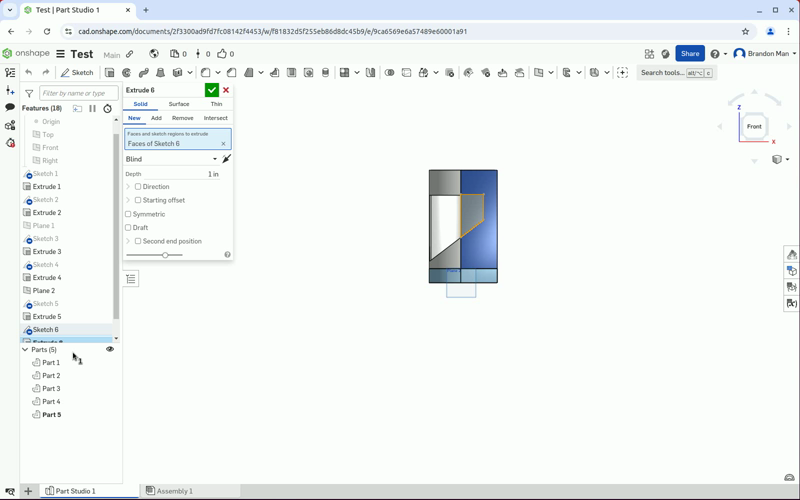
mouse_move(143, 106)
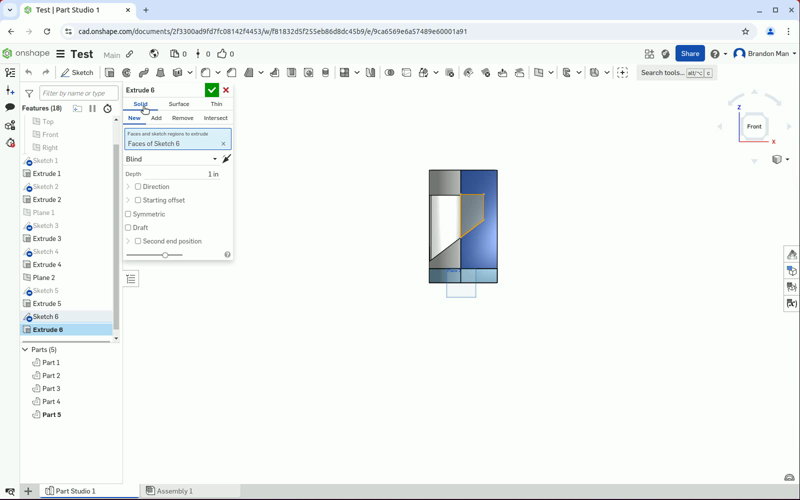
click(143, 106)
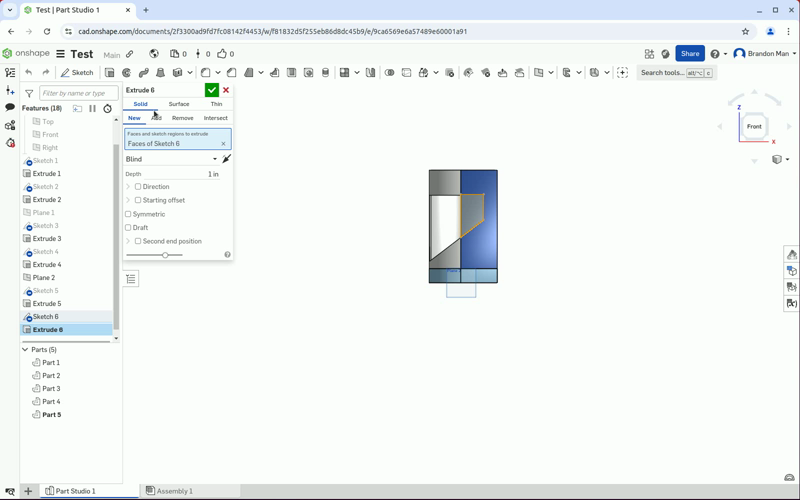
mouse_move(186, 120)
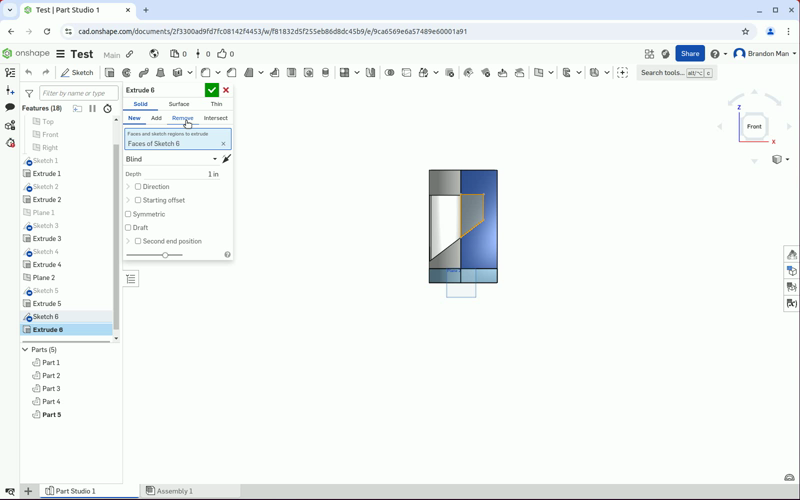
click(186, 120)
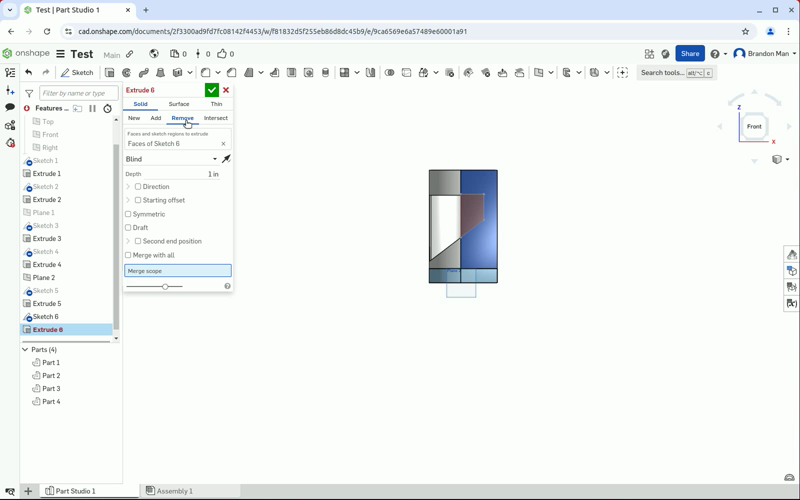
key(tab, 4)
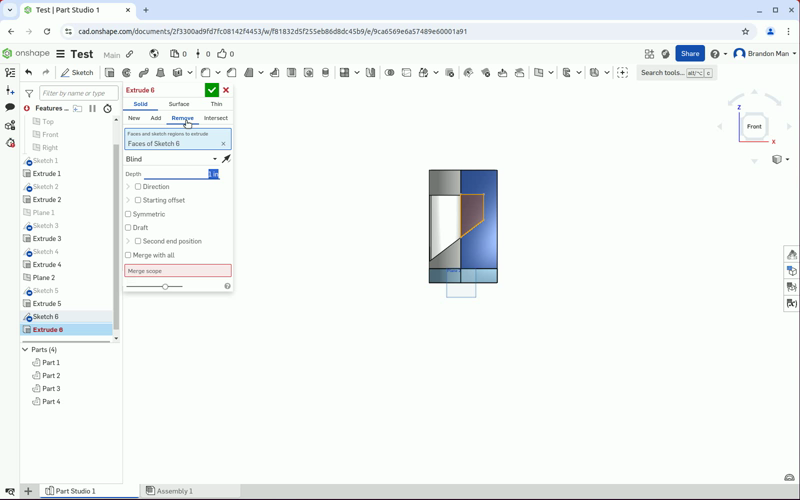
text(5.536)
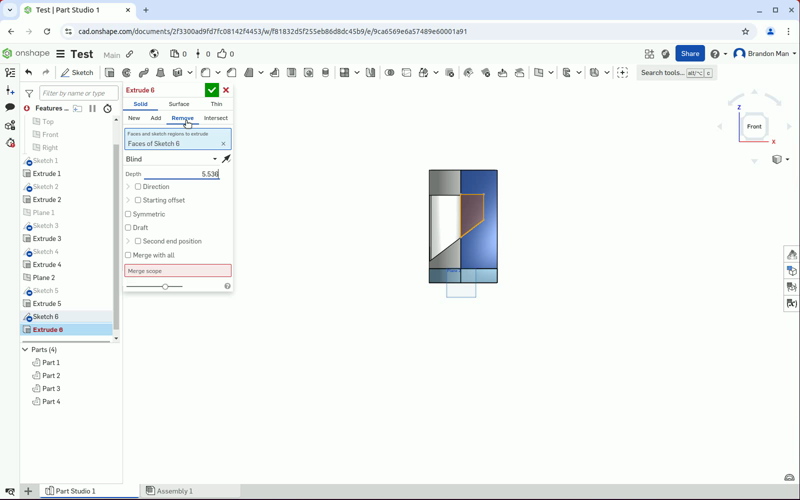
key(tab, 6)
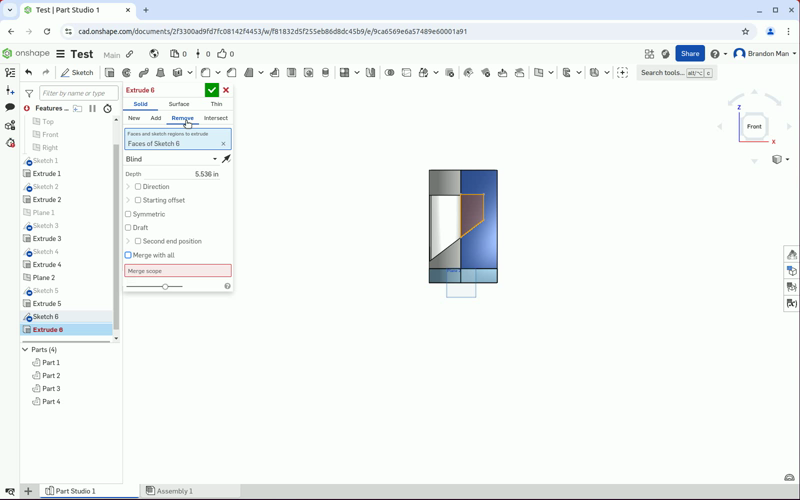
key(space)
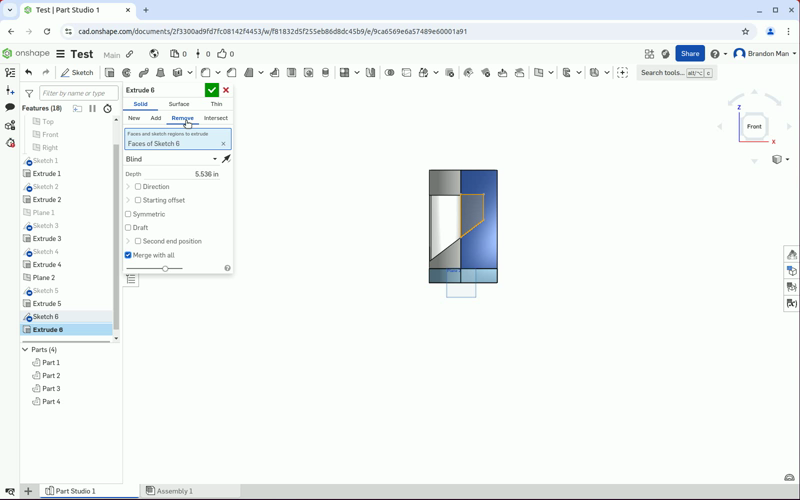
key(enter)
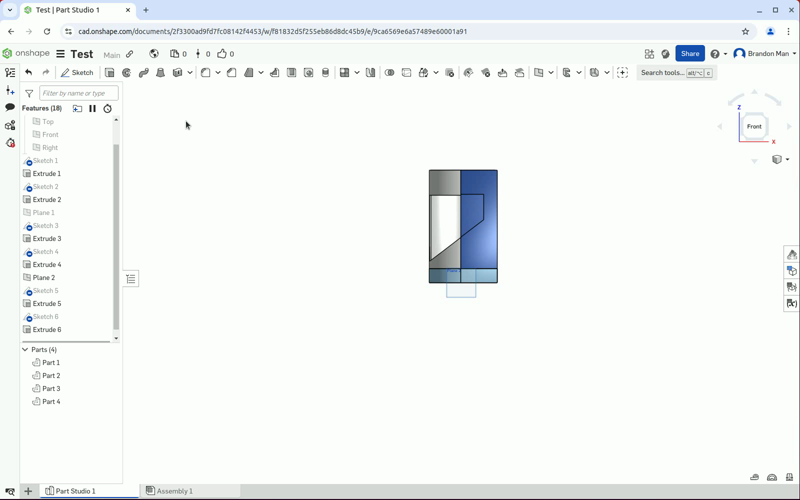
key(shift+h)
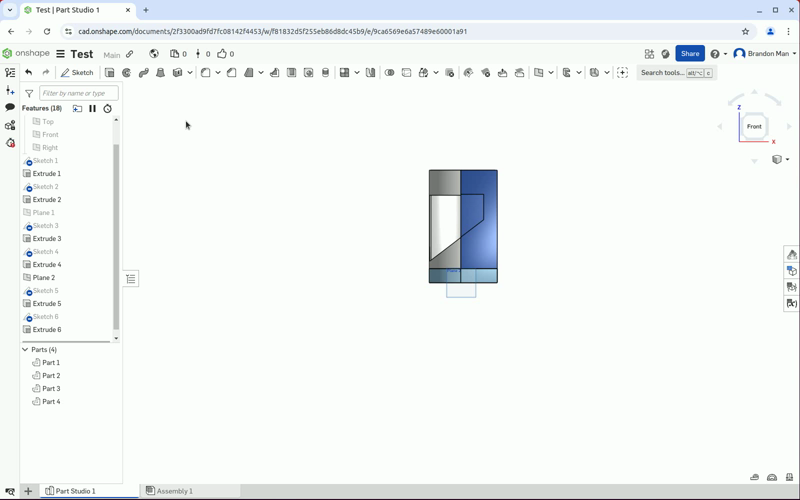
key(shift+h)
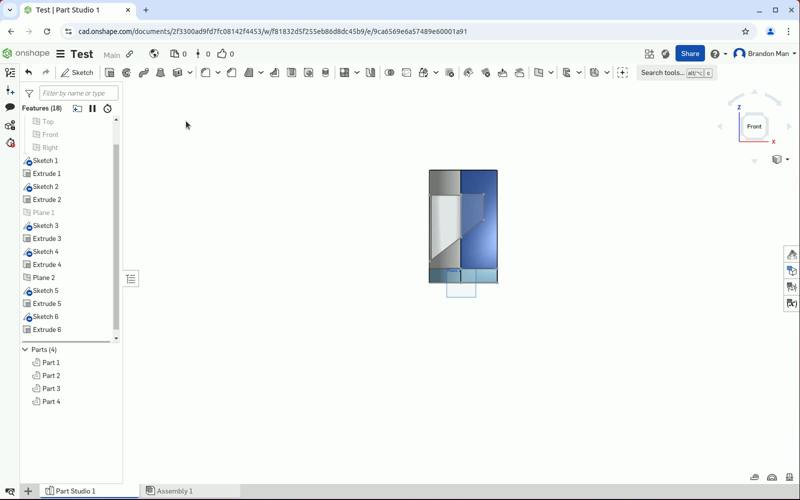
key(shift+7)
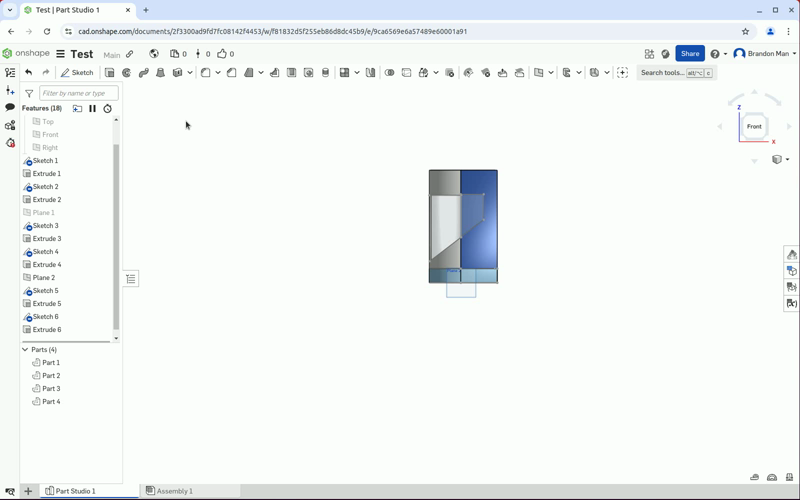
key(left, 2)
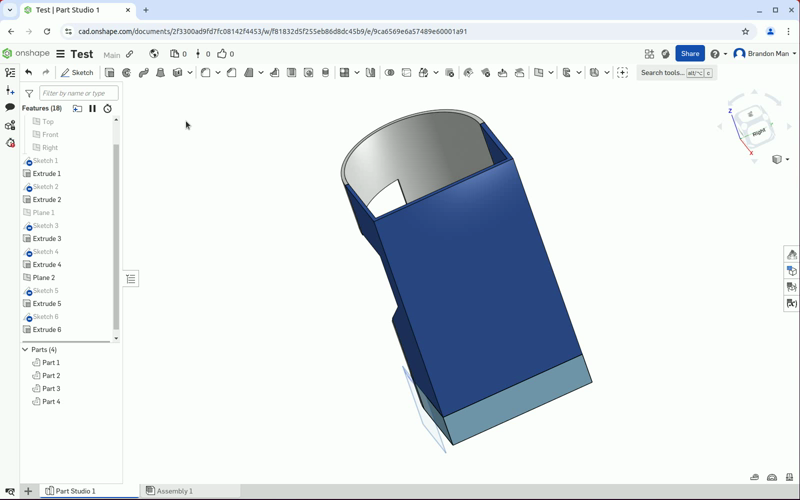
key(down, 2)
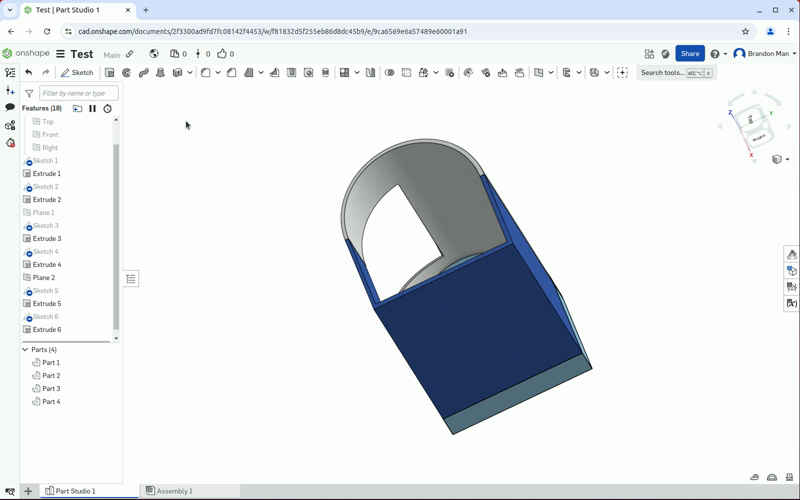
key(up, 2)
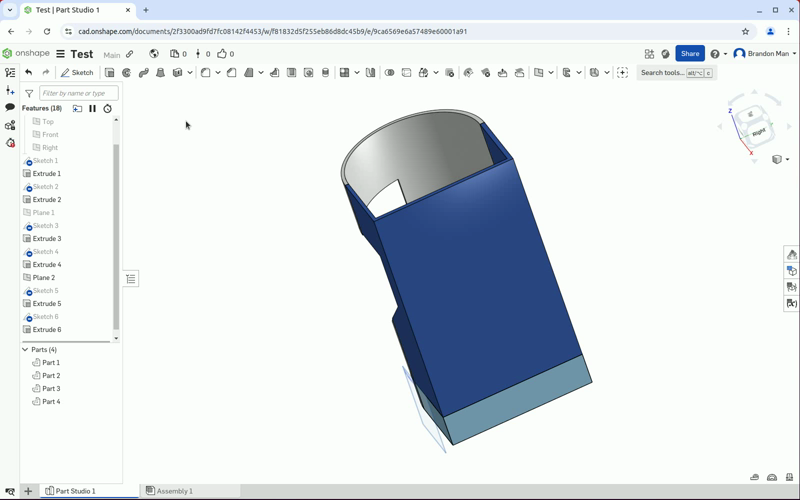
key(right, 2)
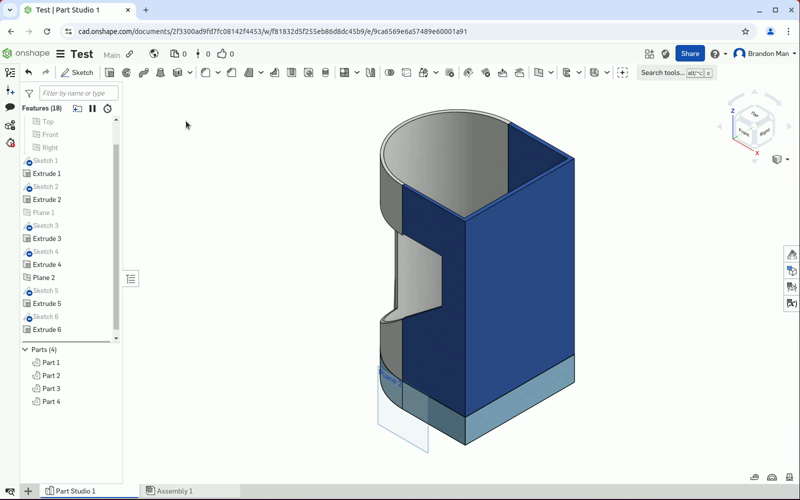
mouse_move(69, 163)
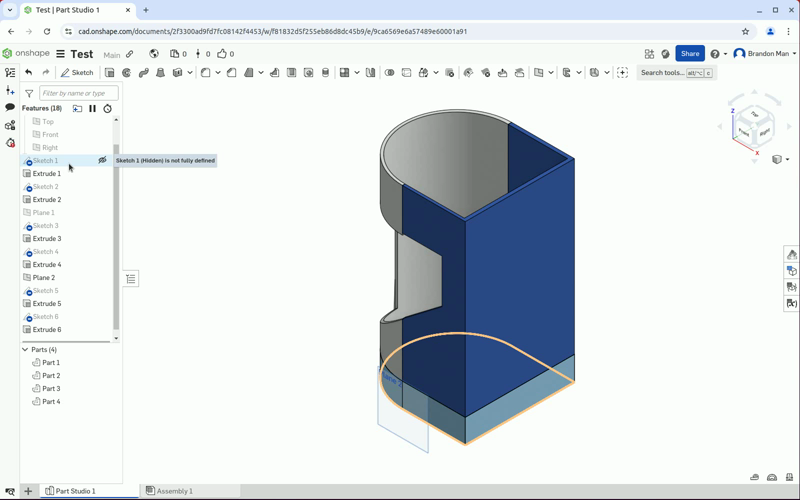
click(69, 163)